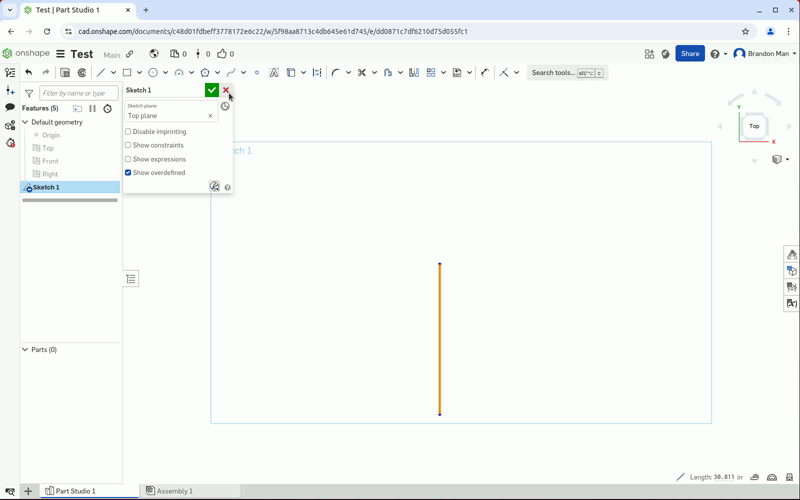
key(shift+h)
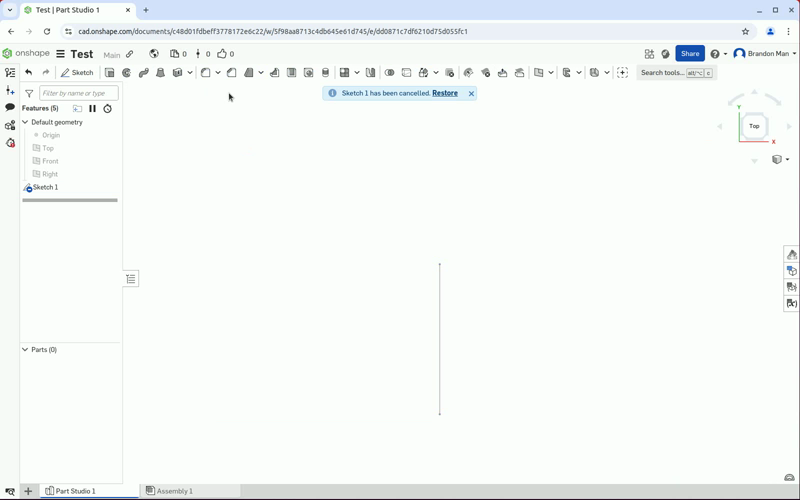
key(shift+s)
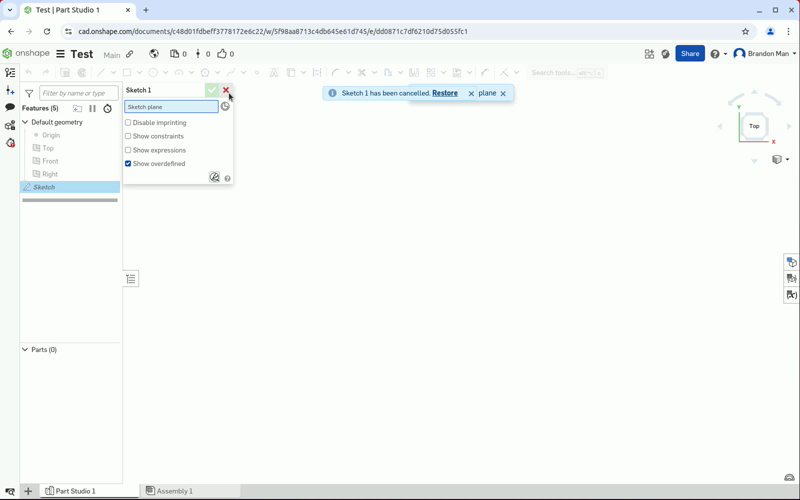
mouse_move(73, 150)
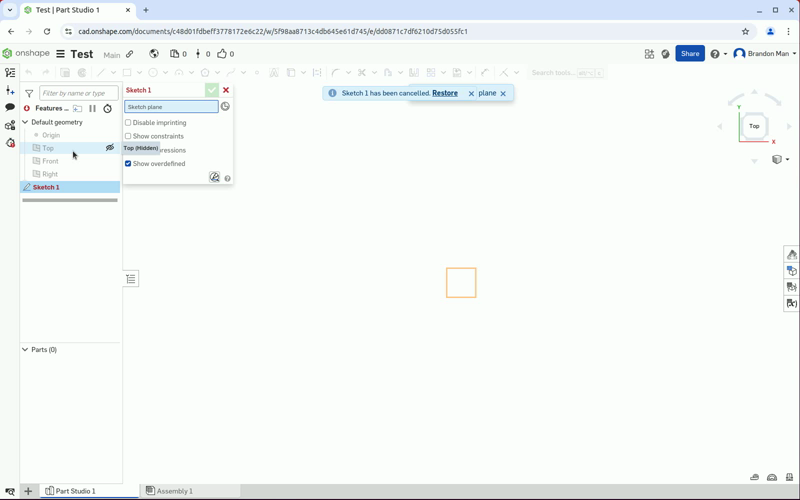
click(73, 150)
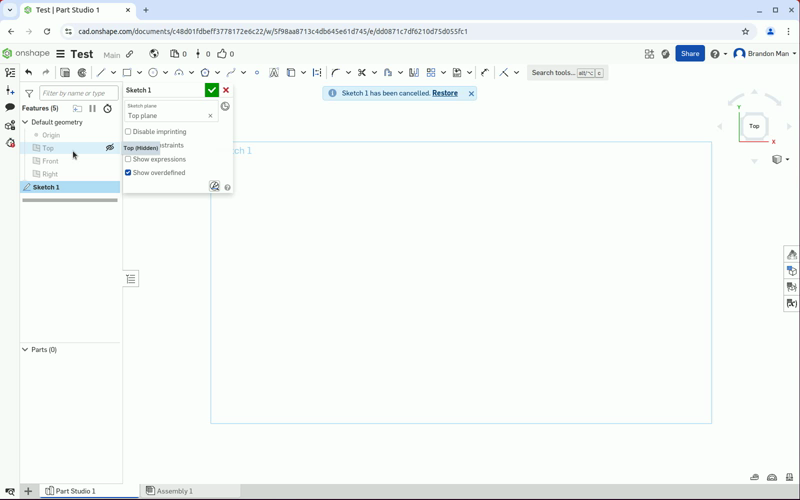
mouse_move(73, 352)
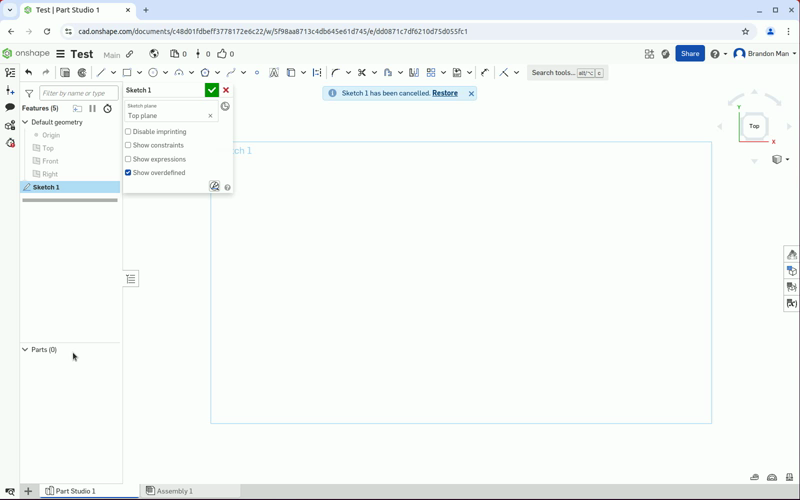
key(y)
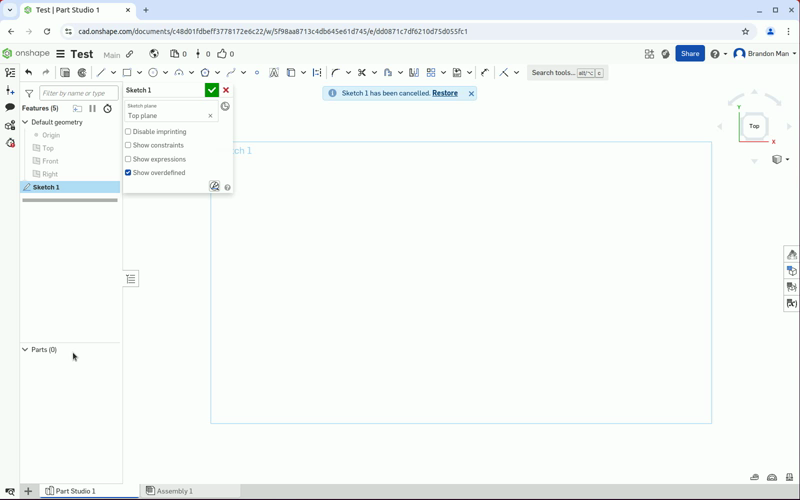
key(l)
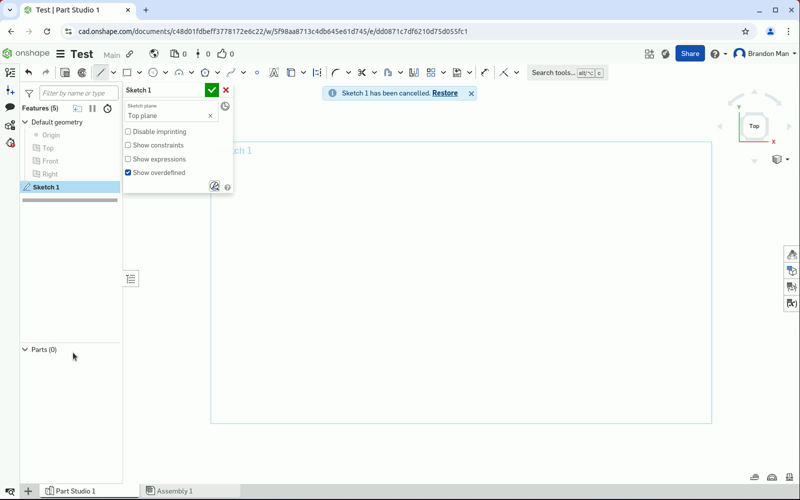
key_down(shift)
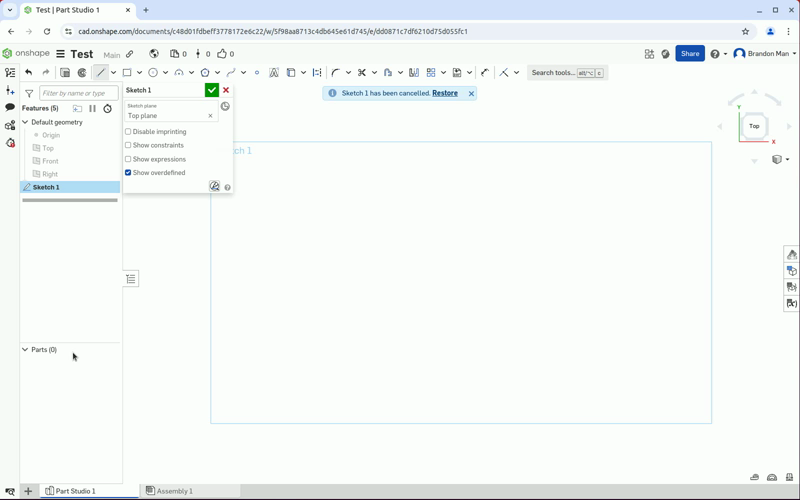
mouse_move(458, 285)
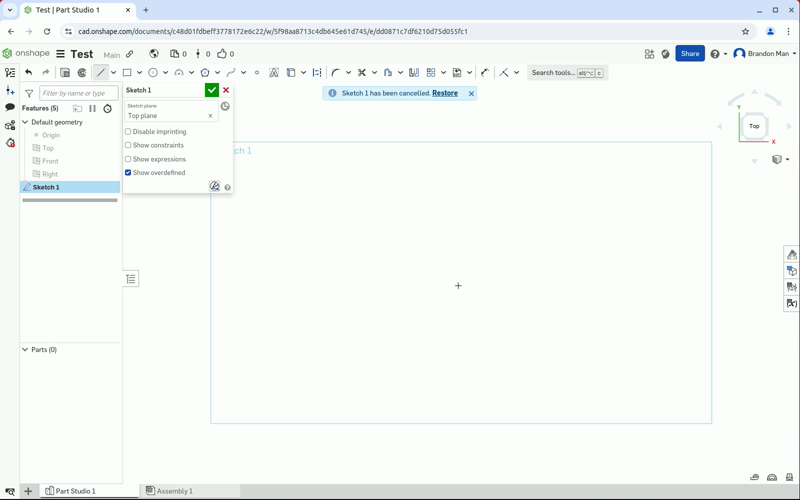
click(458, 285)
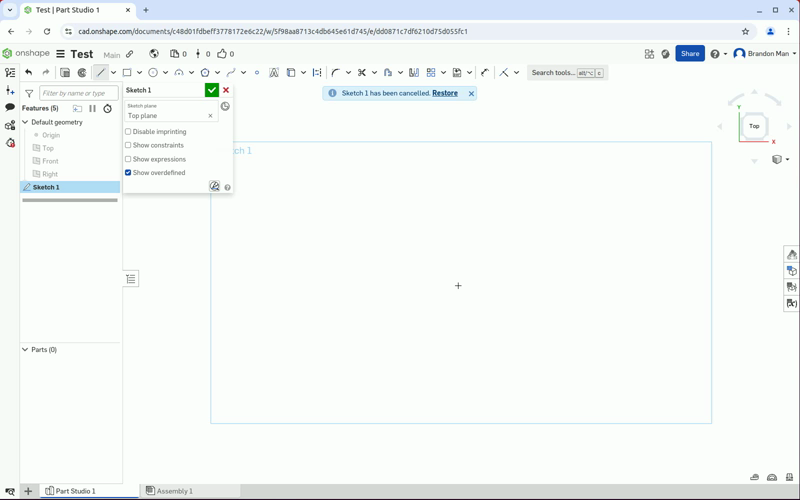
key_up(shift)
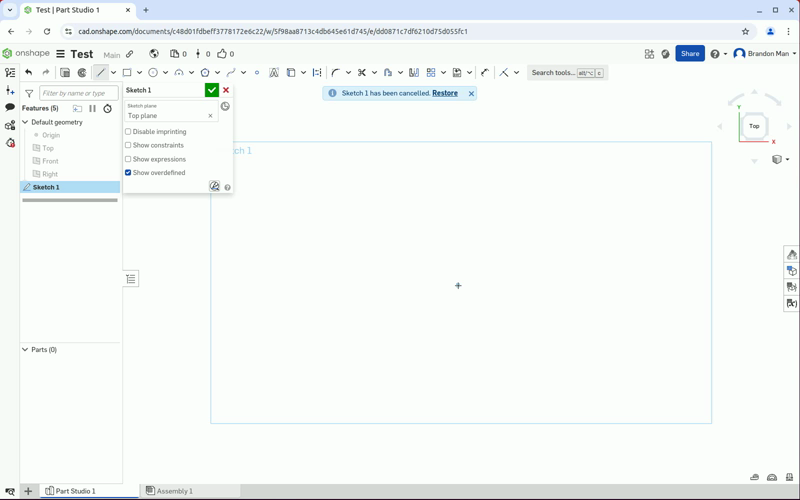
key_down(shift)
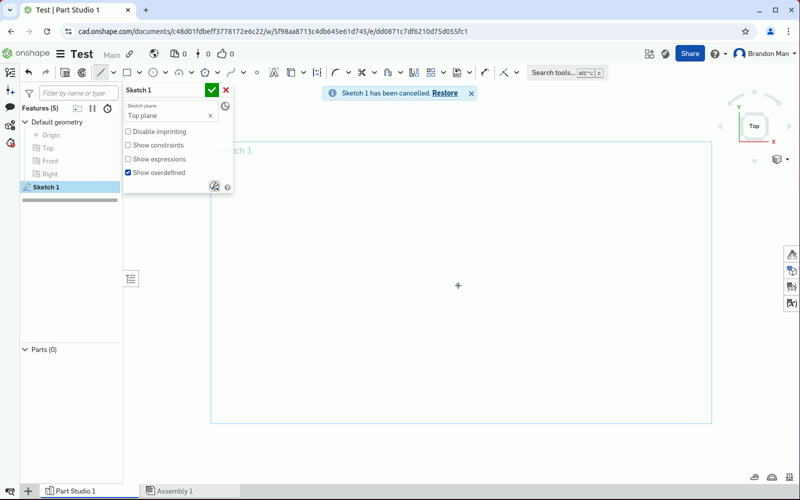
mouse_move(555, 285)
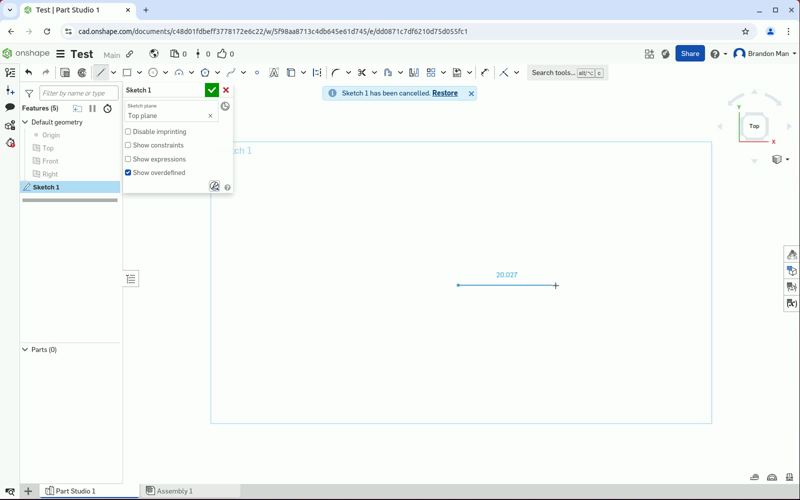
click(555, 285)
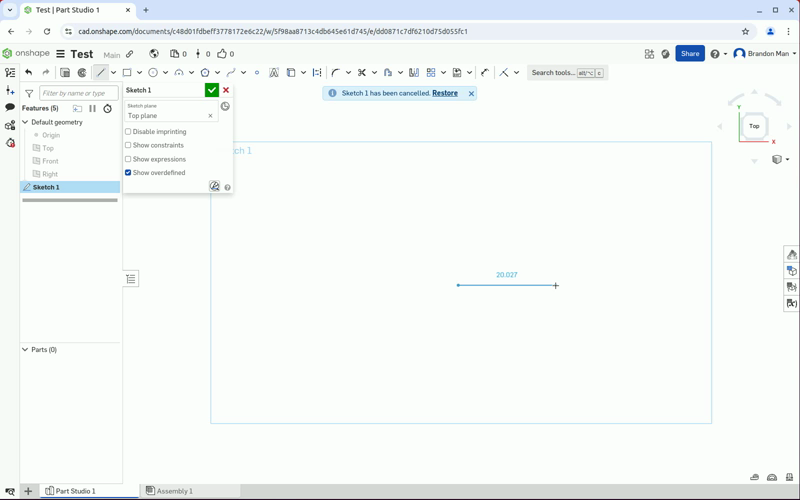
key_up(shift)
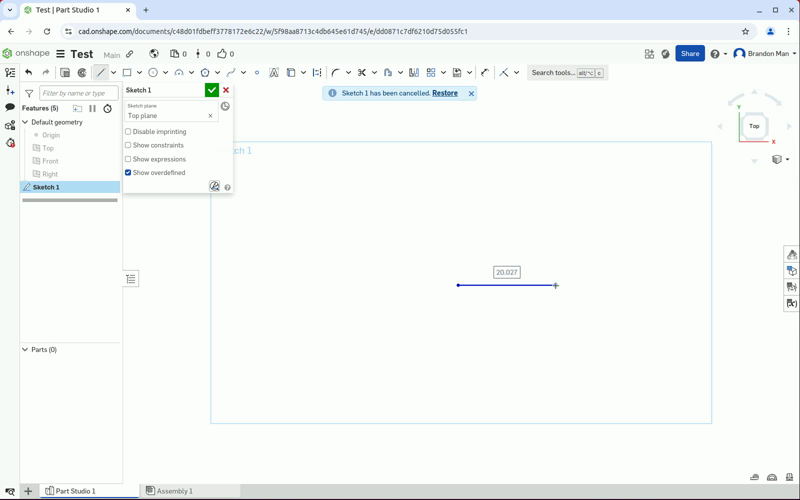
key_down(shift)
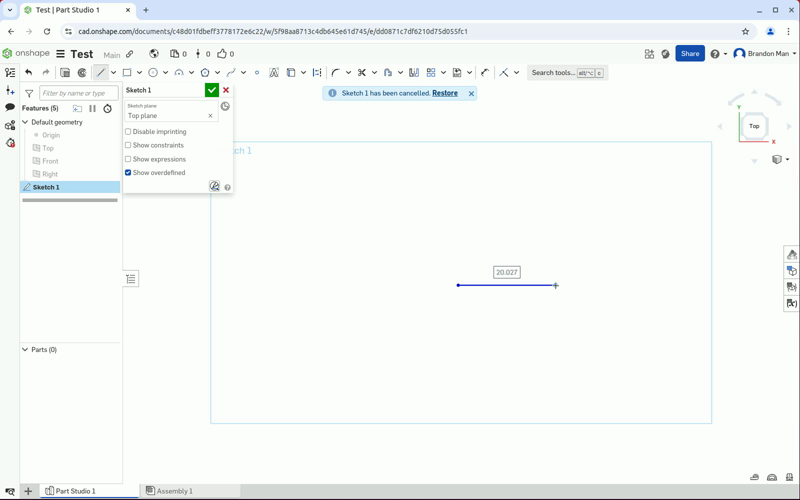
mouse_move(555, 204)
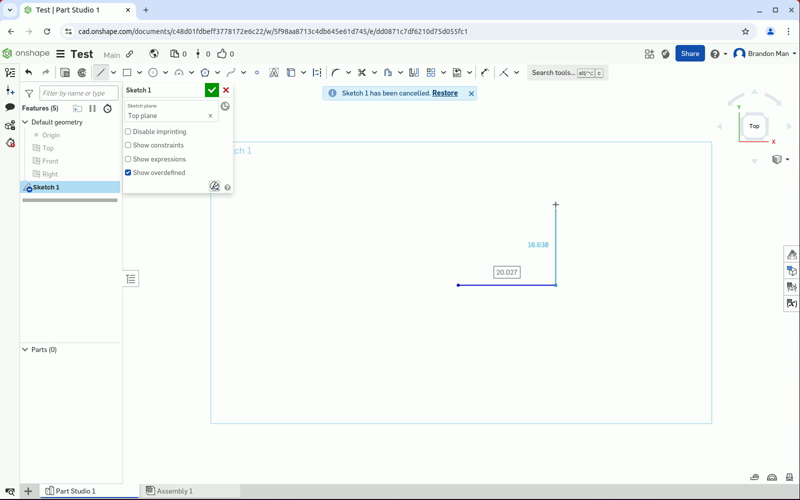
click(555, 204)
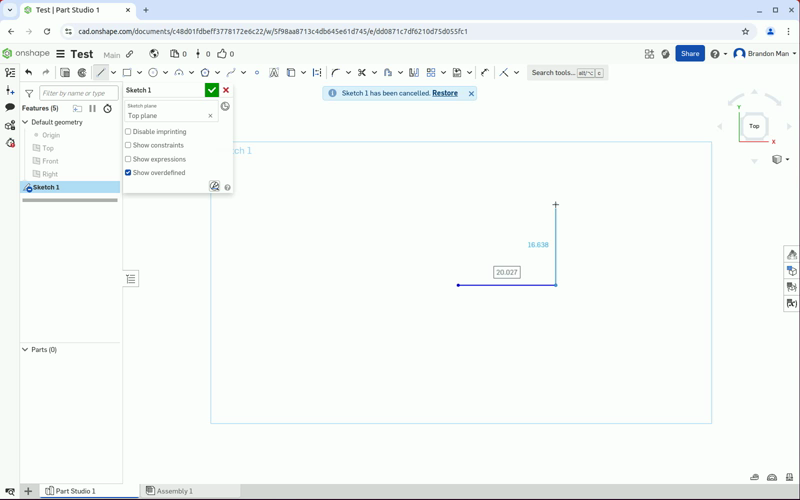
key_up(shift)
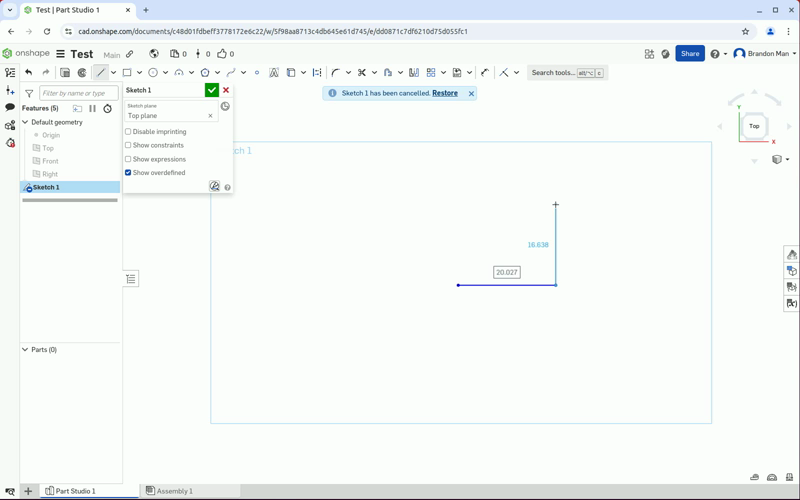
key_down(shift)
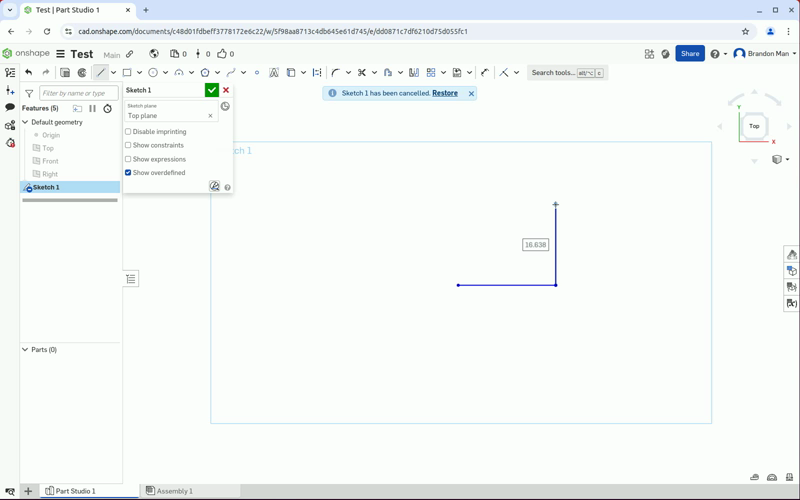
mouse_move(458, 204)
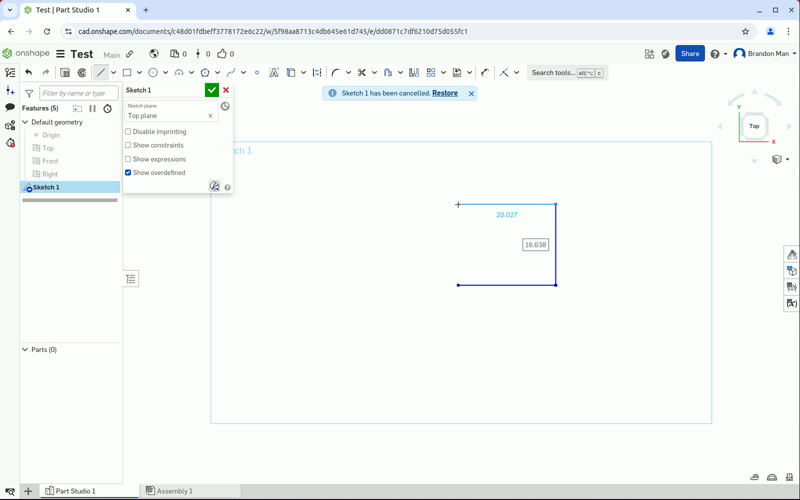
click(458, 204)
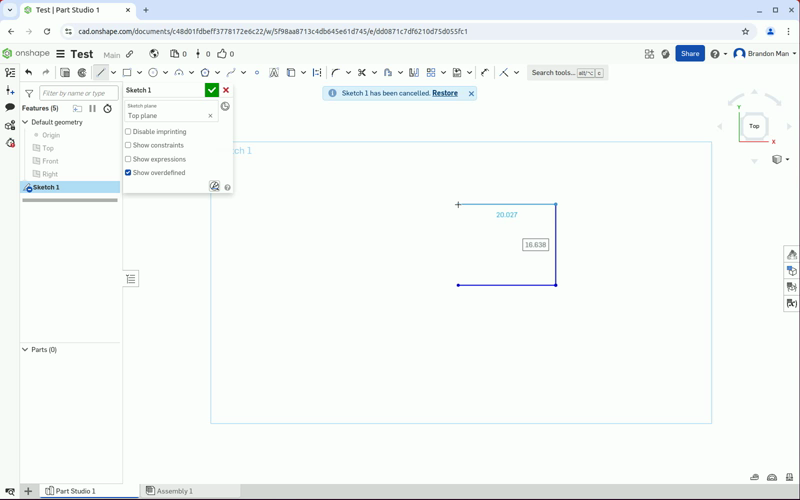
key_up(shift)
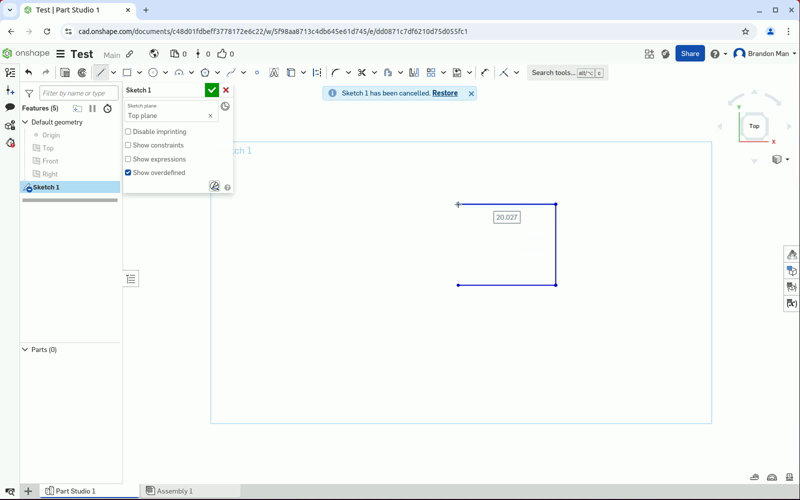
key_down(shift)
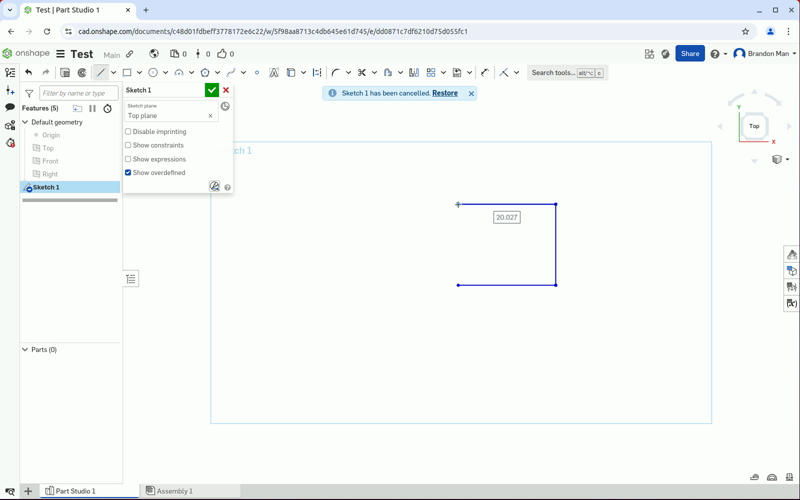
mouse_move(458, 285)
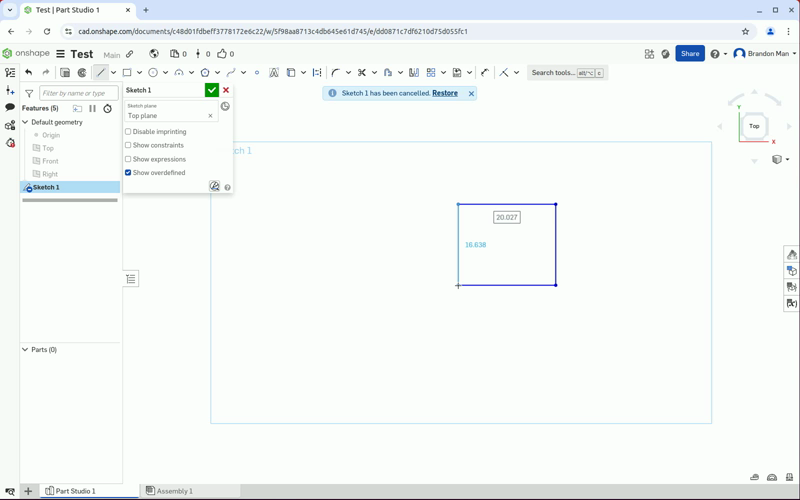
key_up(shift)
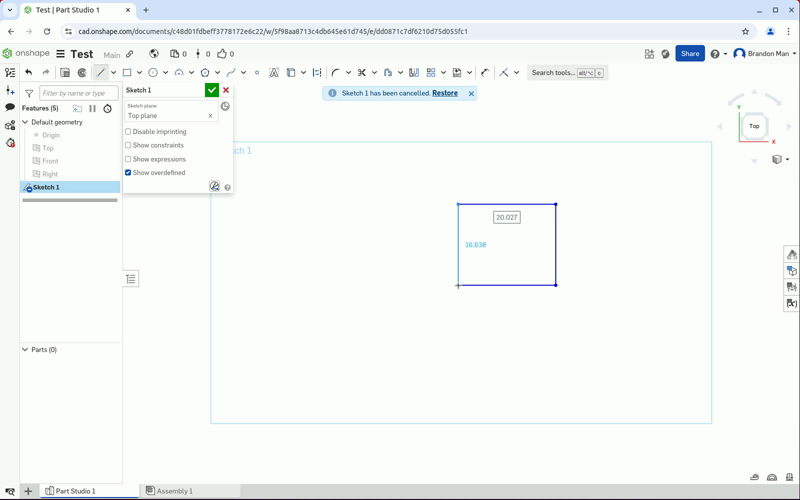
click(458, 285)
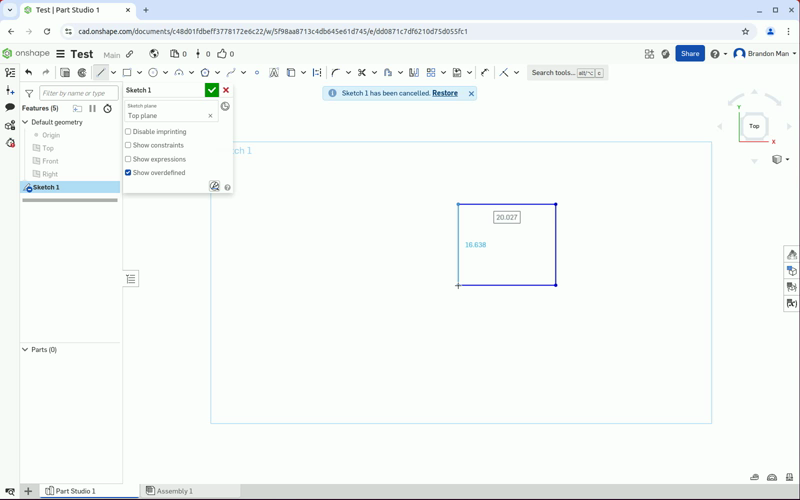
key(esc)
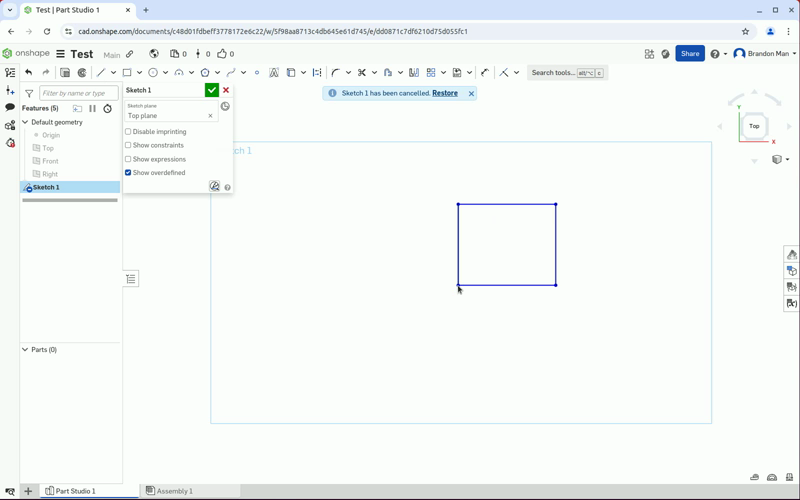
key(l)
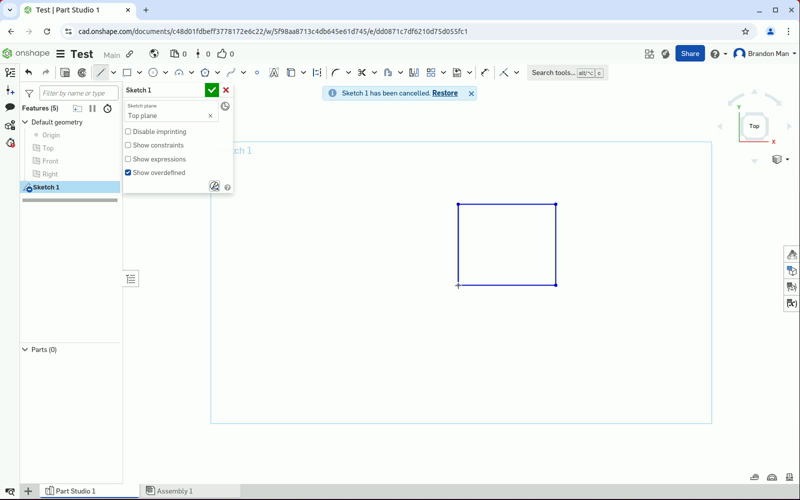
key_down(shift)
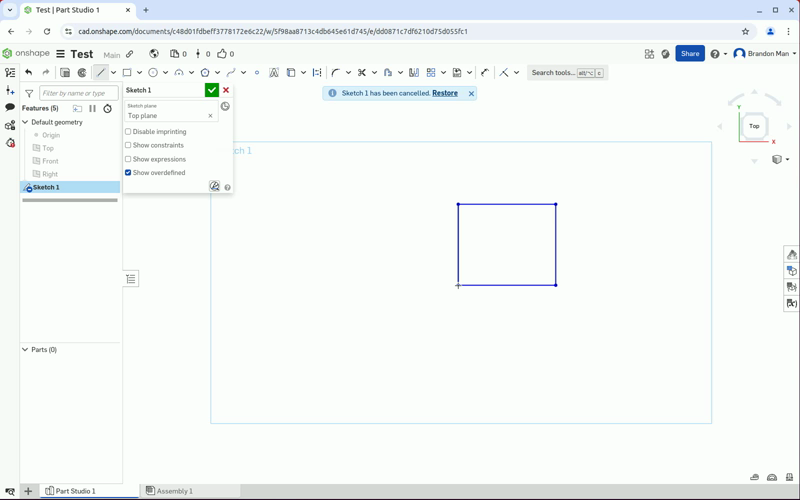
mouse_move(460, 283)
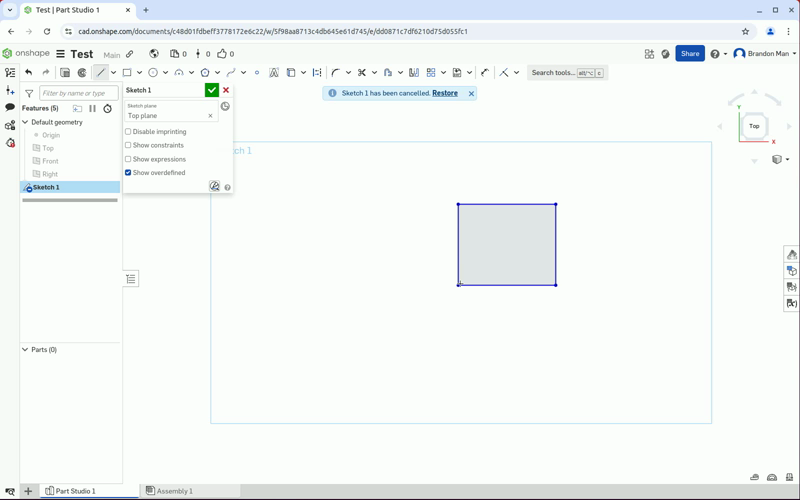
scroll(6)
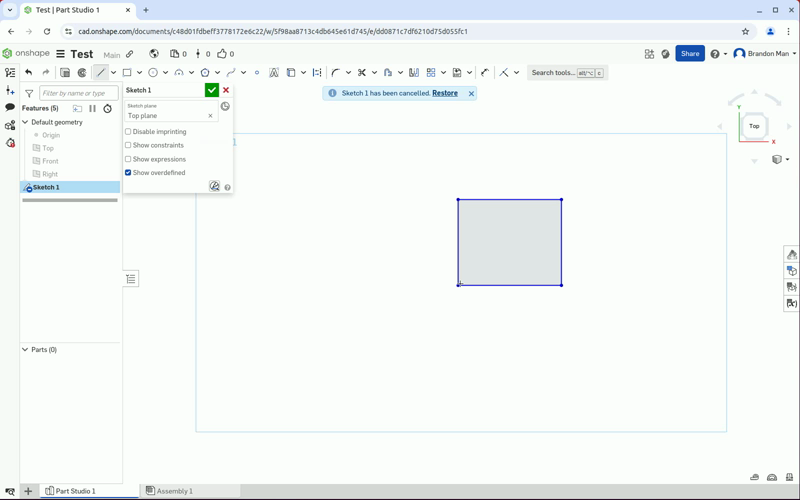
scroll(6)
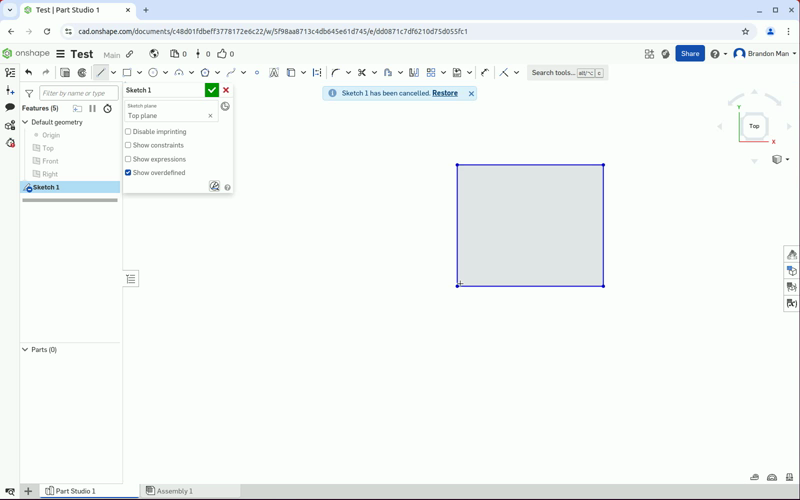
scroll(6)
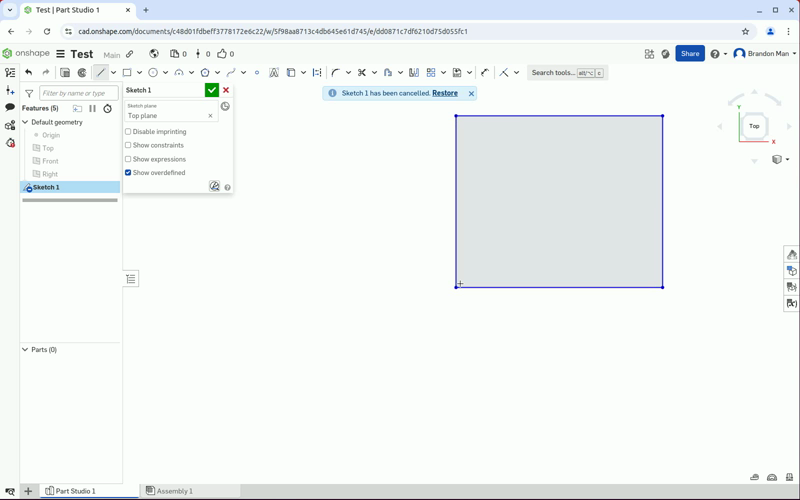
scroll(6)
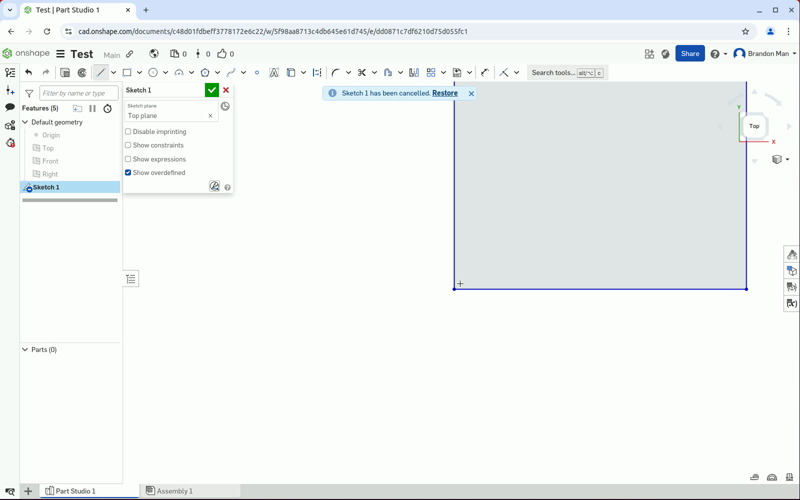
scroll(6)
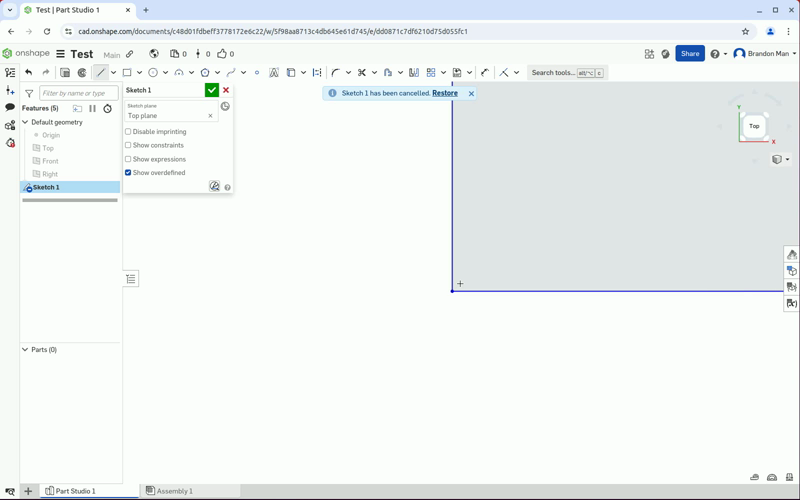
scroll(6)
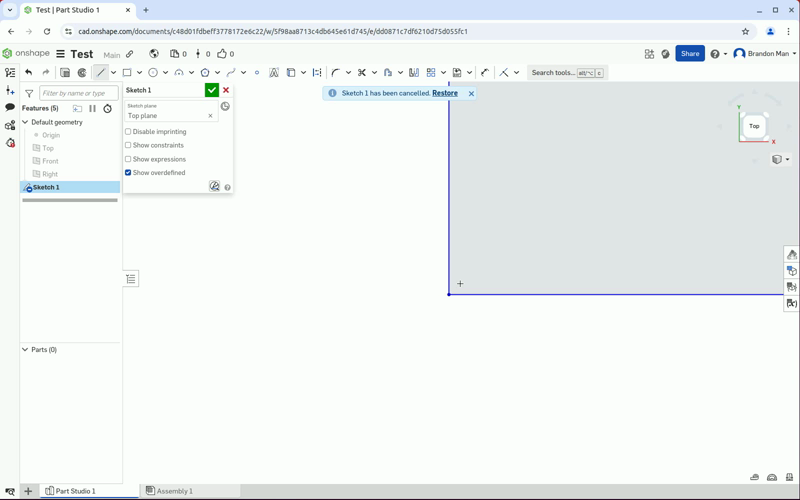
scroll(6)
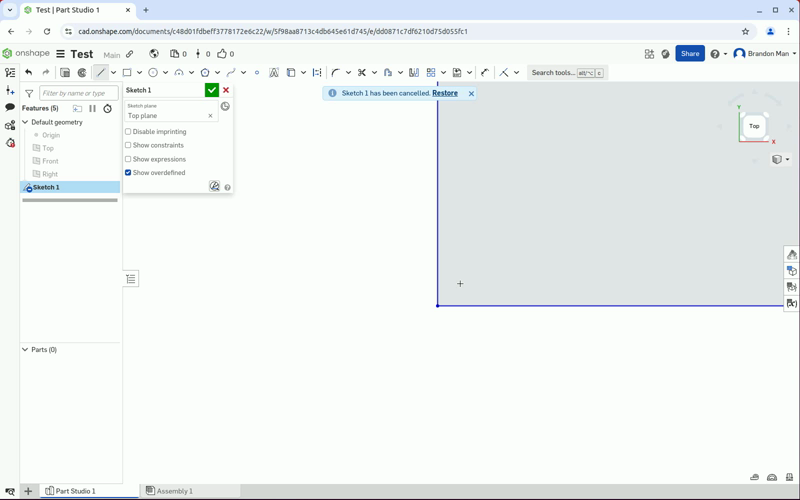
click(460, 283)
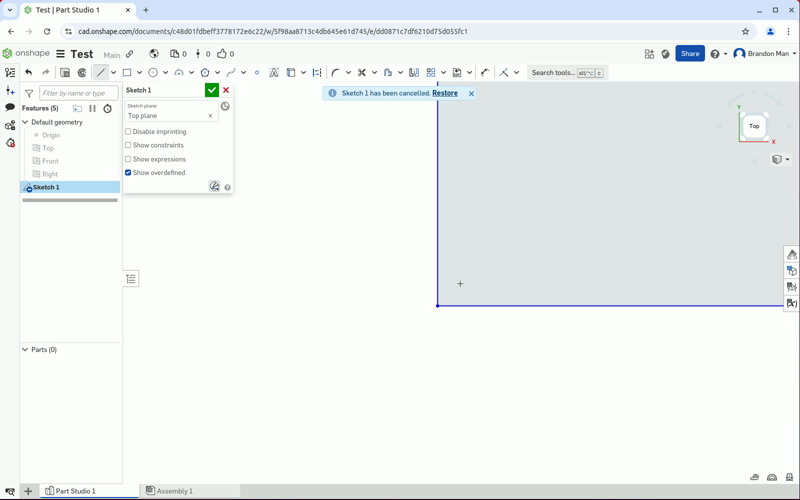
scroll(-6)
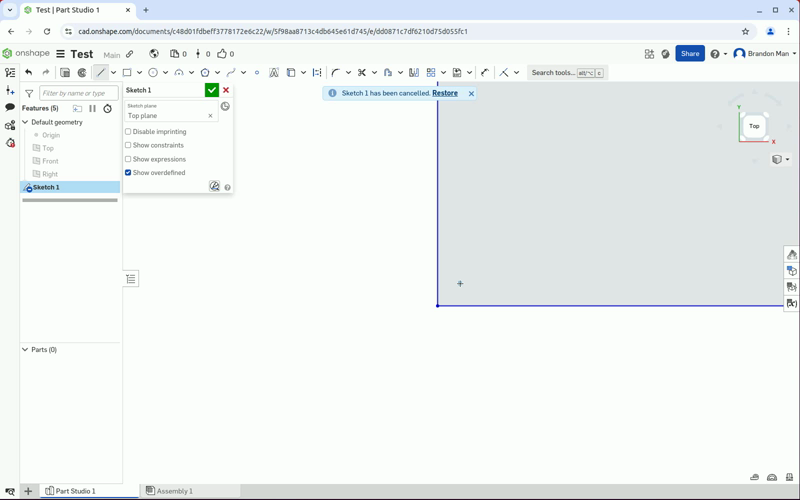
scroll(-6)
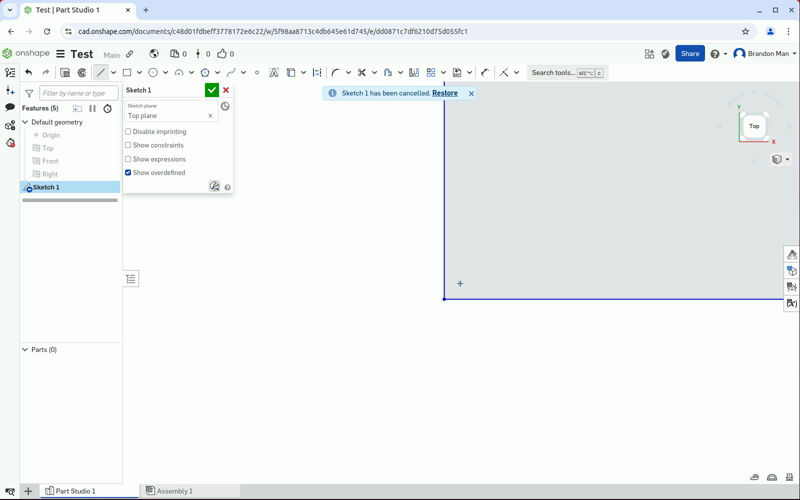
scroll(-6)
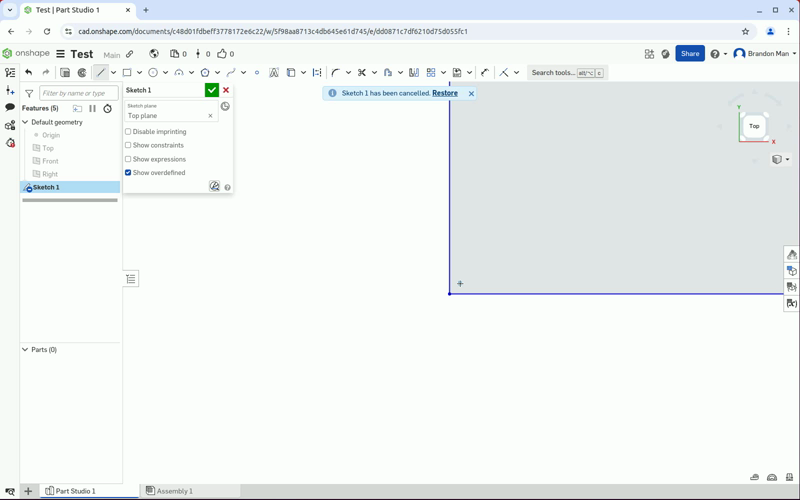
scroll(-6)
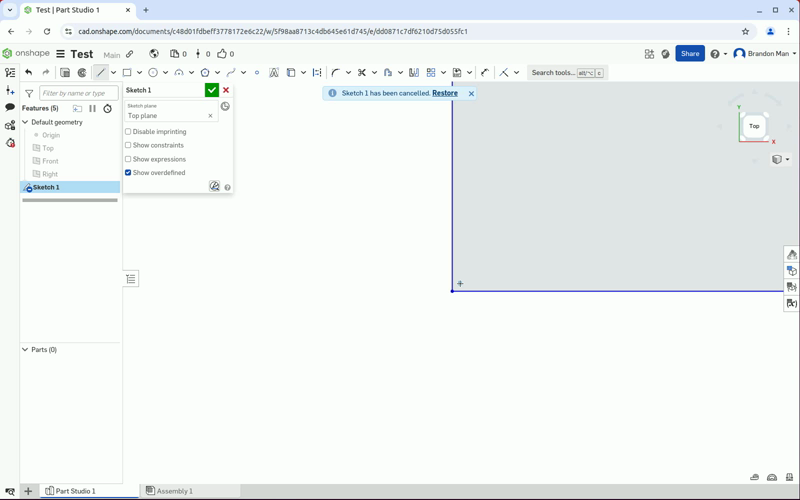
scroll(-6)
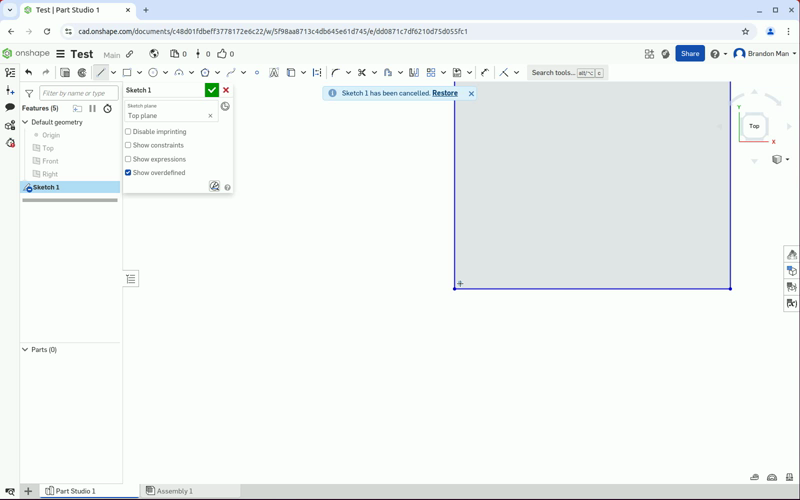
scroll(-6)
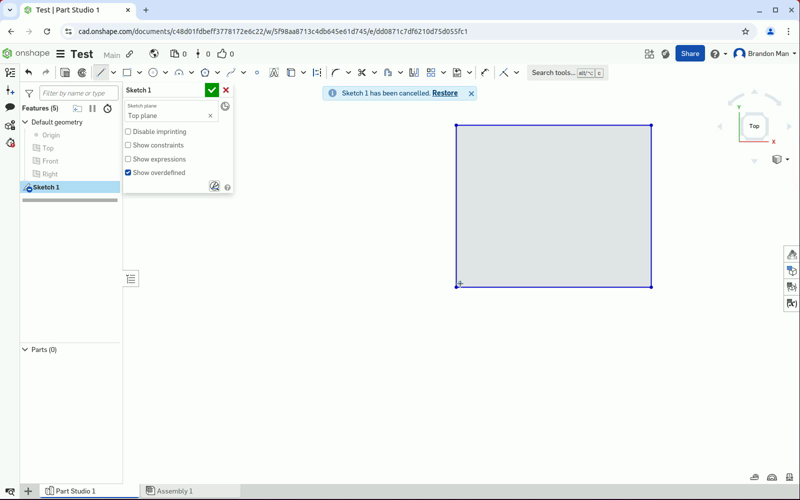
scroll(-6)
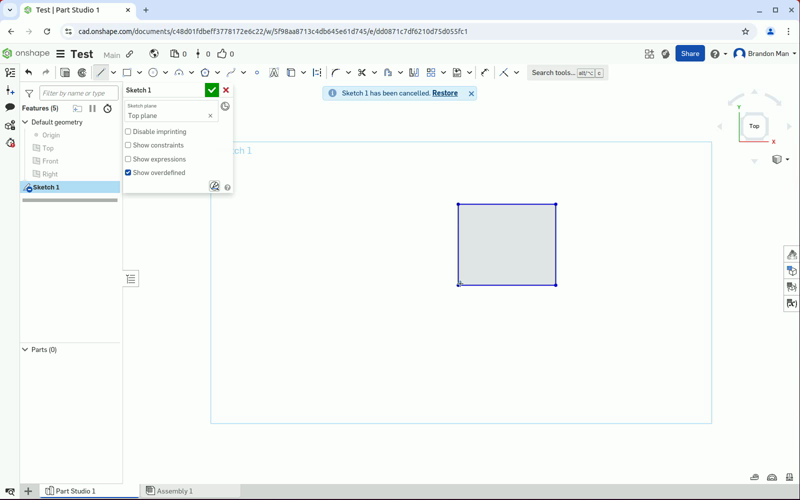
key_up(shift)
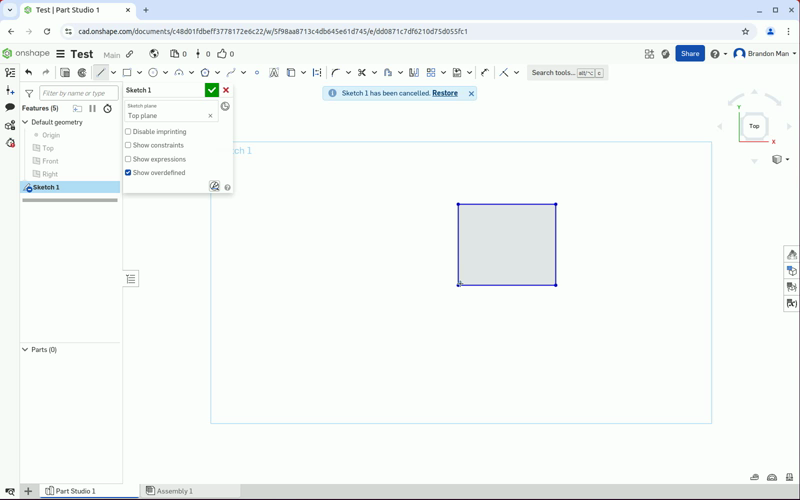
key_down(shift)
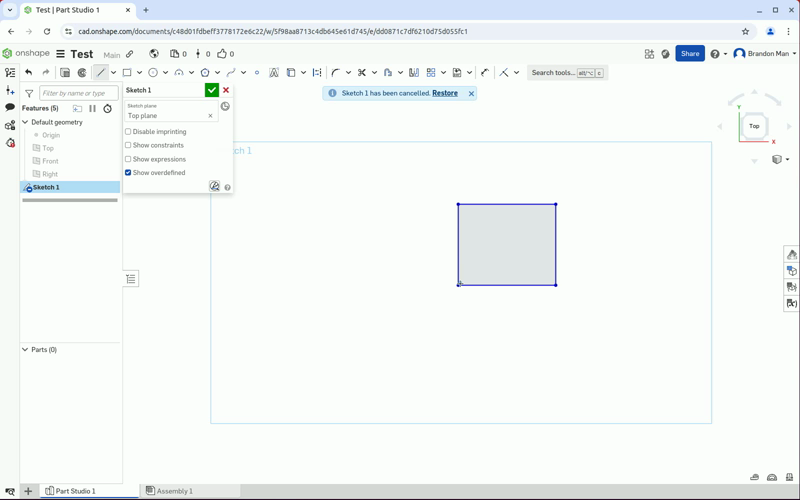
mouse_move(553, 283)
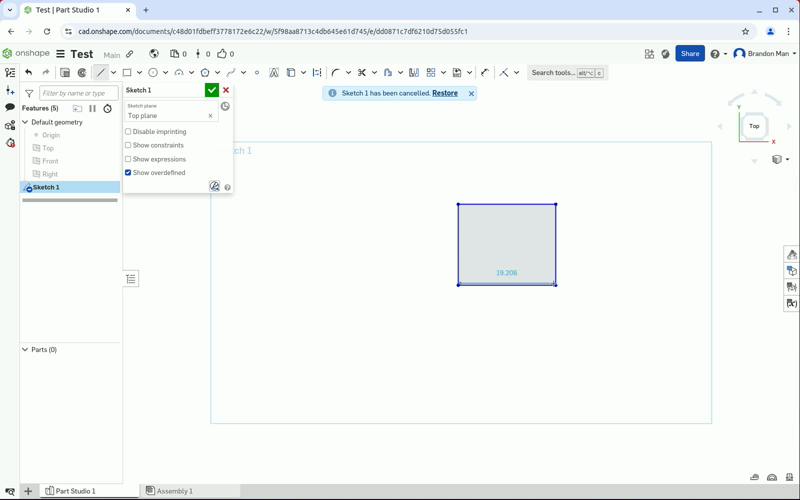
scroll(6)
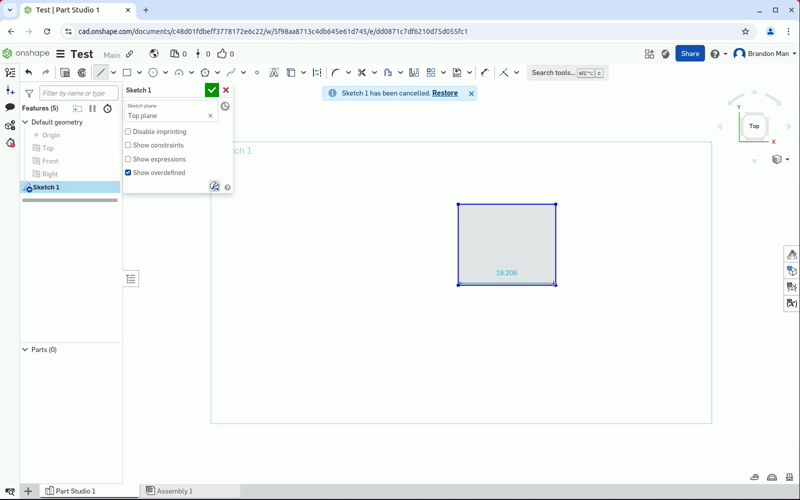
scroll(6)
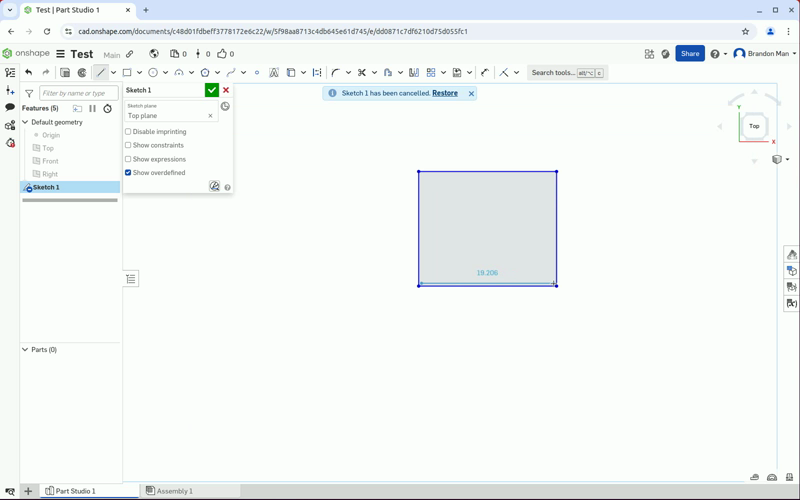
scroll(6)
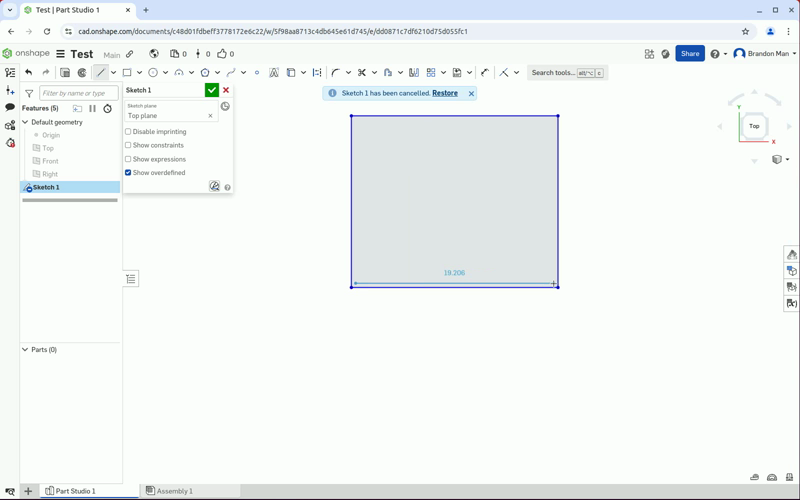
scroll(6)
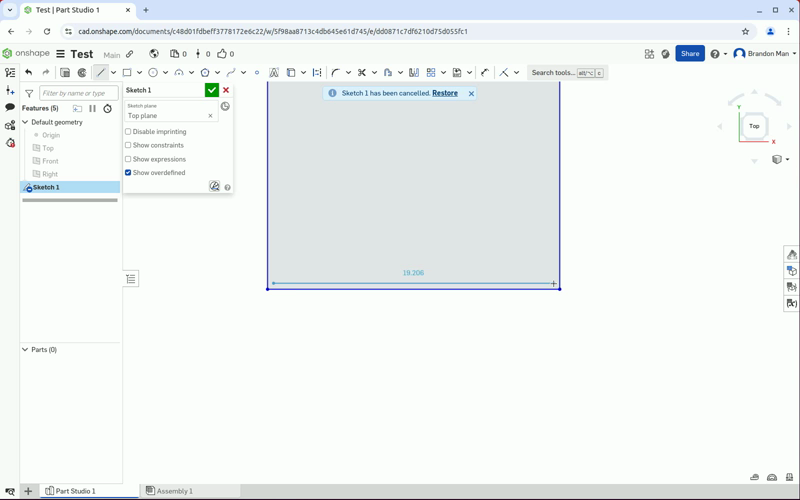
scroll(6)
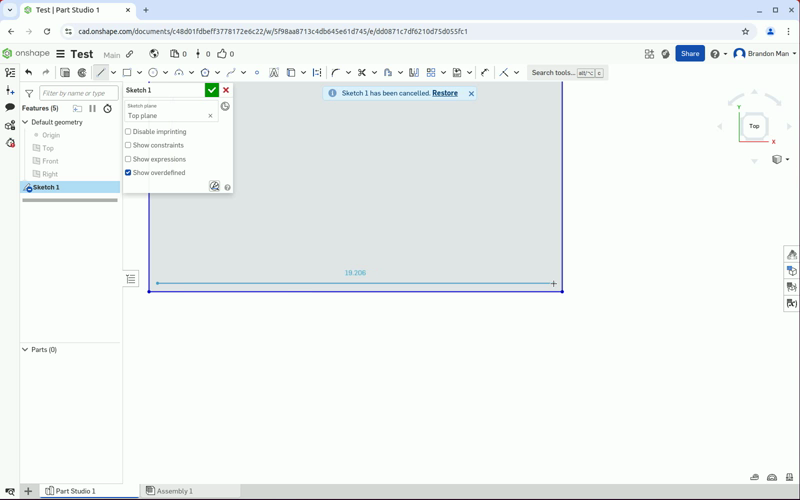
scroll(6)
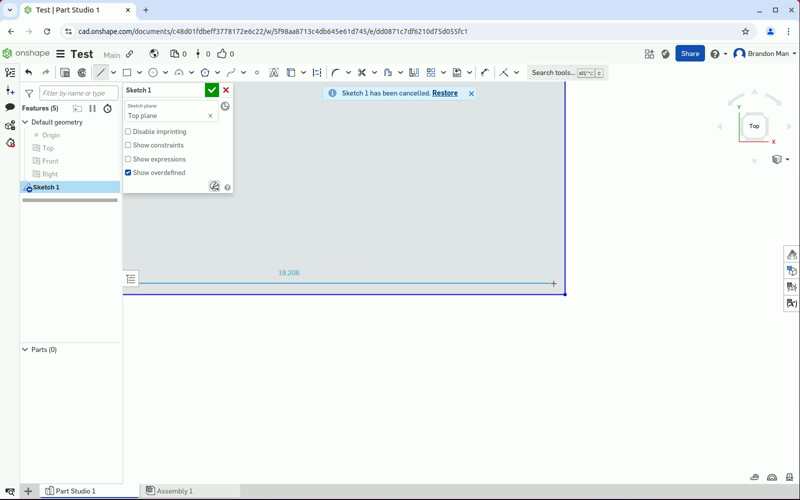
scroll(6)
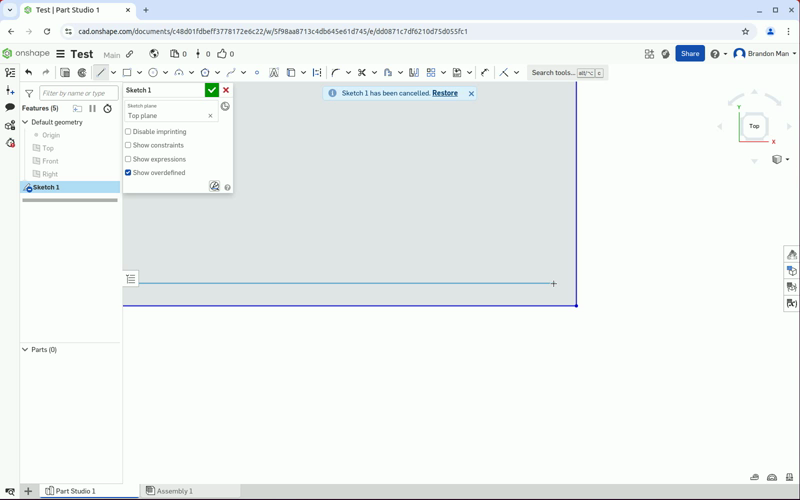
click(553, 283)
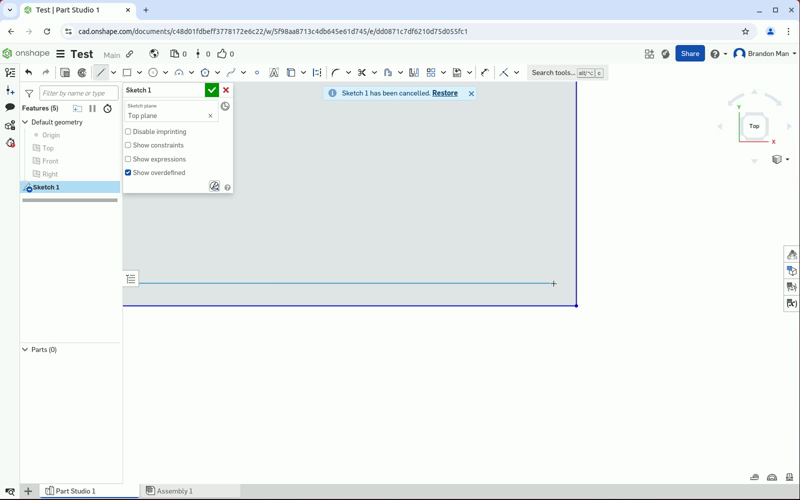
scroll(-6)
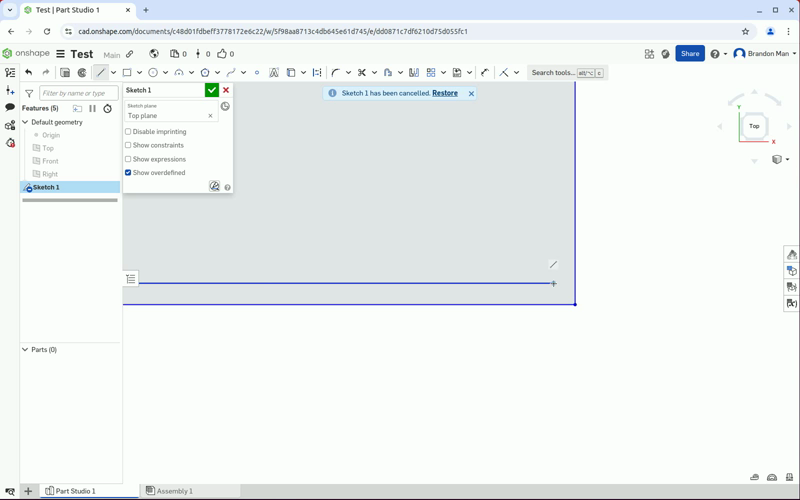
scroll(-6)
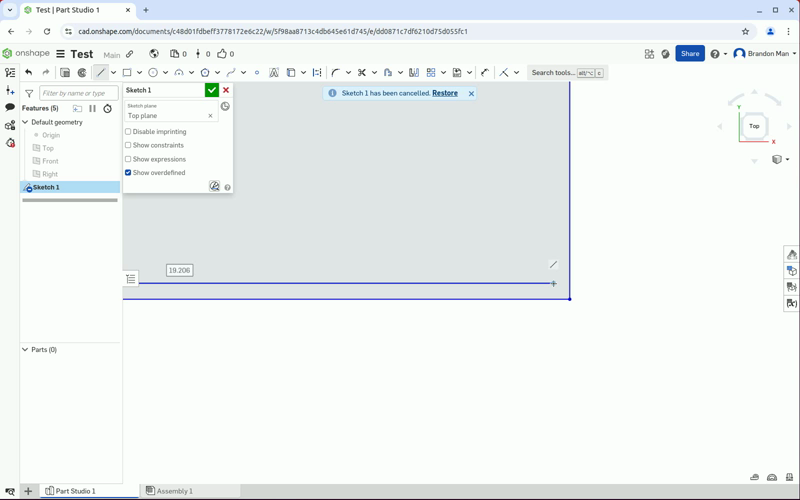
scroll(-6)
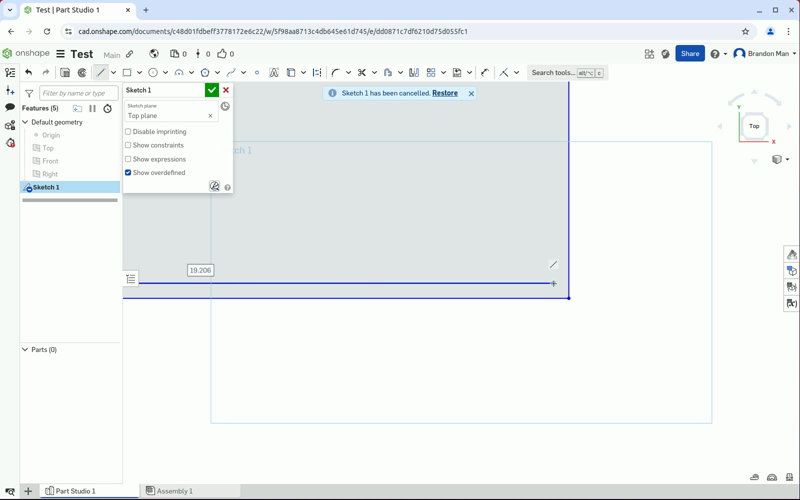
scroll(-6)
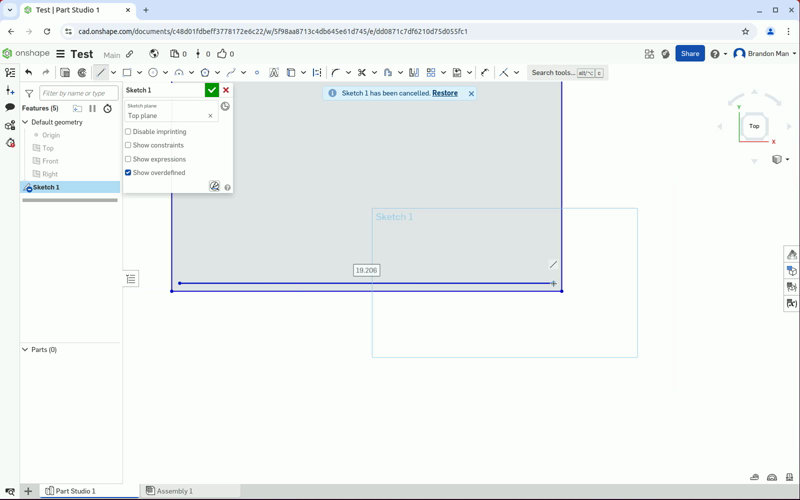
scroll(-6)
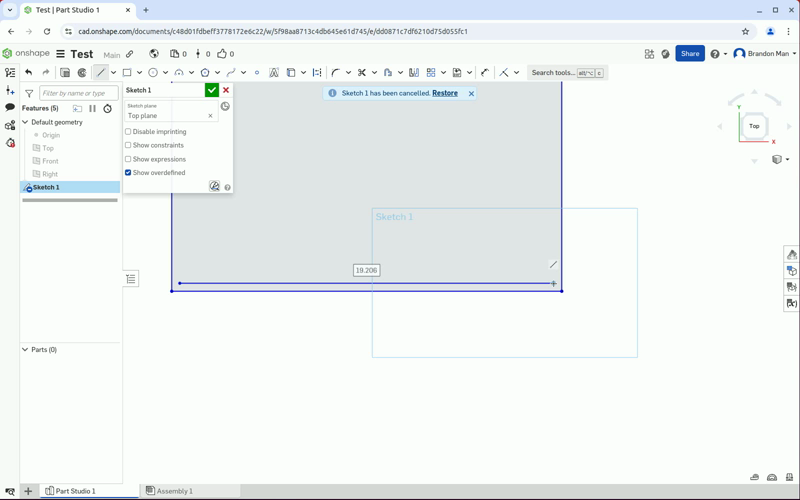
scroll(-6)
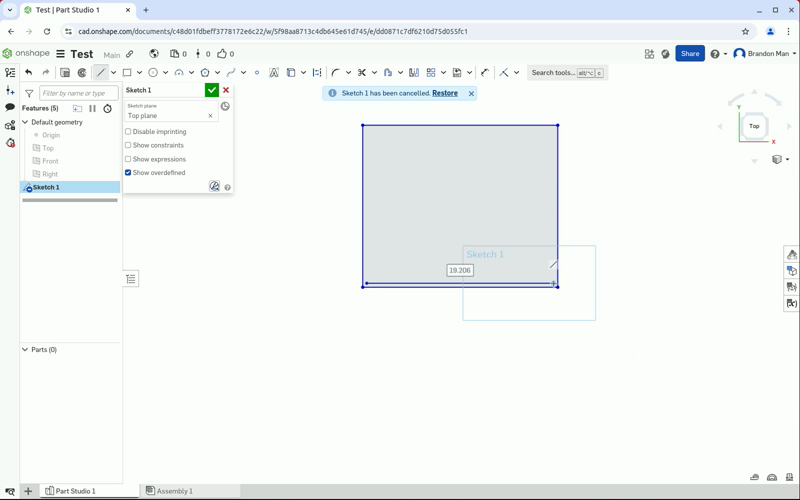
scroll(-6)
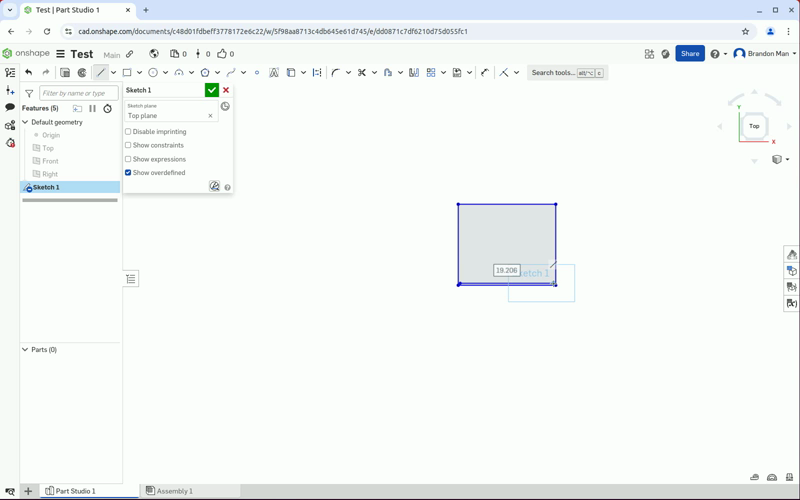
key_up(shift)
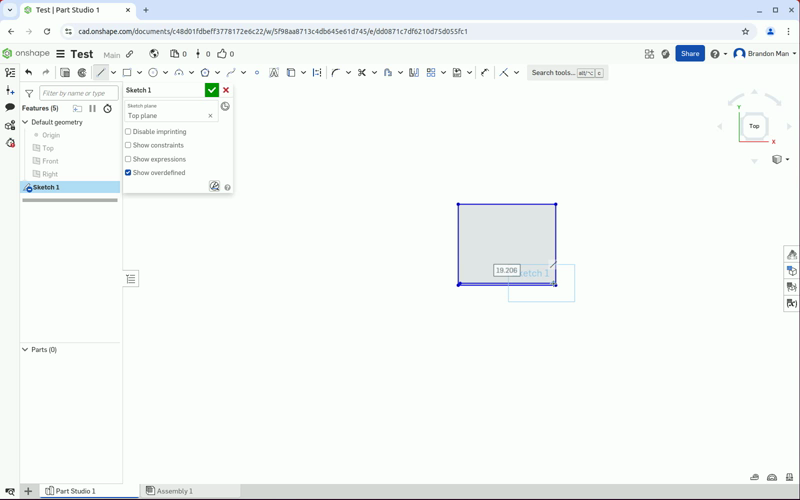
key_down(shift)
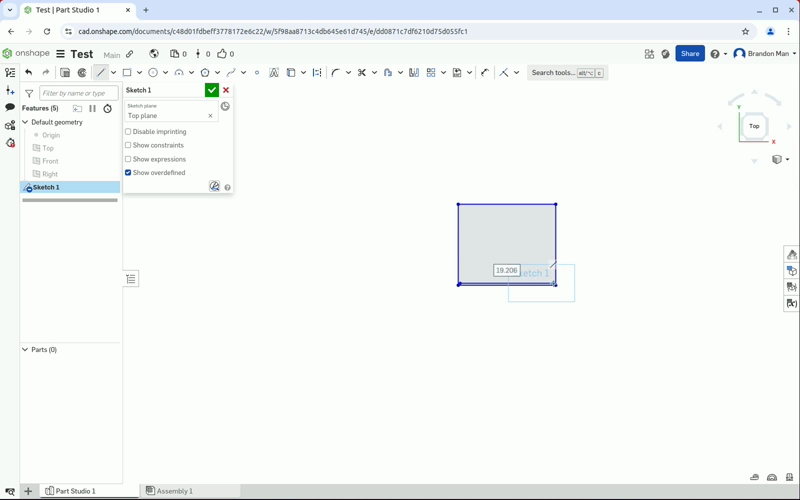
mouse_move(553, 206)
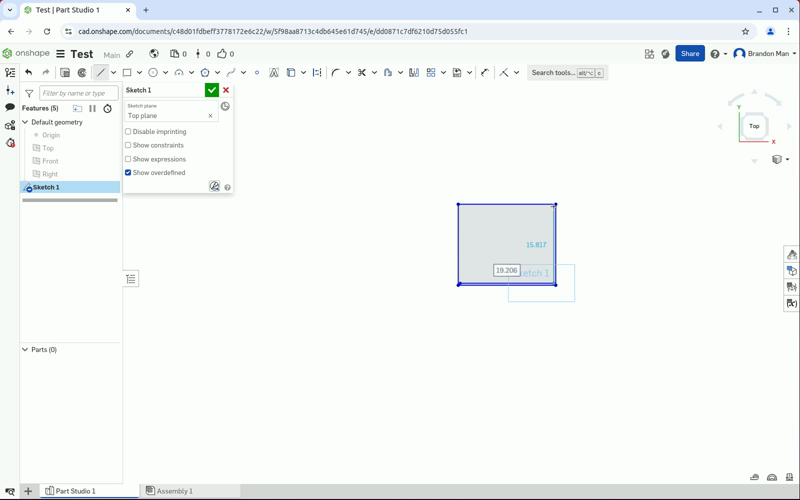
scroll(6)
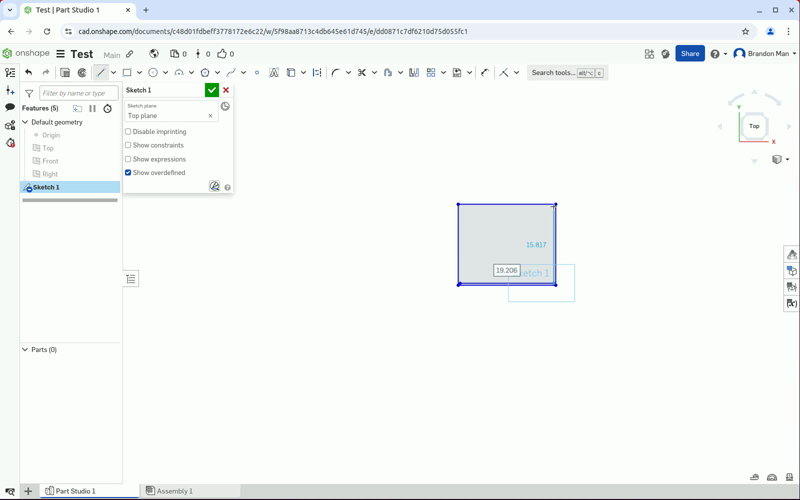
scroll(6)
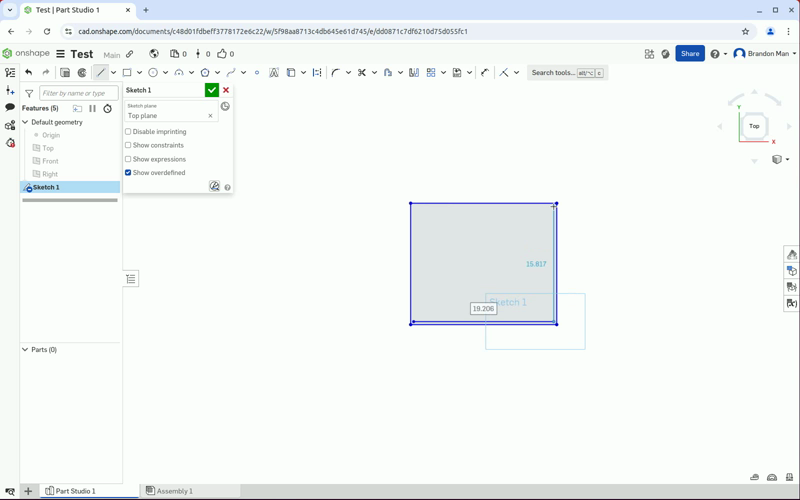
scroll(6)
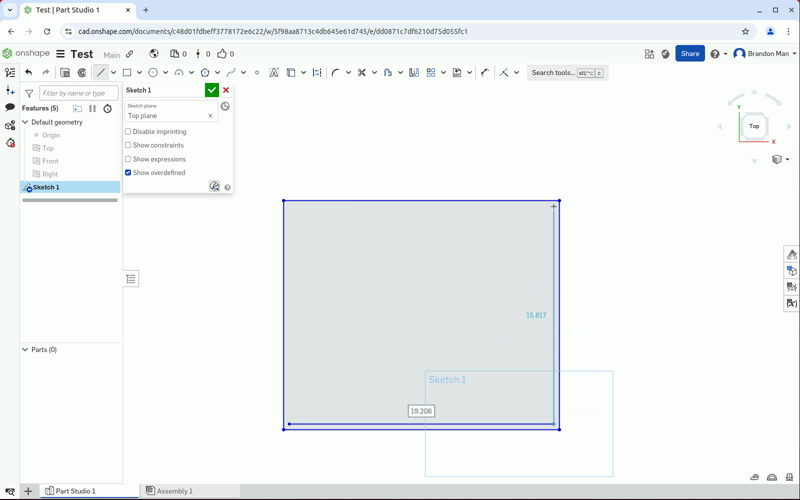
scroll(6)
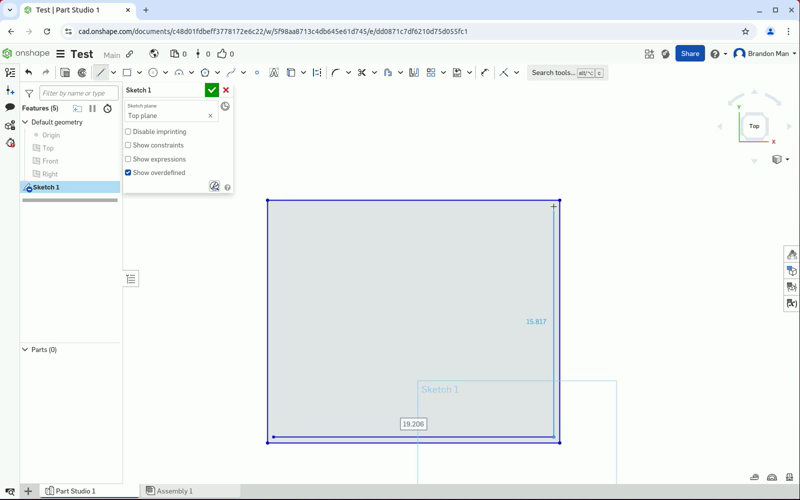
scroll(6)
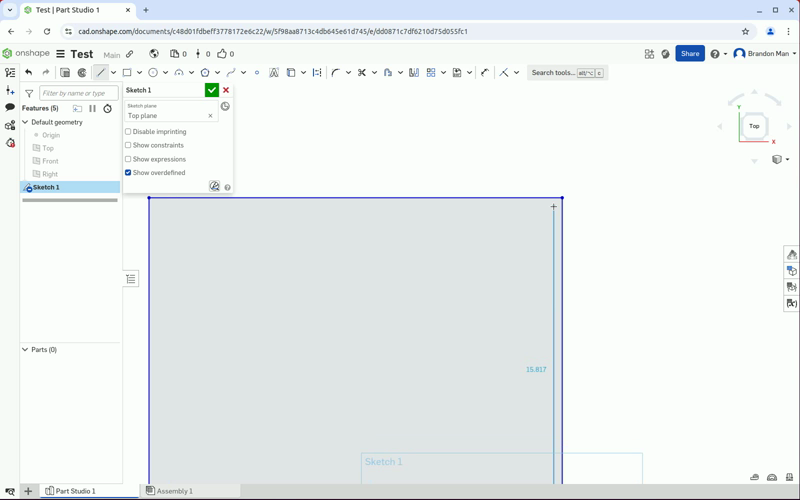
scroll(6)
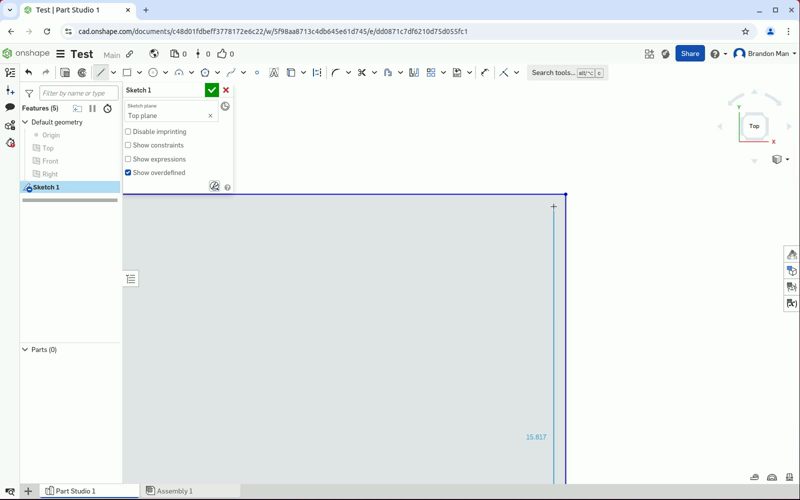
scroll(6)
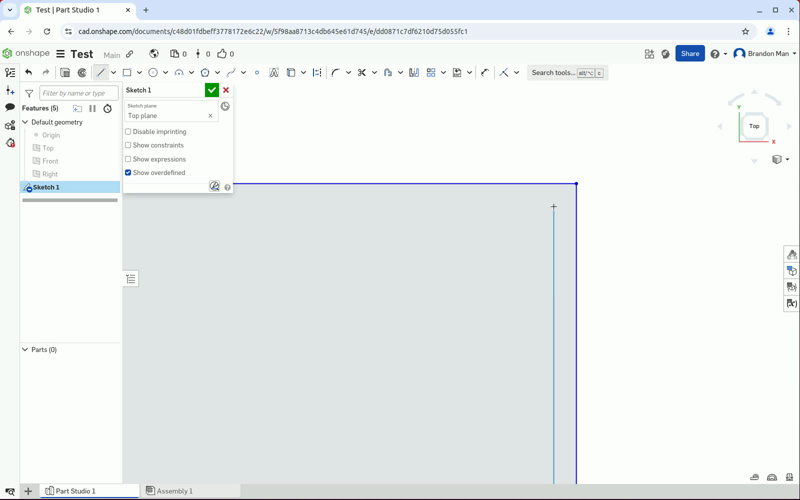
click(553, 206)
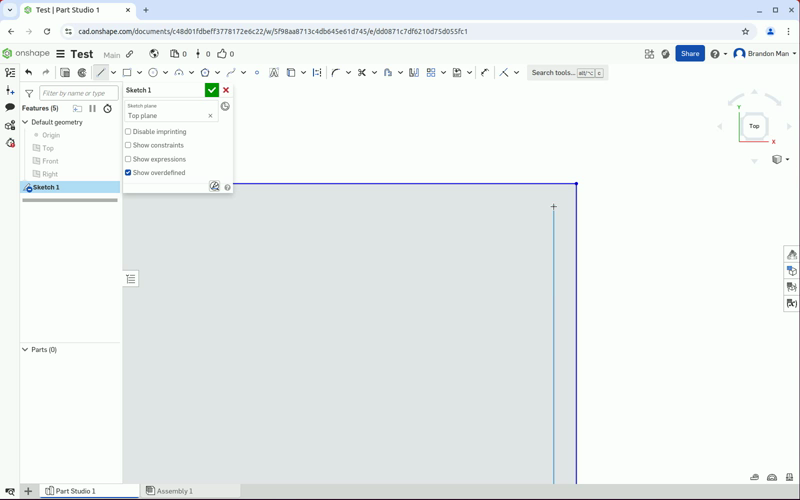
scroll(-6)
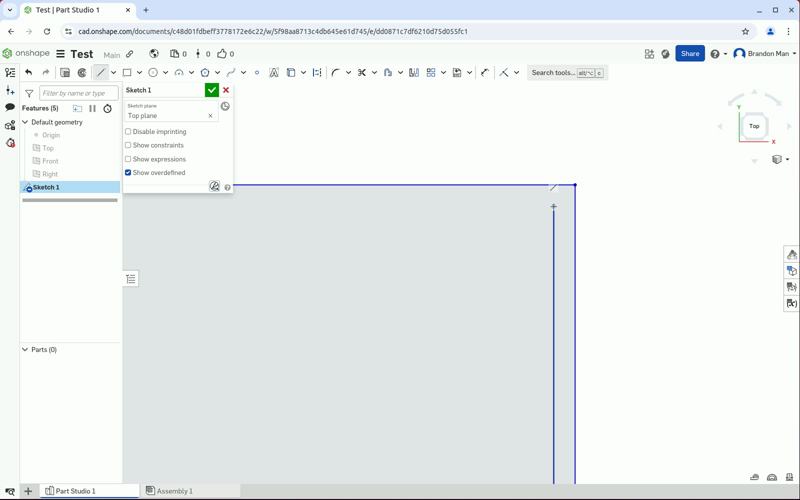
scroll(-6)
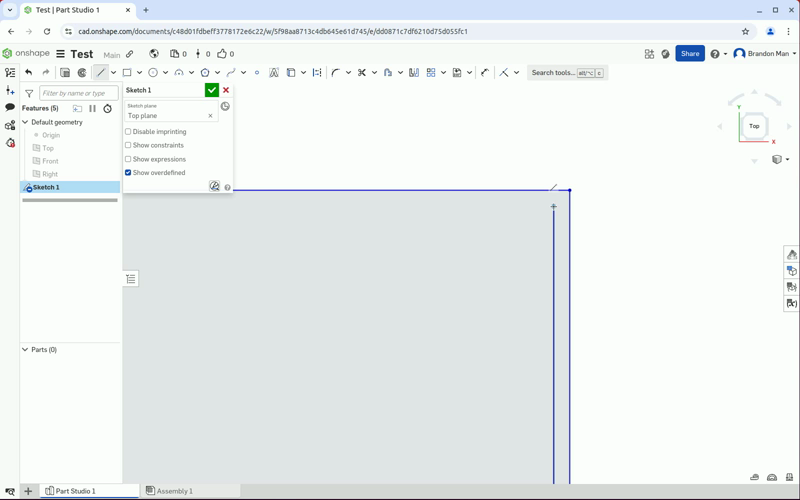
scroll(-6)
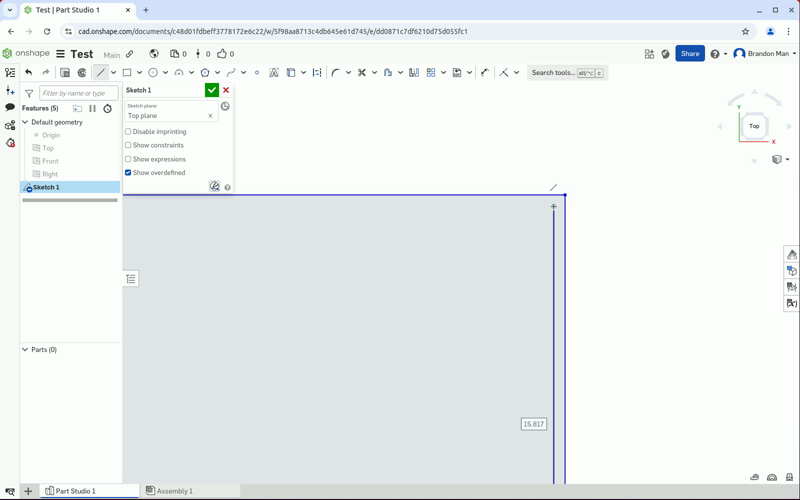
scroll(-6)
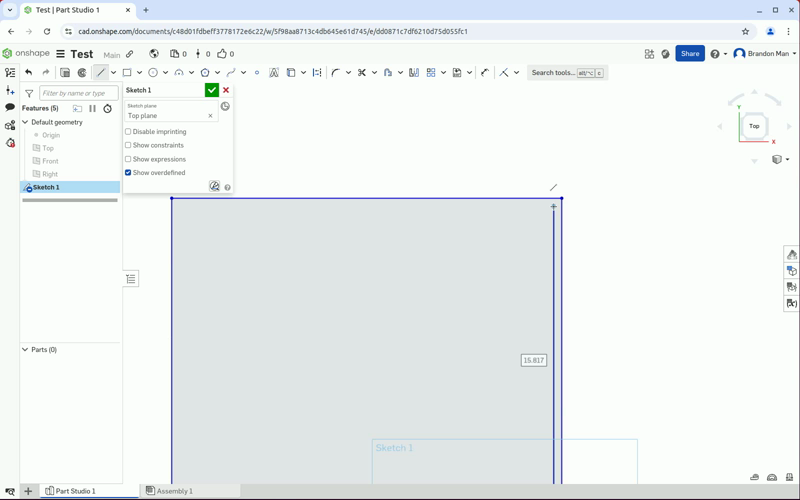
scroll(-6)
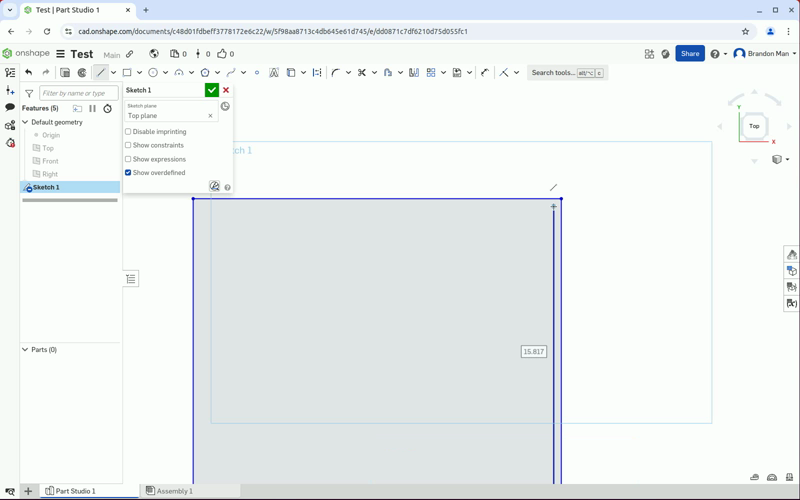
scroll(-6)
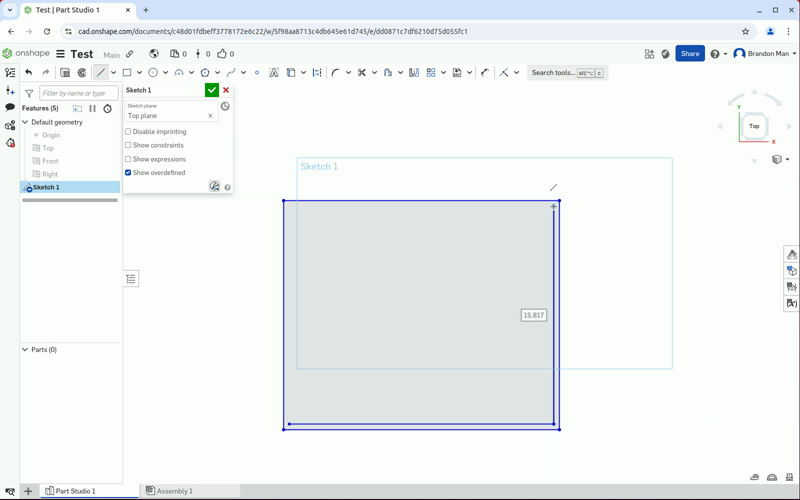
scroll(-6)
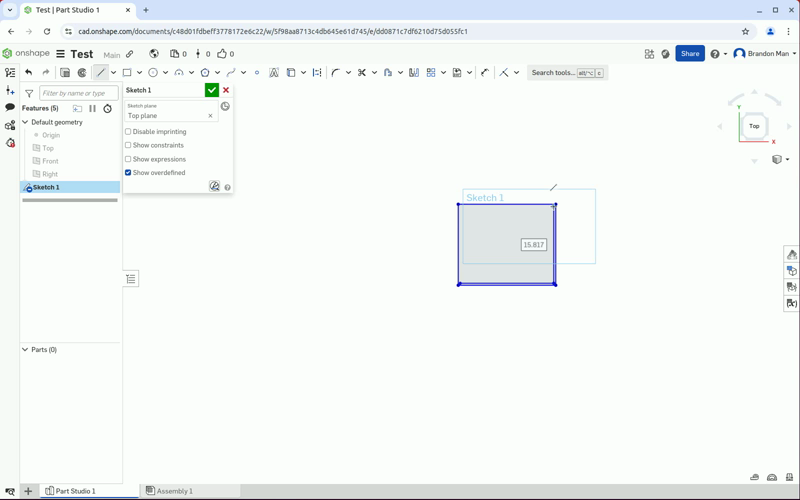
key_up(shift)
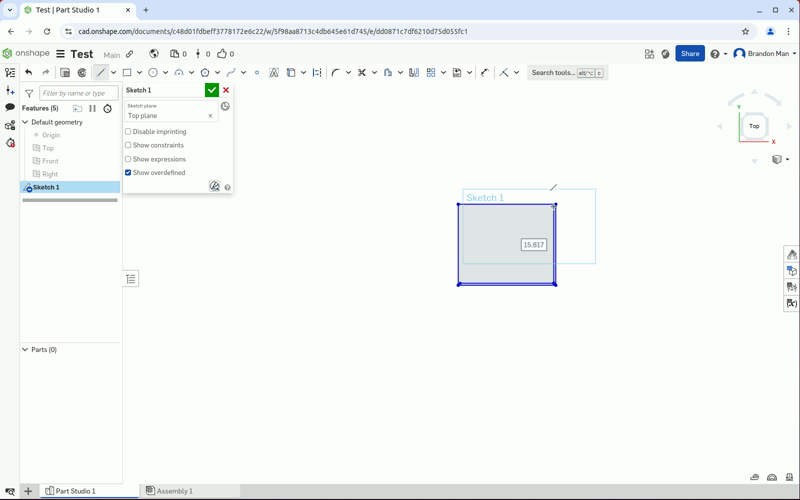
key_down(shift)
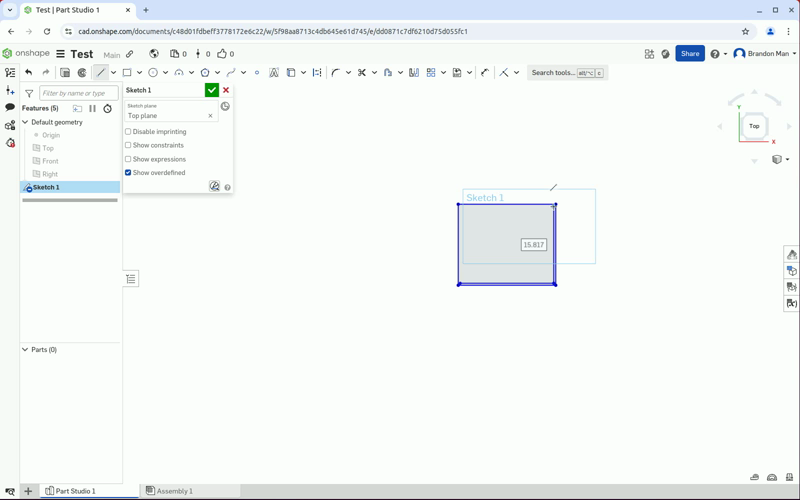
mouse_move(460, 206)
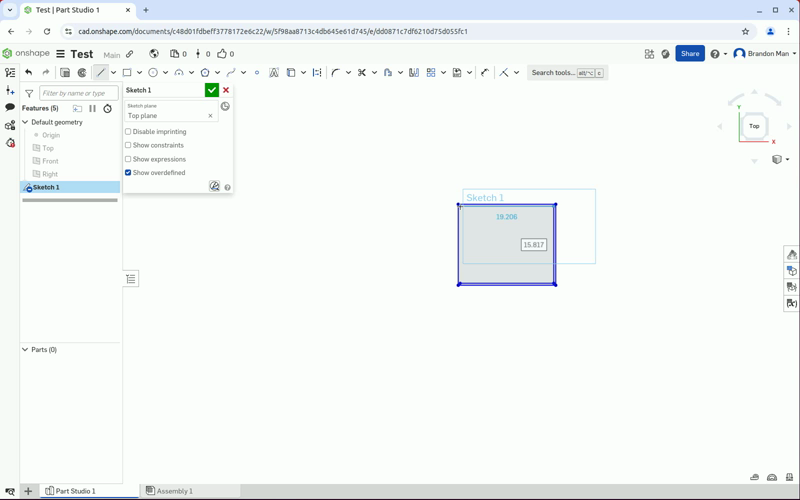
scroll(6)
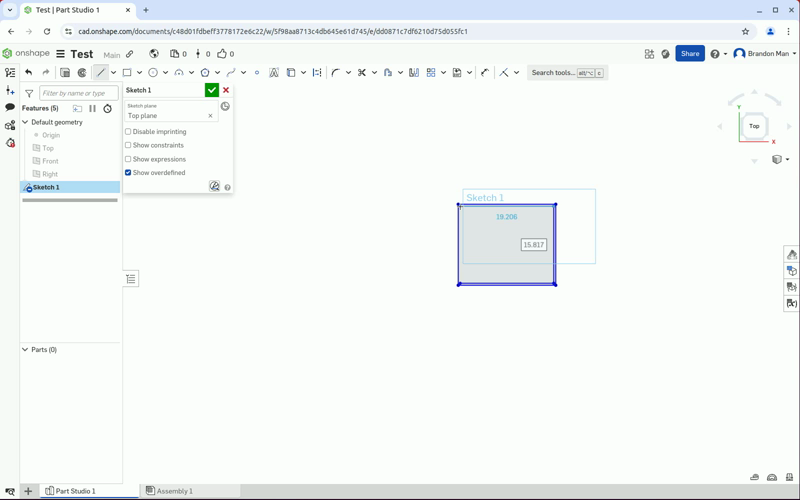
scroll(6)
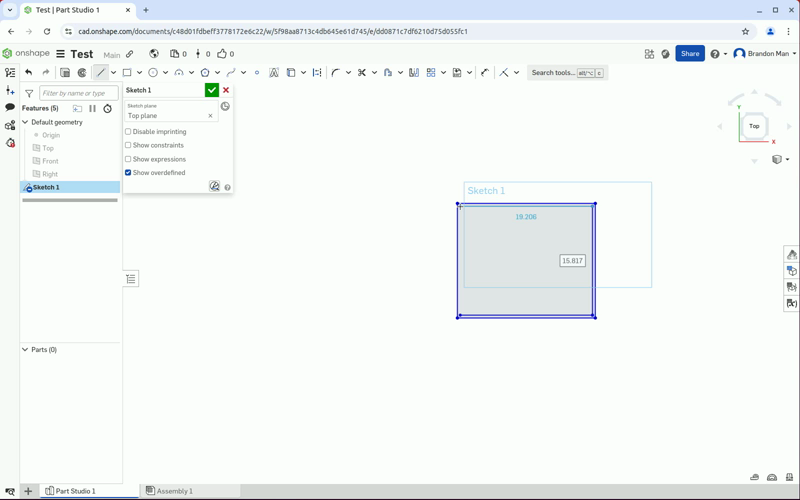
scroll(6)
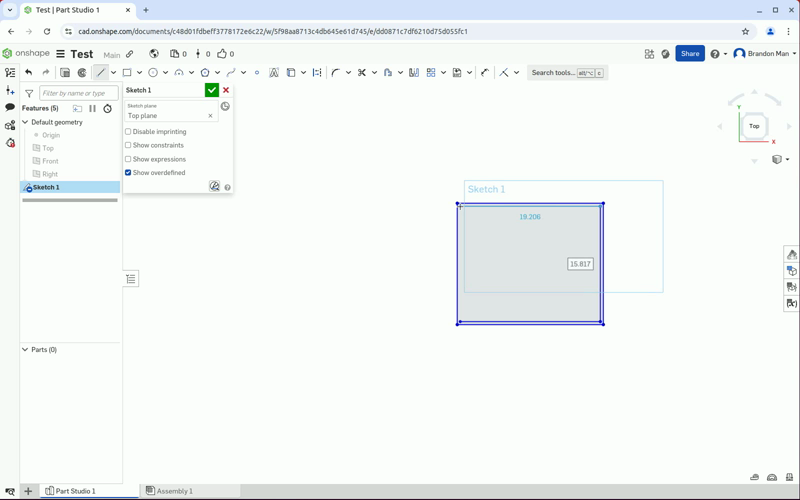
scroll(6)
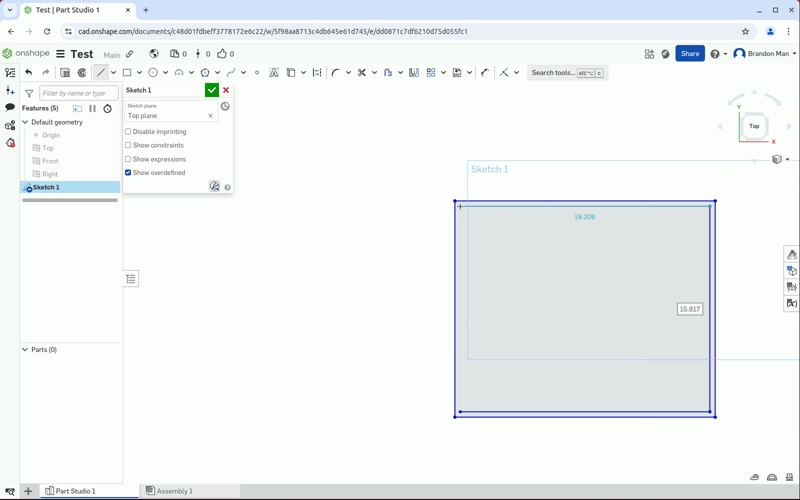
scroll(6)
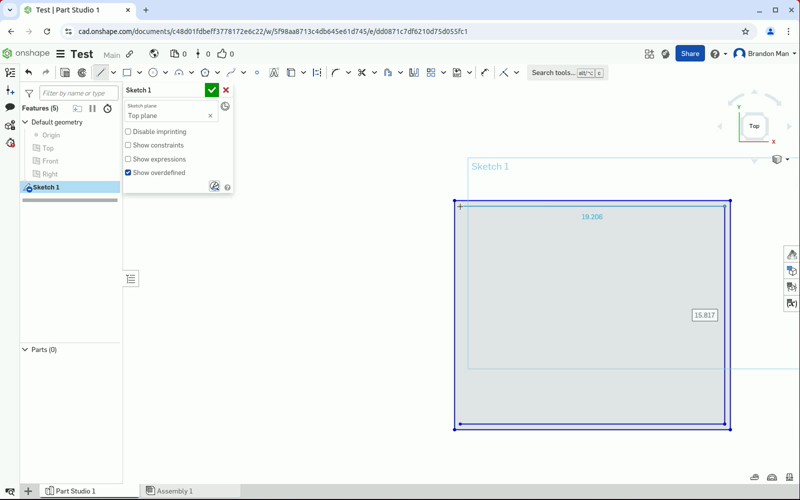
scroll(6)
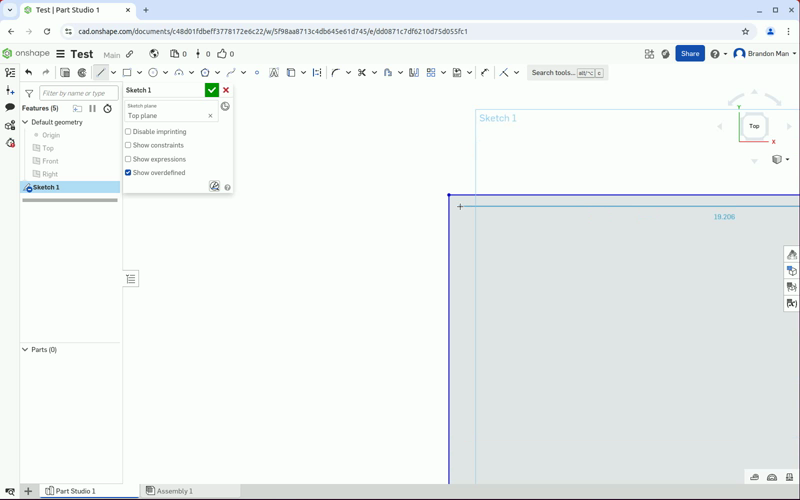
scroll(6)
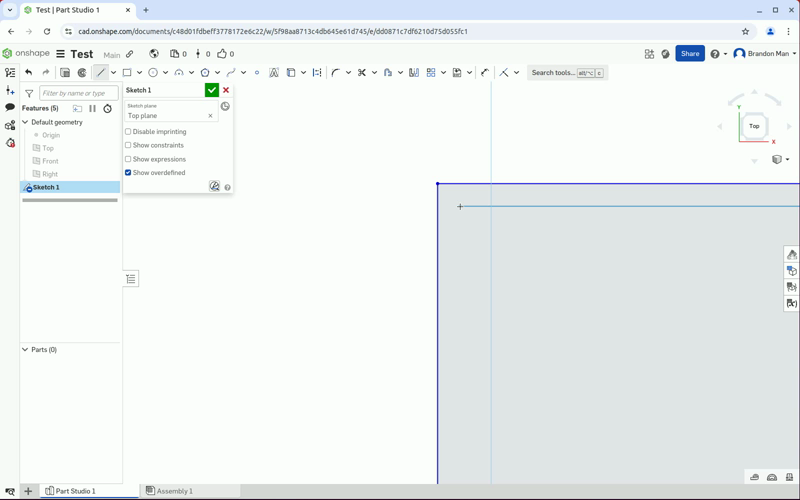
click(460, 206)
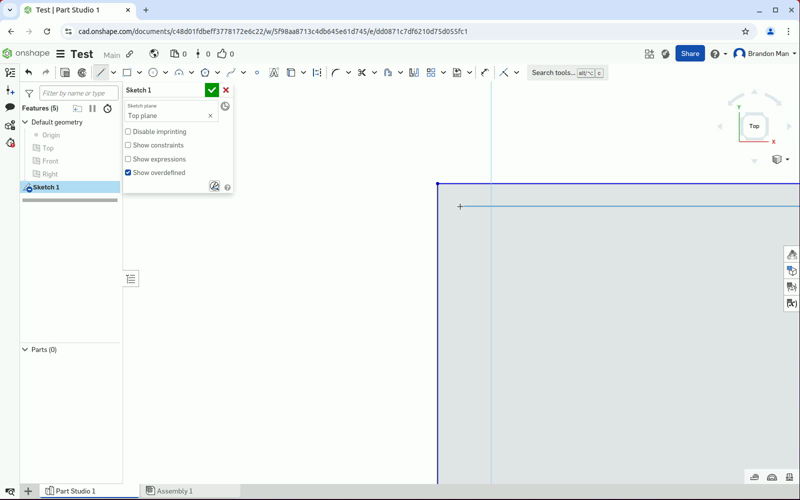
scroll(-6)
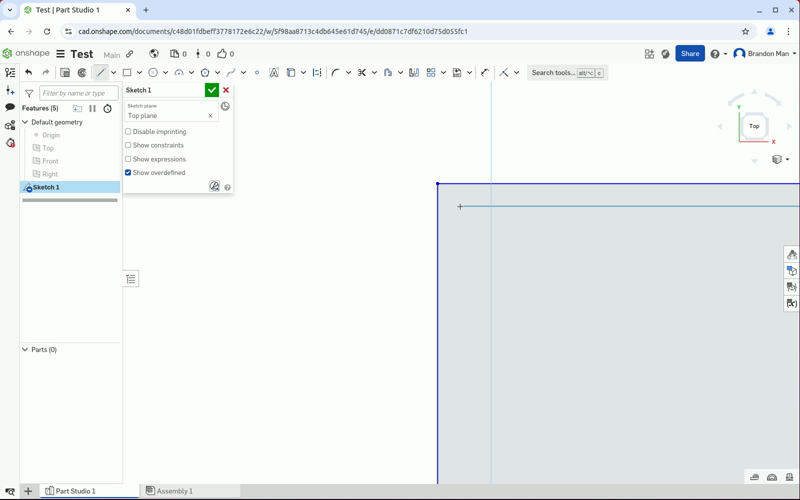
scroll(-6)
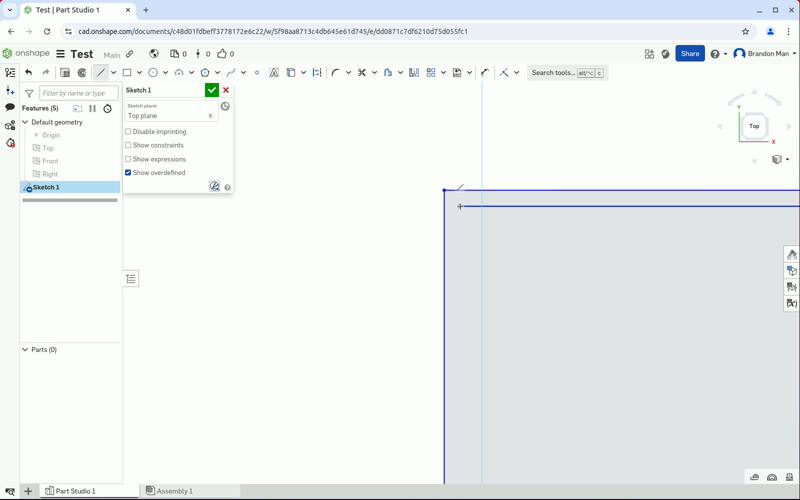
scroll(-6)
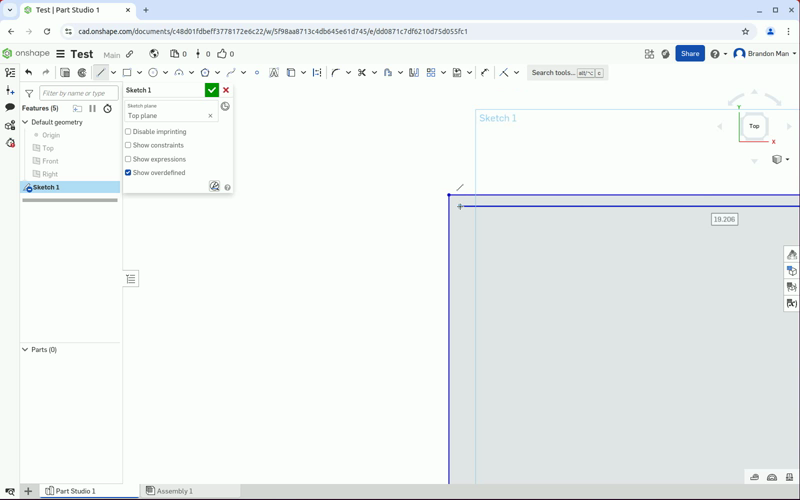
scroll(-6)
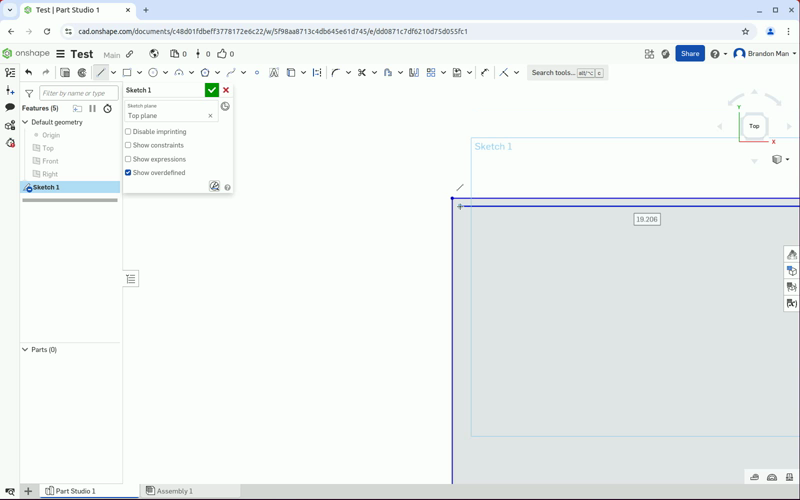
scroll(-6)
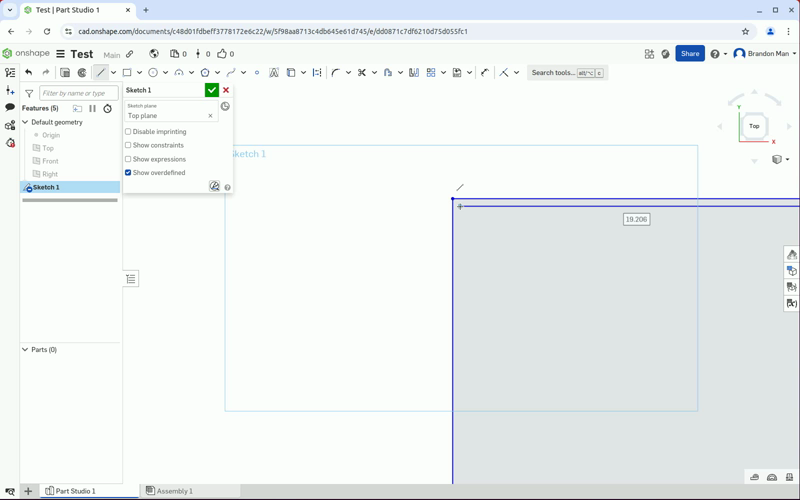
scroll(-6)
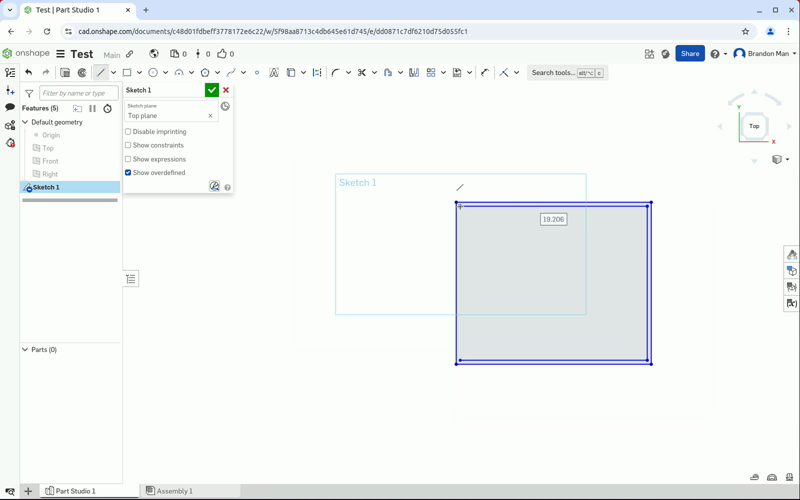
scroll(-6)
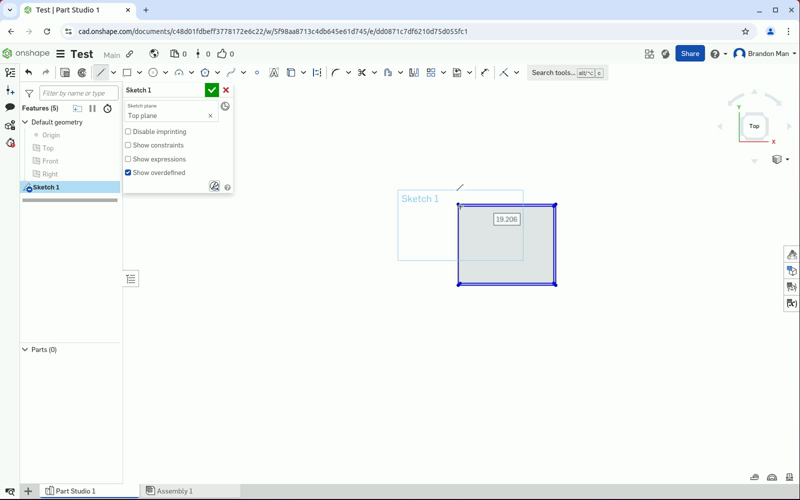
key_up(shift)
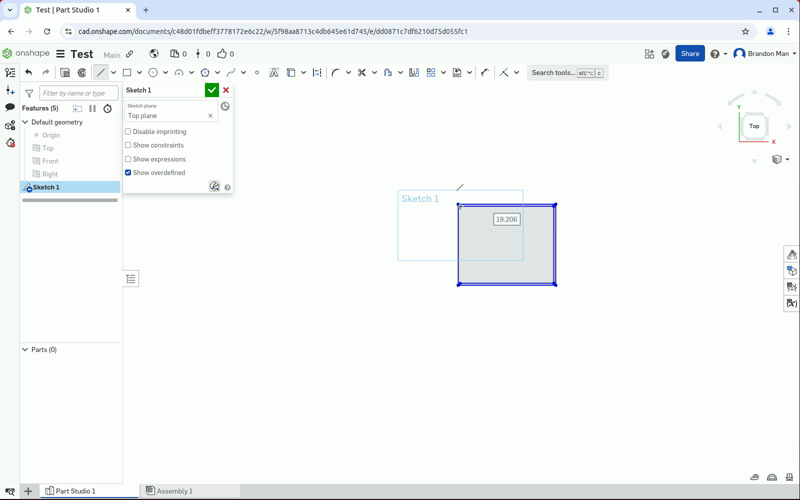
key_down(shift)
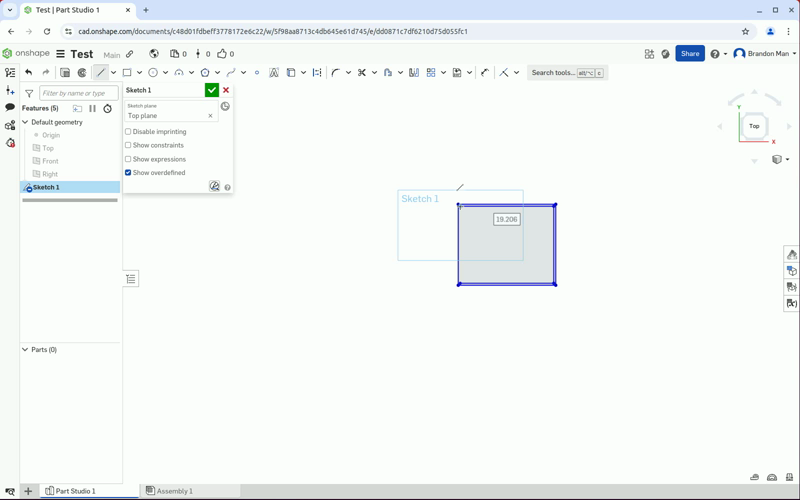
mouse_move(460, 283)
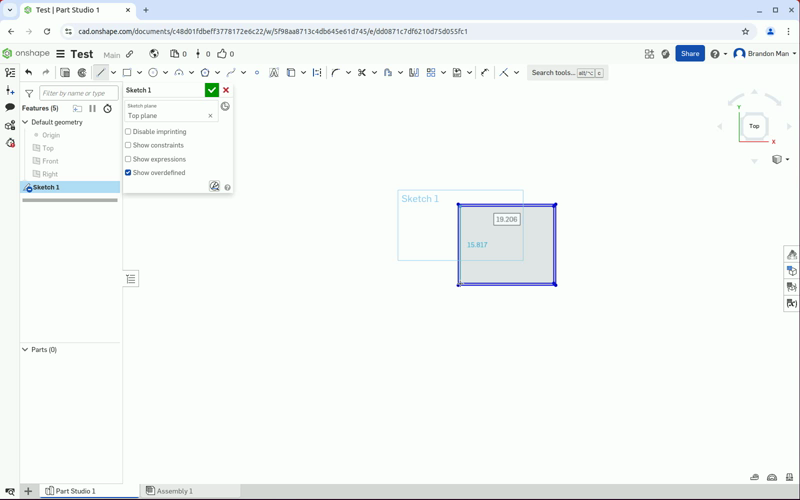
scroll(6)
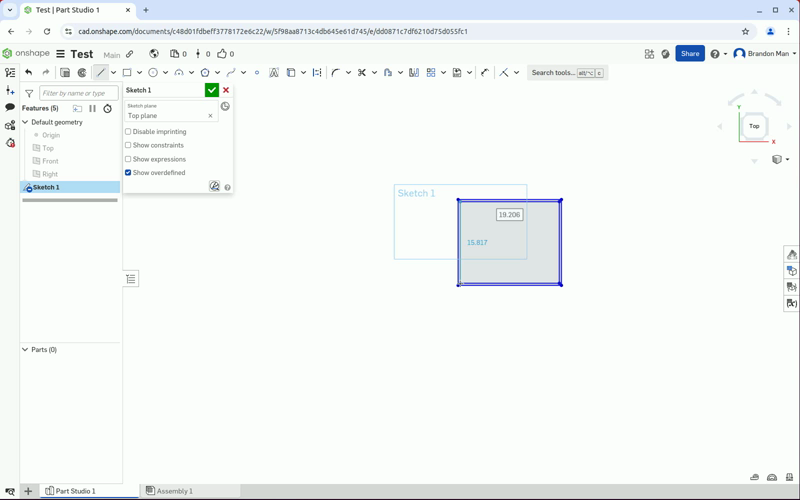
scroll(6)
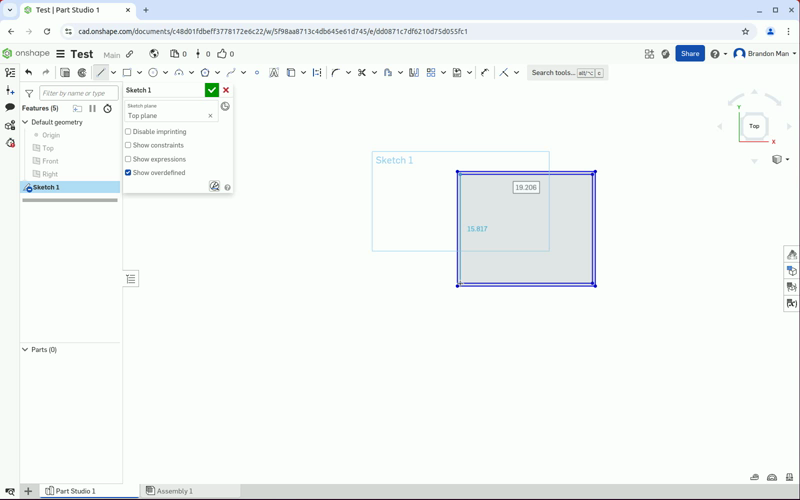
scroll(6)
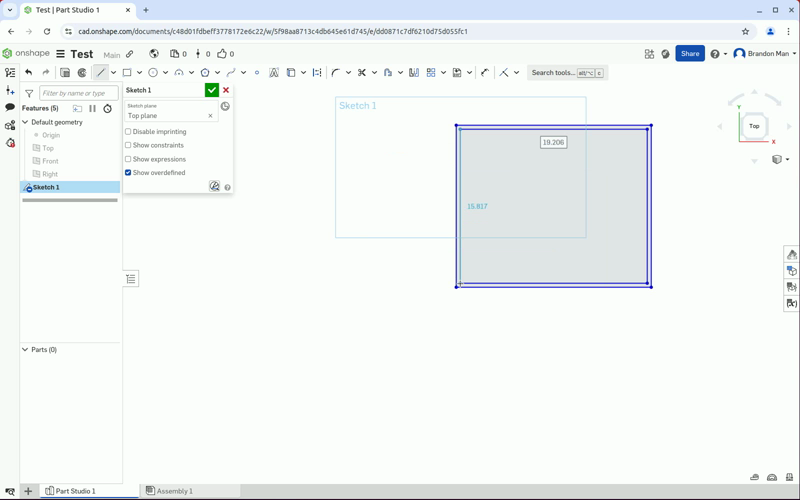
scroll(6)
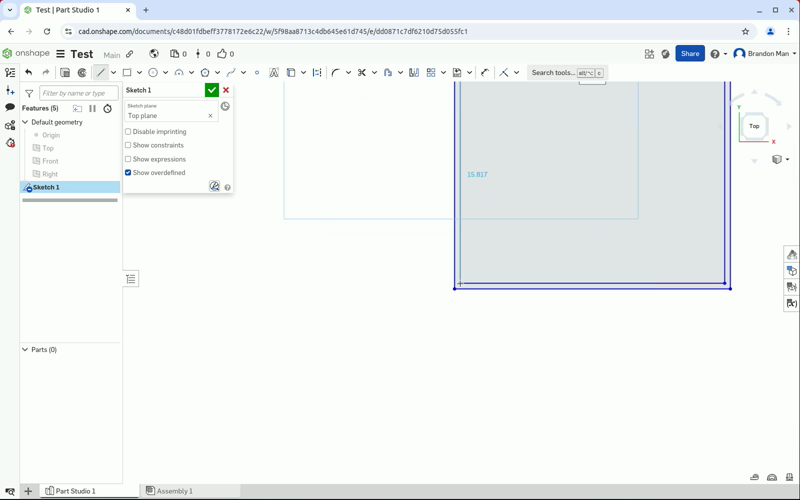
scroll(6)
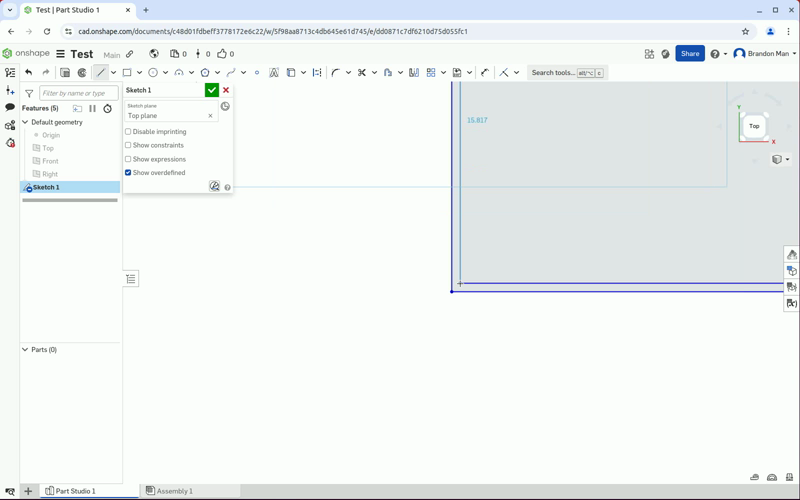
scroll(6)
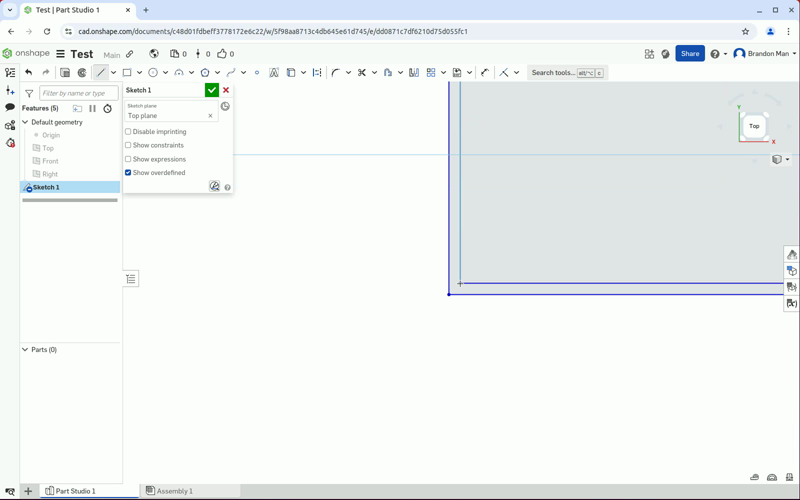
scroll(6)
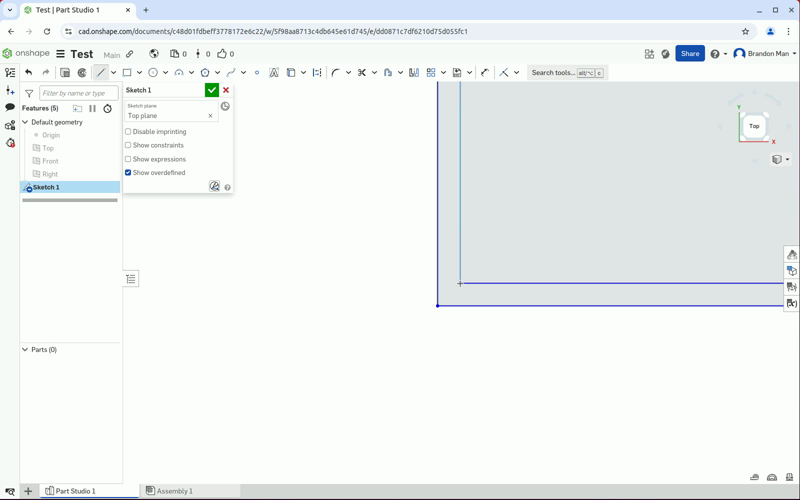
key_up(shift)
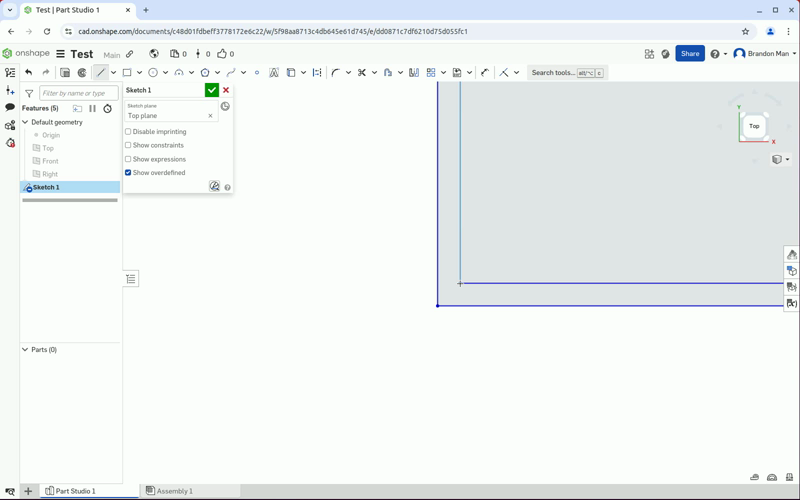
click(460, 283)
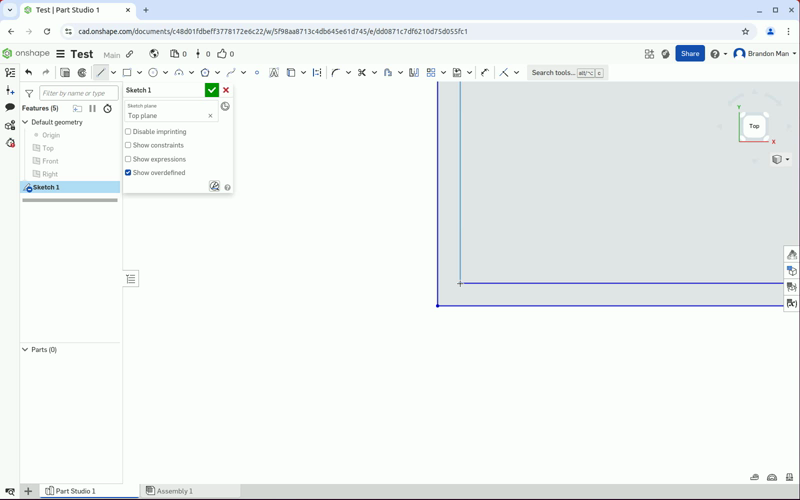
scroll(-6)
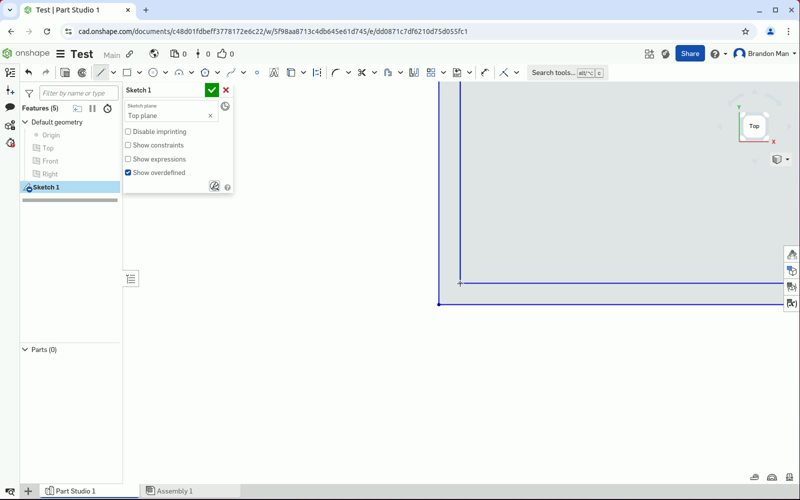
scroll(-6)
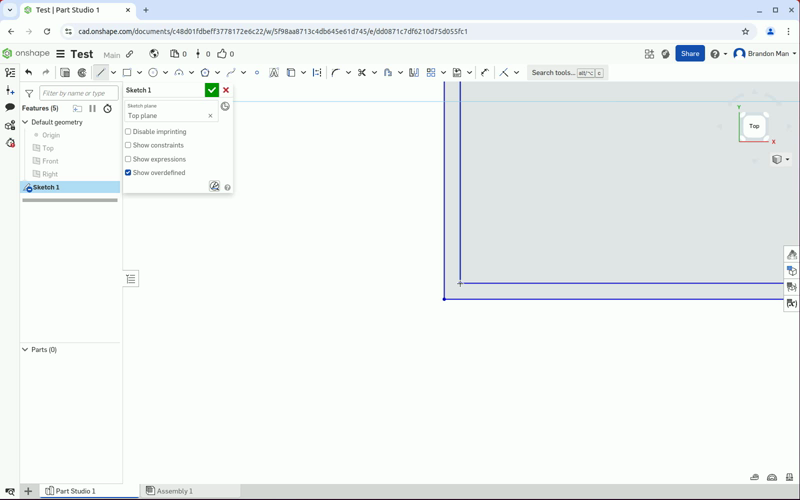
scroll(-6)
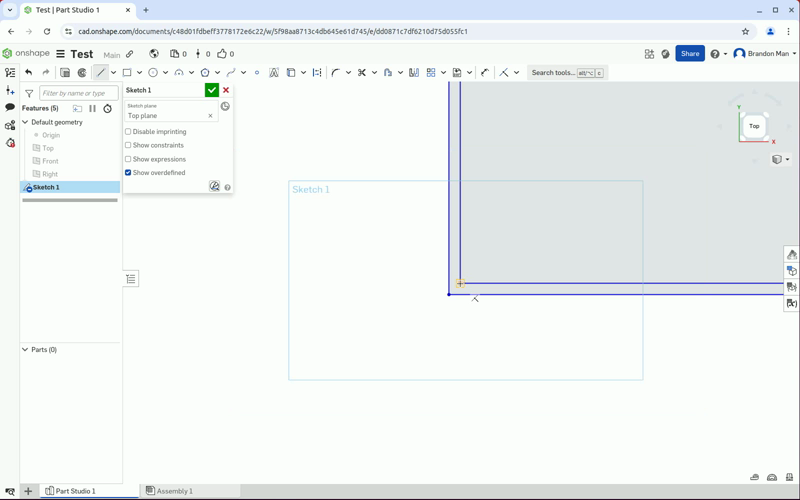
scroll(-6)
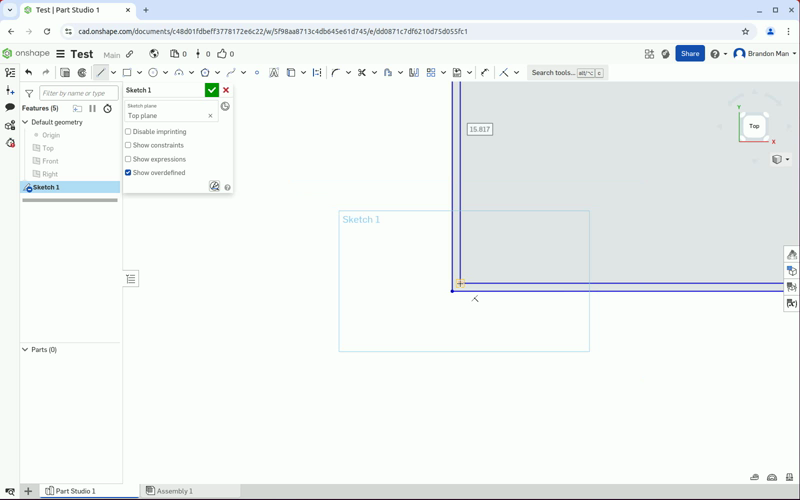
scroll(-6)
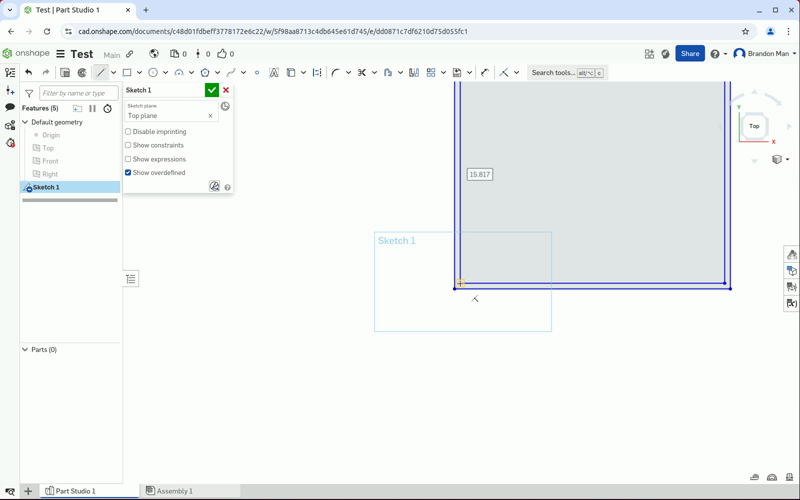
scroll(-6)
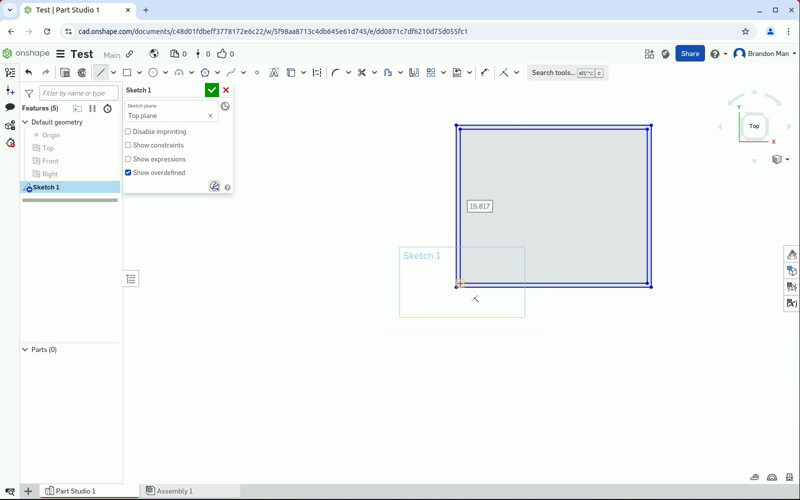
scroll(-6)
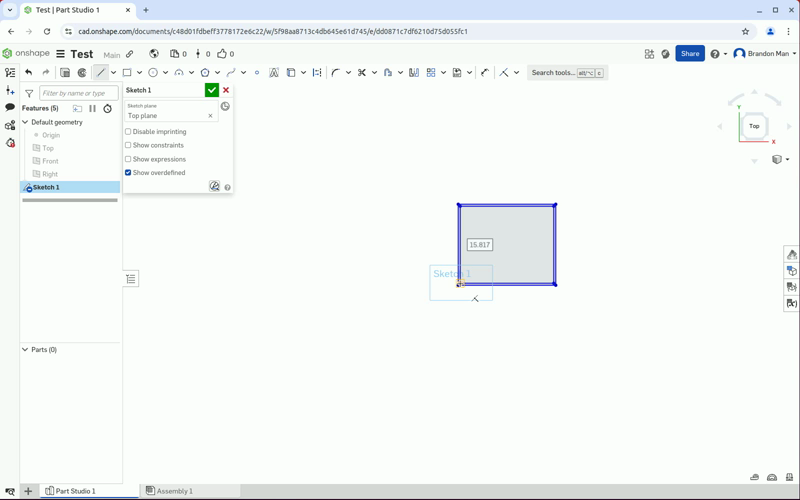
key(esc)
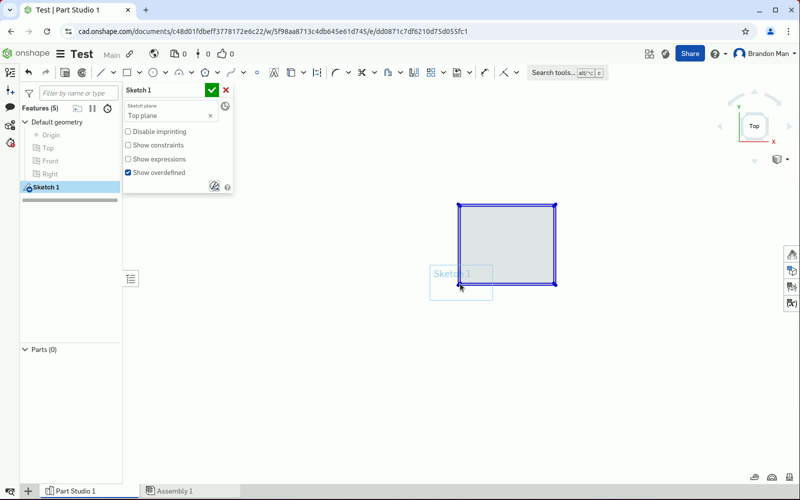
mouse_move(474, 283)
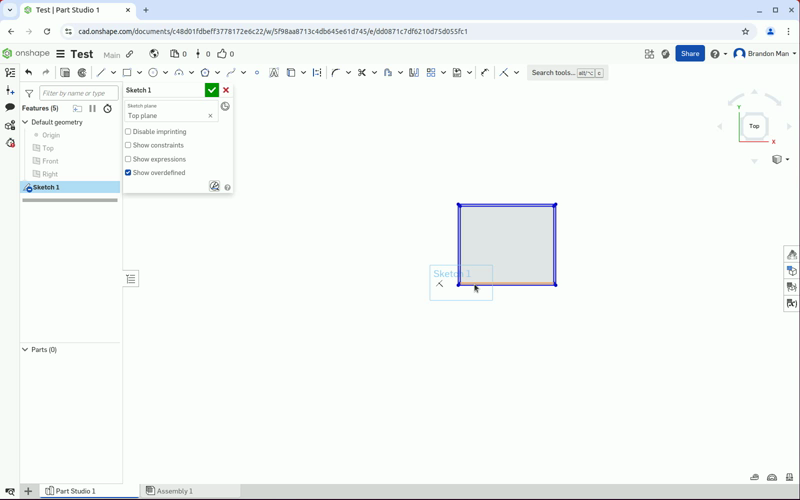
scroll(6)
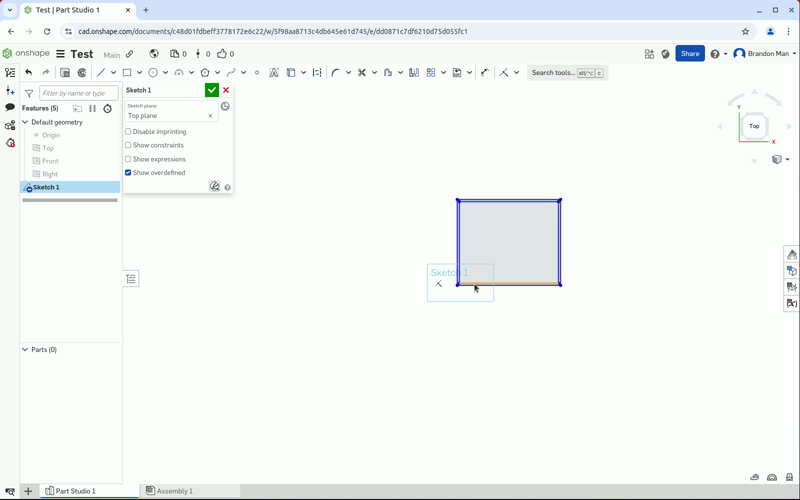
scroll(6)
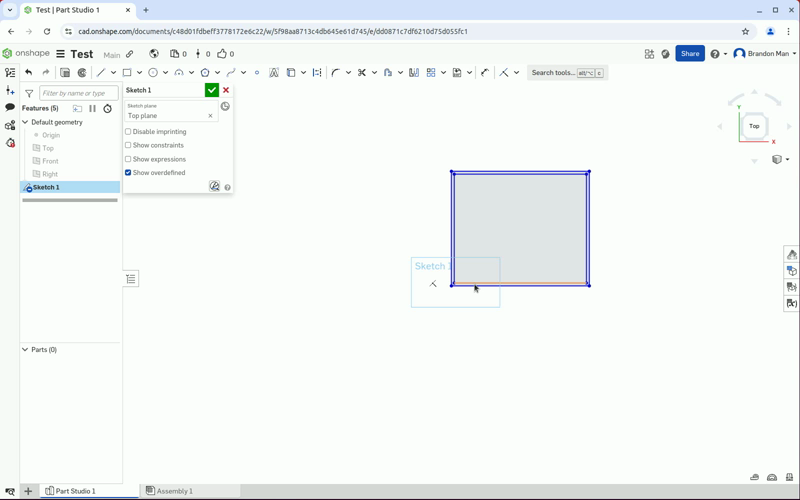
scroll(6)
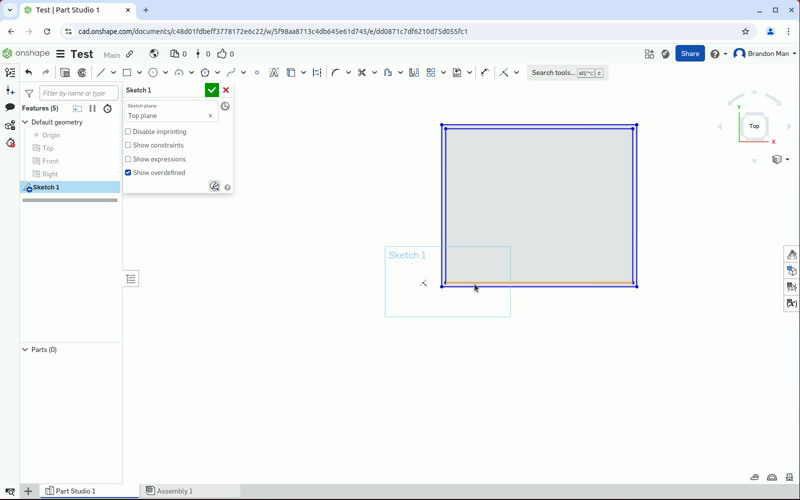
scroll(6)
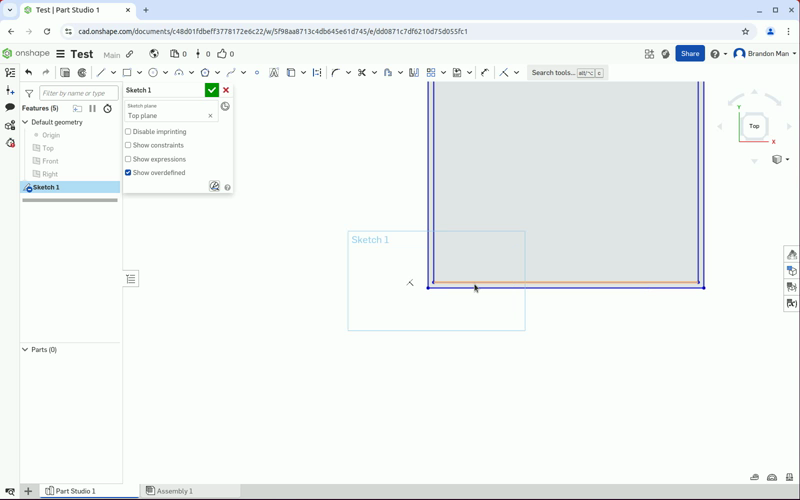
scroll(6)
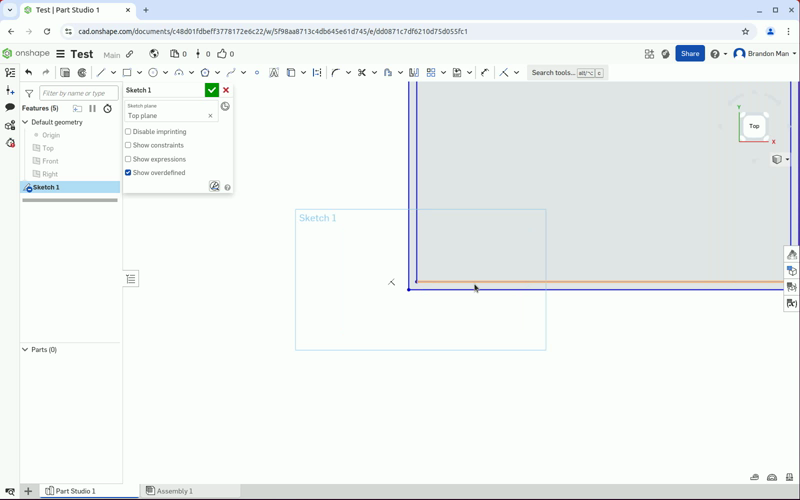
scroll(6)
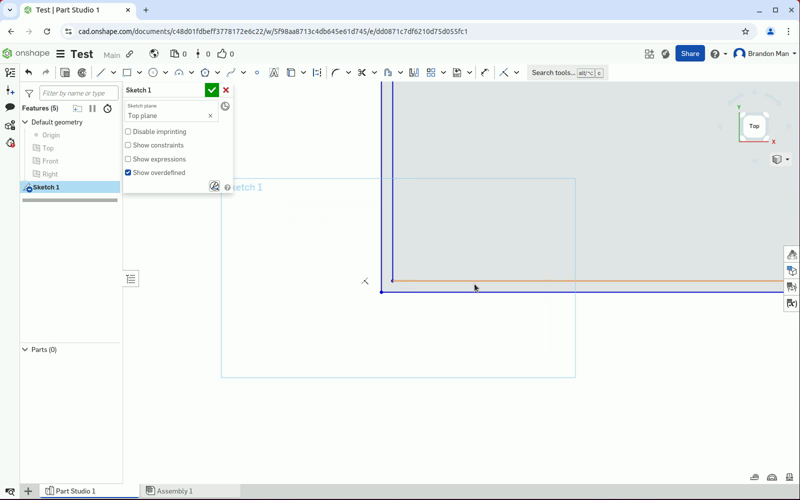
scroll(6)
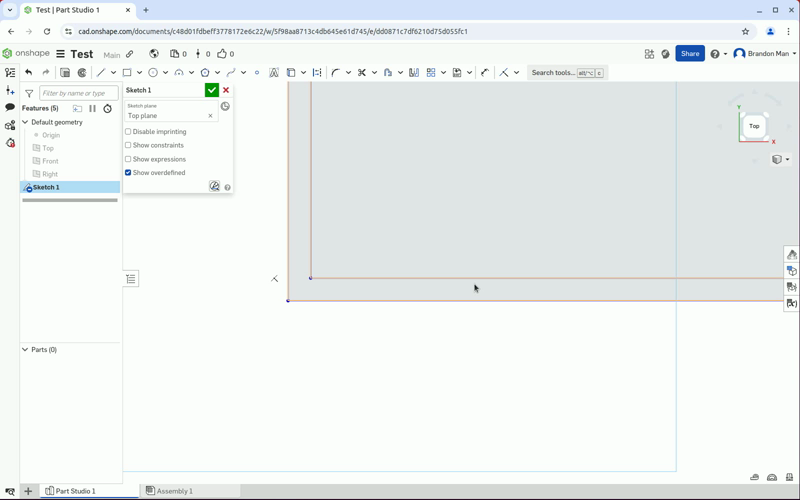
click(474, 283)
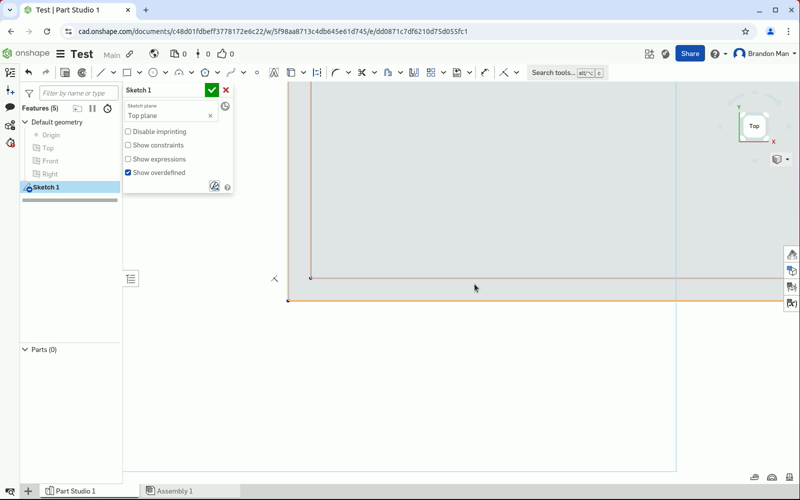
scroll(-6)
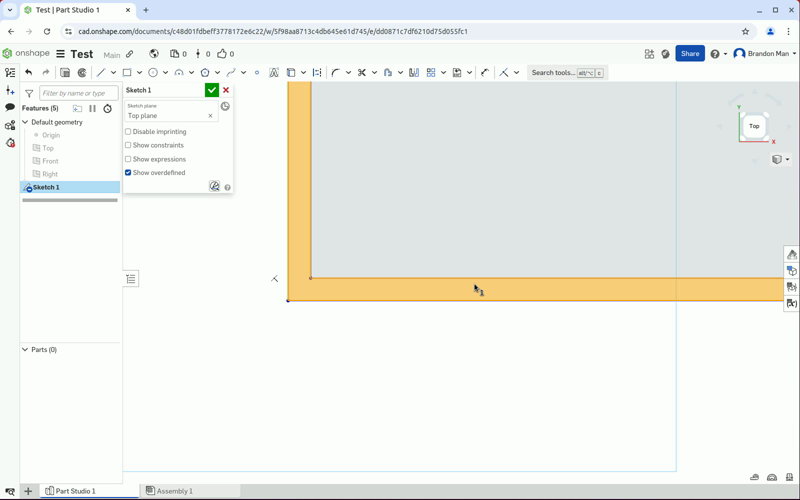
scroll(-6)
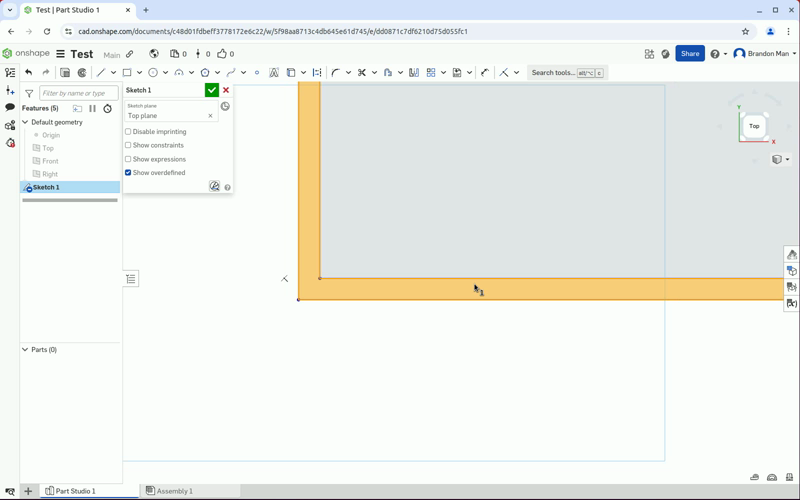
scroll(-6)
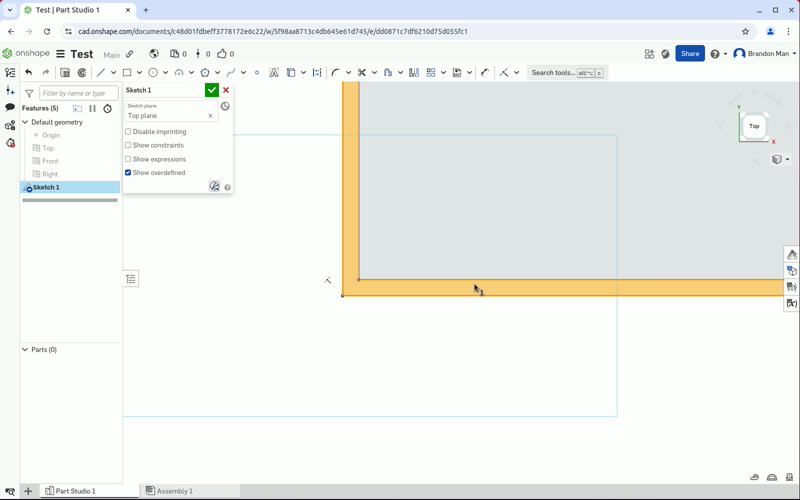
scroll(-6)
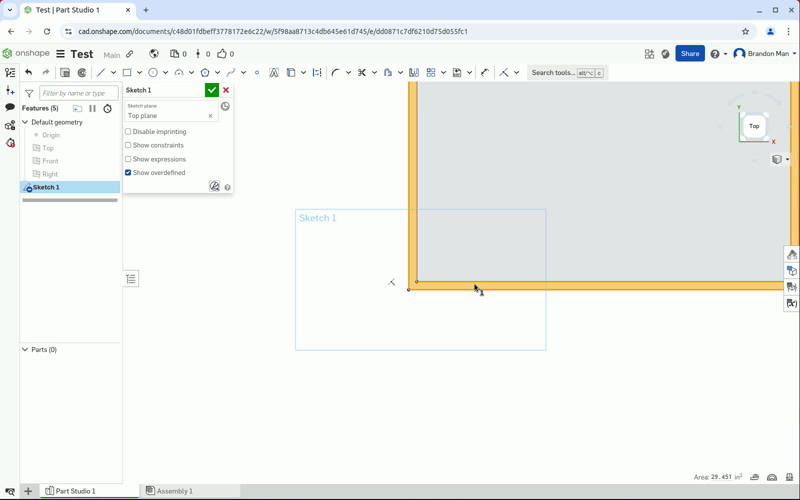
scroll(-6)
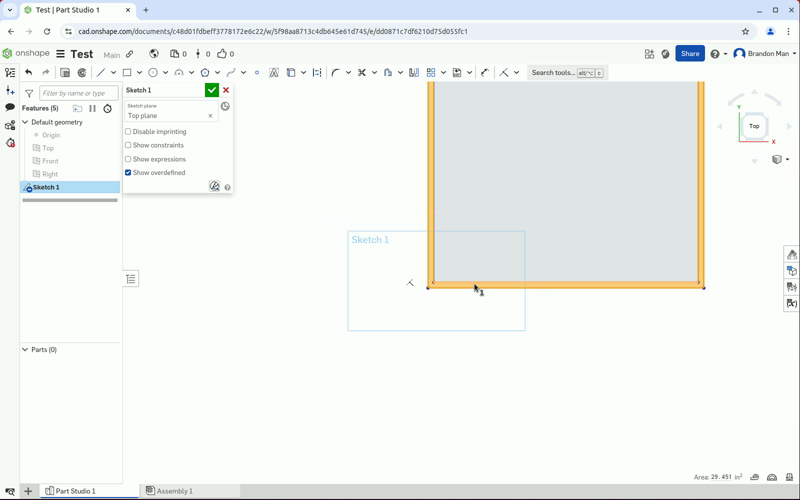
scroll(-6)
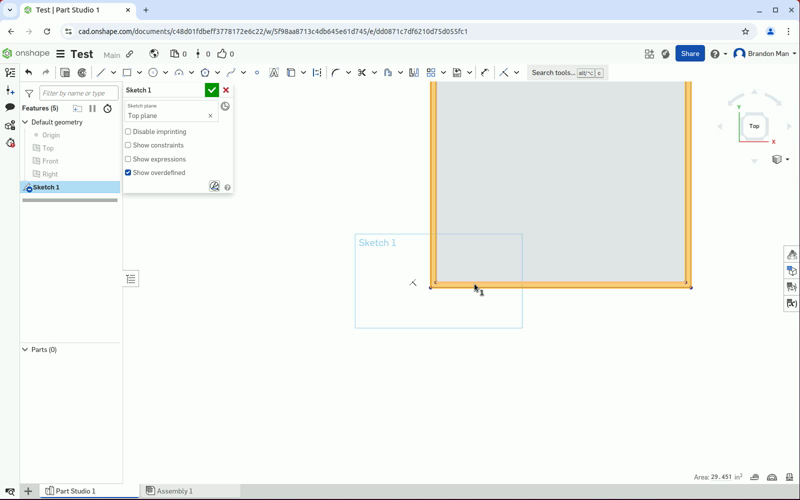
scroll(-6)
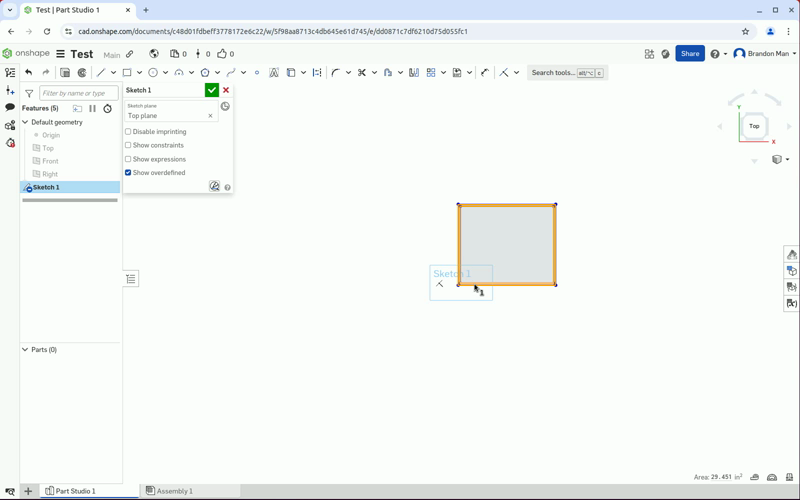
mouse_move(73, 352)
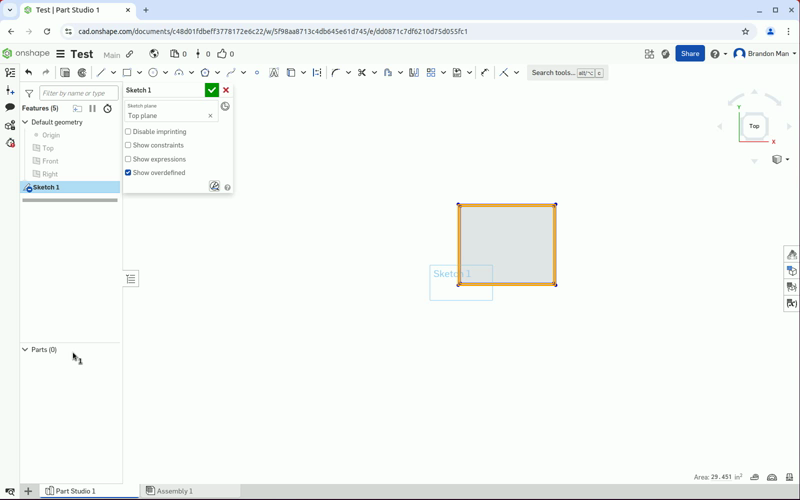
key(shift+y)
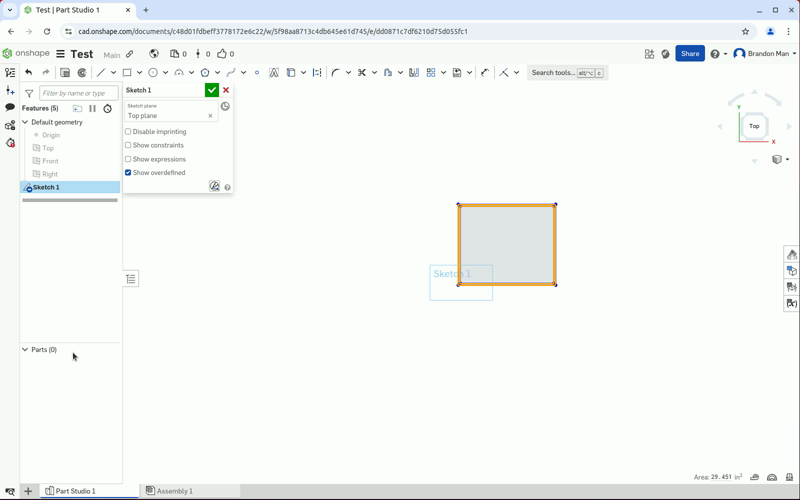
key(shift+e)
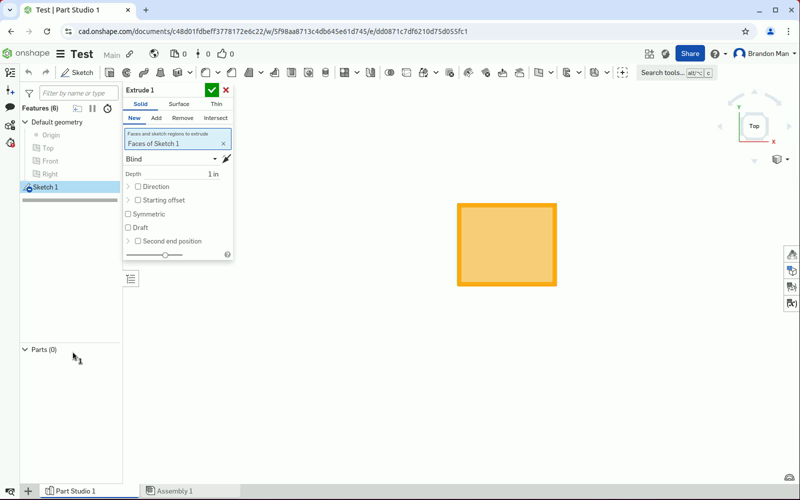
mouse_move(143, 106)
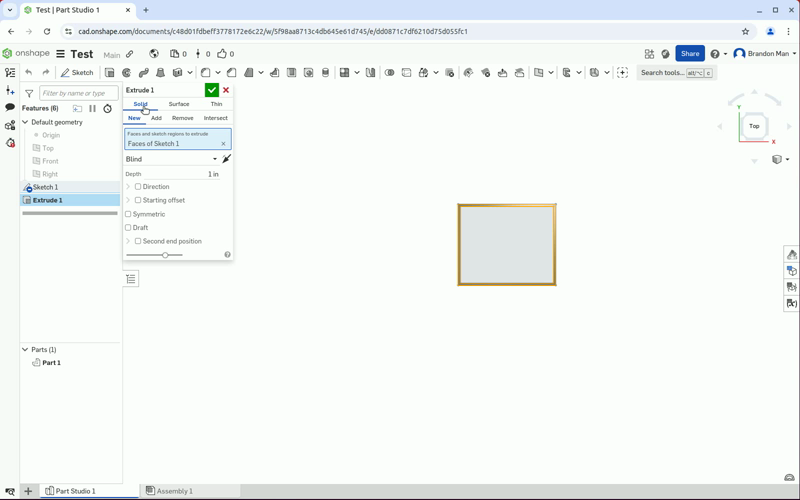
click(143, 106)
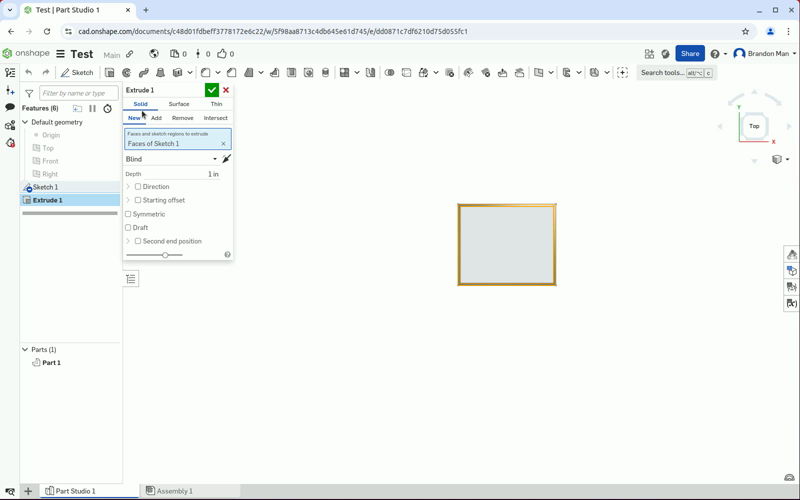
mouse_move(137, 120)
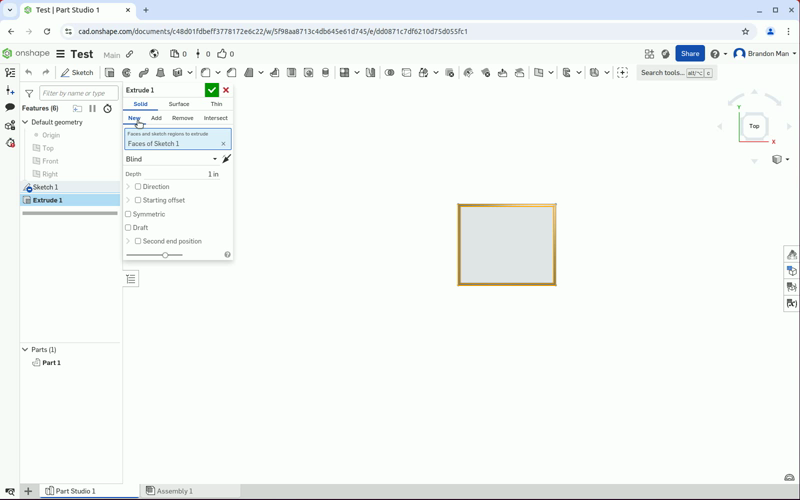
click(137, 120)
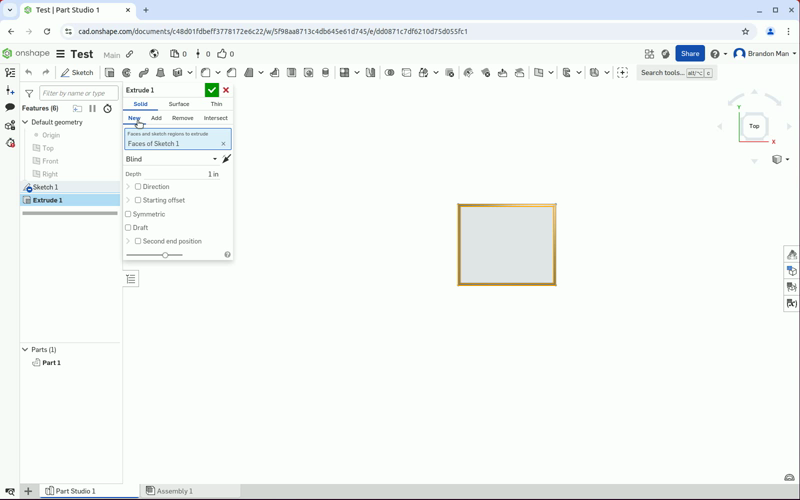
key(tab, 4)
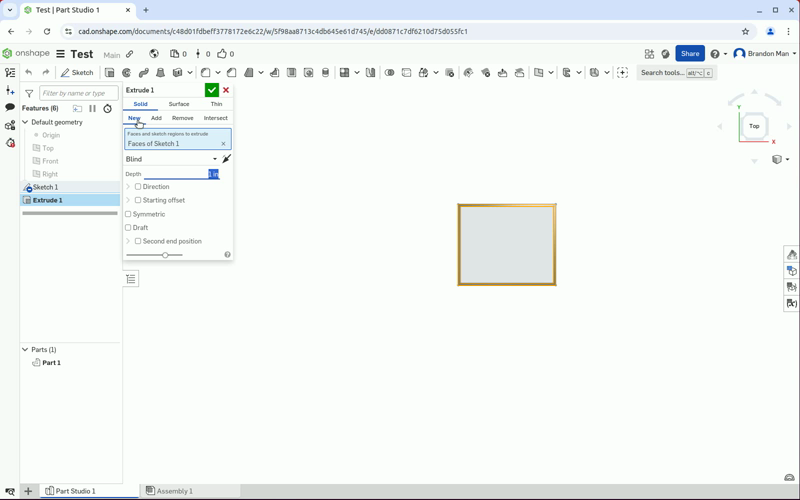
text(8.666)
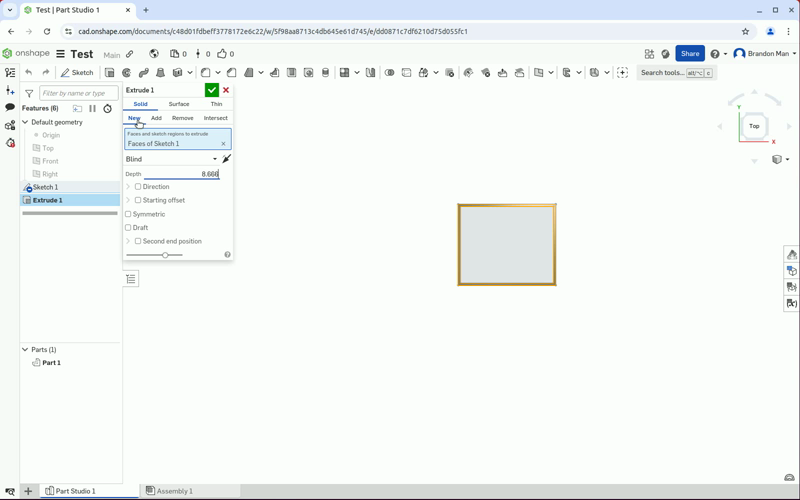
key(enter)
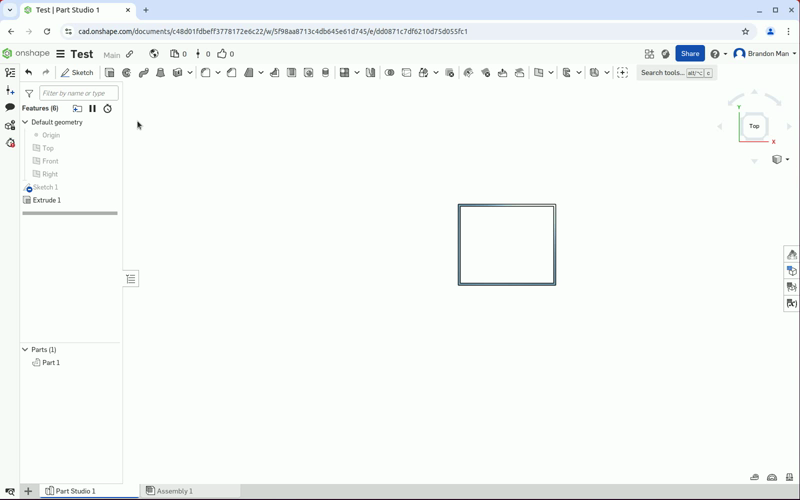
key(shift+h)
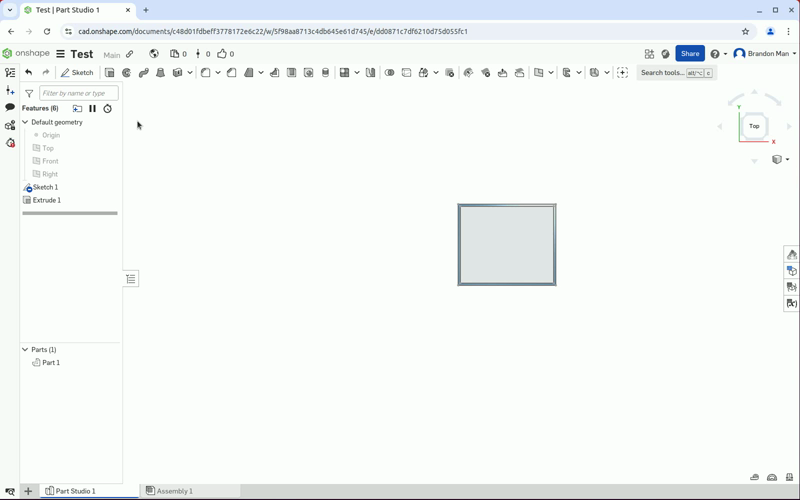
key(shift+h)
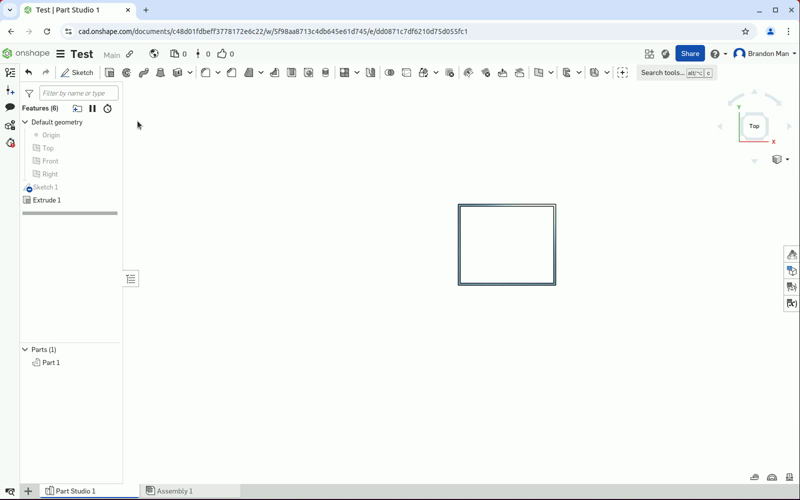
mouse_move(73, 189)
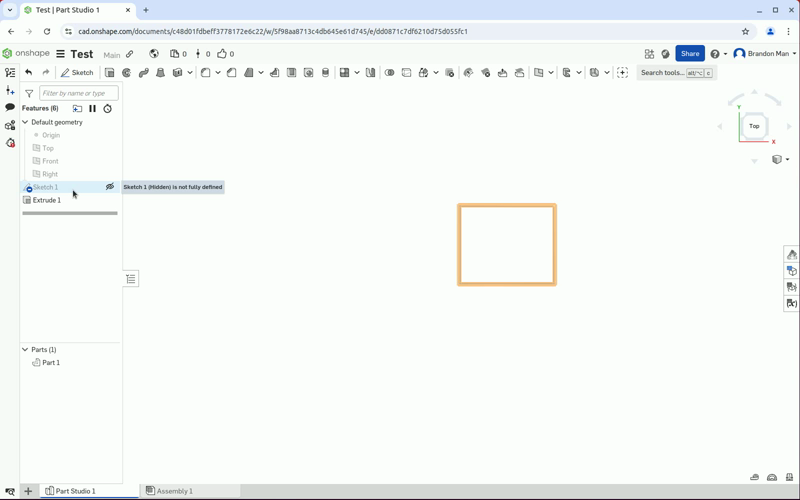
click(73, 189)
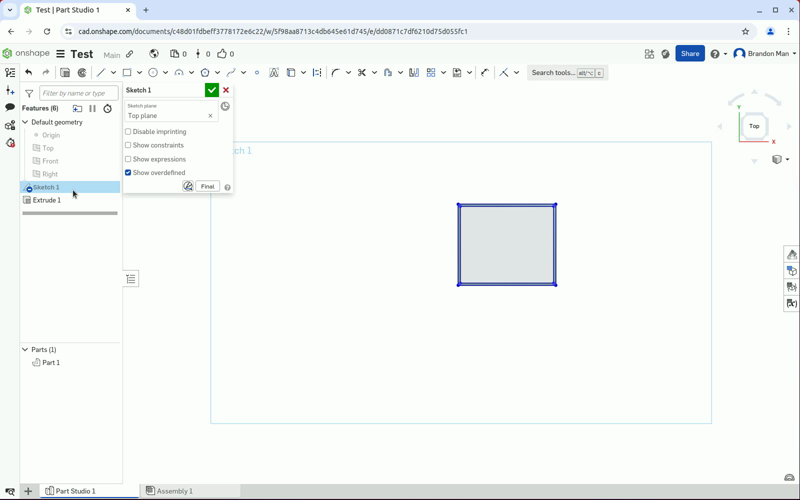
mouse_move(229, 92)
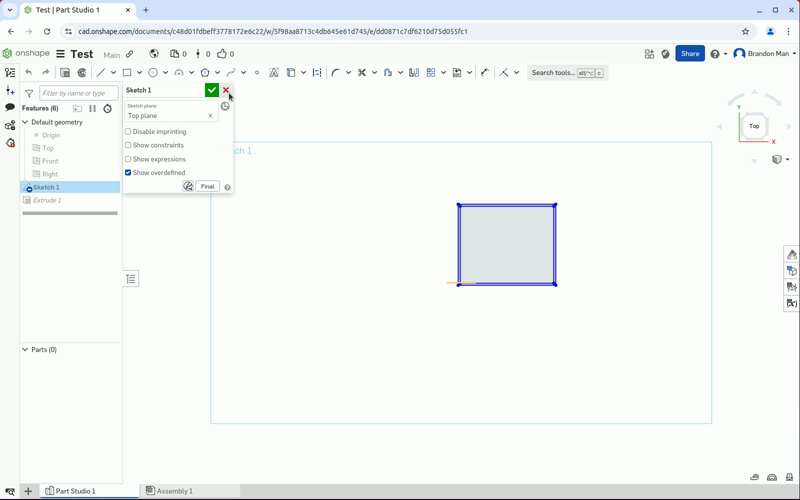
click(229, 92)
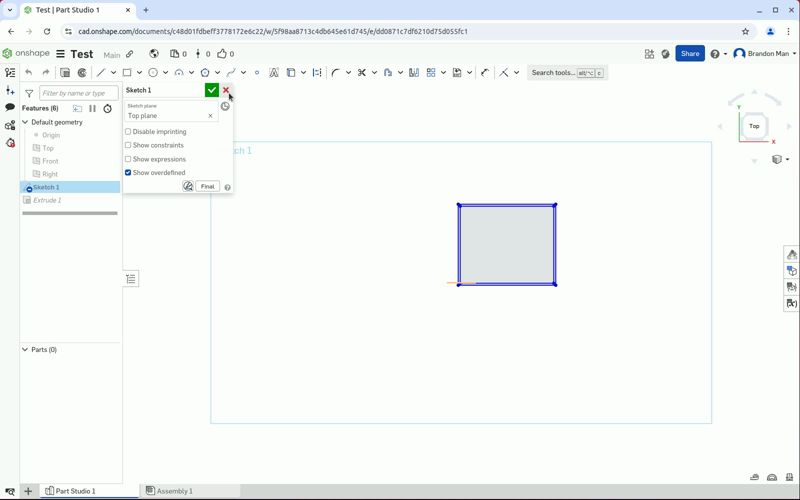
key(shift+s)
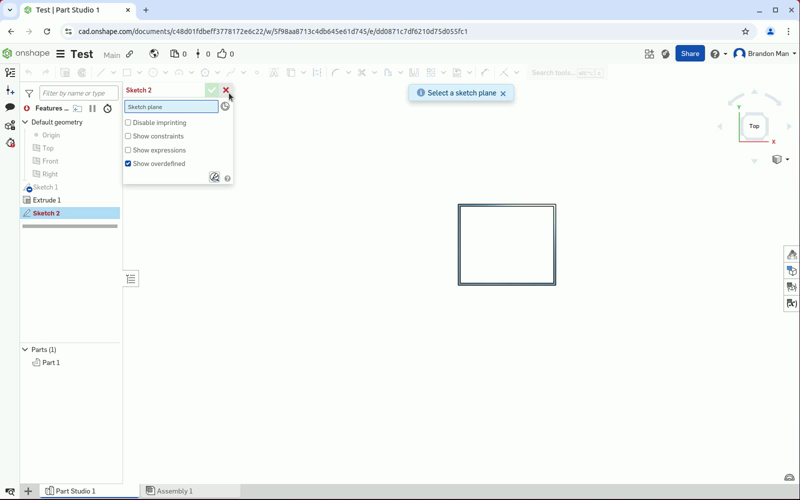
mouse_move(73, 150)
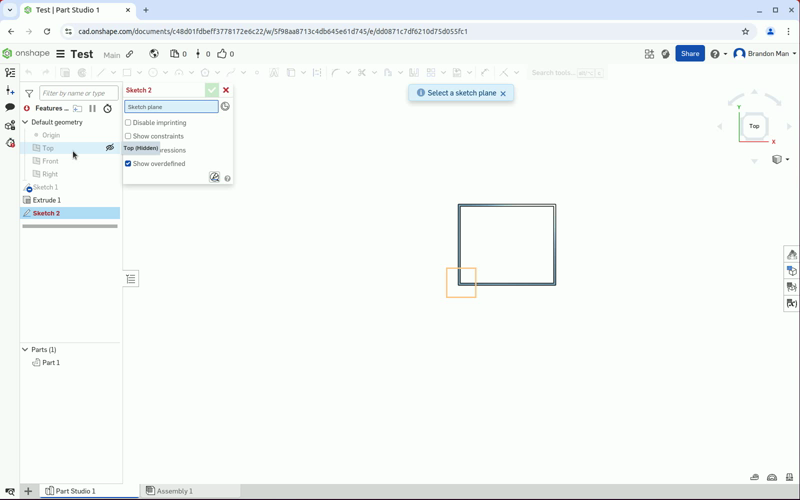
click(73, 150)
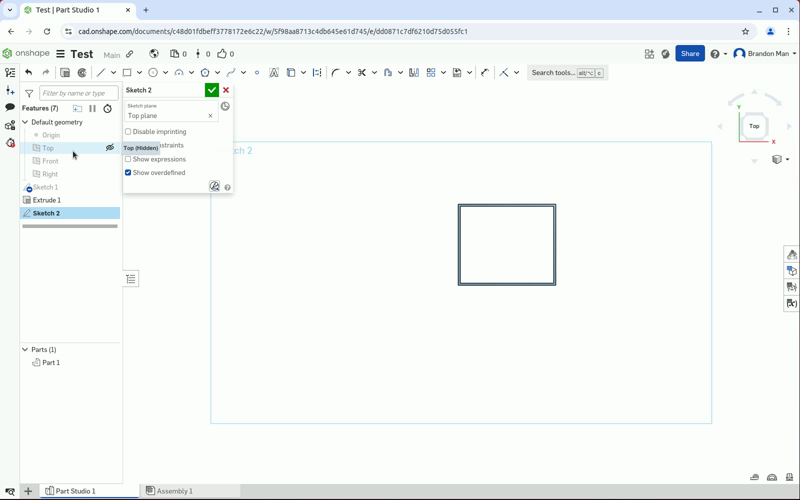
mouse_move(73, 352)
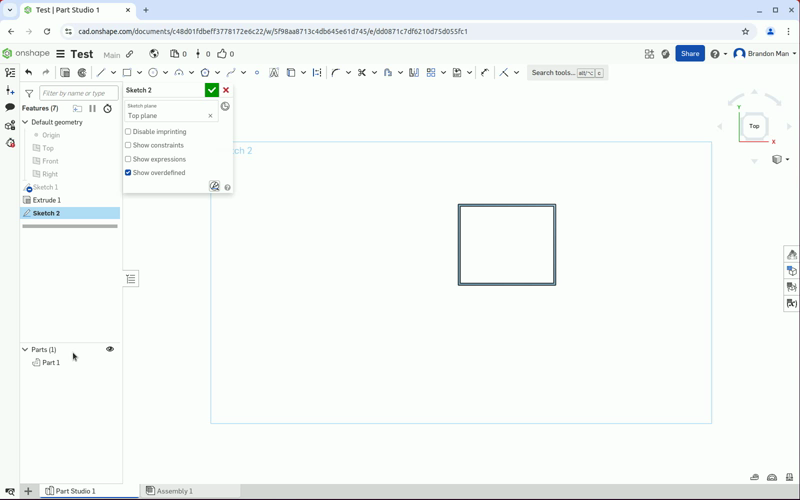
key(y)
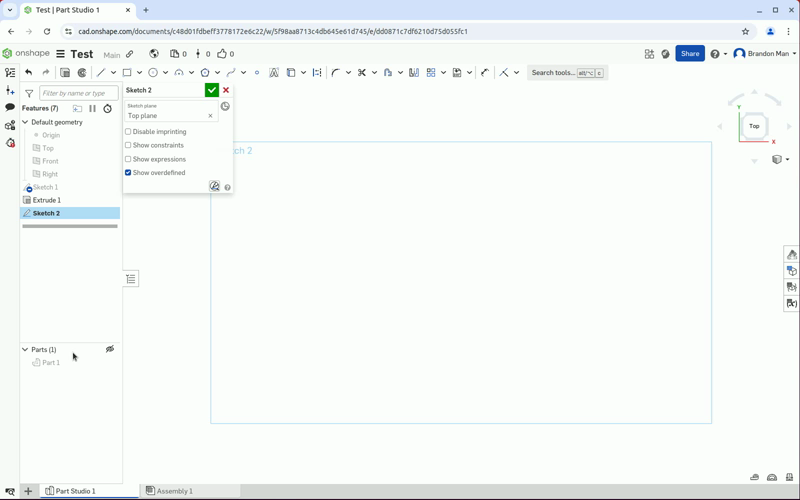
key(l)
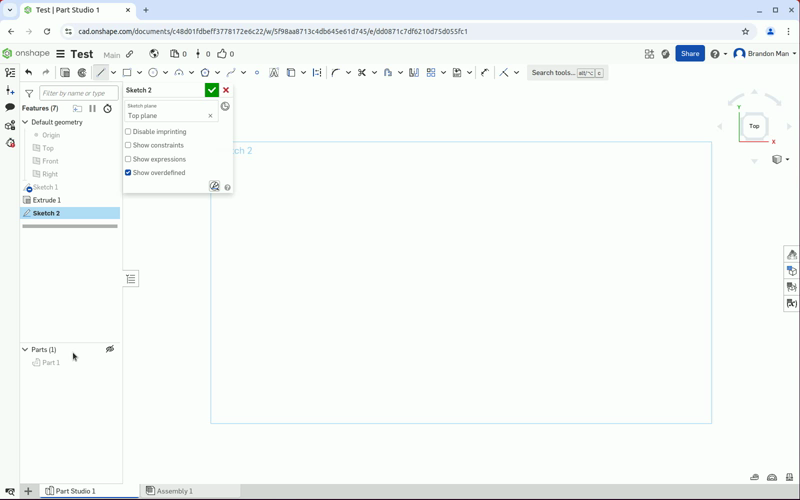
key_down(shift)
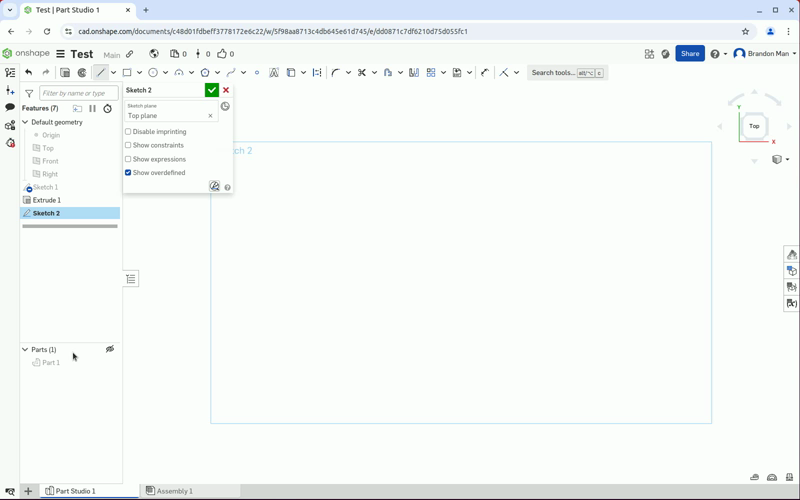
mouse_move(460, 282)
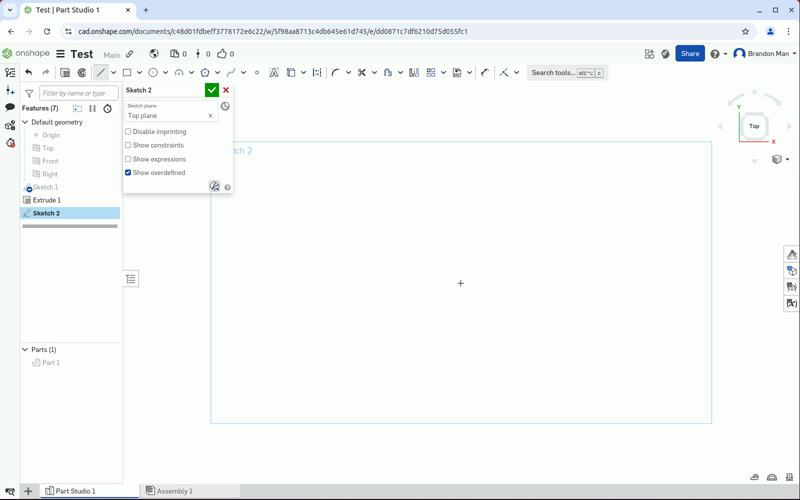
click(460, 282)
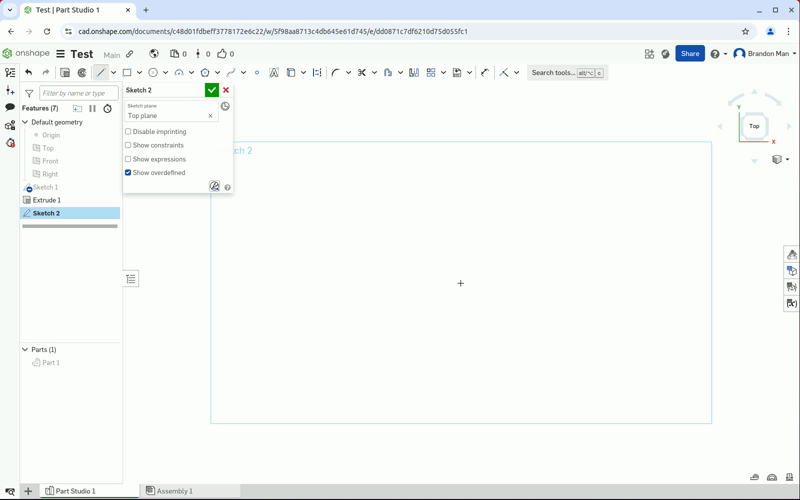
key_up(shift)
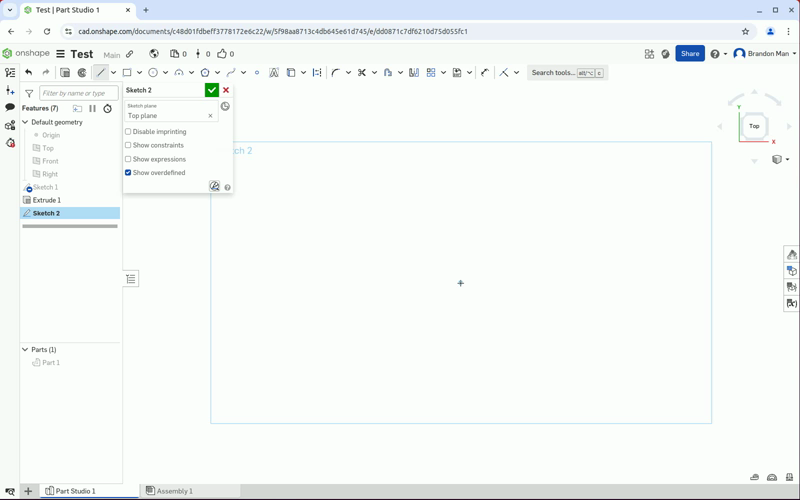
key_down(shift)
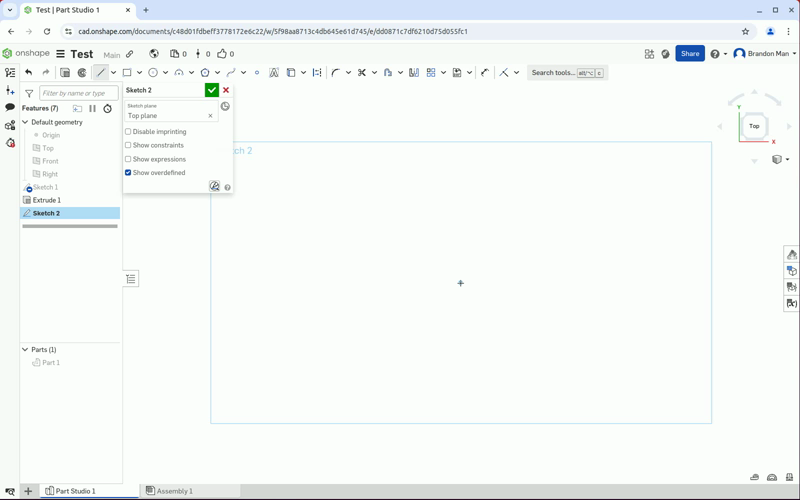
mouse_move(490, 282)
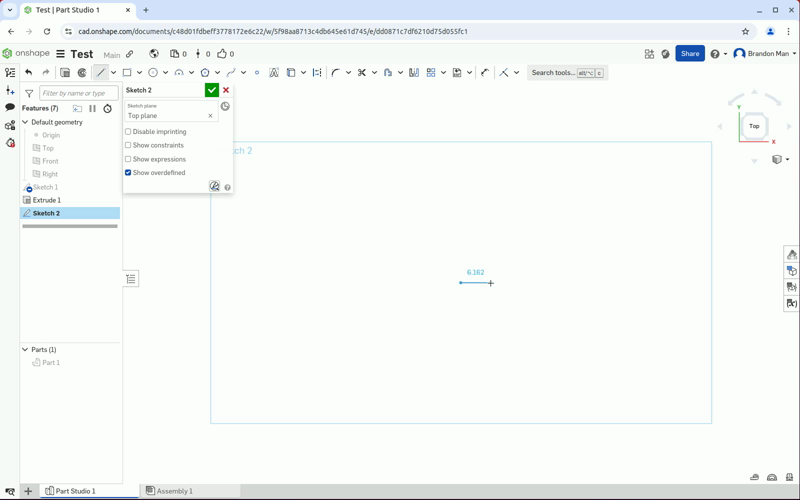
mouse_move(468, 282)
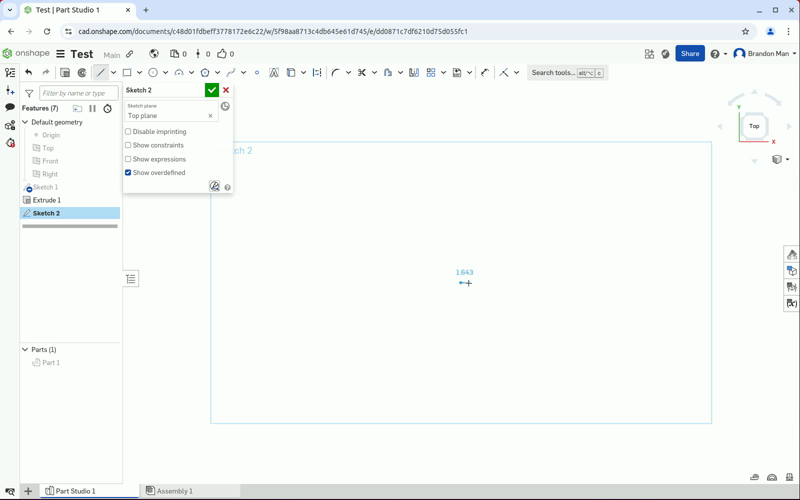
click(468, 282)
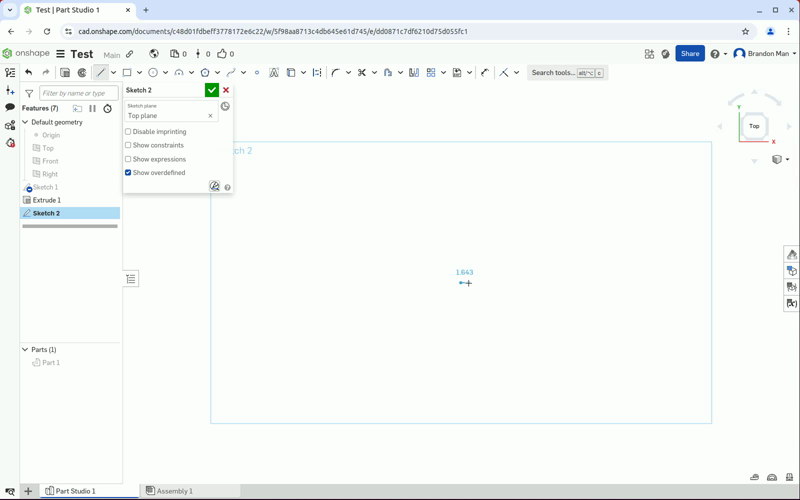
key_up(shift)
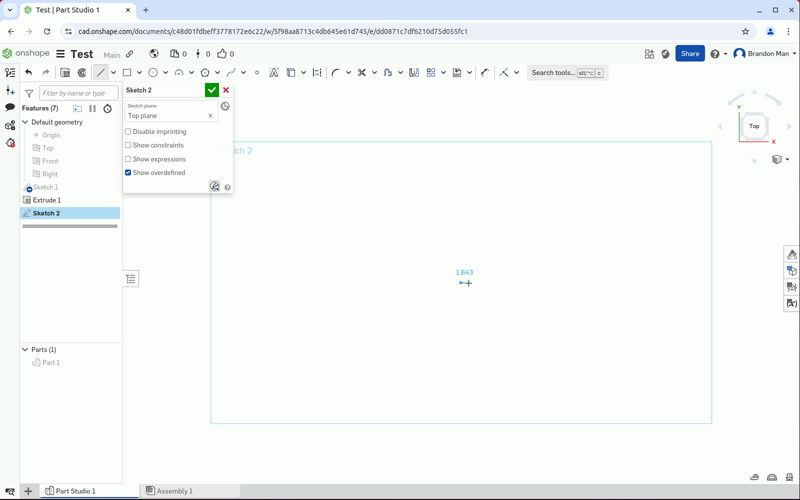
key_down(shift)
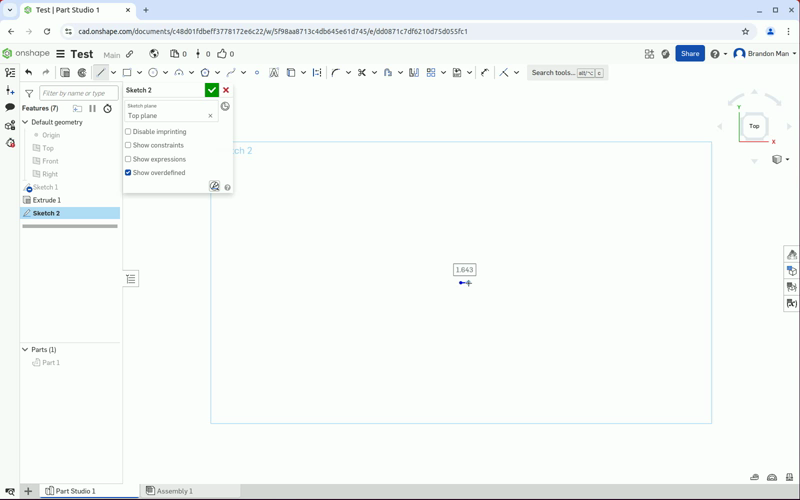
mouse_move(498, 282)
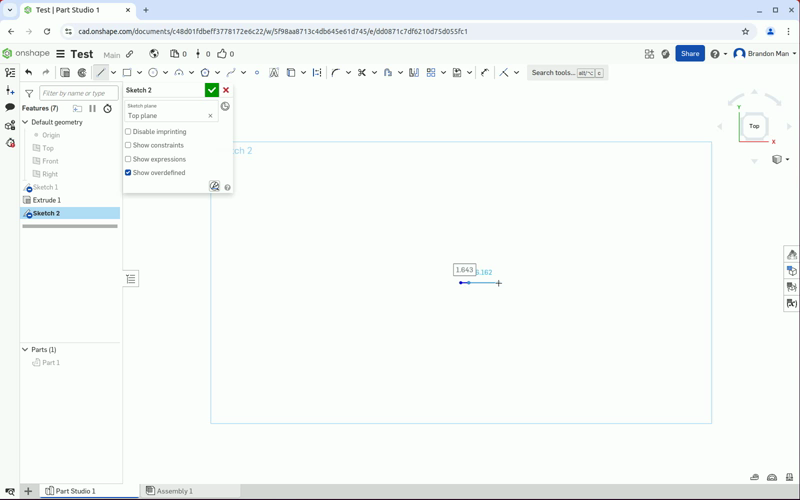
mouse_move(468, 272)
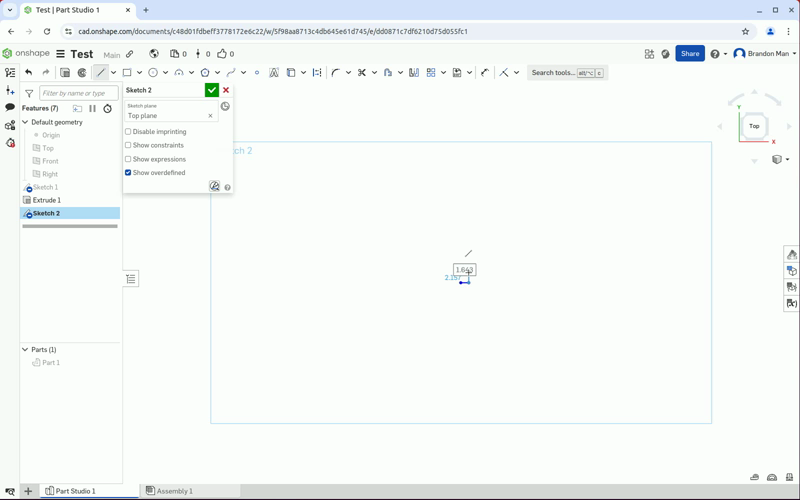
click(468, 272)
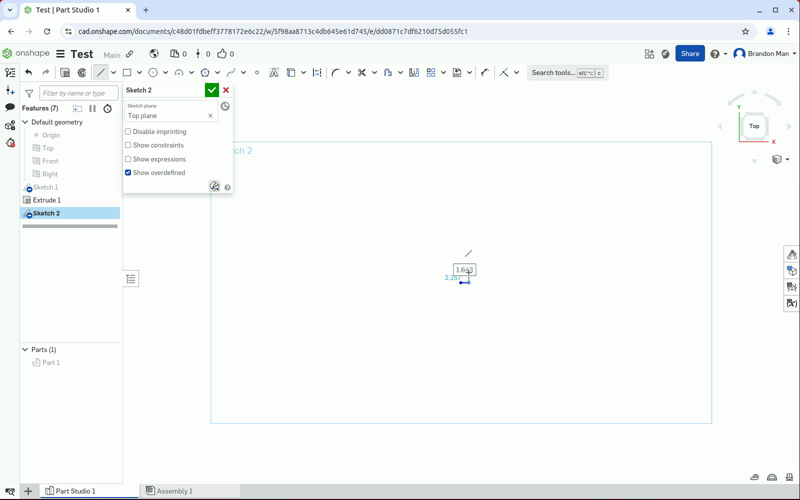
key_up(shift)
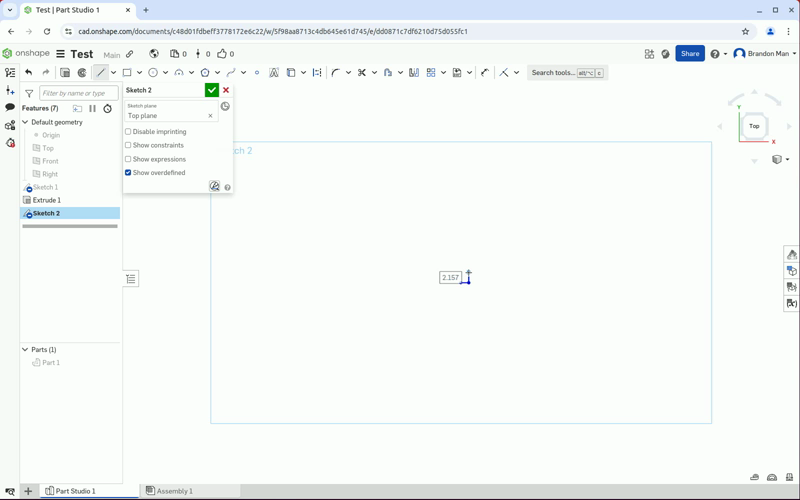
key_down(shift)
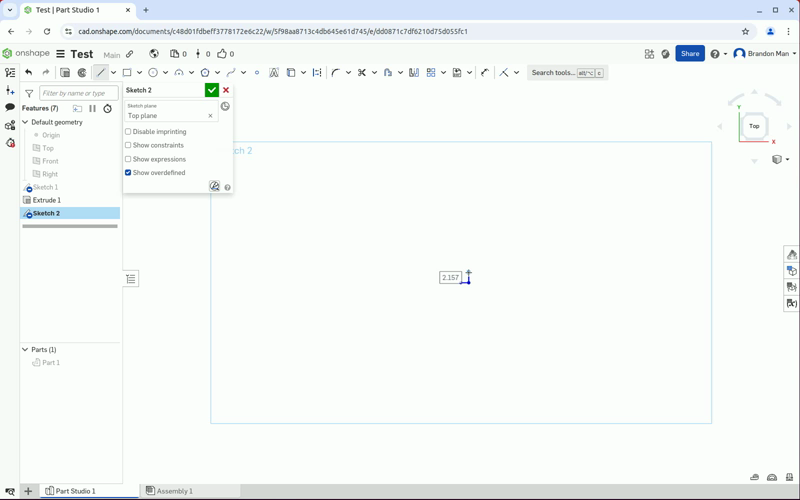
mouse_move(498, 272)
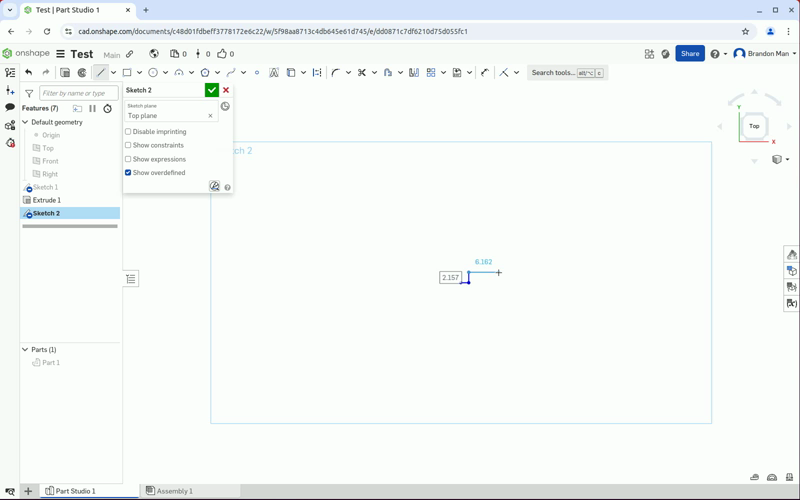
mouse_move(460, 272)
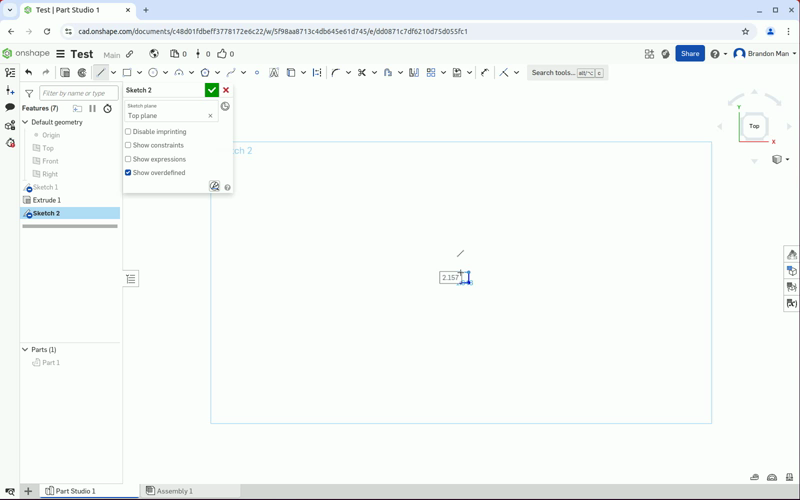
click(460, 272)
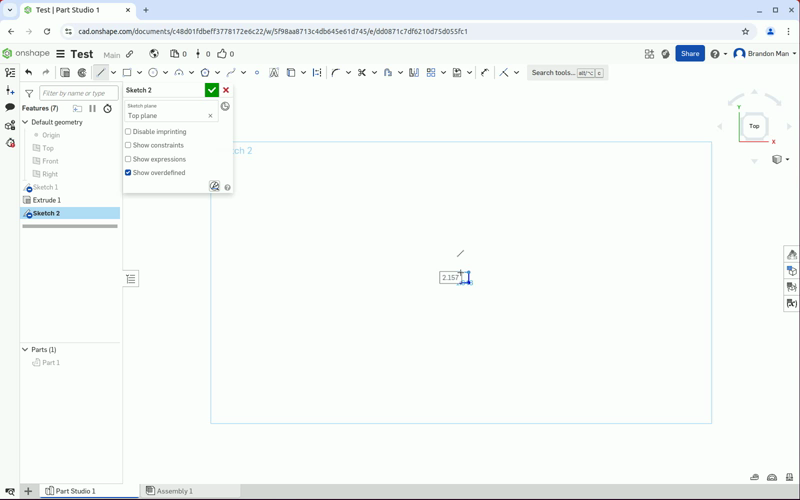
key_up(shift)
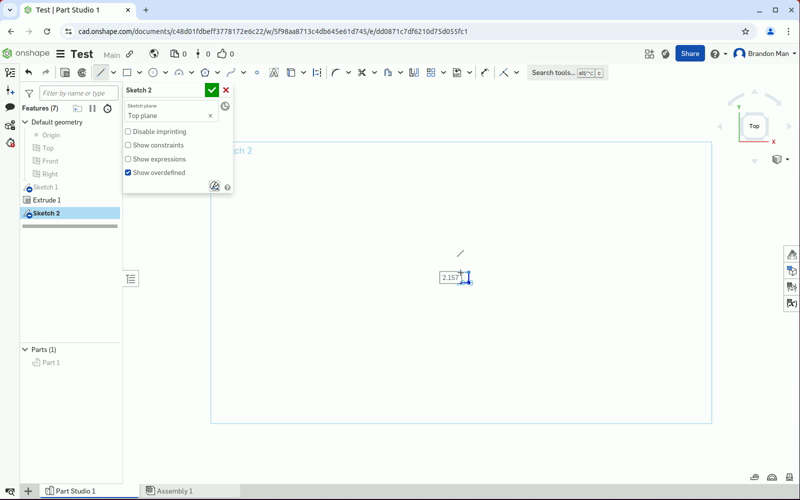
mouse_move(490, 272)
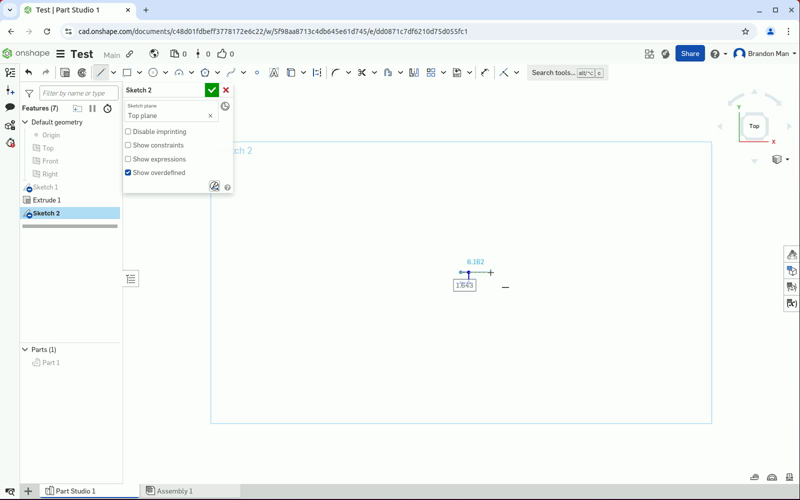
key_down(shift)
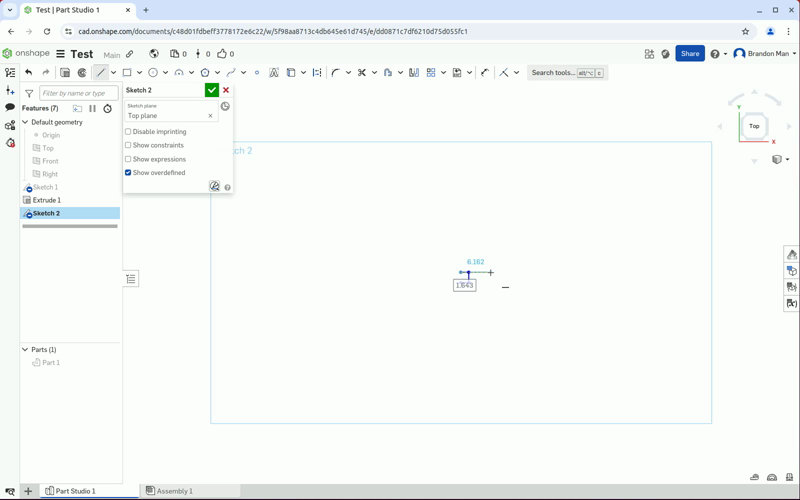
mouse_move(460, 282)
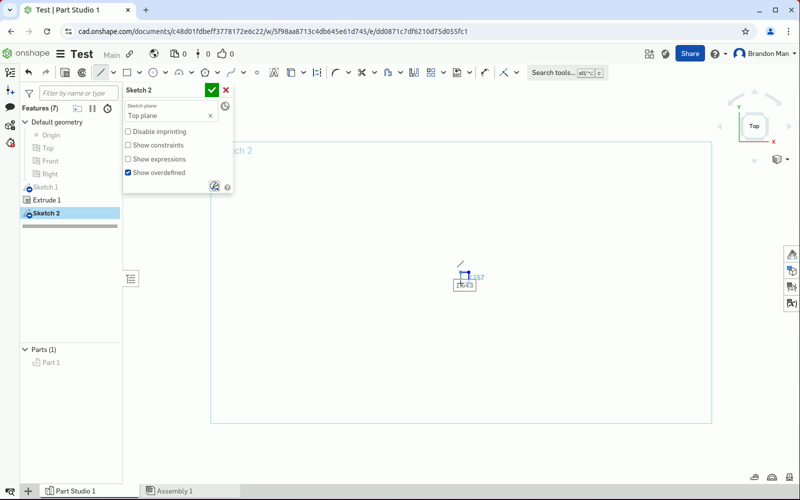
key_up(shift)
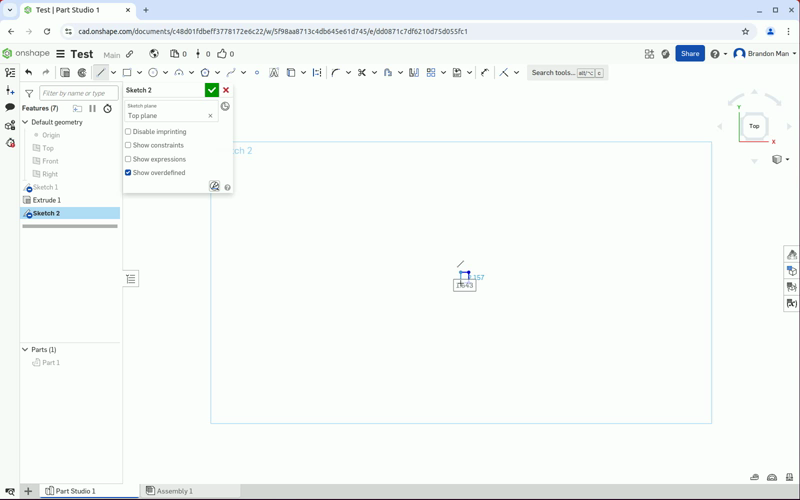
click(460, 282)
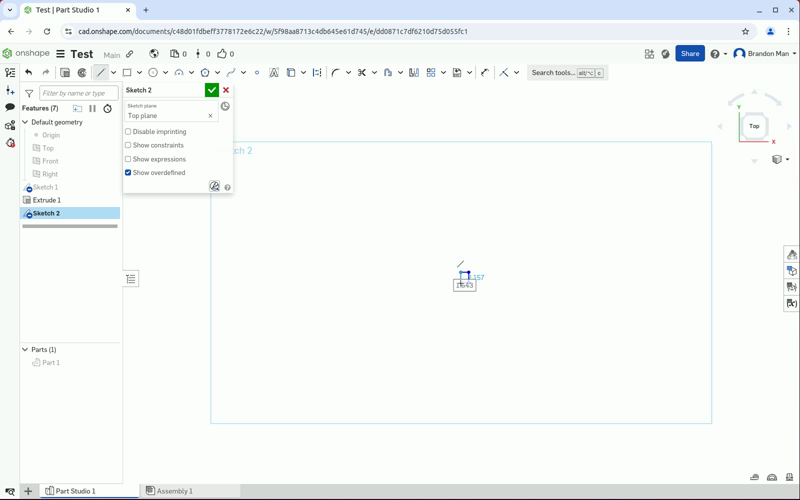
key(esc)
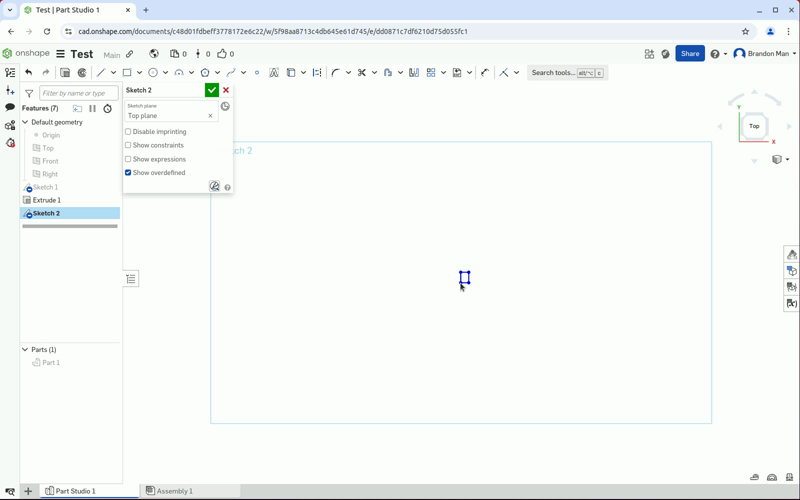
mouse_move(463, 279)
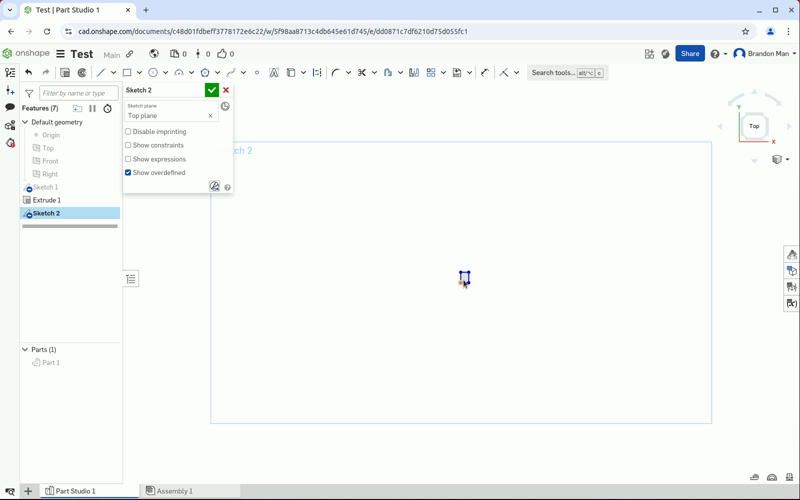
scroll(6)
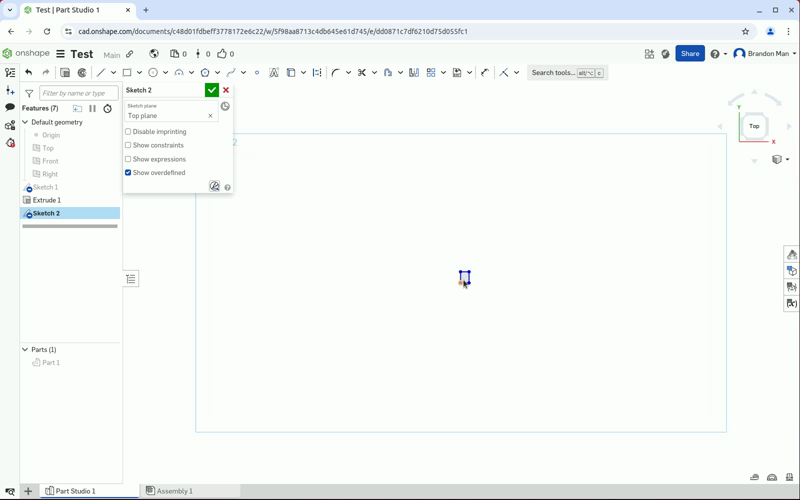
scroll(6)
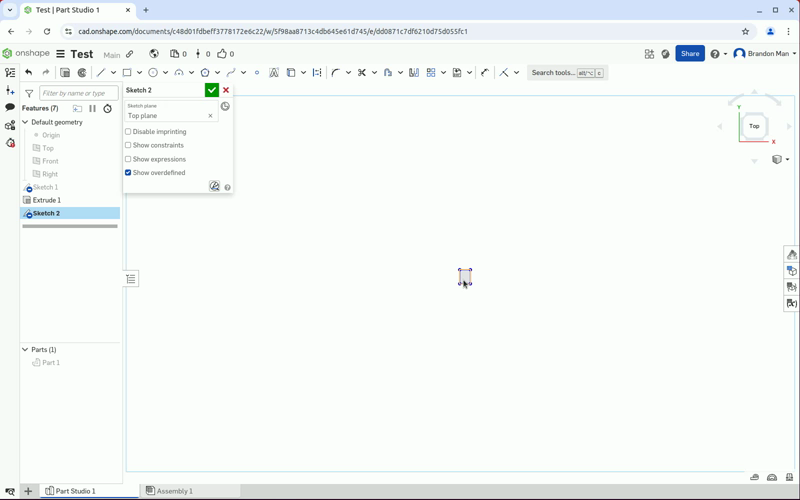
scroll(6)
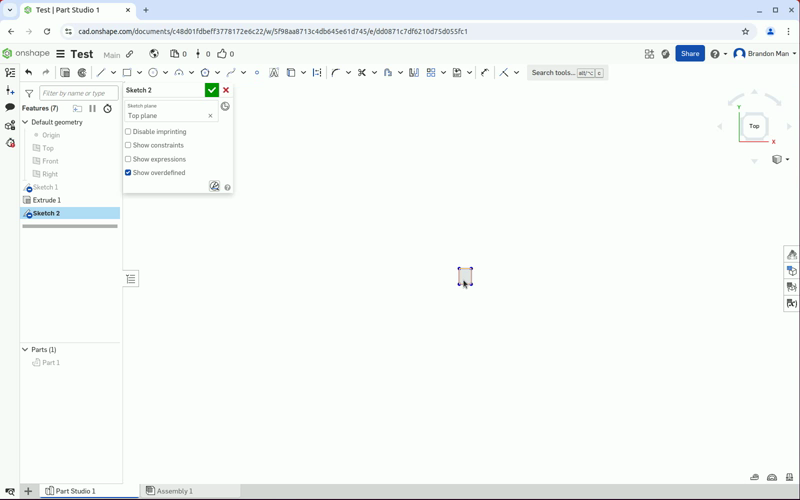
scroll(6)
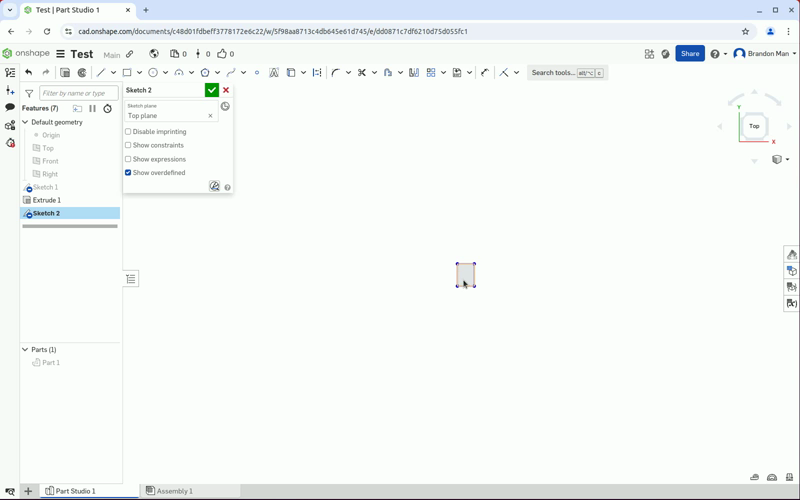
scroll(6)
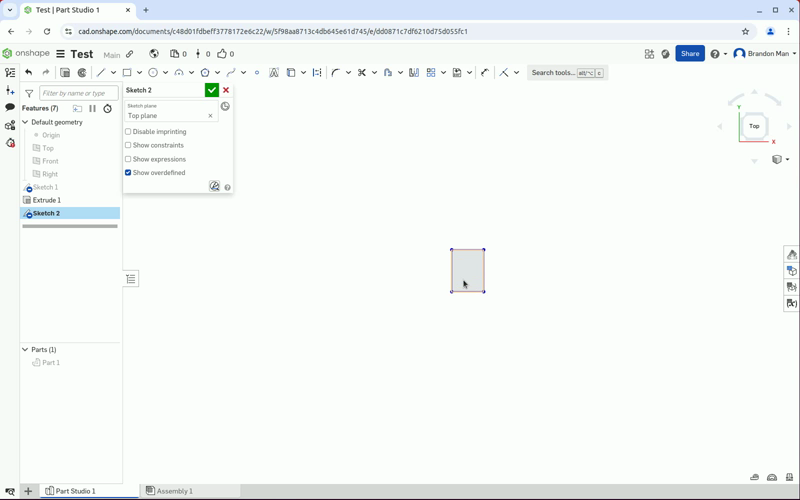
scroll(6)
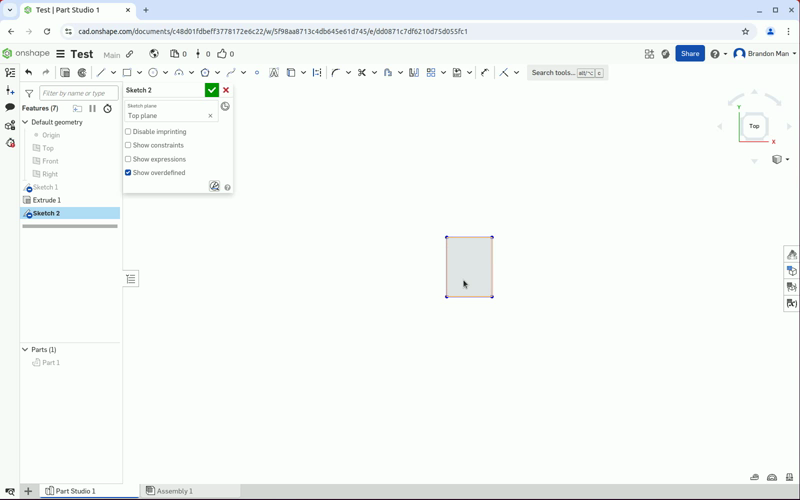
scroll(6)
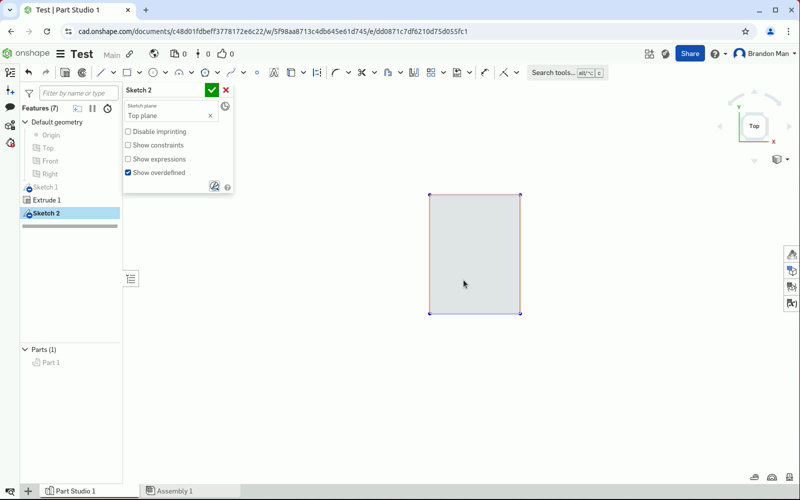
click(463, 279)
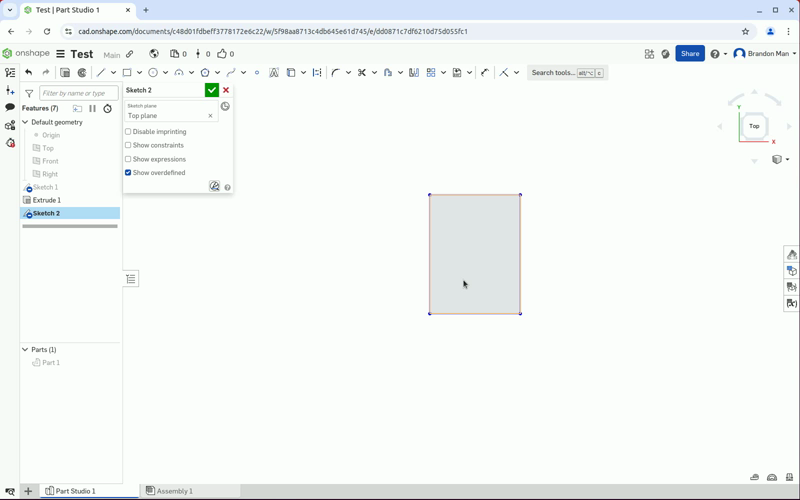
scroll(-6)
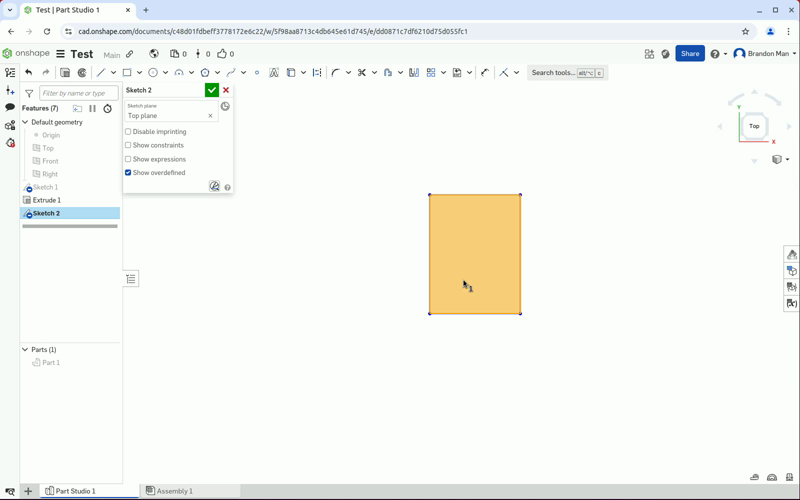
scroll(-6)
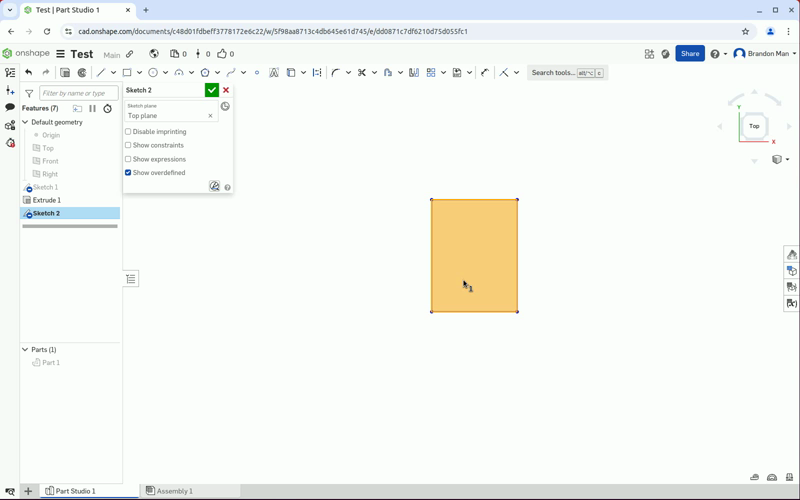
scroll(-6)
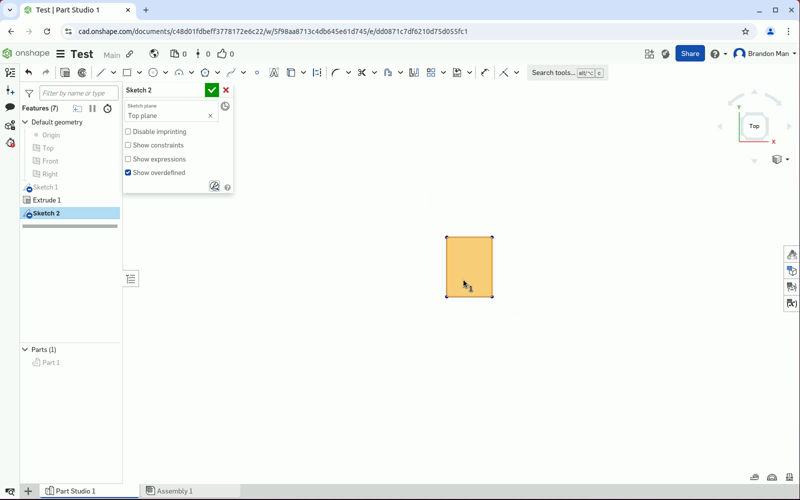
scroll(-6)
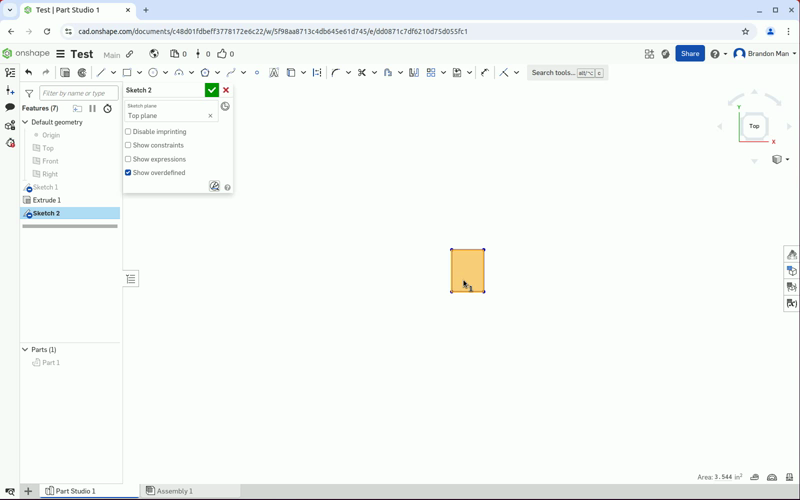
scroll(-6)
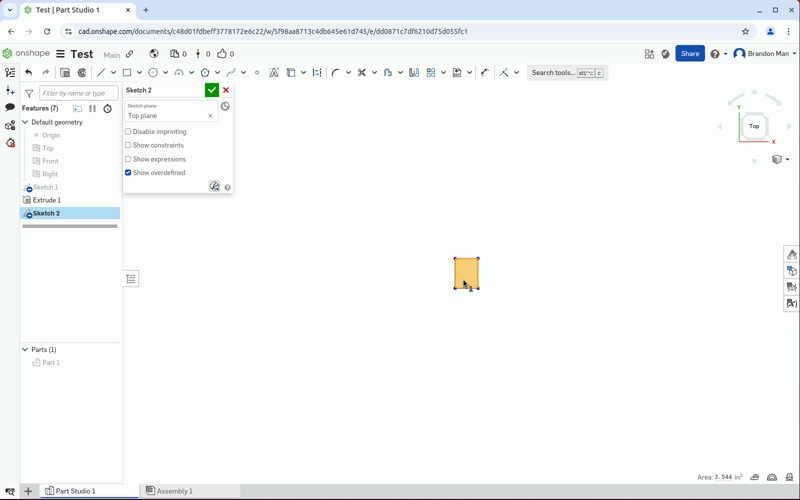
scroll(-6)
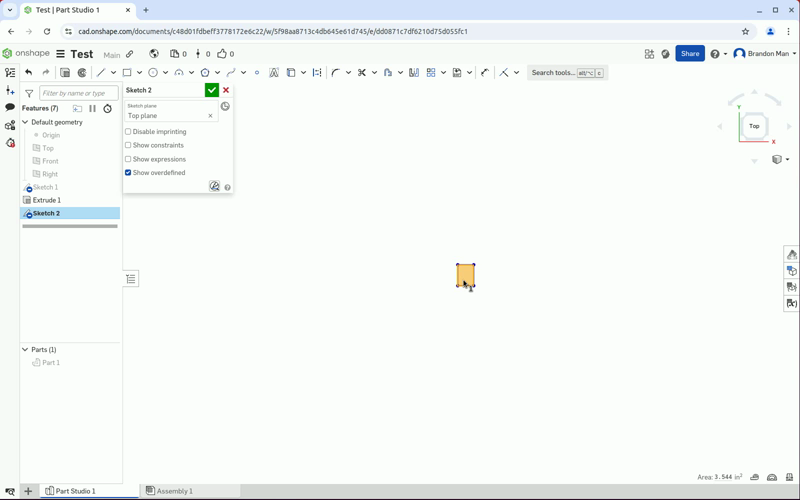
scroll(-6)
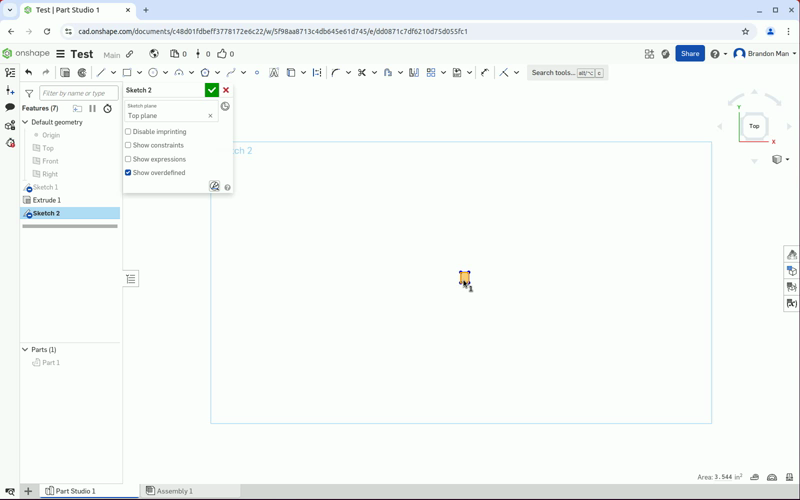
mouse_move(73, 352)
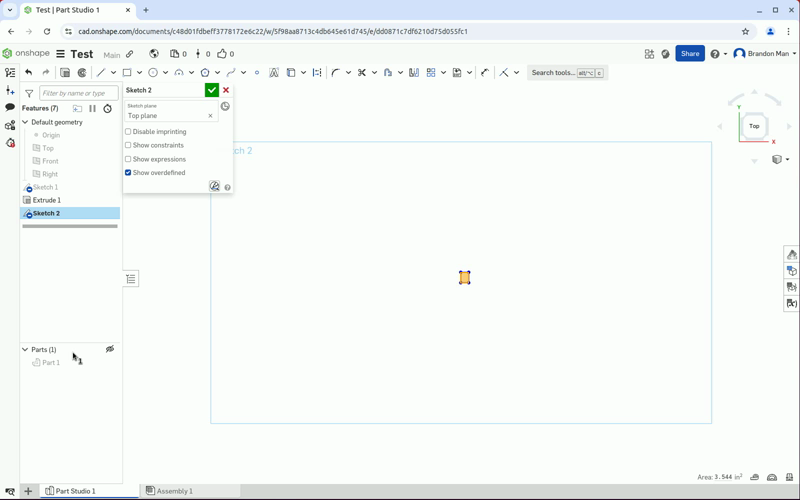
key(shift+y)
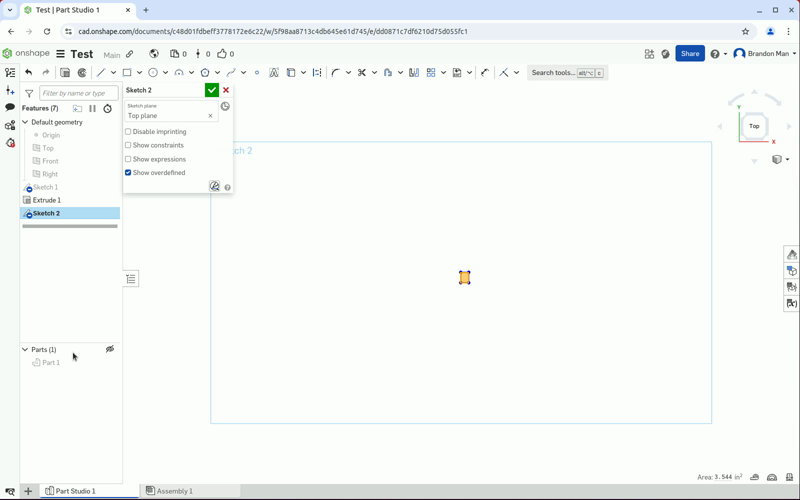
key(shift+e)
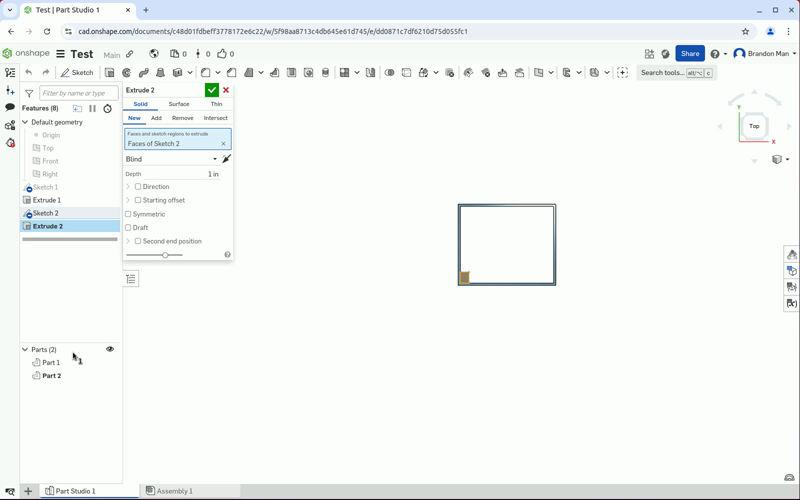
mouse_move(143, 106)
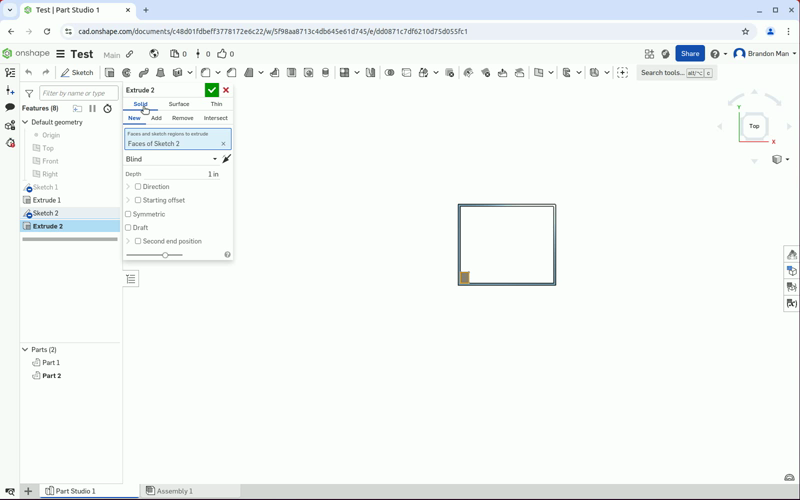
click(143, 106)
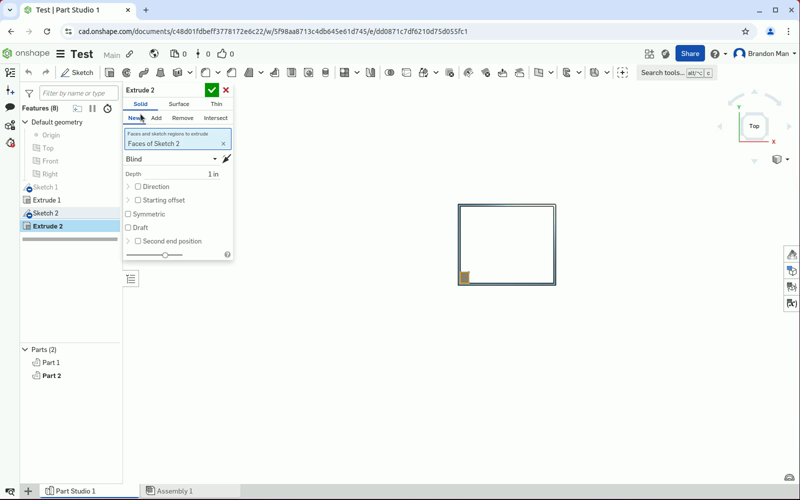
mouse_move(137, 120)
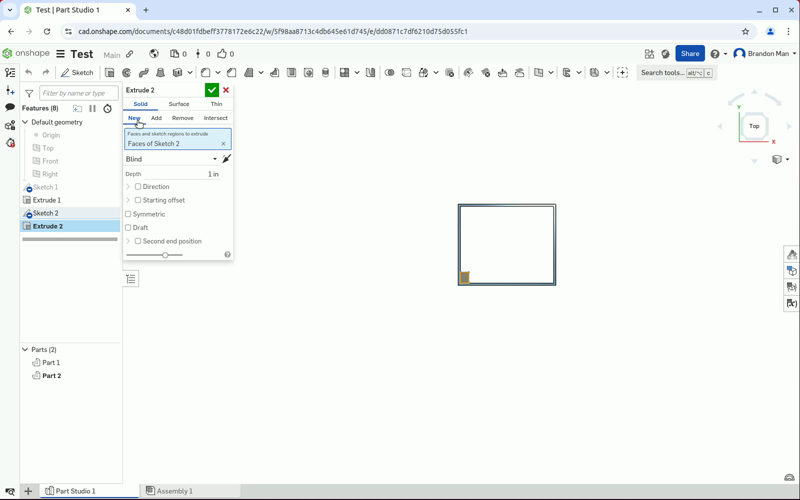
click(137, 120)
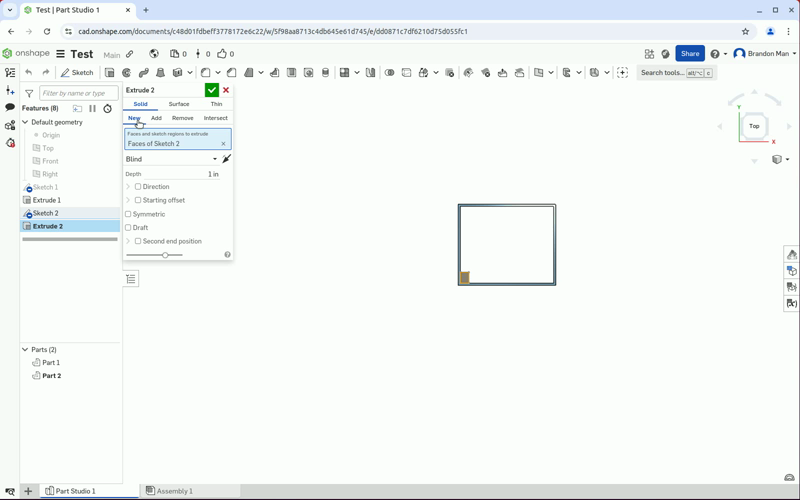
key(tab, 4)
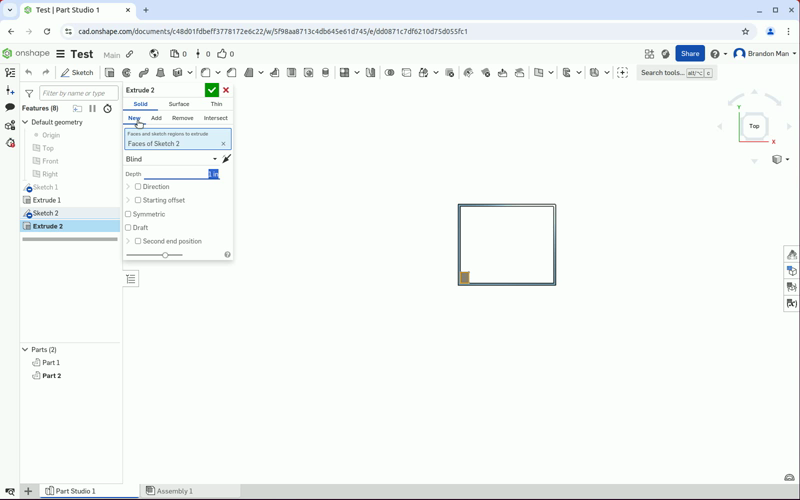
text(2.166)
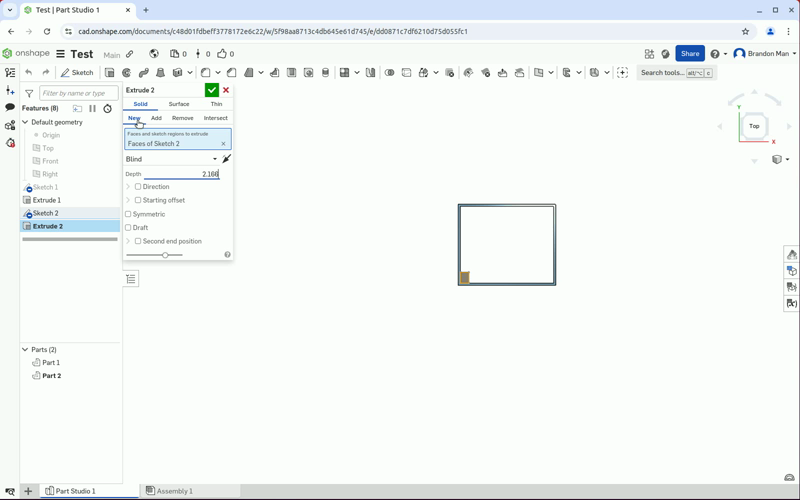
key(tab, 3)
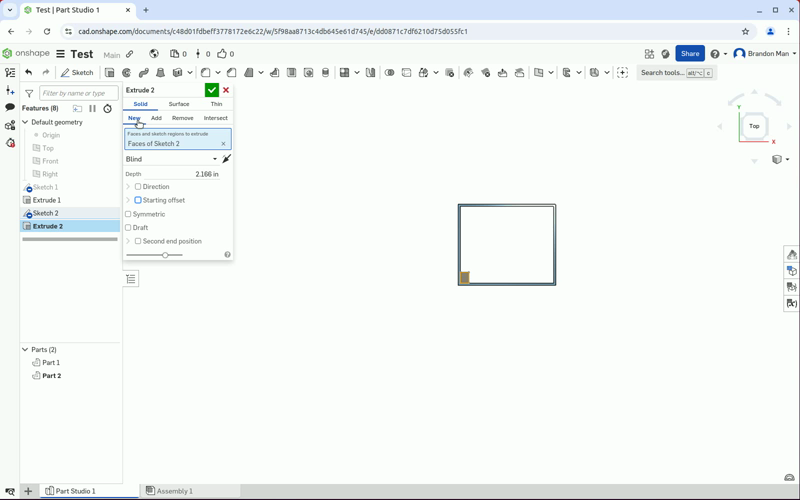
key(tab, 2)
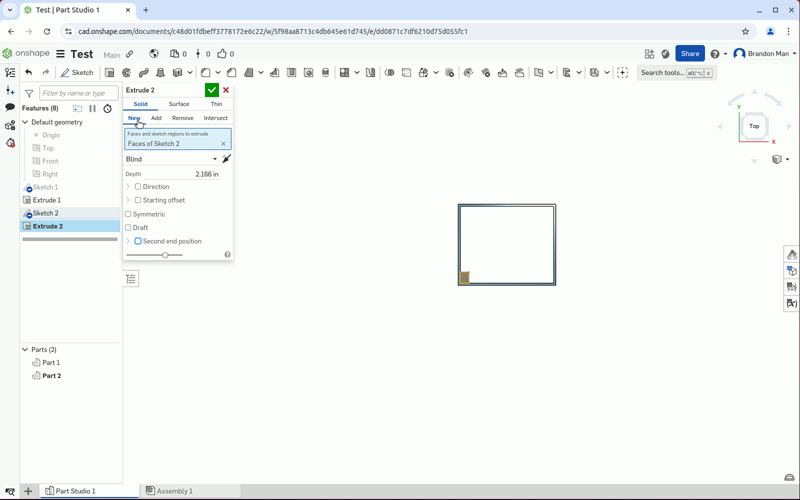
key(space)
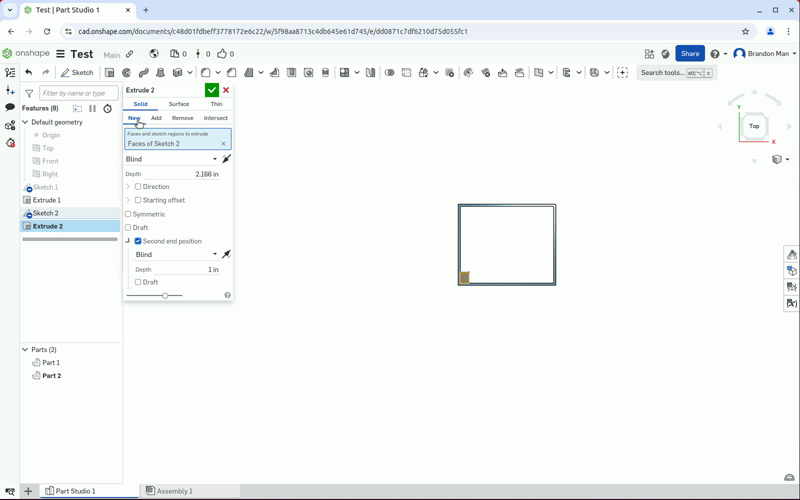
key(tab, 3)
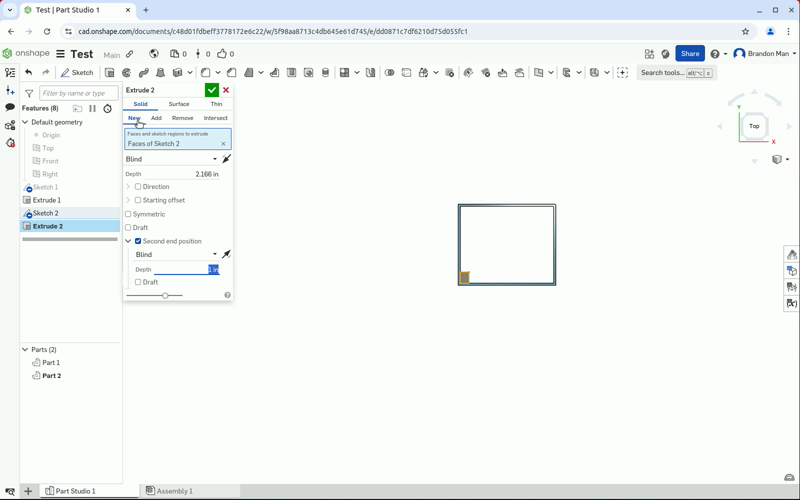
text(1.204)
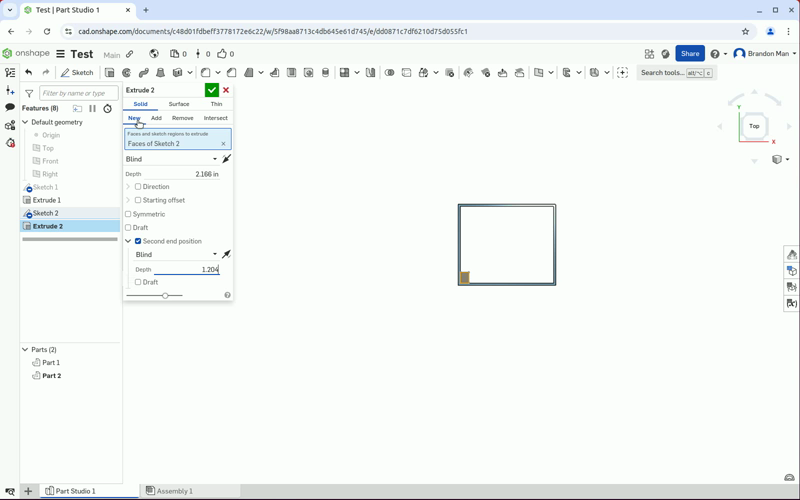
key(enter)
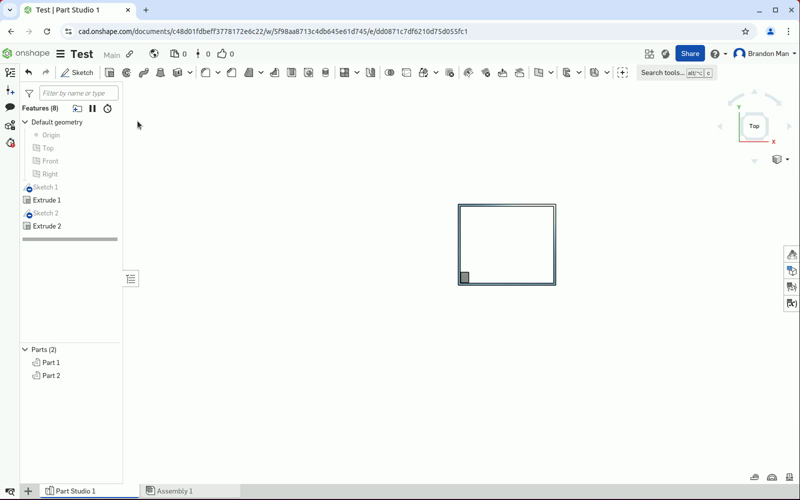
key(shift+h)
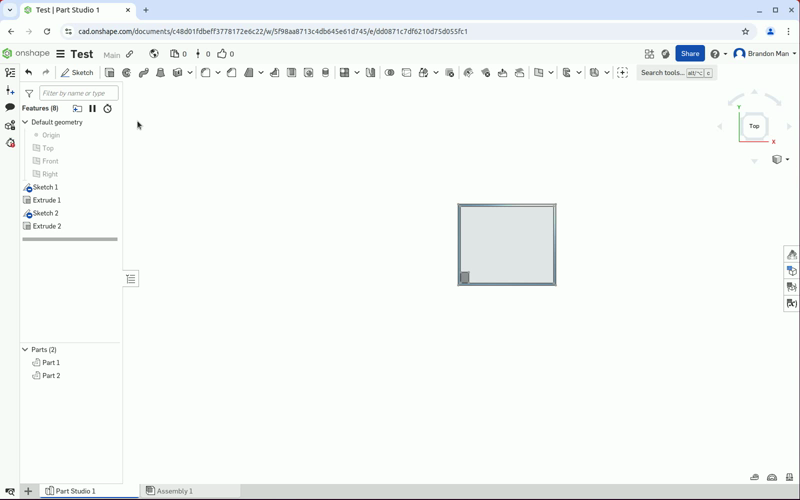
key(shift+h)
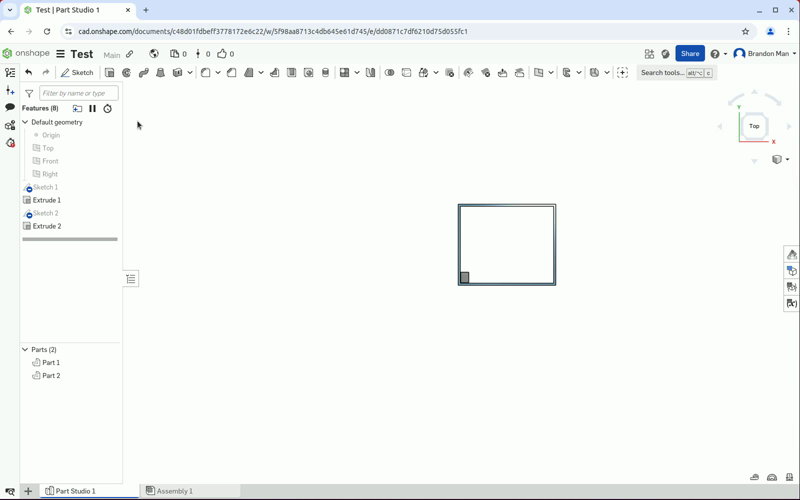
mouse_move(73, 189)
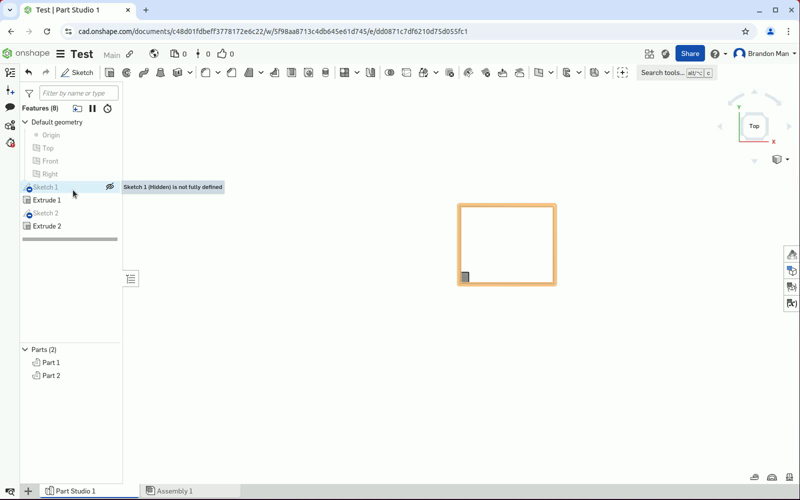
click(73, 189)
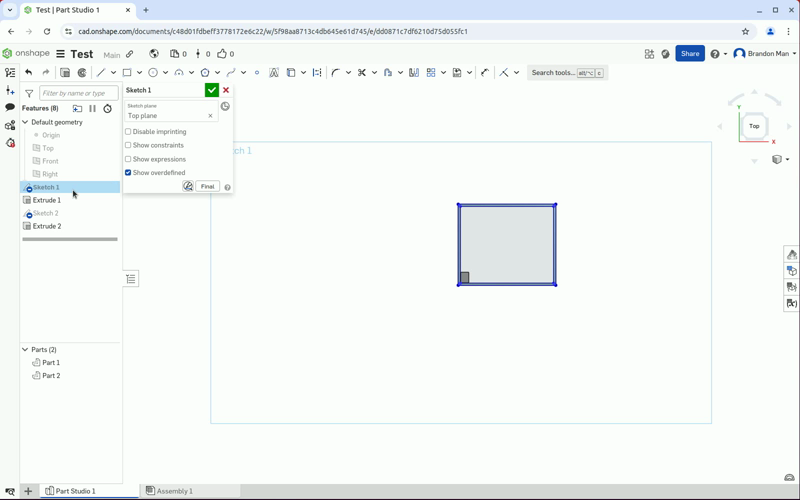
mouse_move(229, 92)
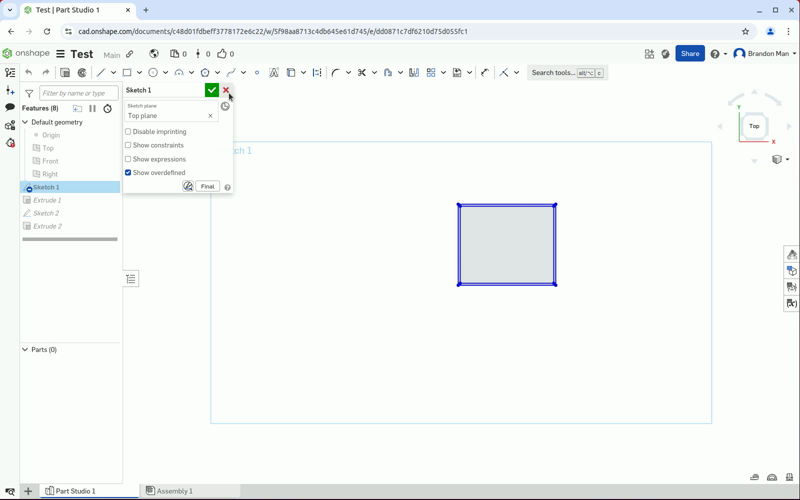
click(229, 92)
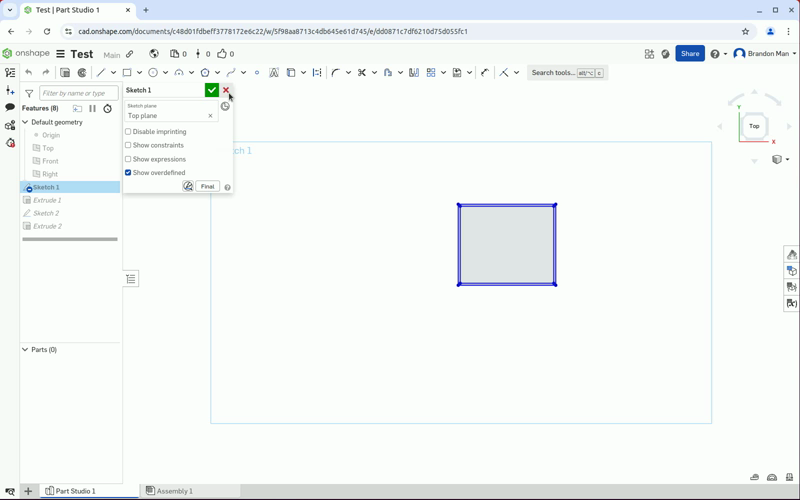
key(shift+s)
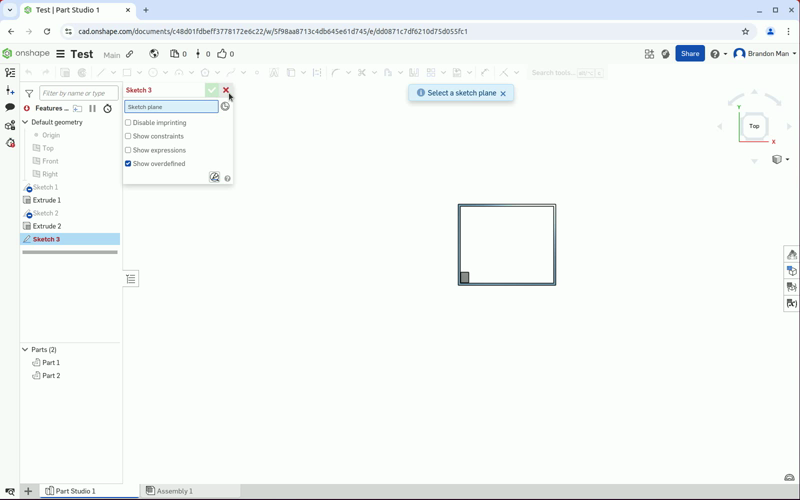
mouse_move(73, 150)
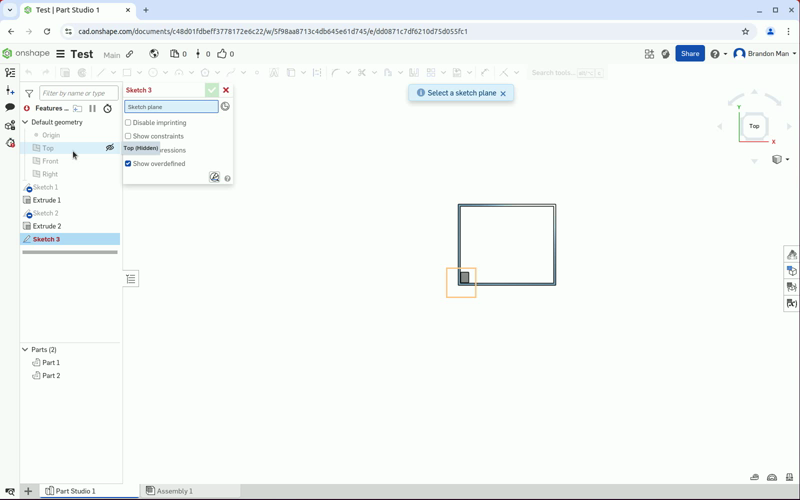
click(73, 150)
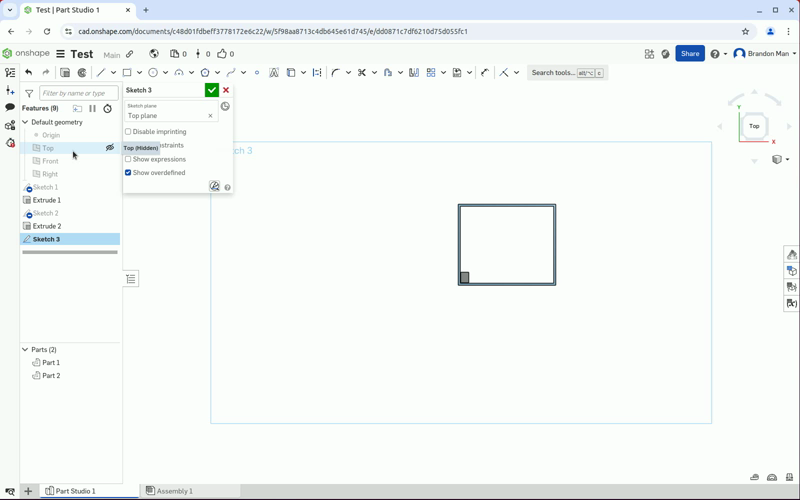
mouse_move(73, 352)
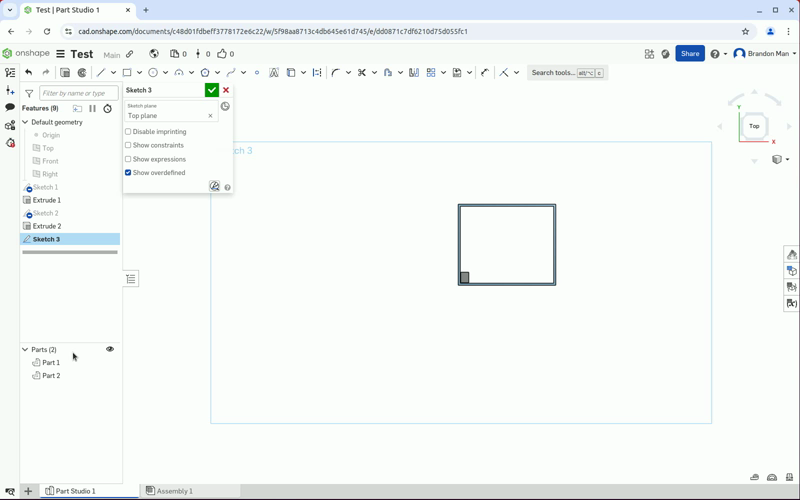
key(y)
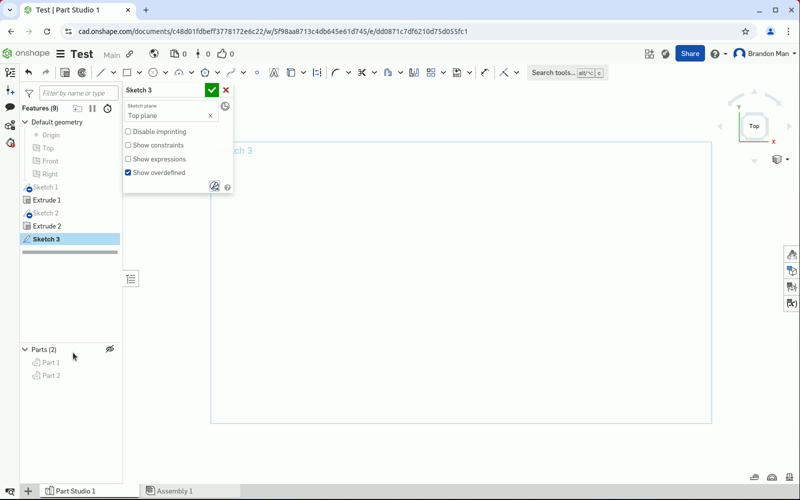
key(l)
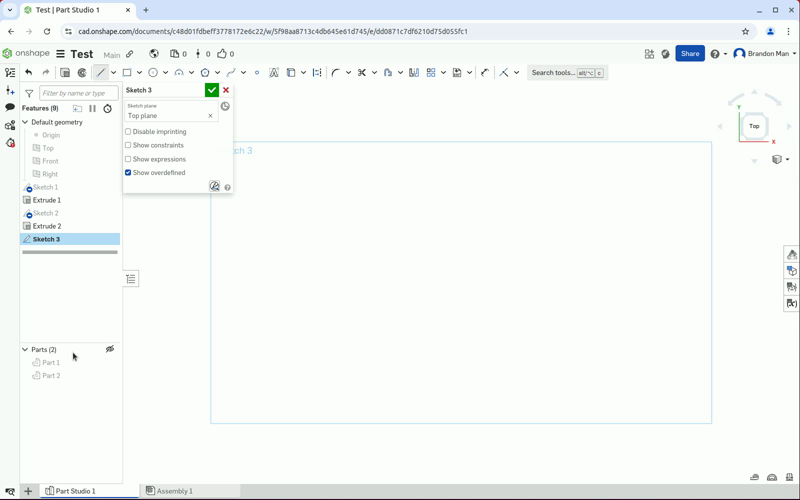
key_down(shift)
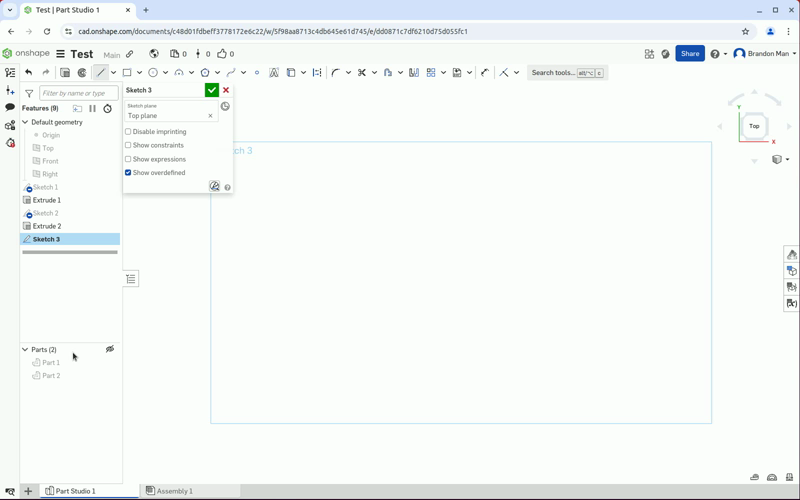
mouse_move(485, 282)
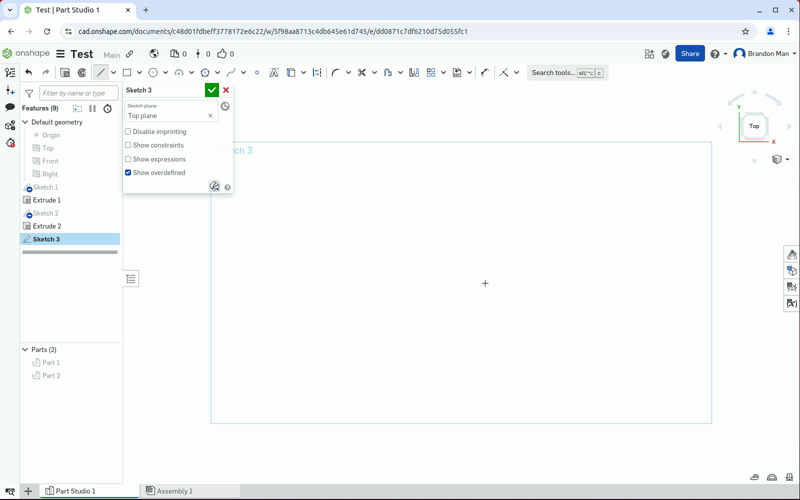
click(485, 282)
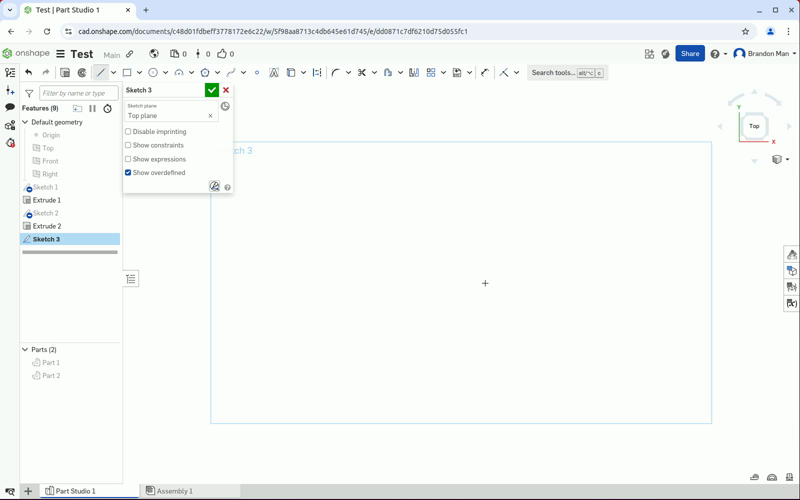
key_up(shift)
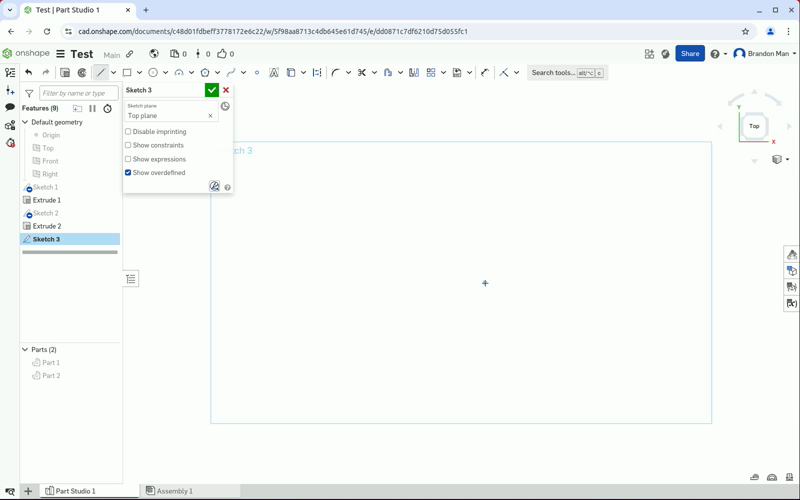
key_down(shift)
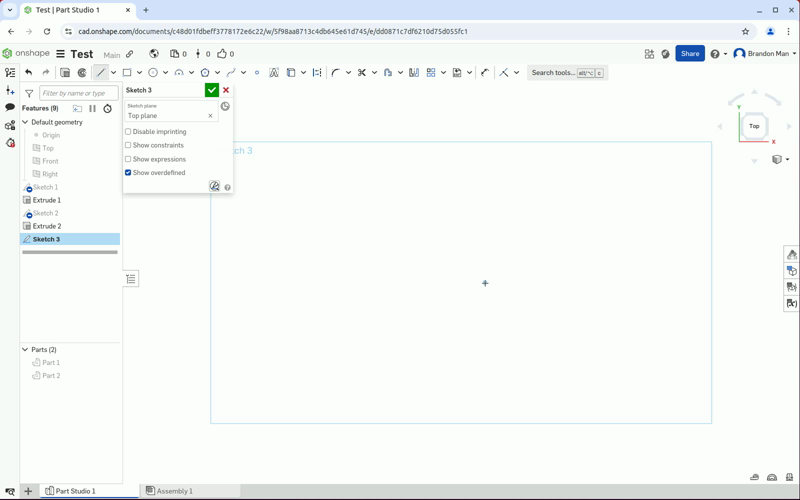
mouse_move(515, 282)
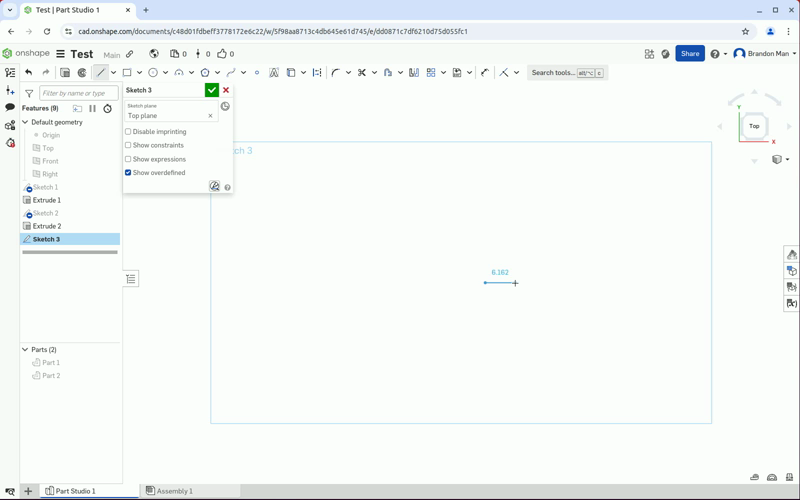
mouse_move(501, 282)
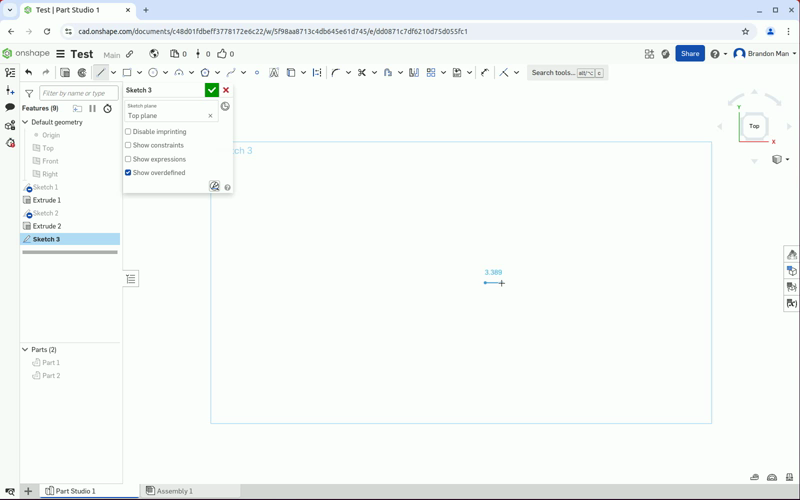
click(501, 282)
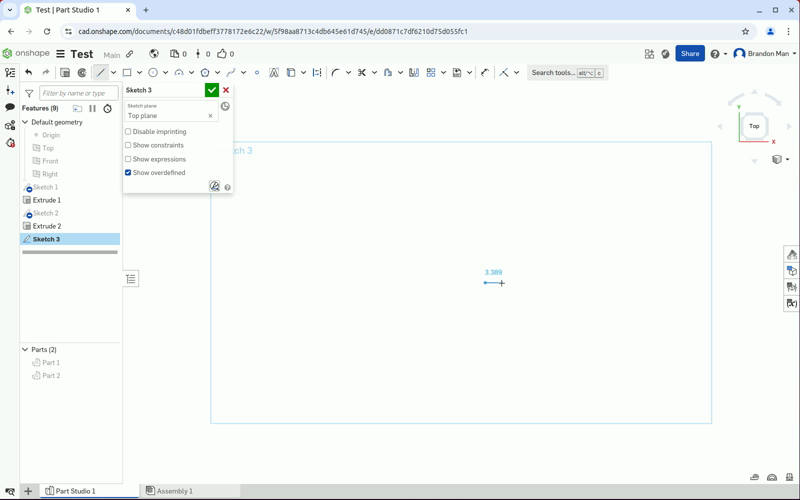
key_up(shift)
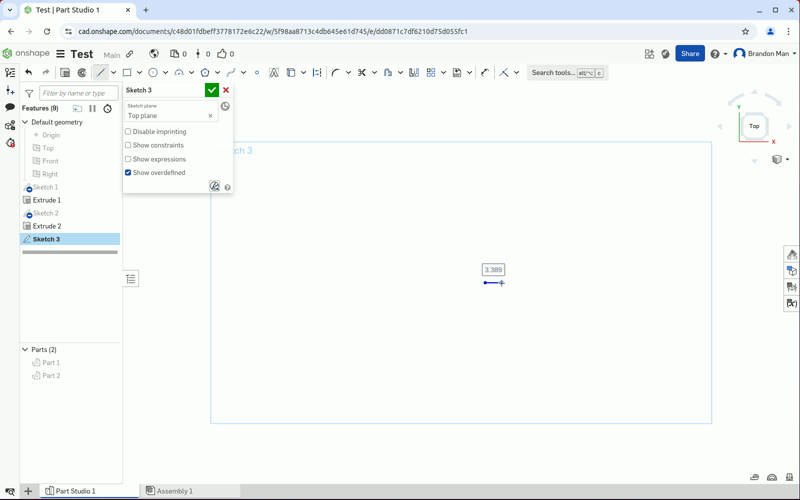
key_down(shift)
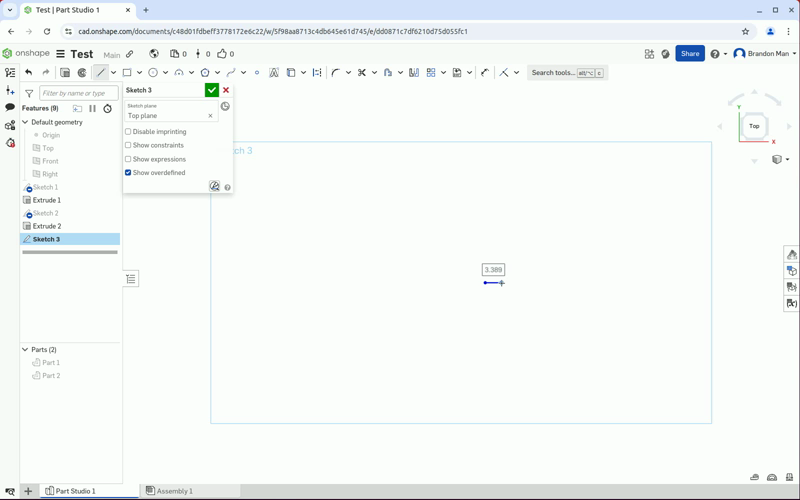
mouse_move(531, 282)
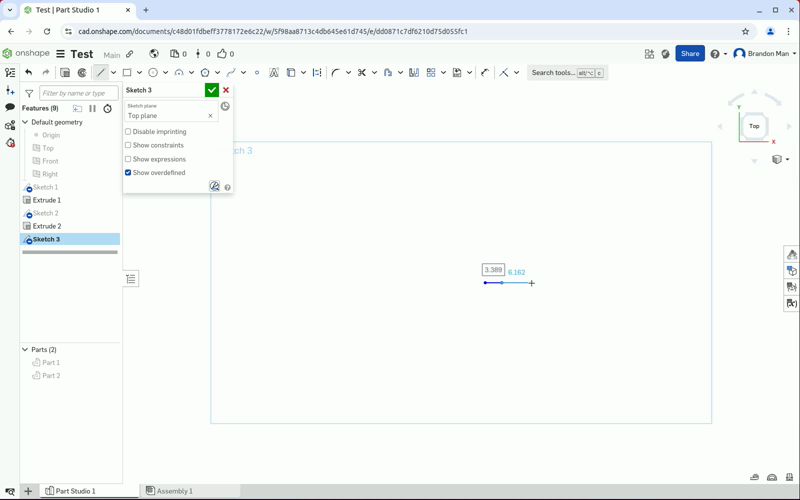
mouse_move(501, 272)
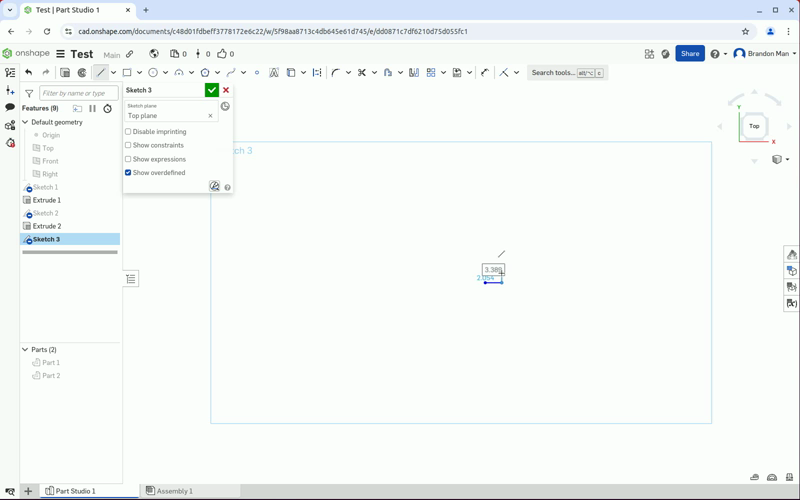
click(501, 272)
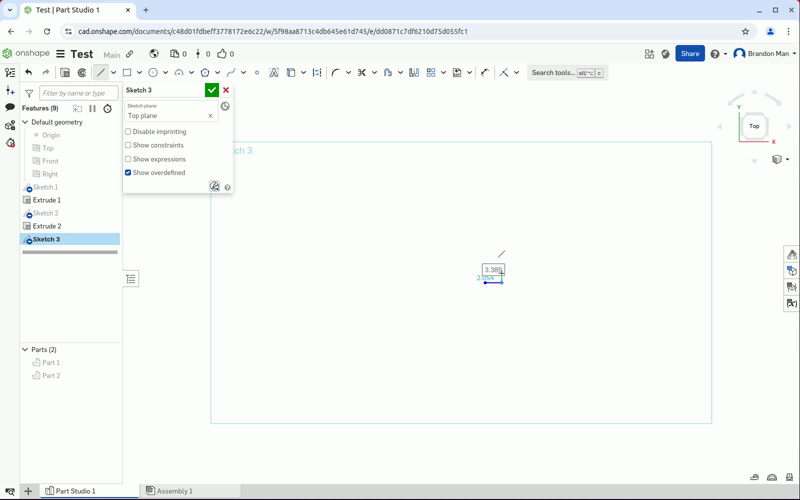
key_up(shift)
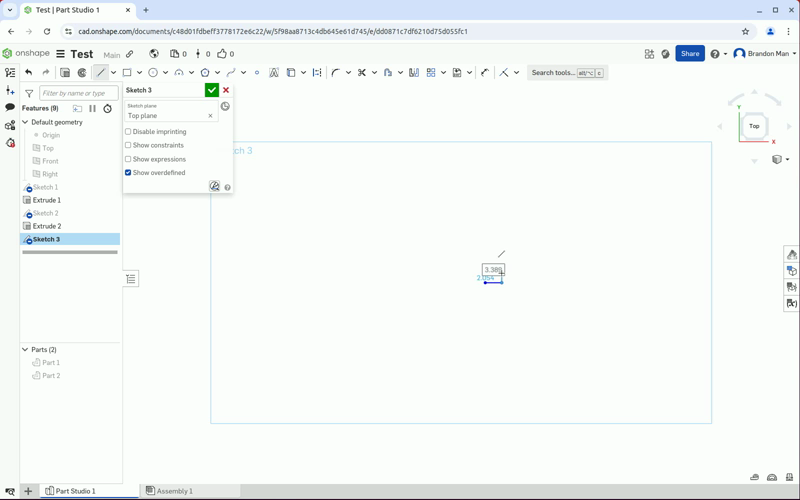
key_down(shift)
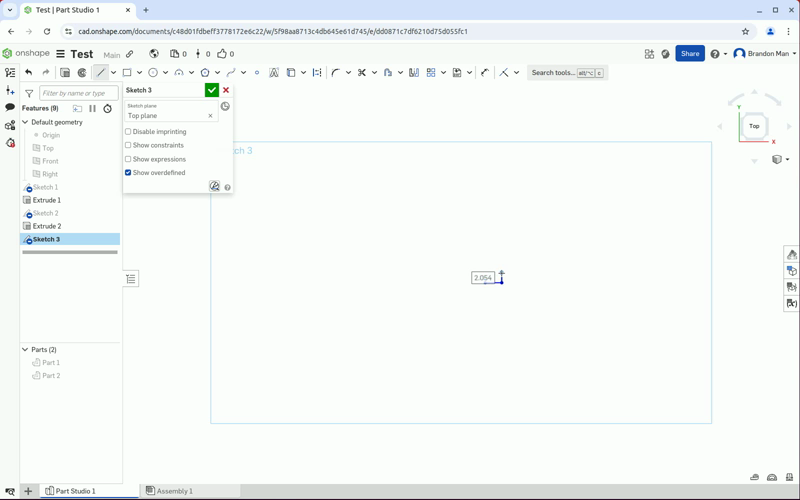
mouse_move(531, 272)
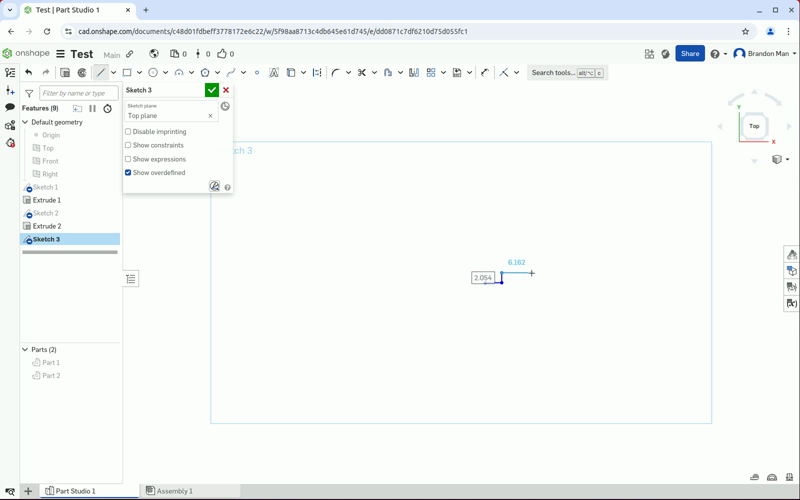
mouse_move(485, 272)
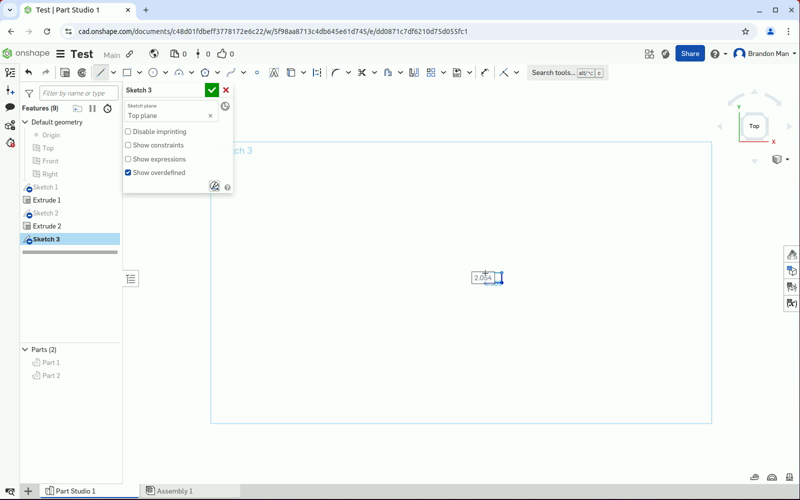
click(485, 272)
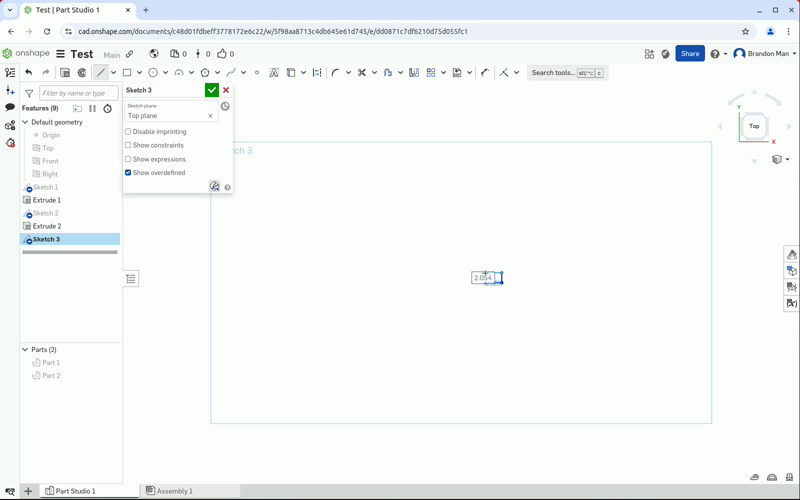
key_up(shift)
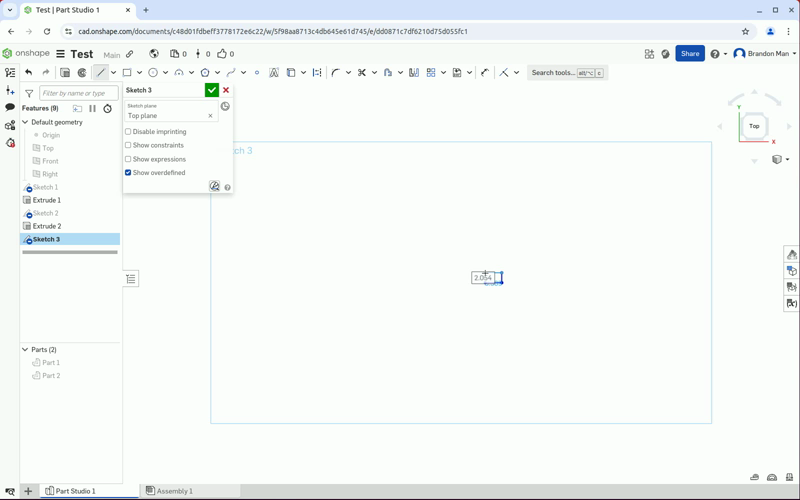
mouse_move(515, 272)
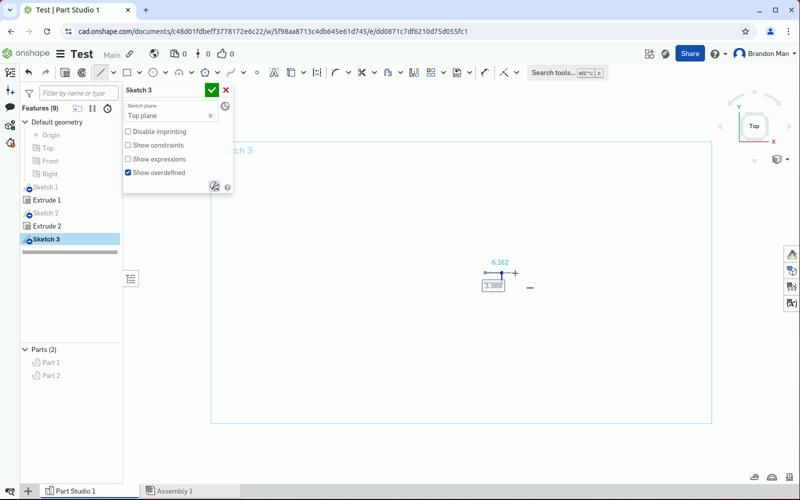
key_down(shift)
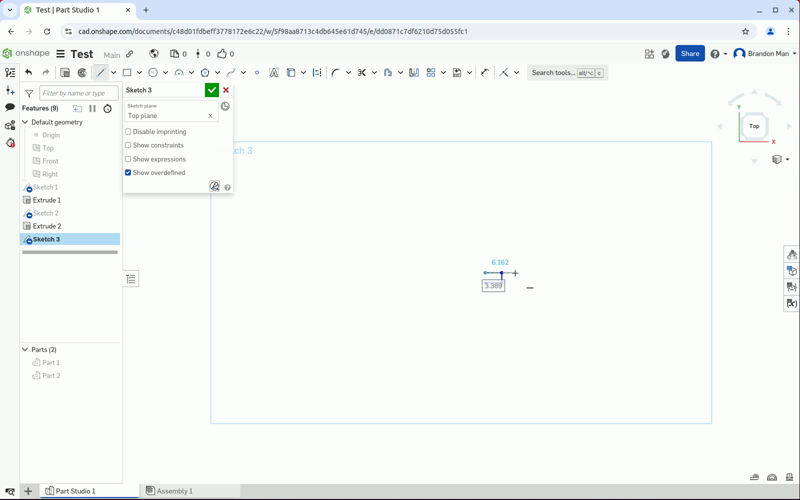
mouse_move(485, 282)
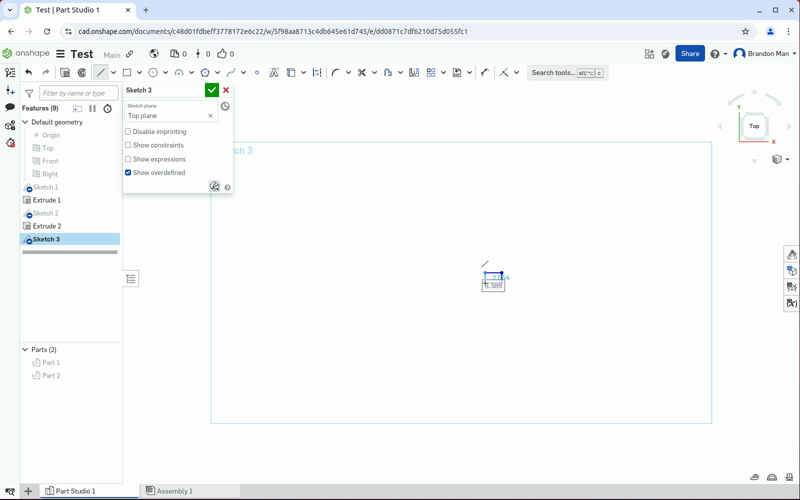
key_up(shift)
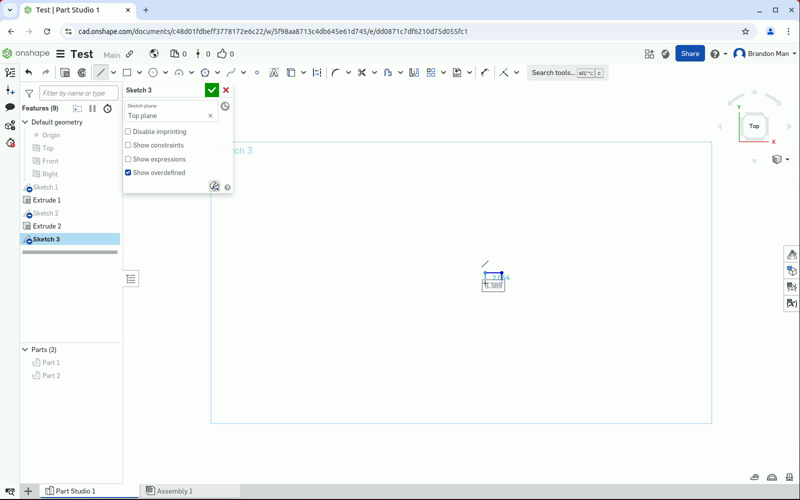
click(485, 282)
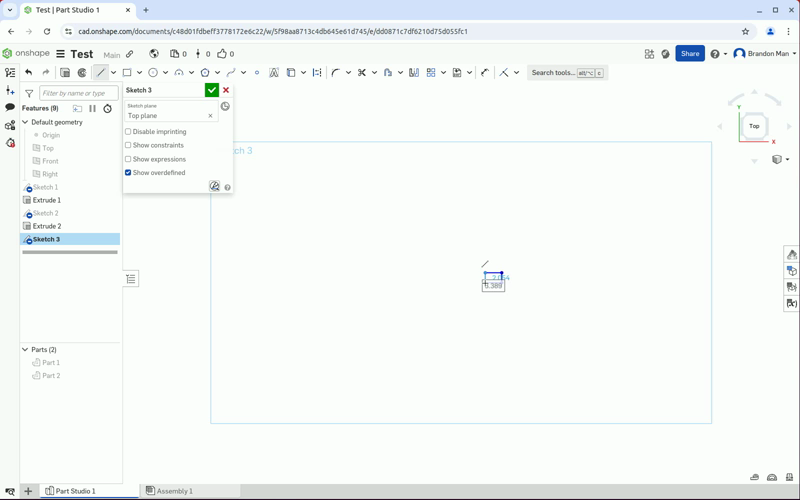
key(esc)
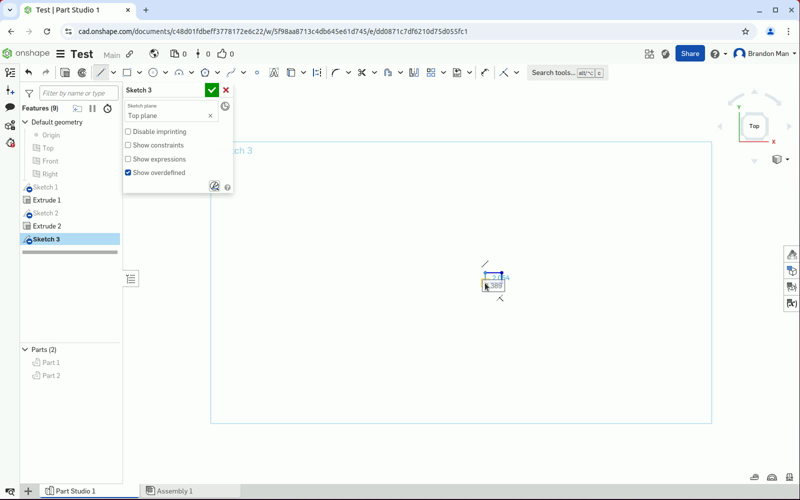
mouse_move(501, 279)
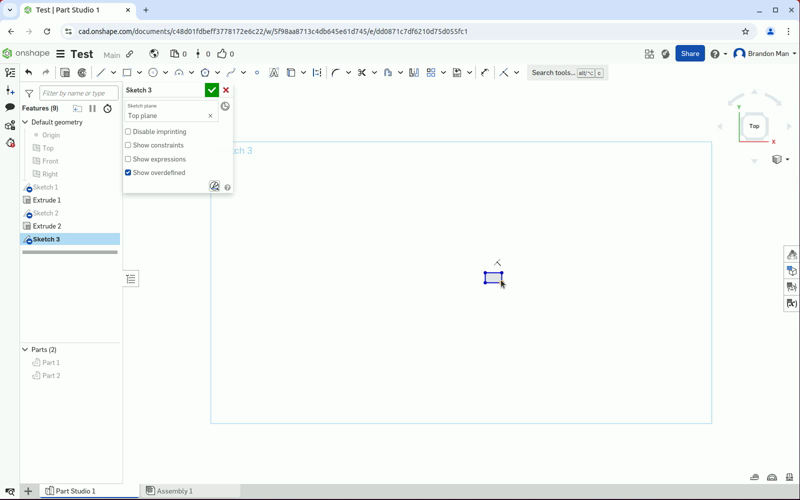
scroll(6)
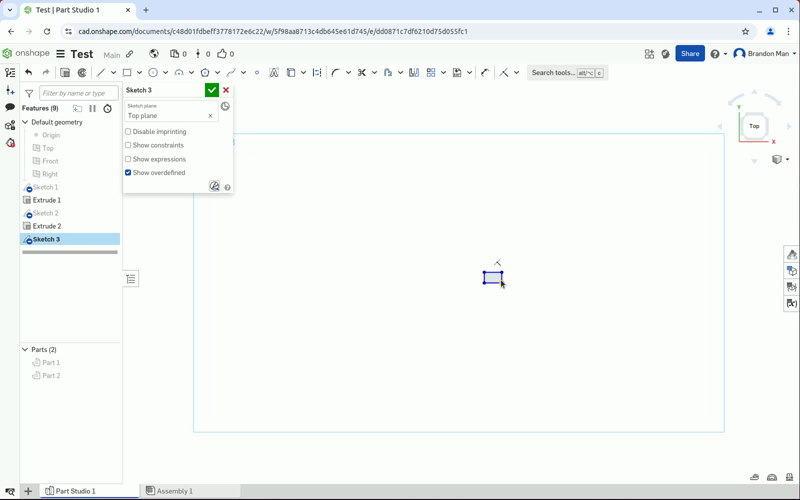
scroll(6)
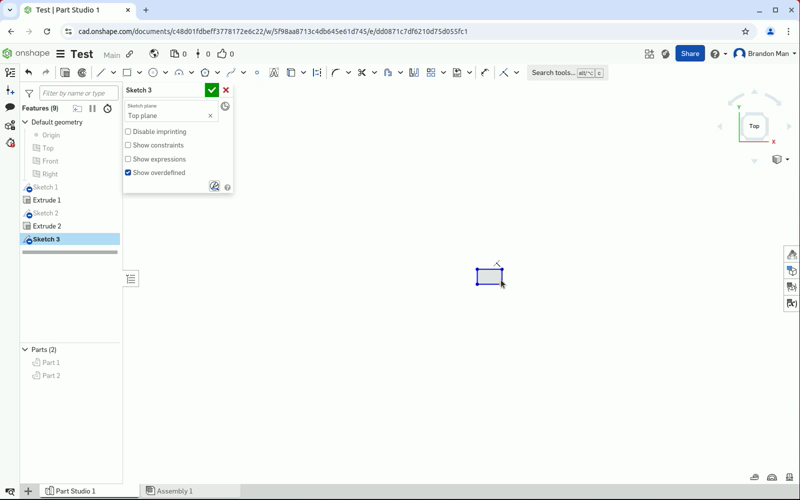
scroll(6)
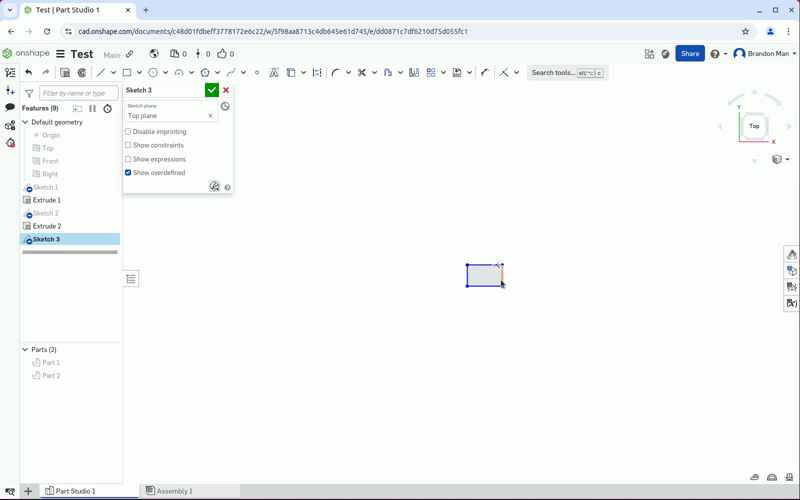
scroll(6)
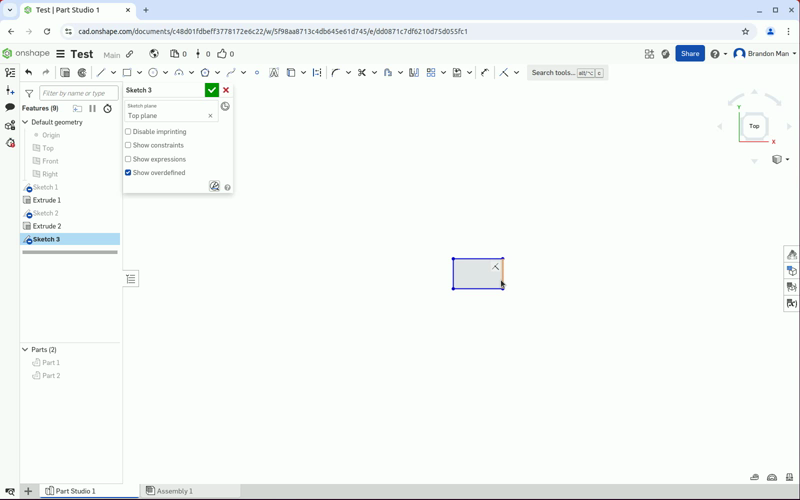
scroll(6)
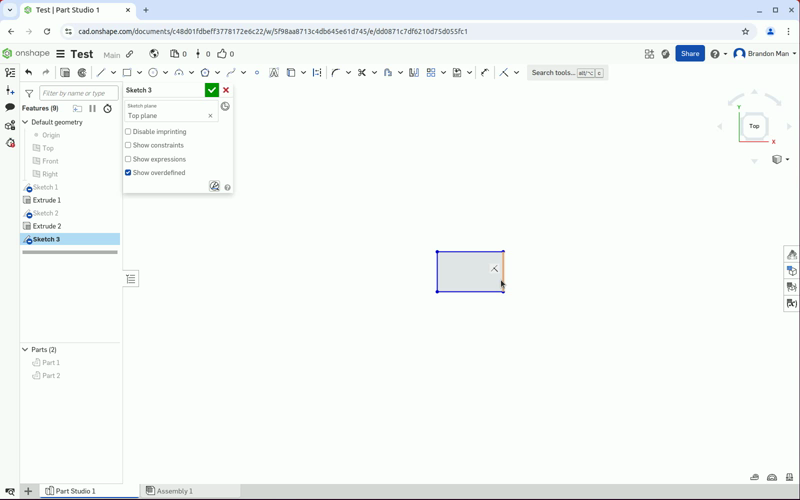
scroll(6)
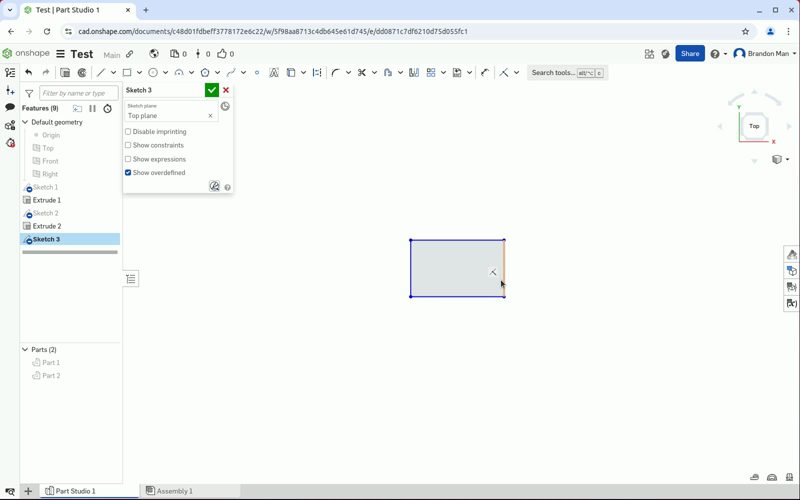
scroll(6)
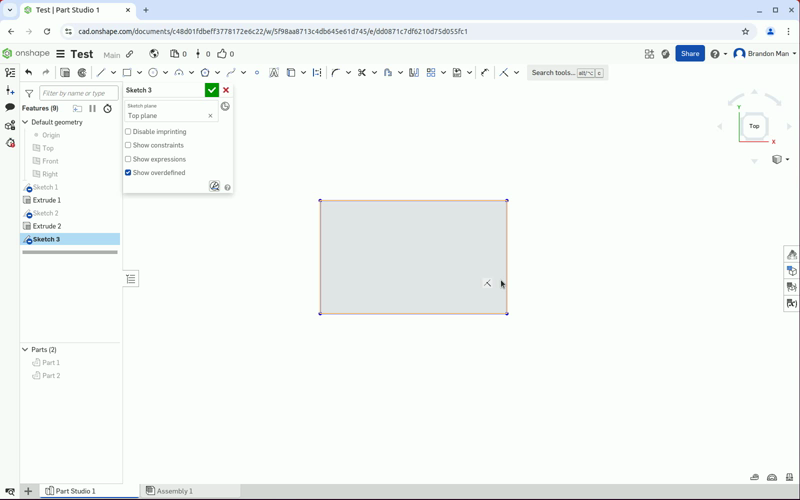
click(501, 279)
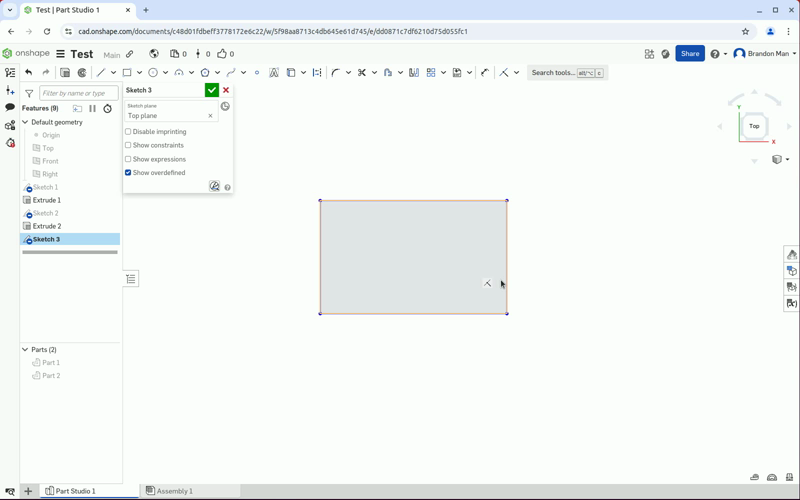
scroll(-6)
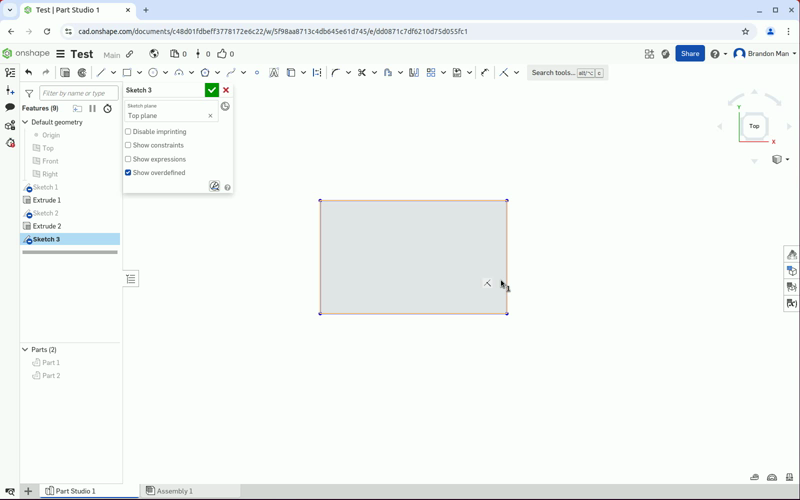
scroll(-6)
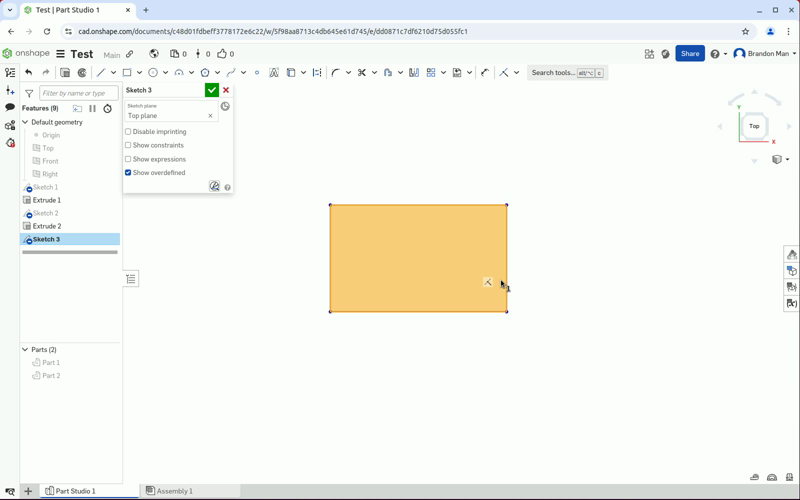
scroll(-6)
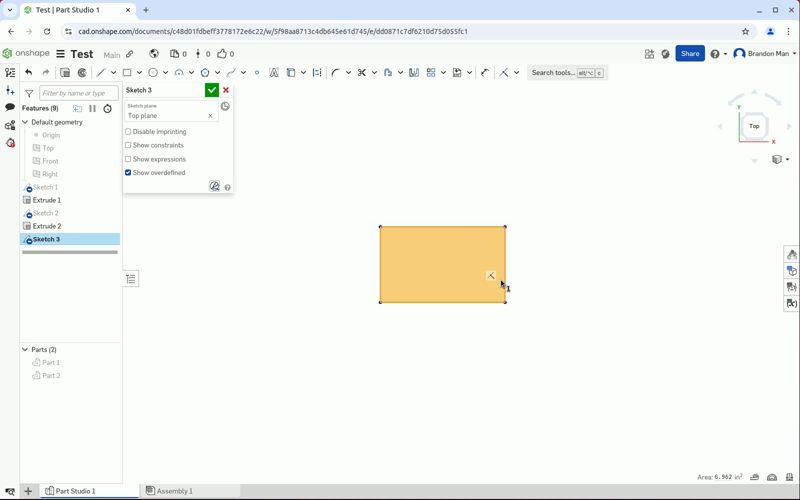
scroll(-6)
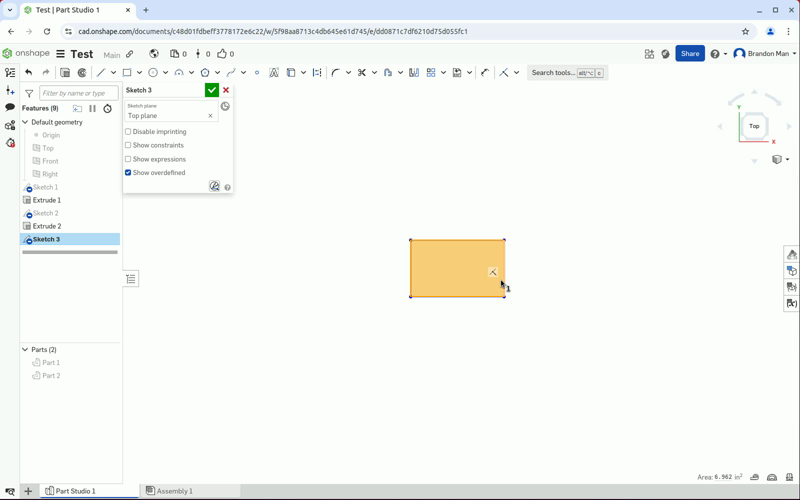
scroll(-6)
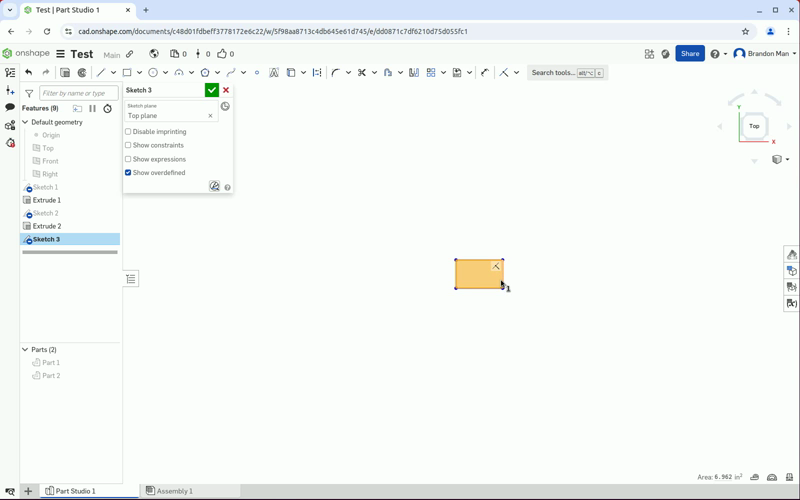
scroll(-6)
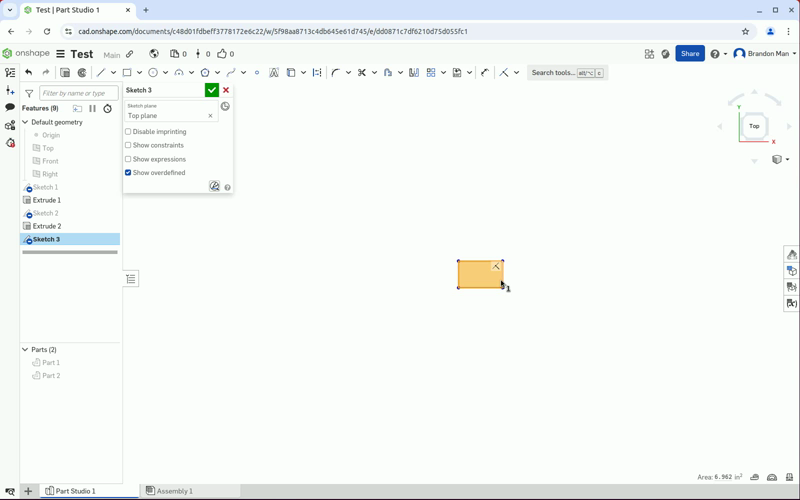
scroll(-6)
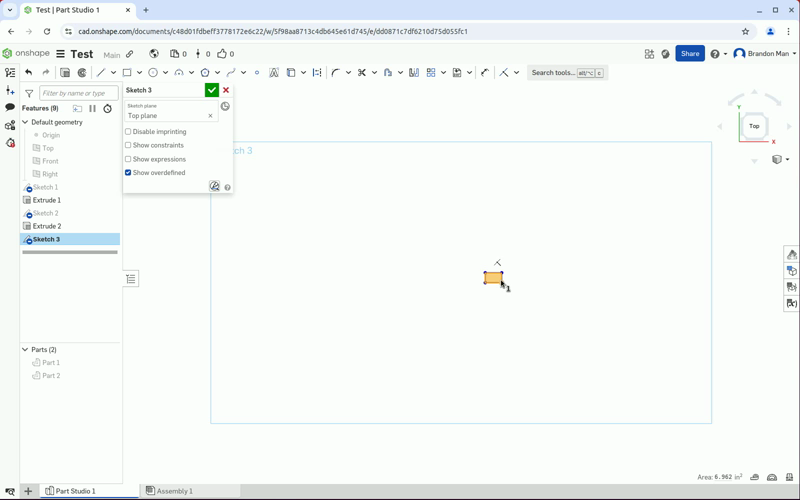
mouse_move(73, 352)
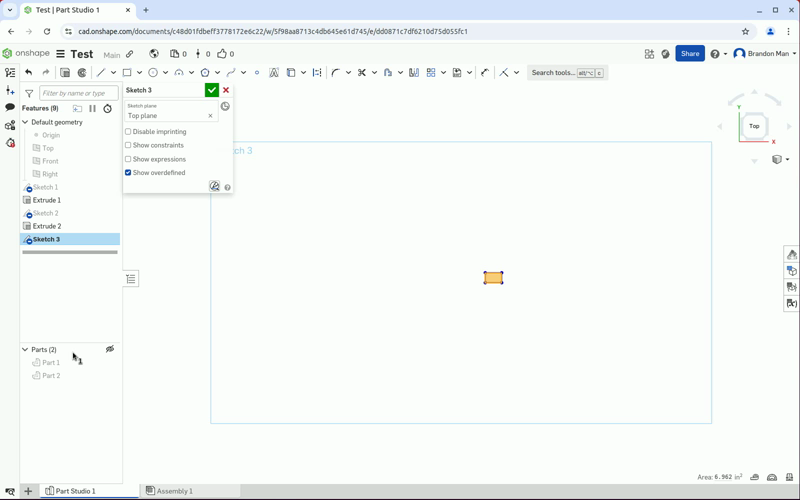
key(shift+y)
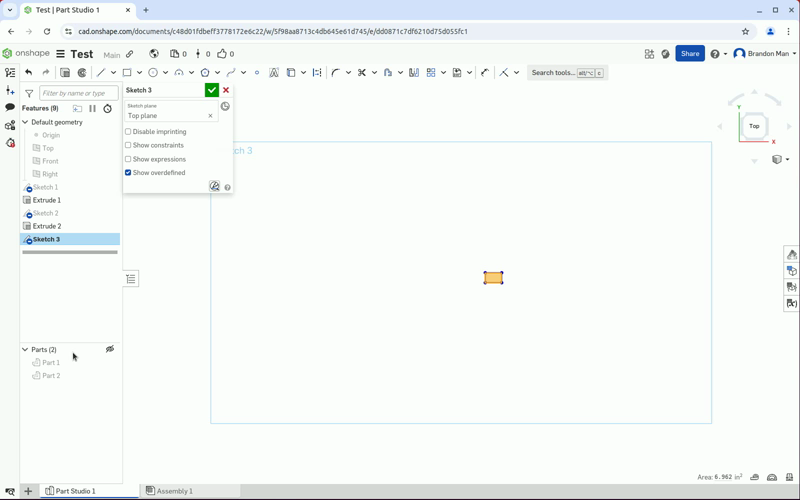
key(shift+e)
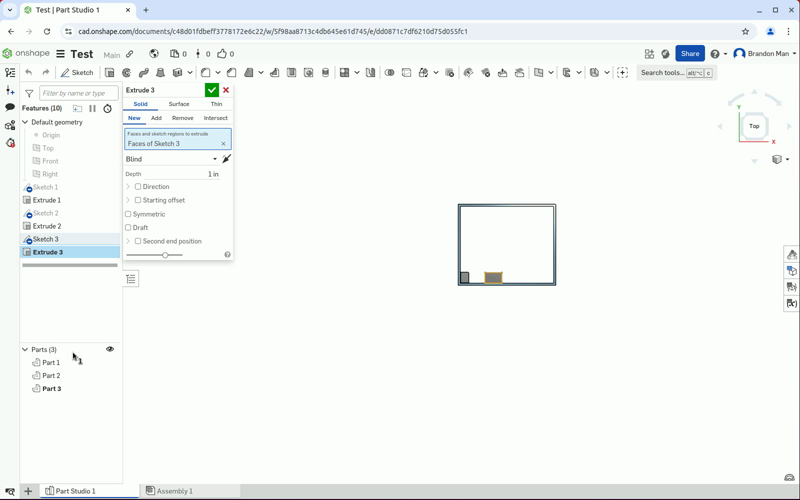
mouse_move(143, 106)
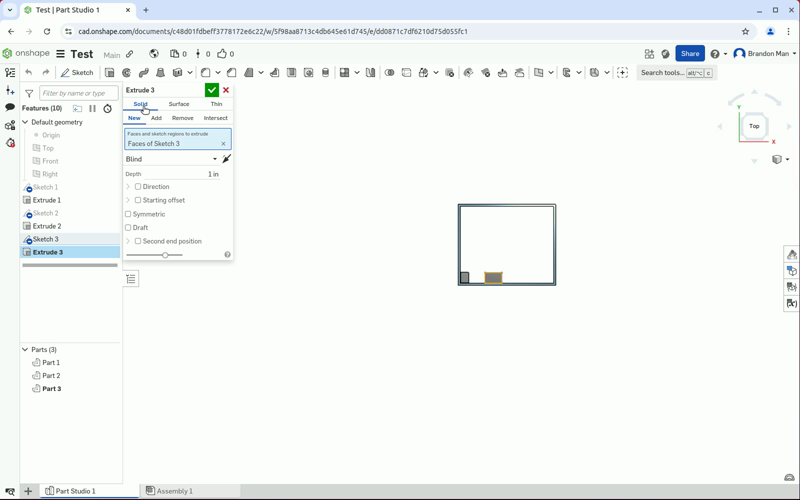
click(143, 106)
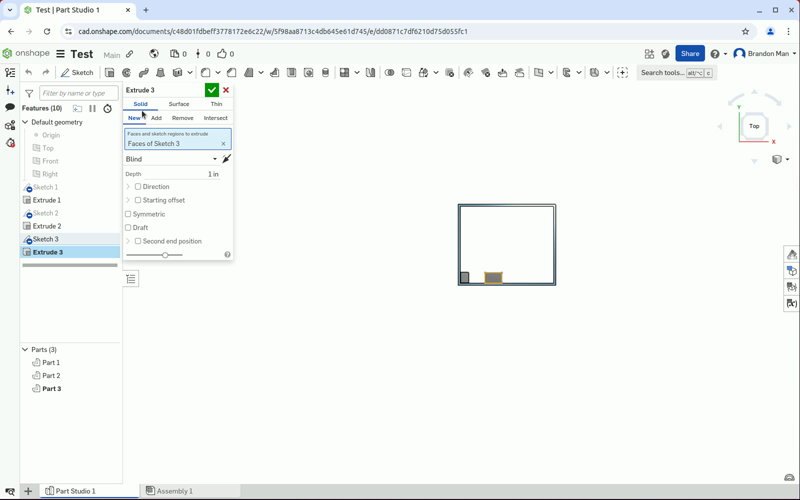
mouse_move(137, 120)
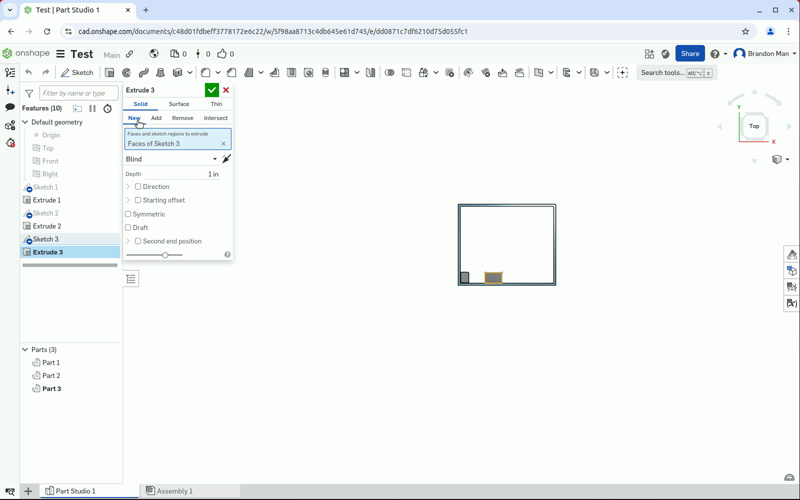
click(137, 120)
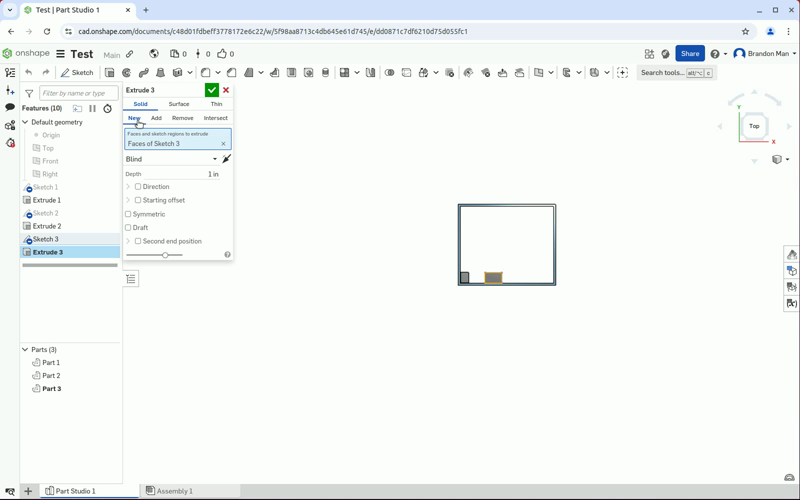
key(tab, 4)
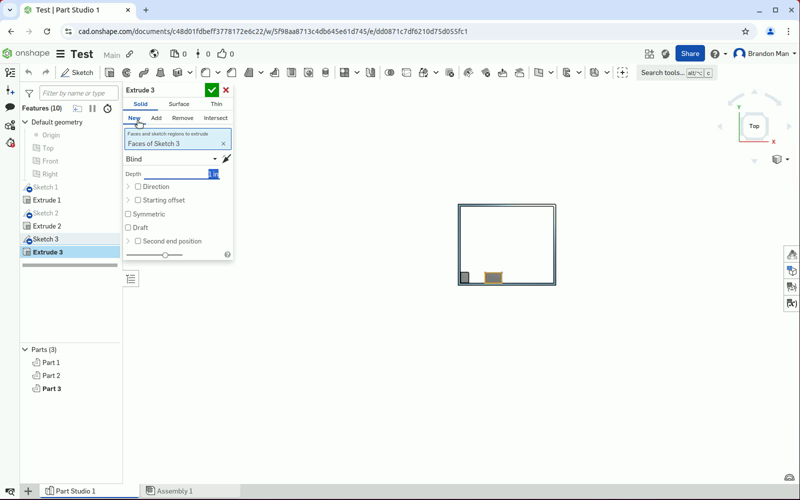
text(0.481)
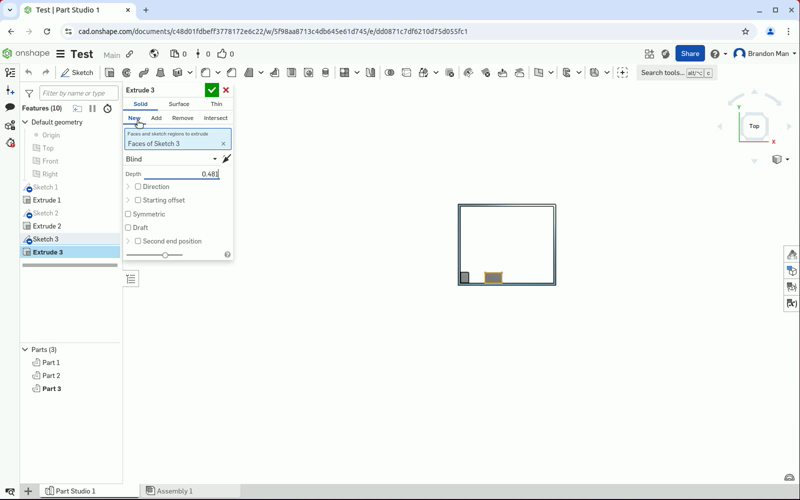
key(enter)
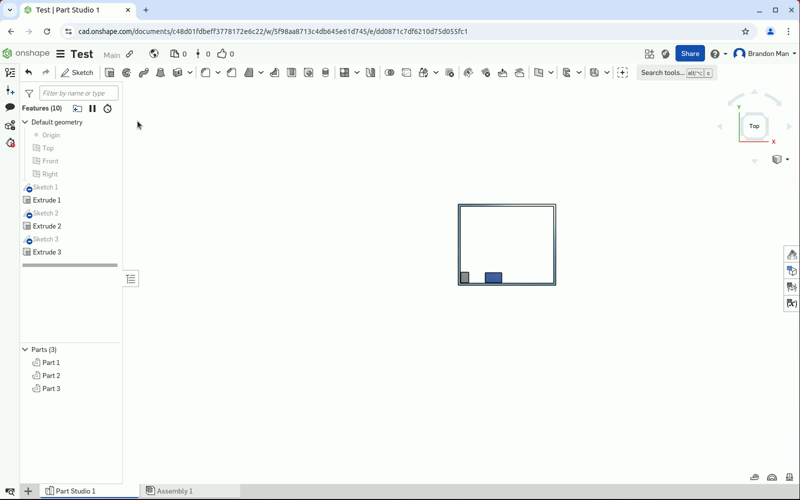
key(shift+h)
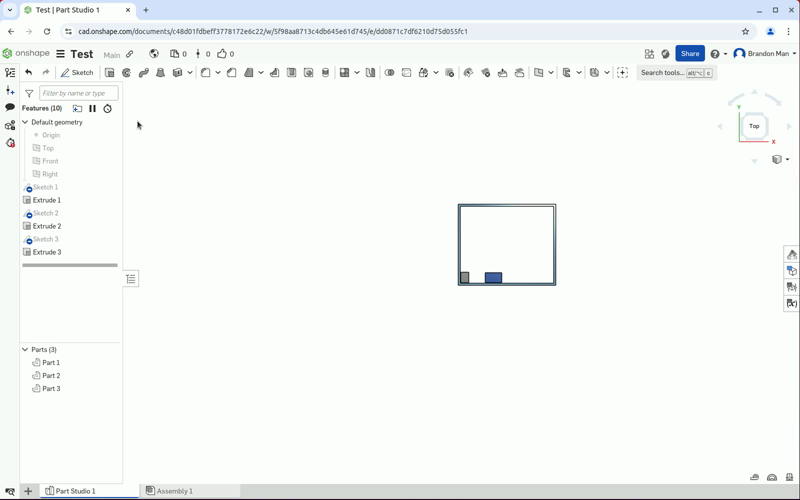
key(shift+h)
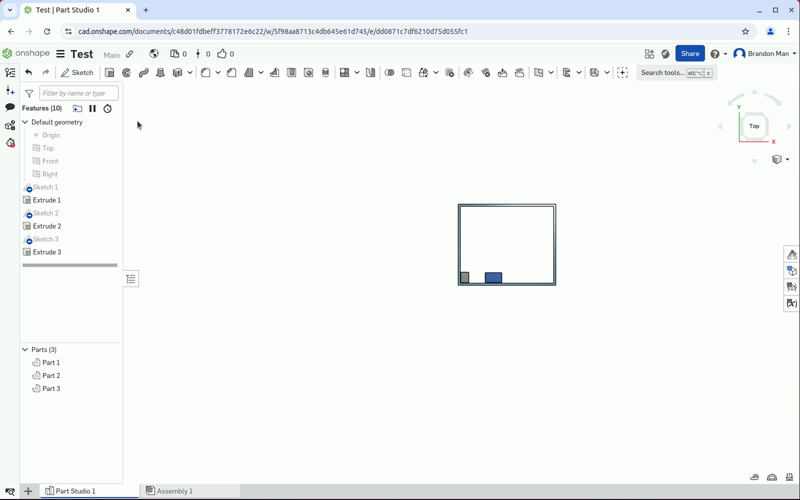
mouse_move(73, 189)
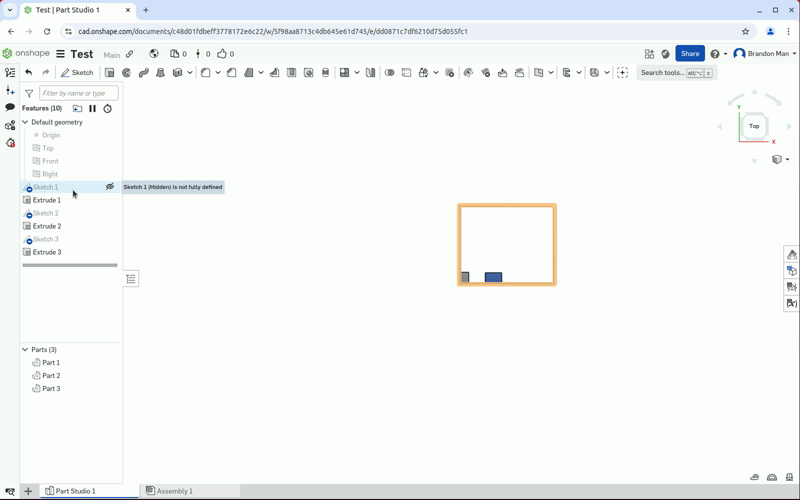
click(73, 189)
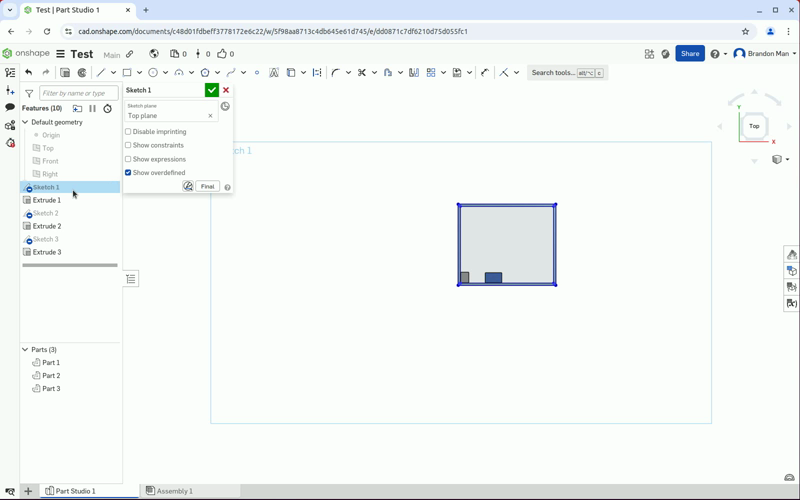
mouse_move(229, 92)
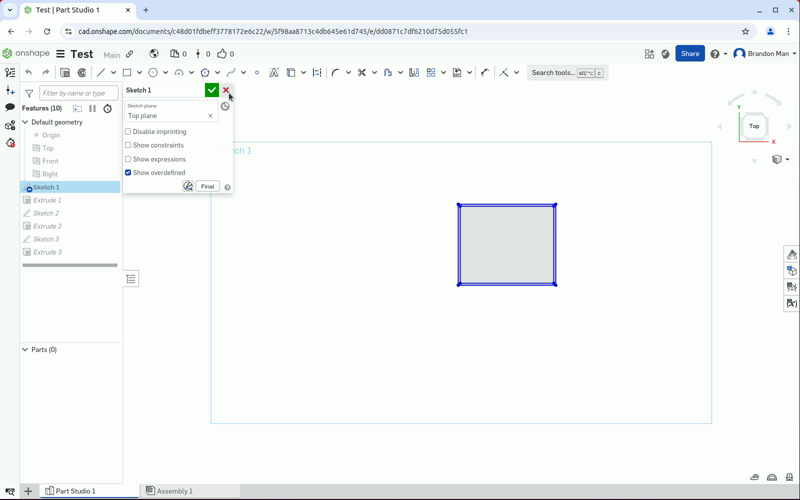
click(229, 92)
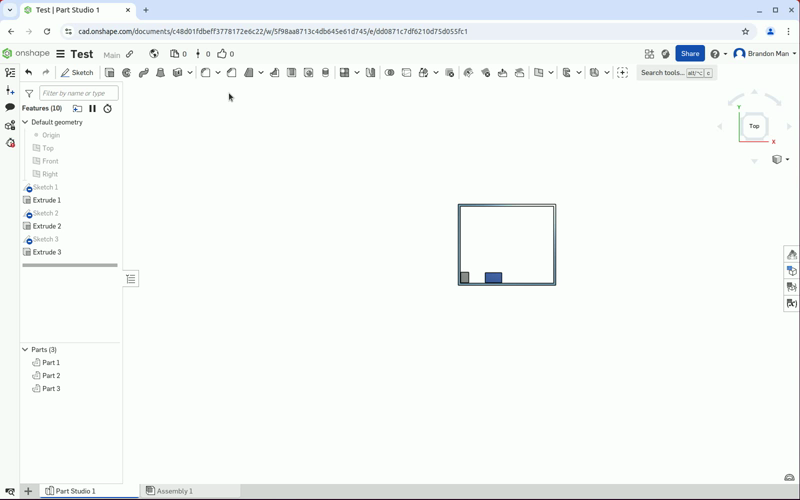
mouse_move(541, 75)
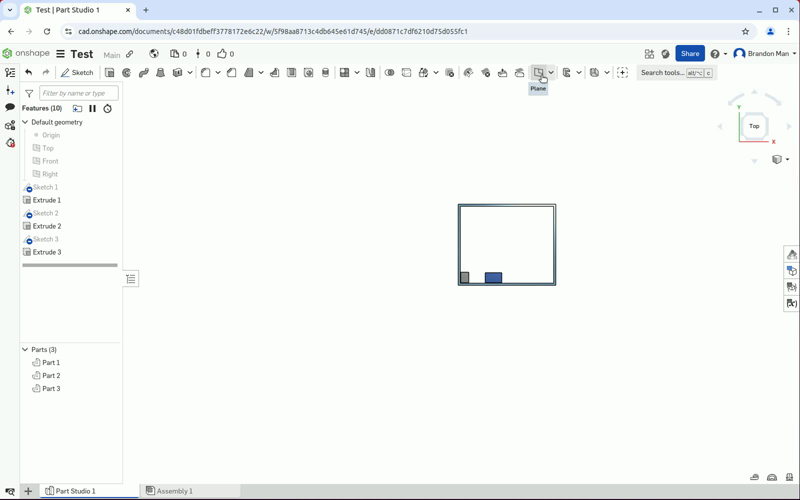
click(541, 75)
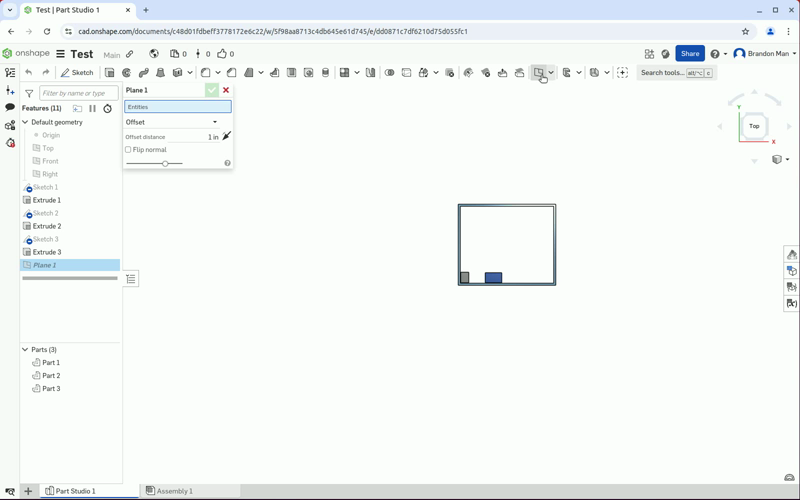
mouse_move(73, 150)
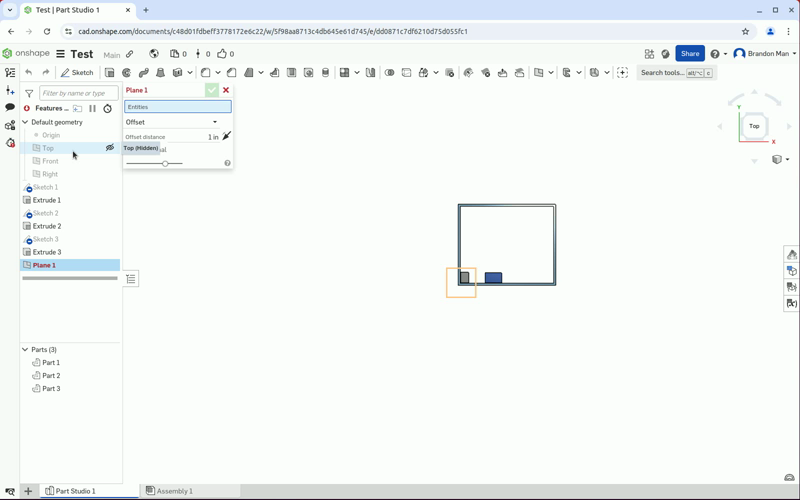
click(73, 150)
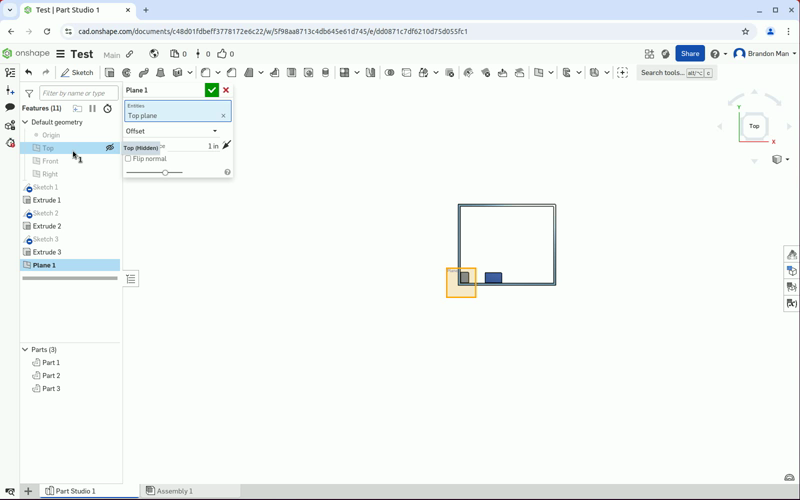
key(tab, 2)
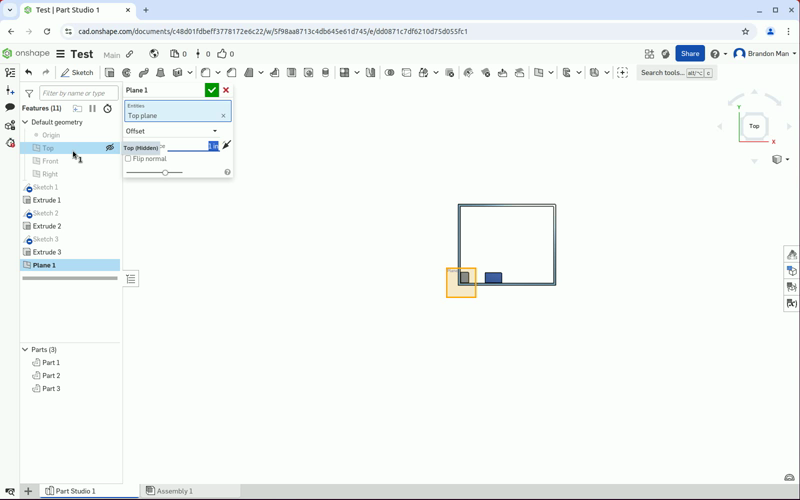
text(0.493)
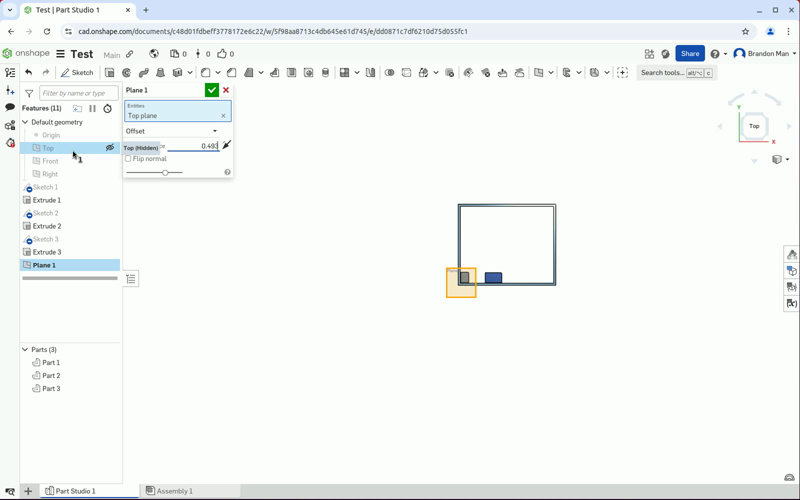
key(enter, 2)
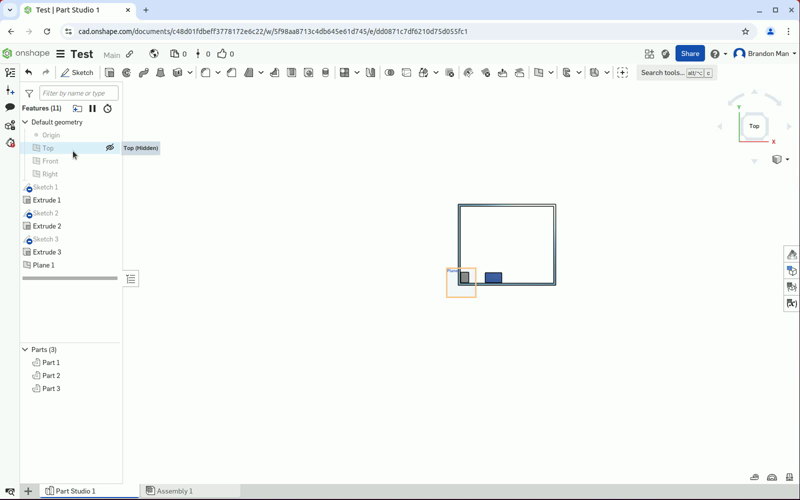
key(shift+s)
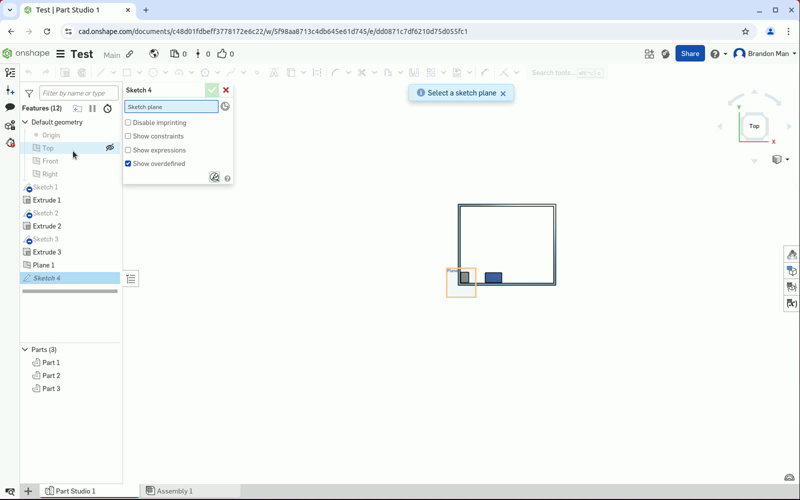
mouse_move(73, 267)
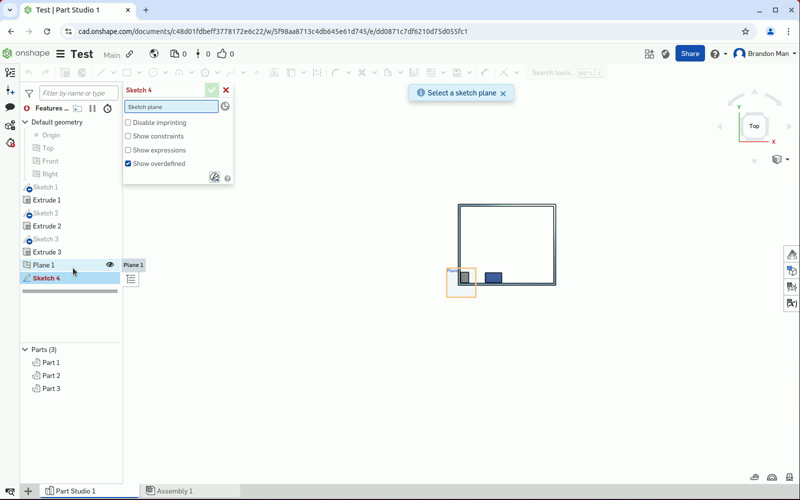
click(73, 267)
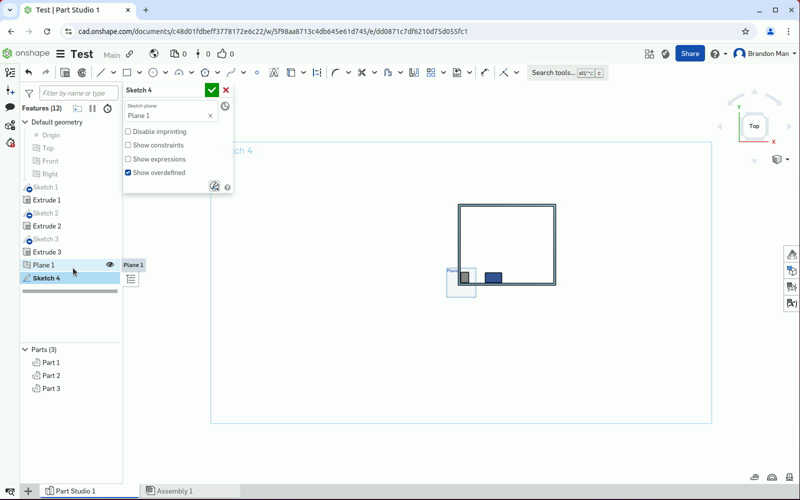
mouse_move(73, 352)
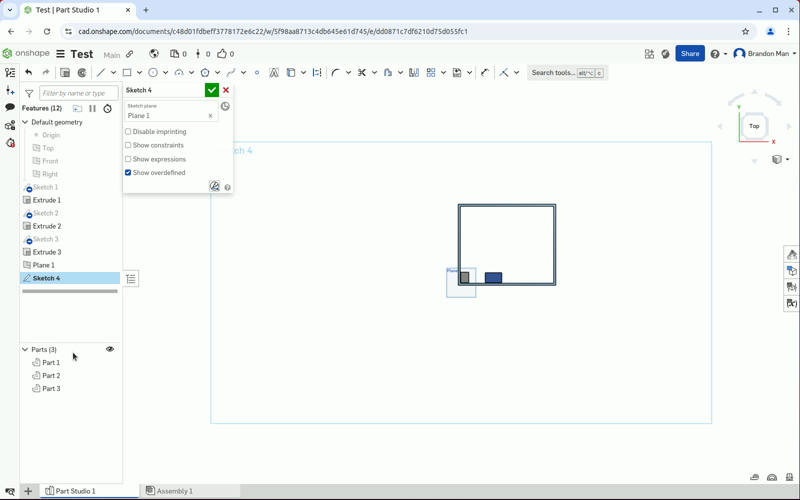
key(y)
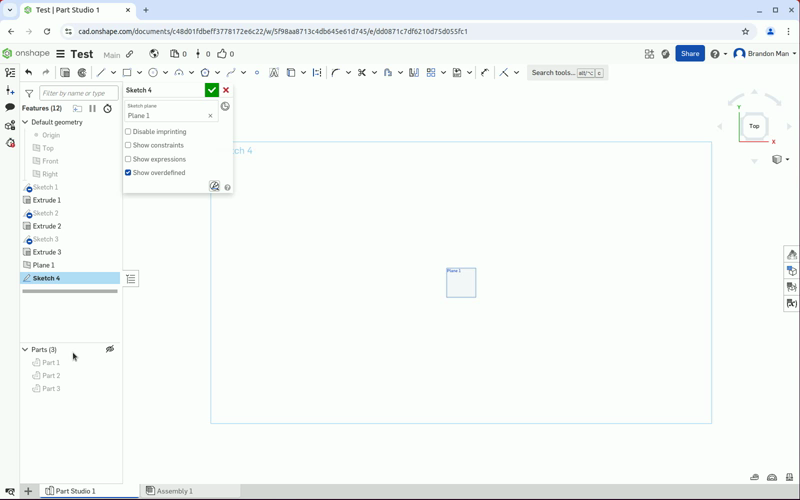
key(l)
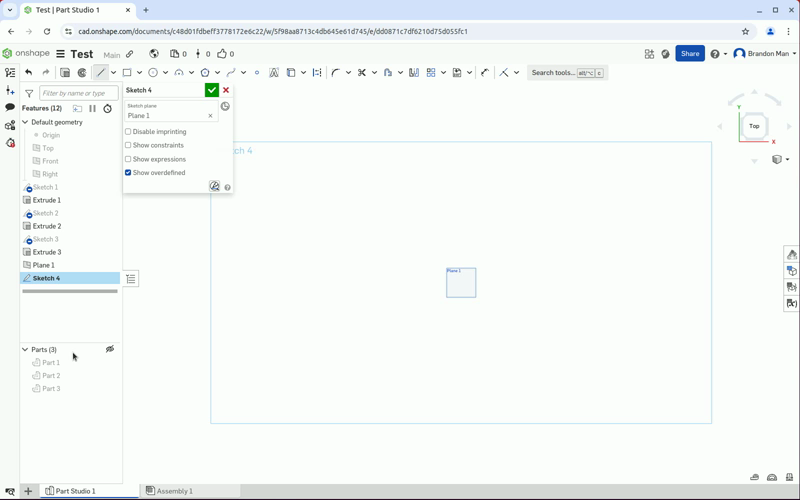
key_down(shift)
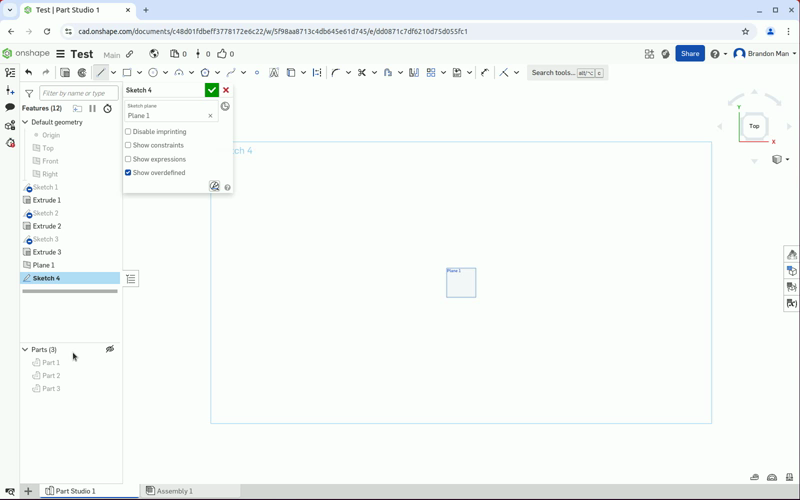
mouse_move(485, 282)
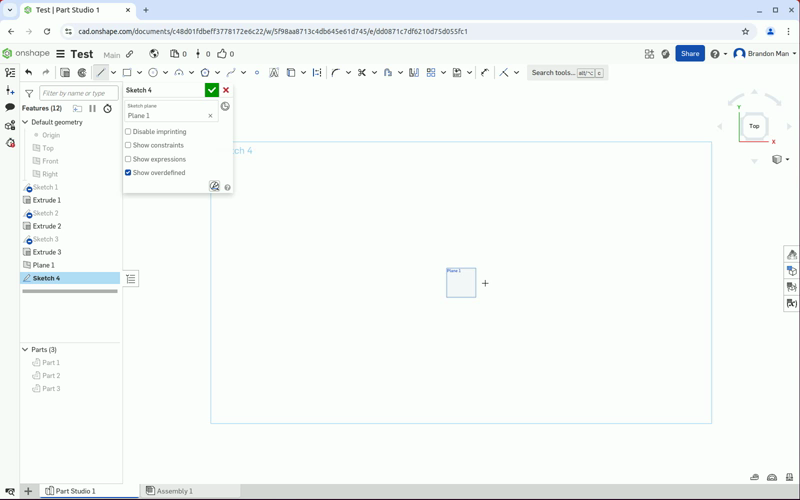
click(485, 282)
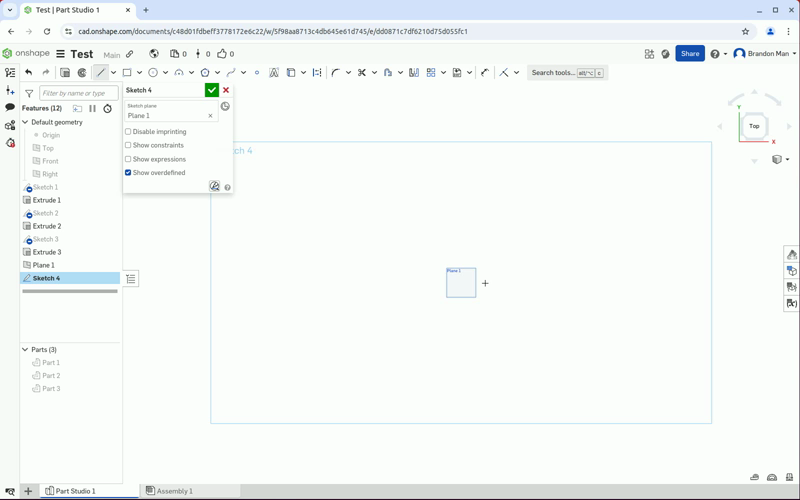
key_up(shift)
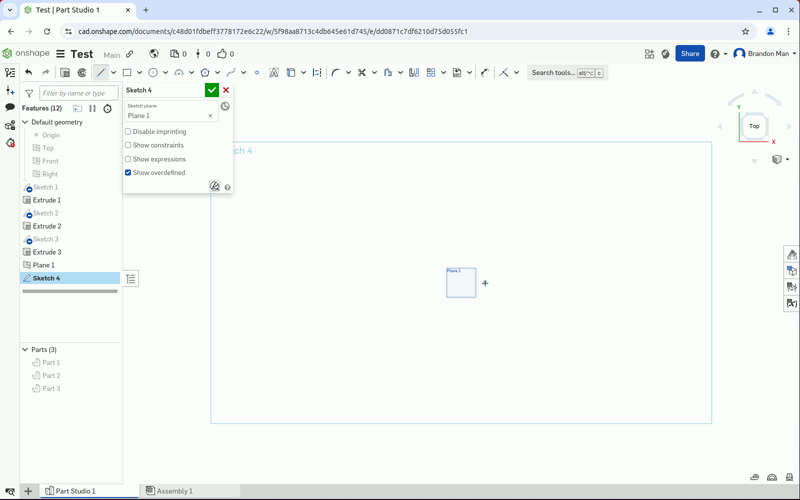
key_down(shift)
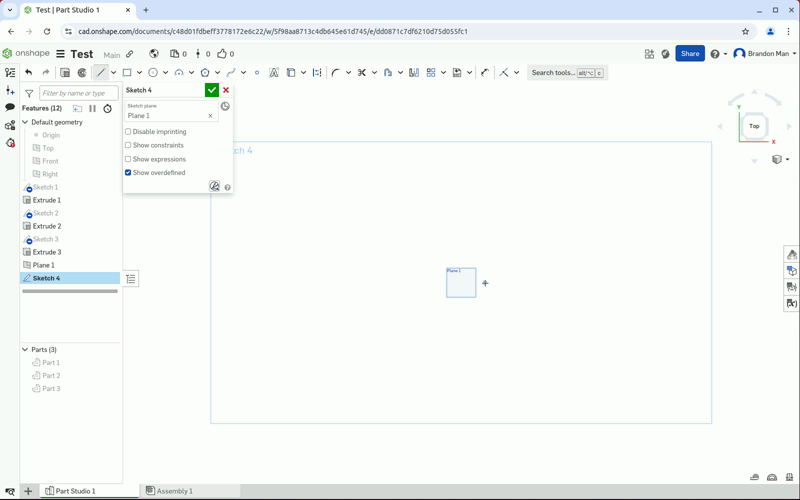
mouse_move(515, 282)
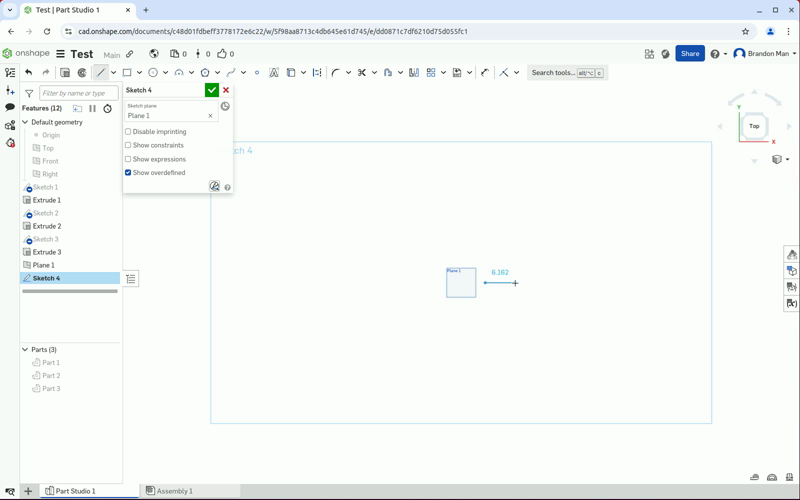
mouse_move(501, 282)
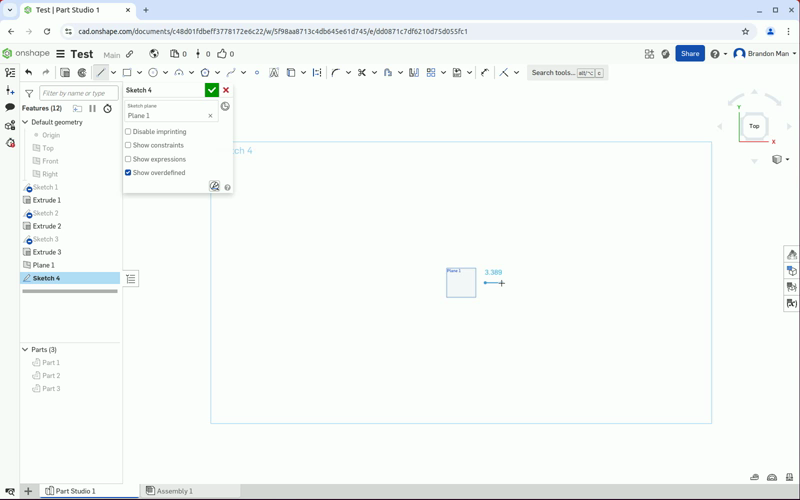
click(501, 282)
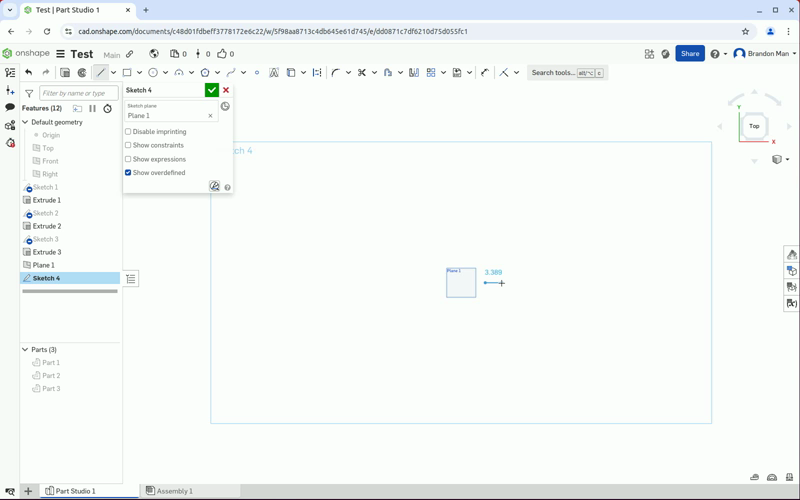
key_up(shift)
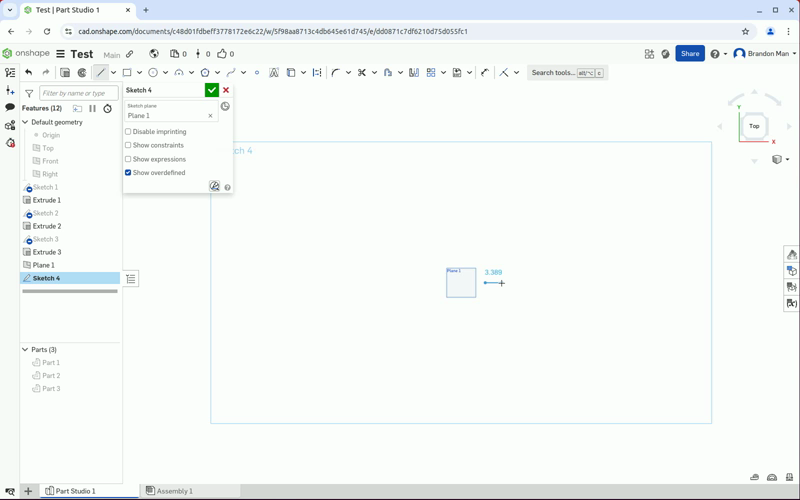
key_down(shift)
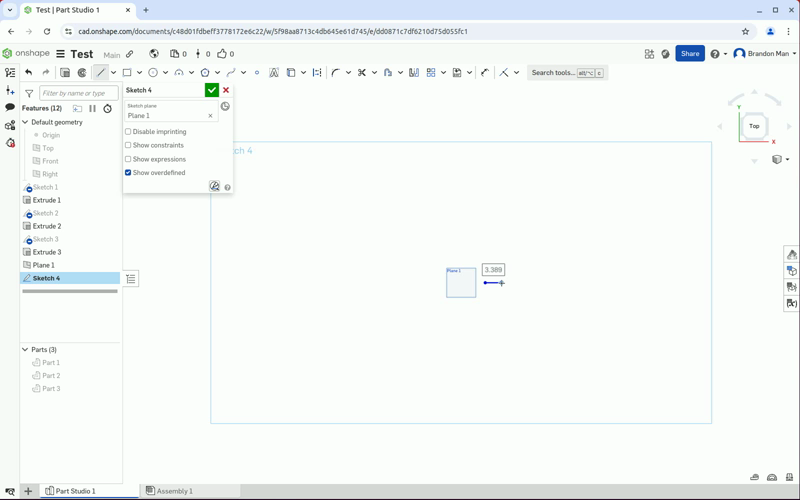
mouse_move(531, 282)
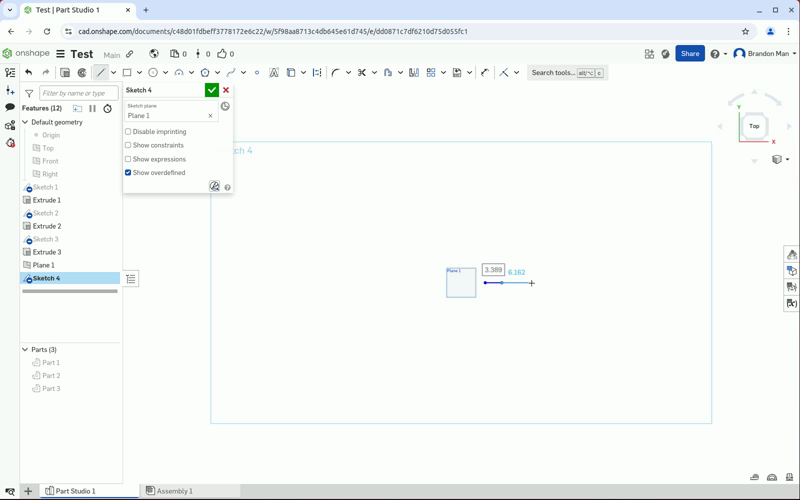
mouse_move(501, 277)
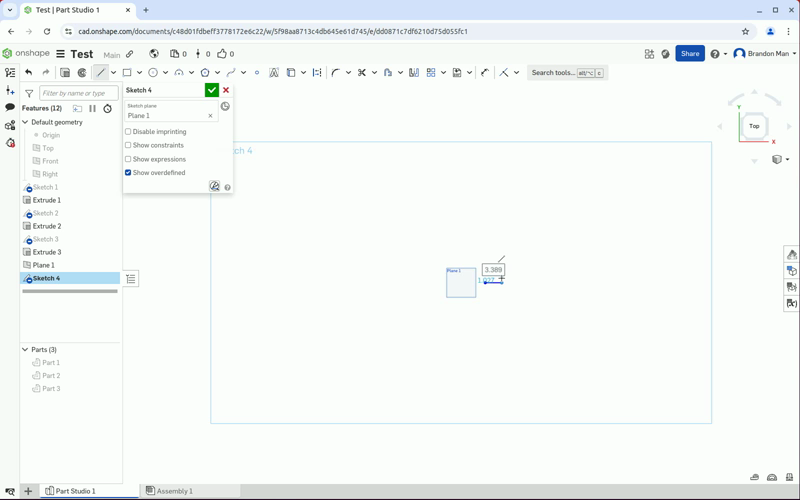
scroll(6)
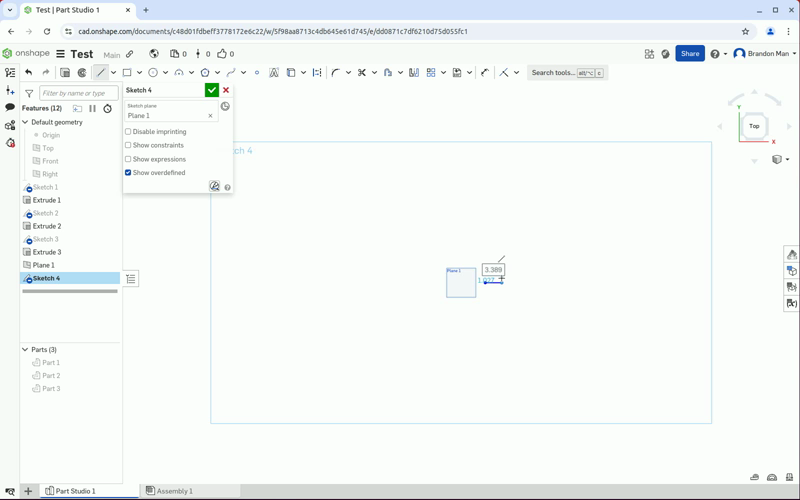
scroll(6)
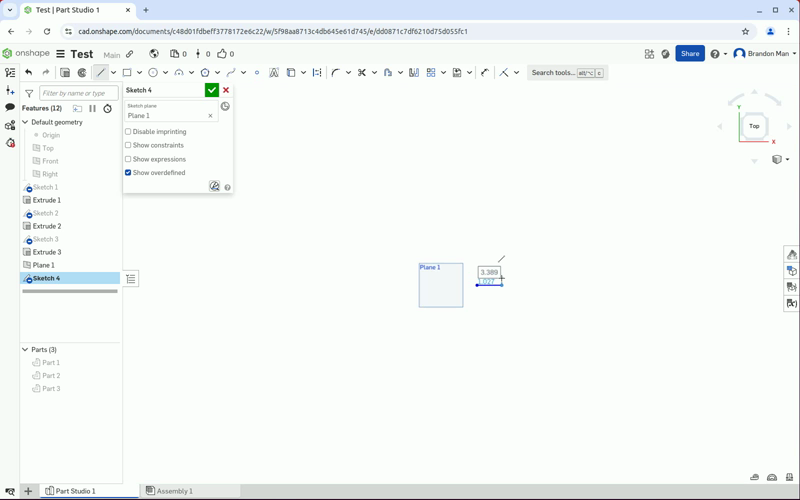
scroll(6)
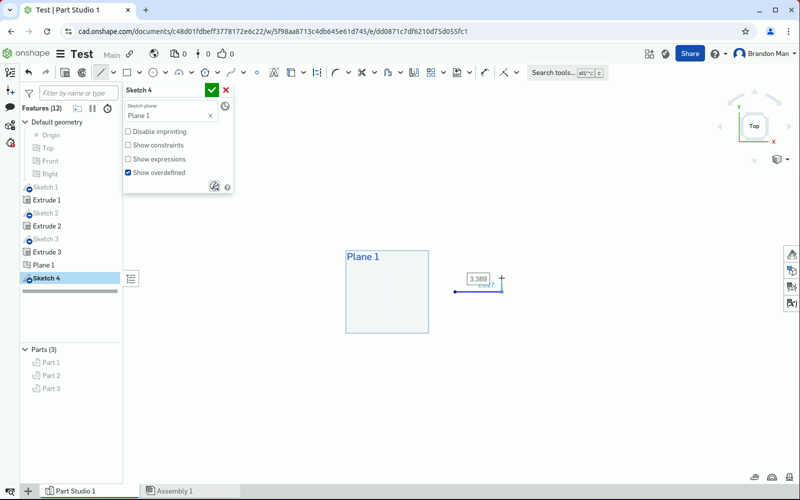
scroll(6)
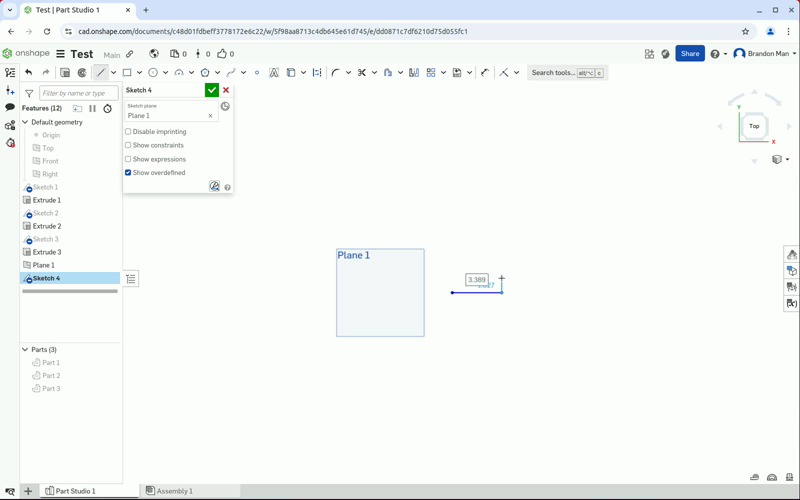
scroll(6)
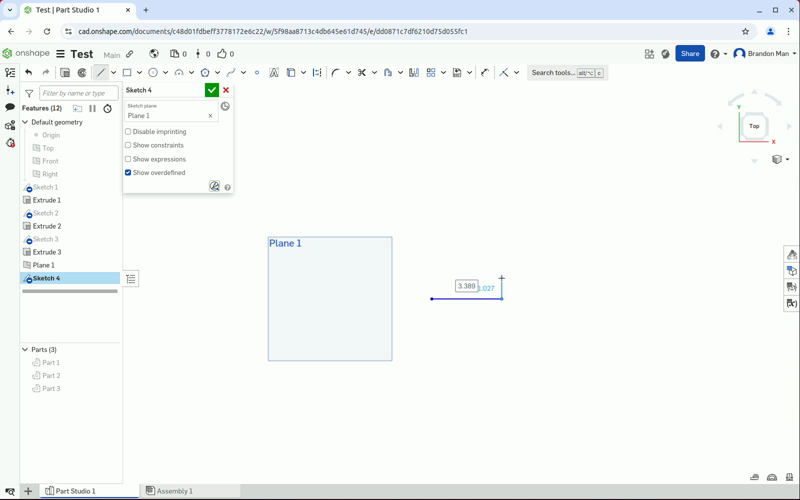
scroll(6)
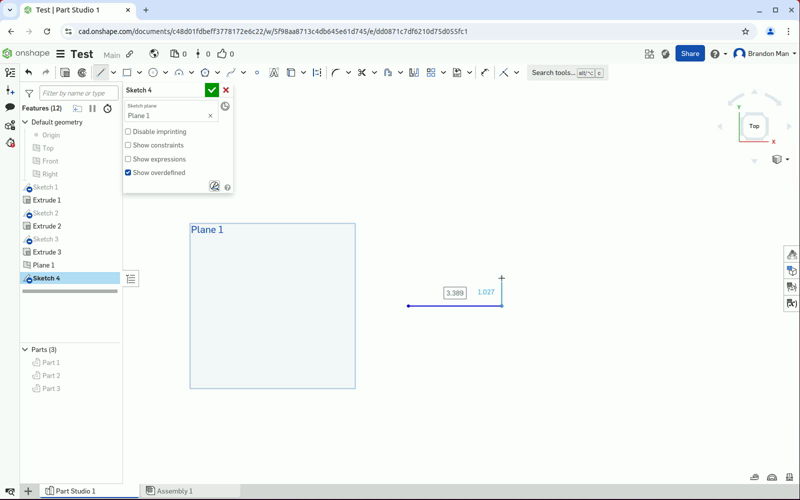
scroll(6)
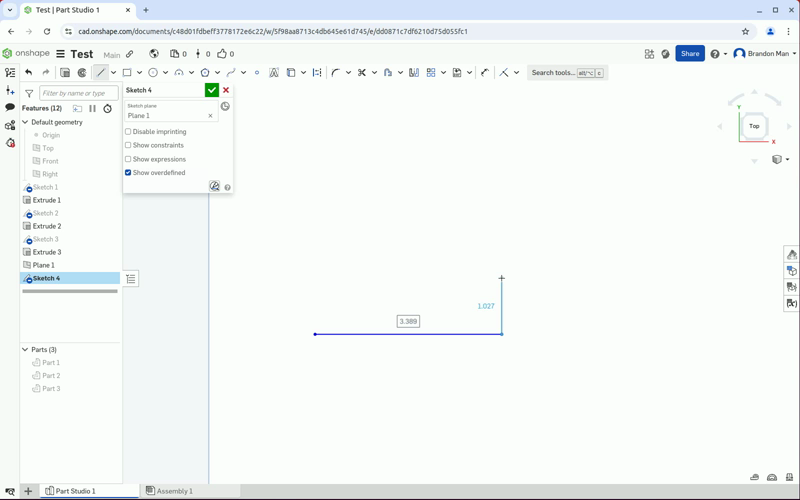
click(501, 277)
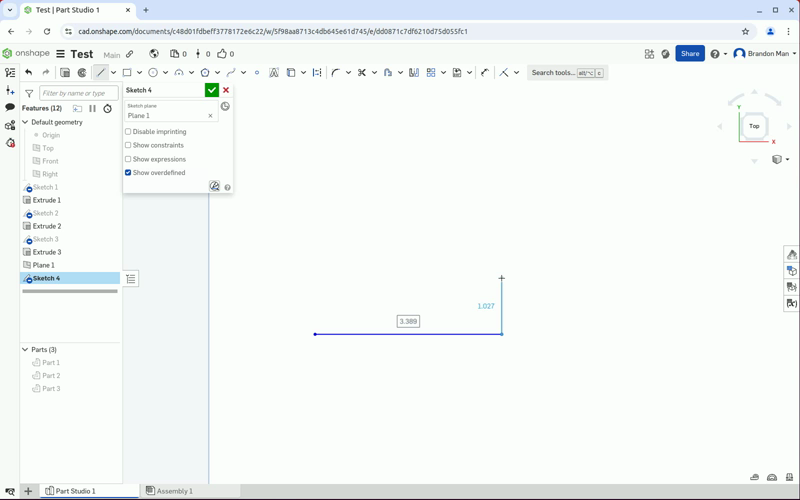
scroll(-6)
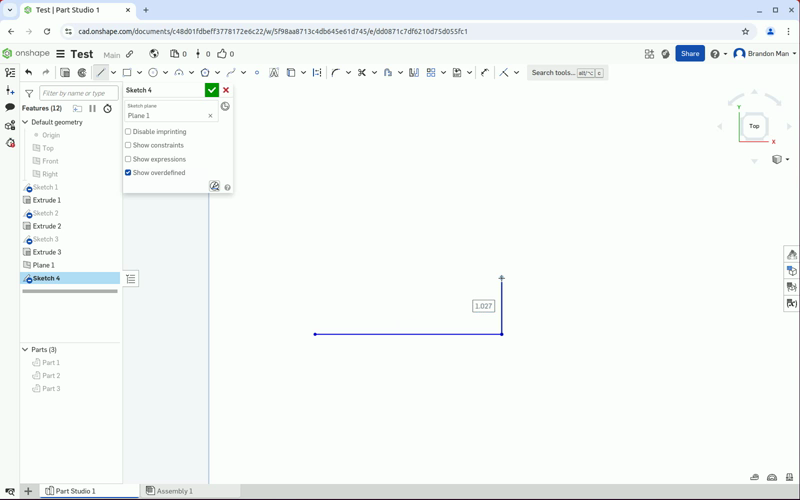
scroll(-6)
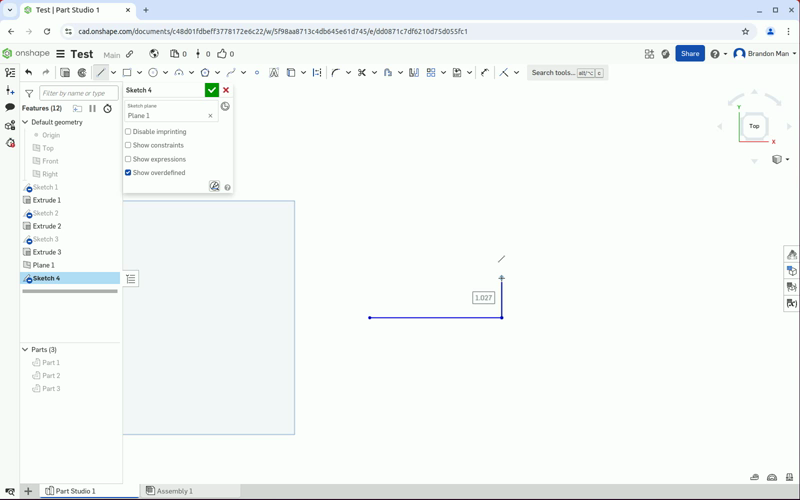
scroll(-6)
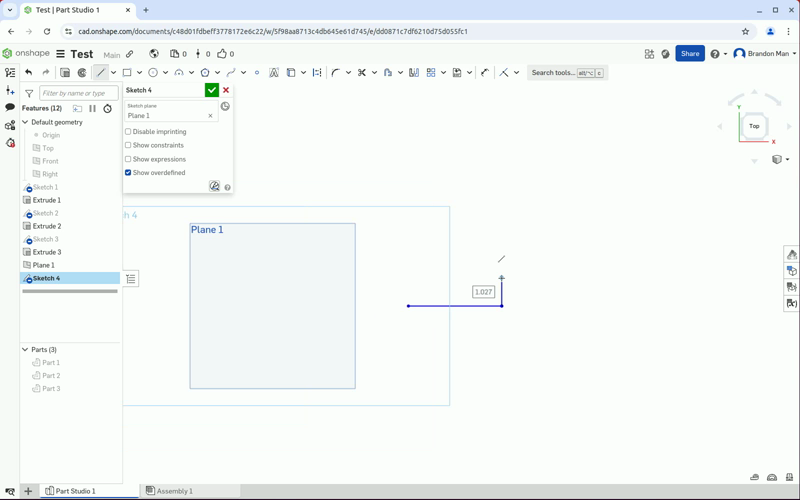
scroll(-6)
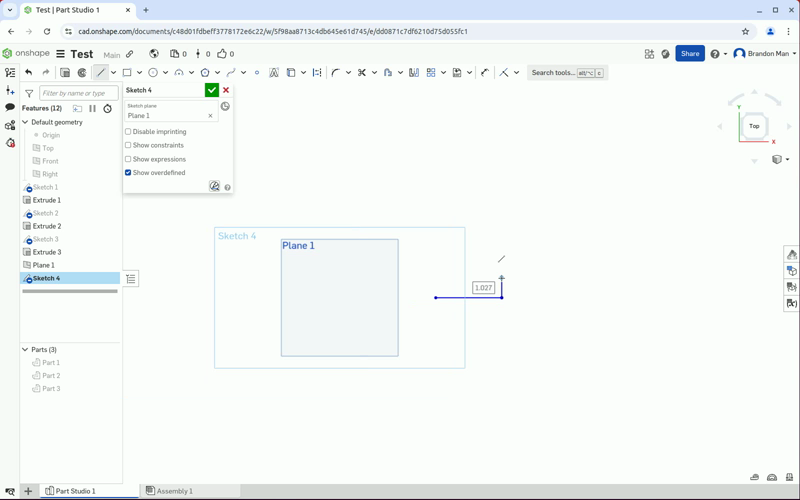
scroll(-6)
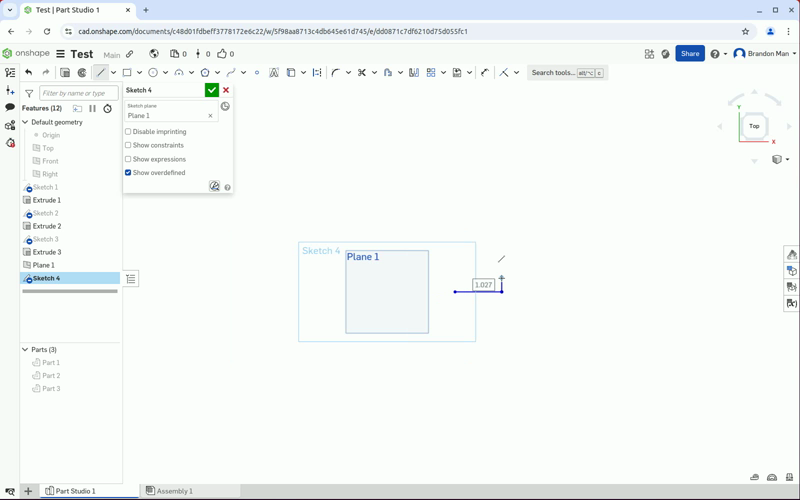
scroll(-6)
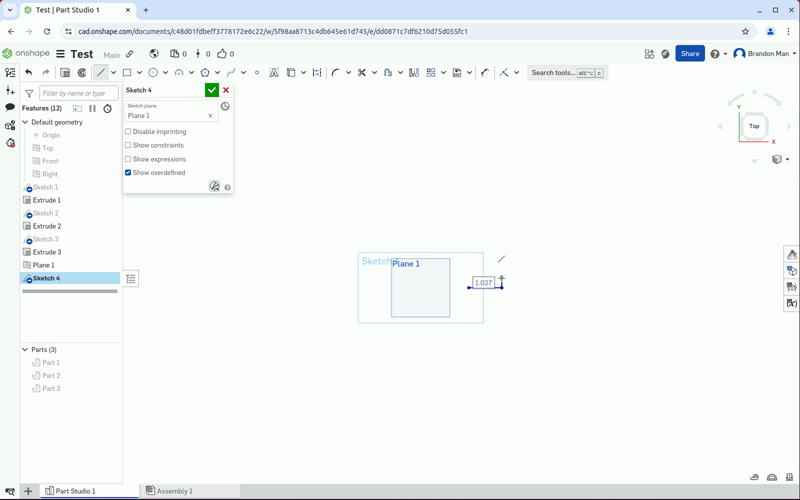
scroll(-6)
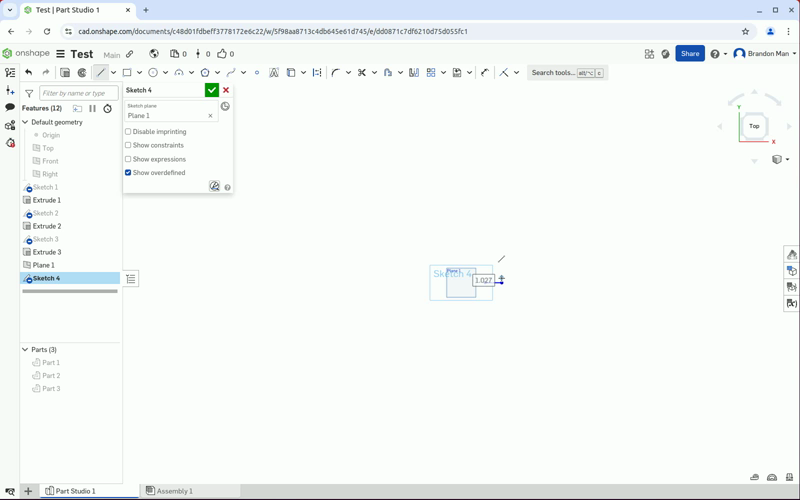
key_up(shift)
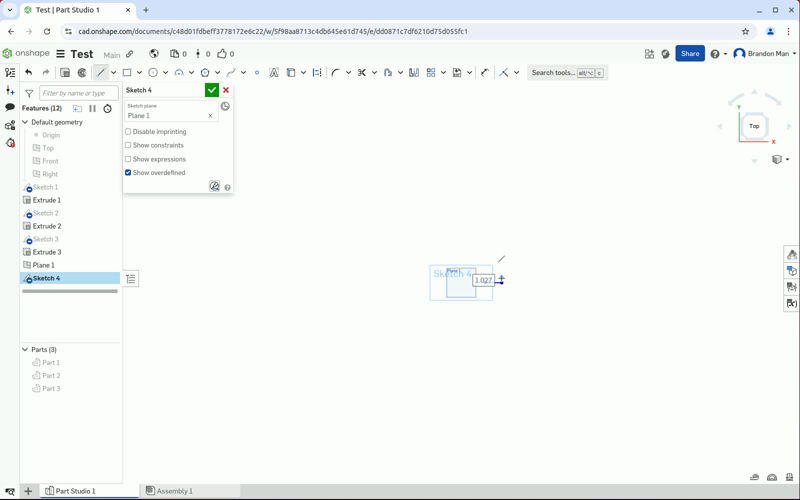
key_down(shift)
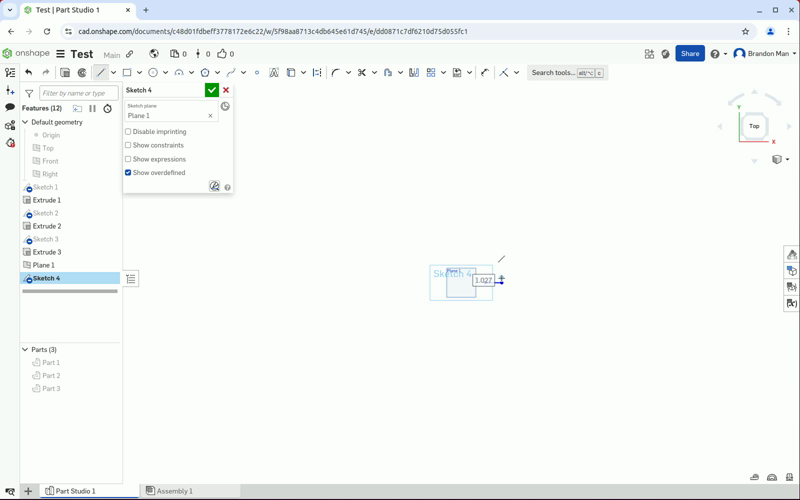
mouse_move(531, 277)
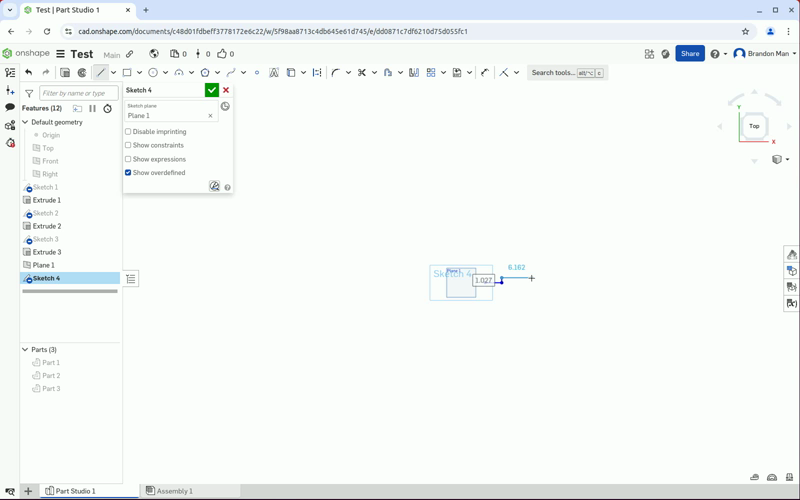
mouse_move(485, 277)
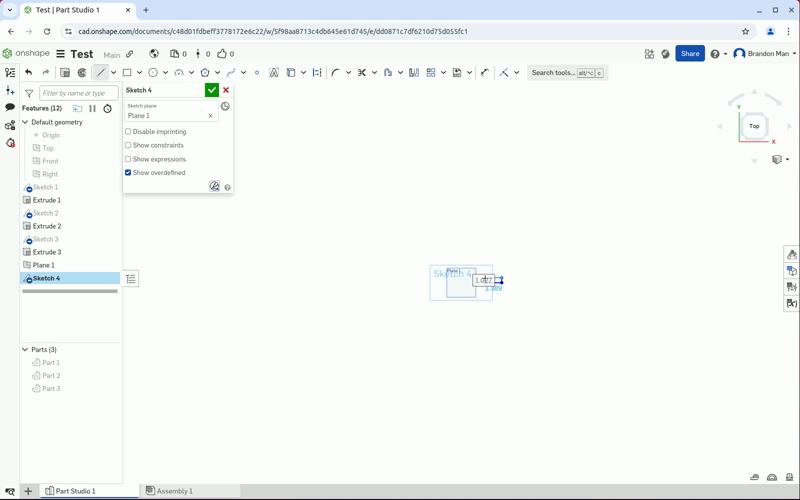
click(485, 277)
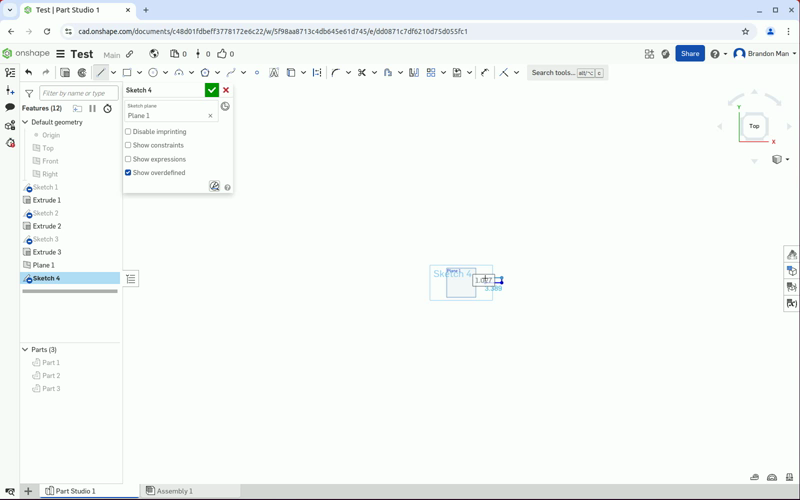
key_up(shift)
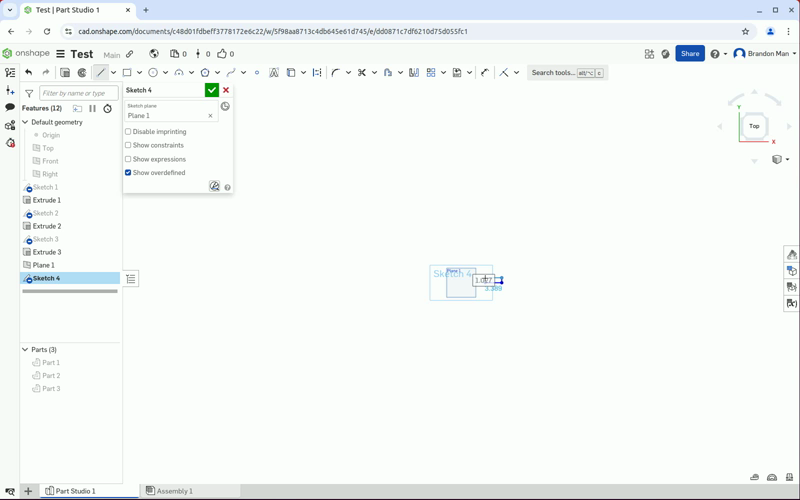
mouse_move(515, 277)
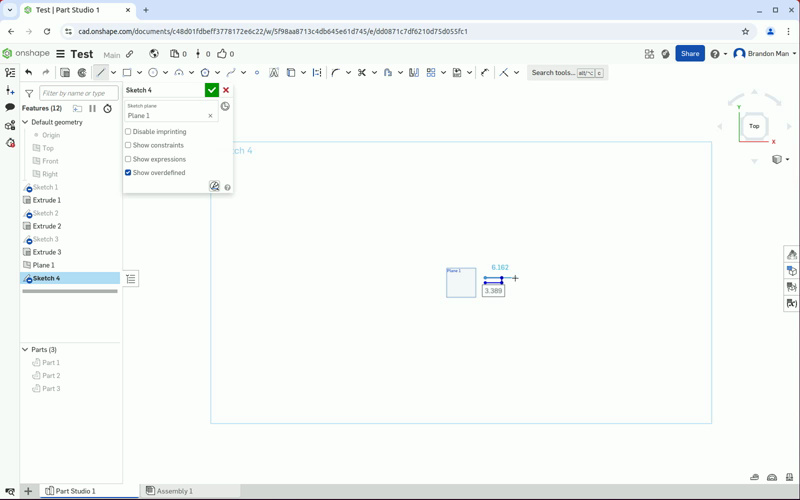
key_down(shift)
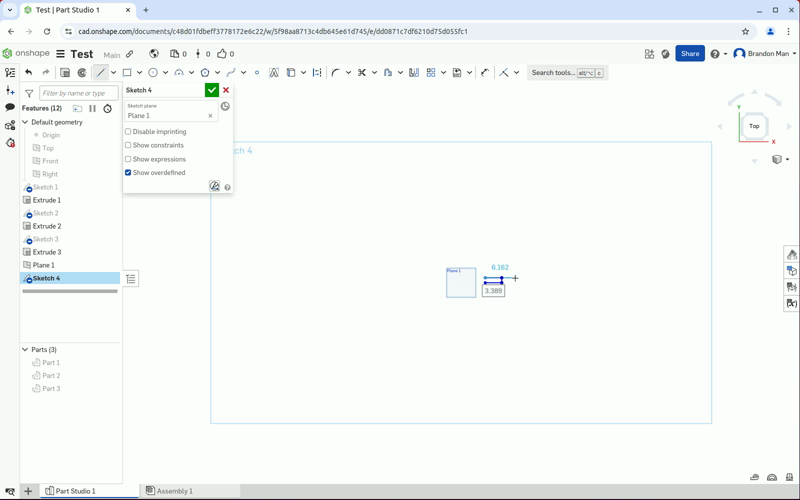
mouse_move(485, 282)
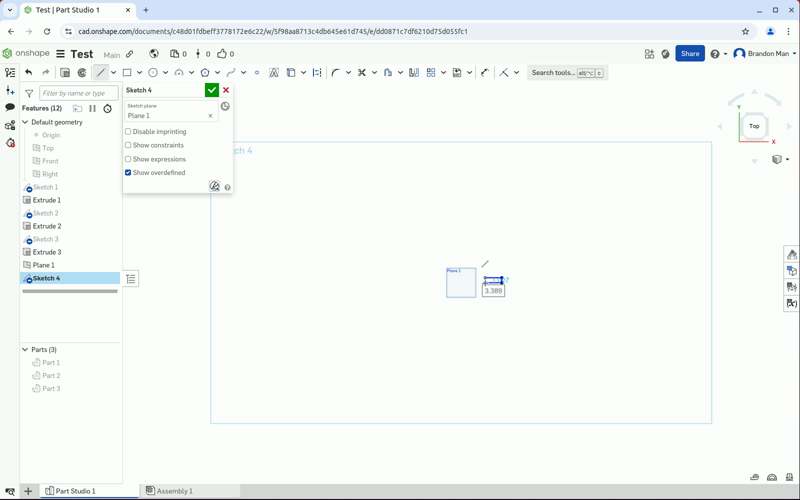
scroll(6)
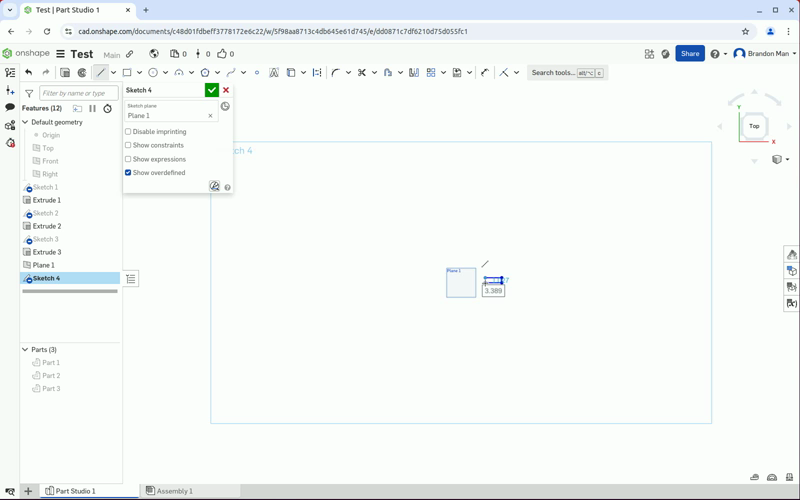
scroll(6)
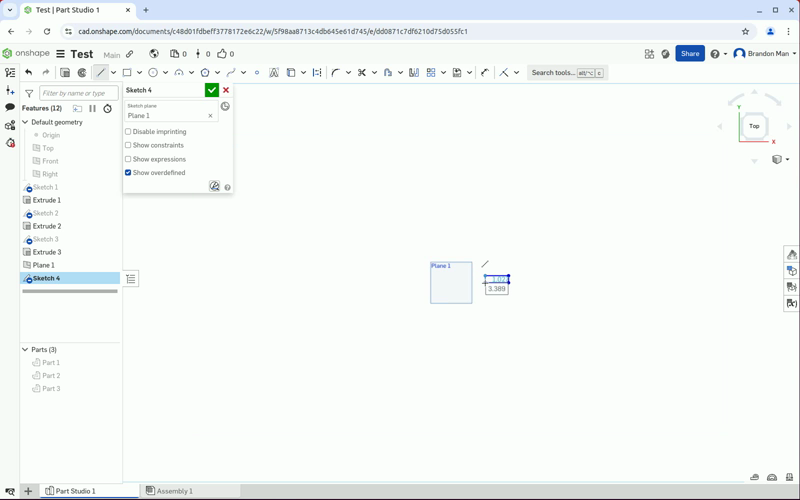
scroll(6)
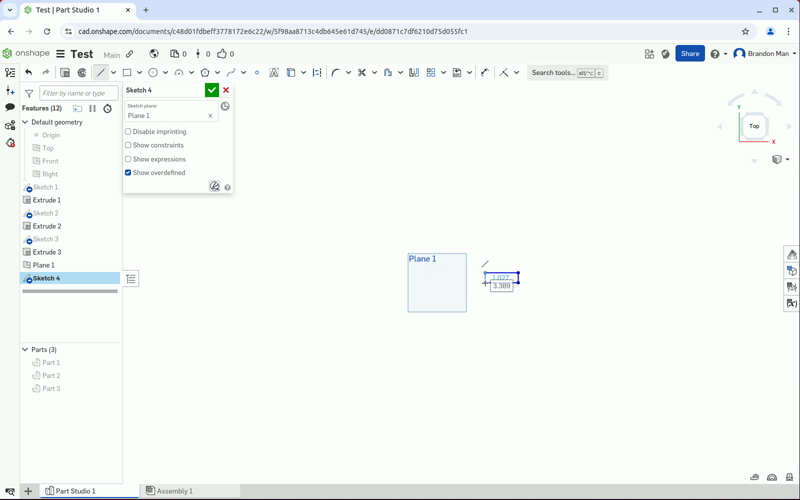
scroll(6)
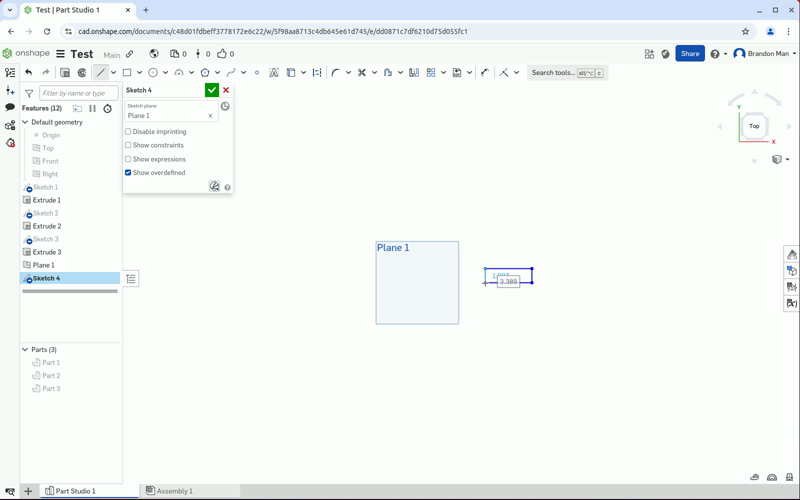
scroll(6)
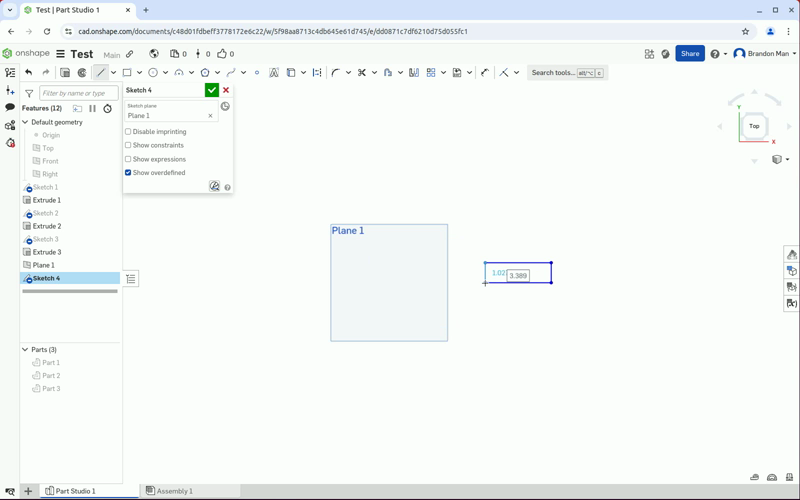
scroll(6)
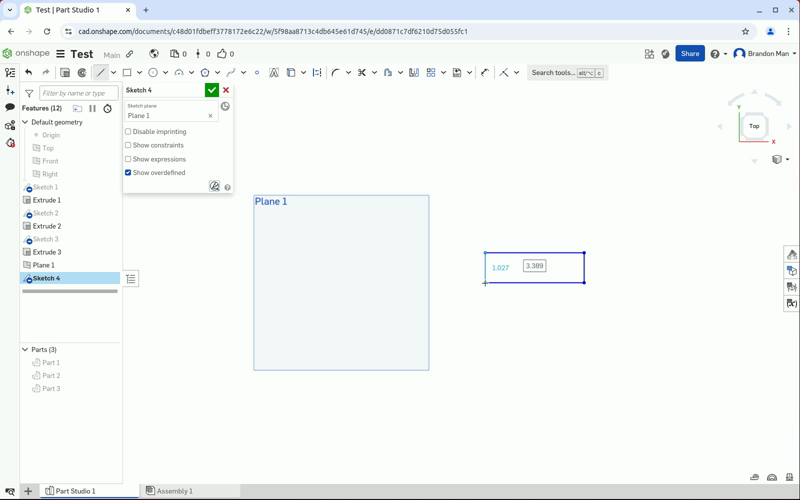
scroll(6)
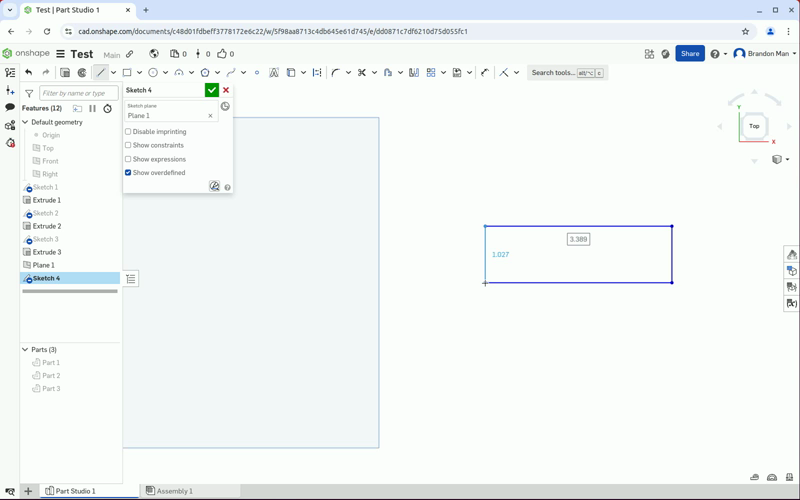
key_up(shift)
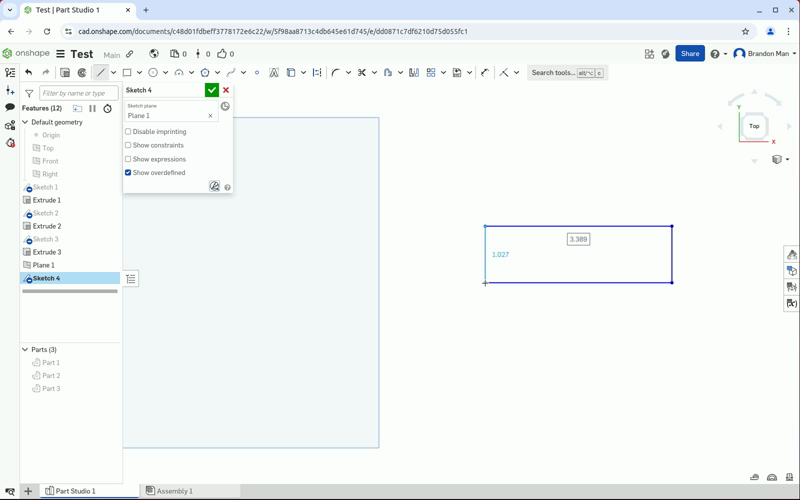
click(485, 282)
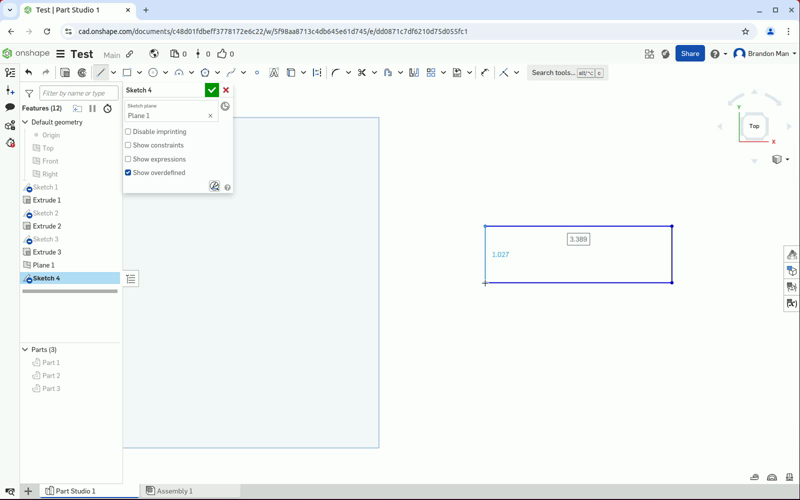
scroll(-6)
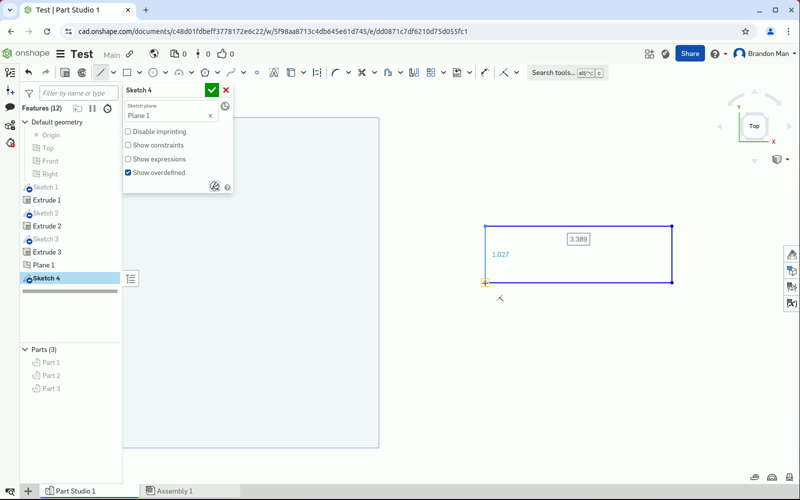
scroll(-6)
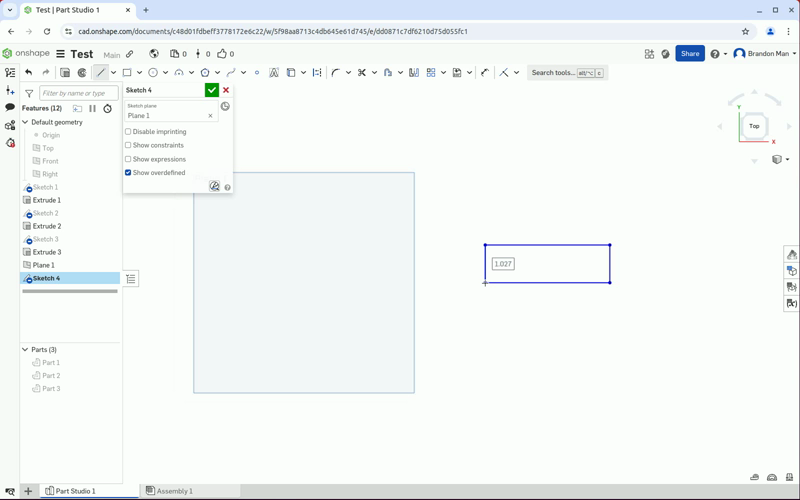
scroll(-6)
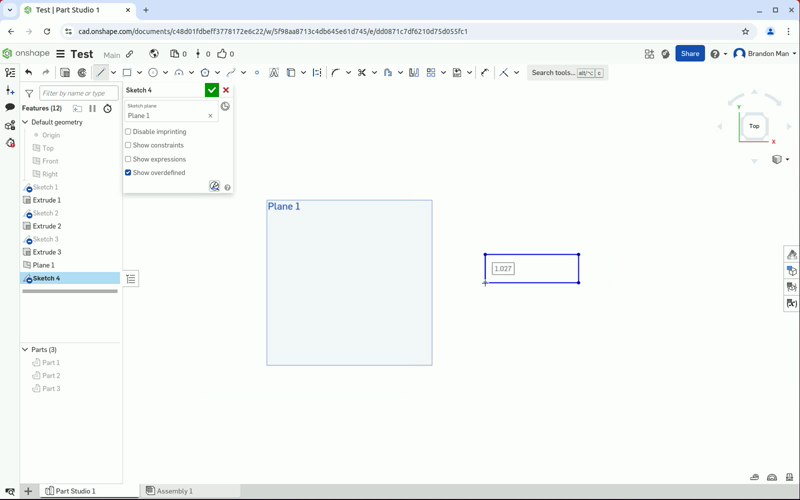
scroll(-6)
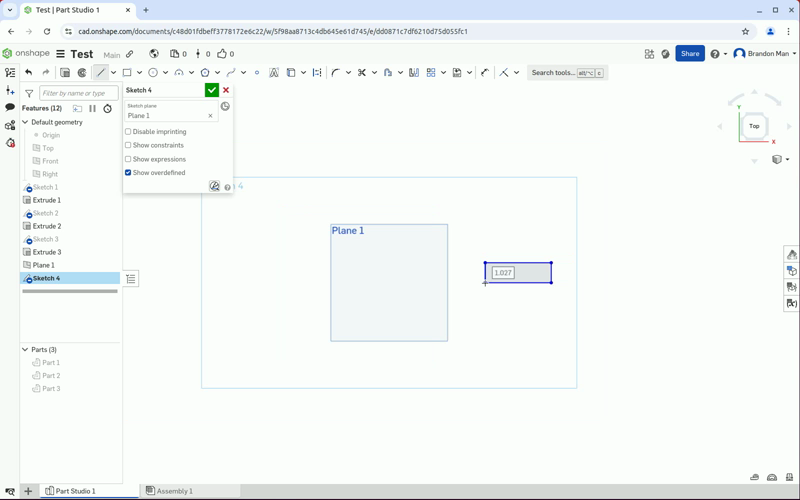
scroll(-6)
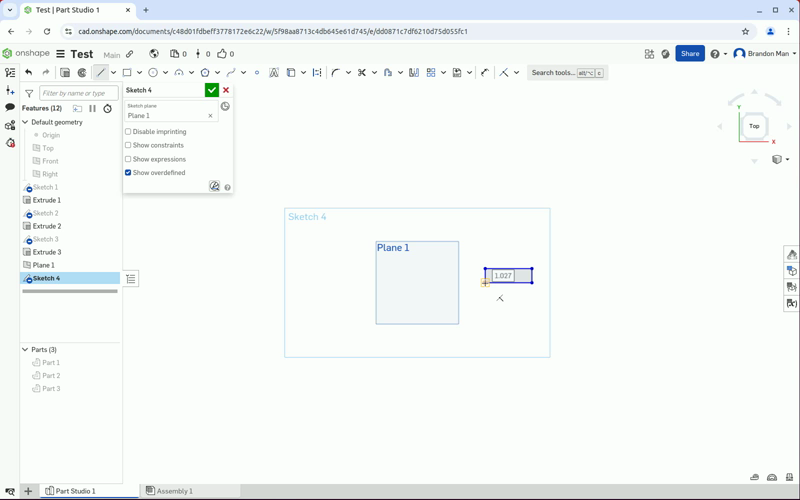
scroll(-6)
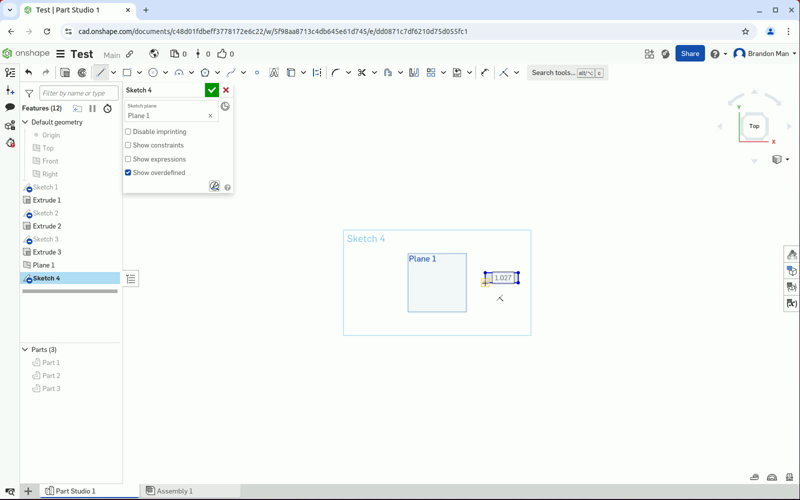
scroll(-6)
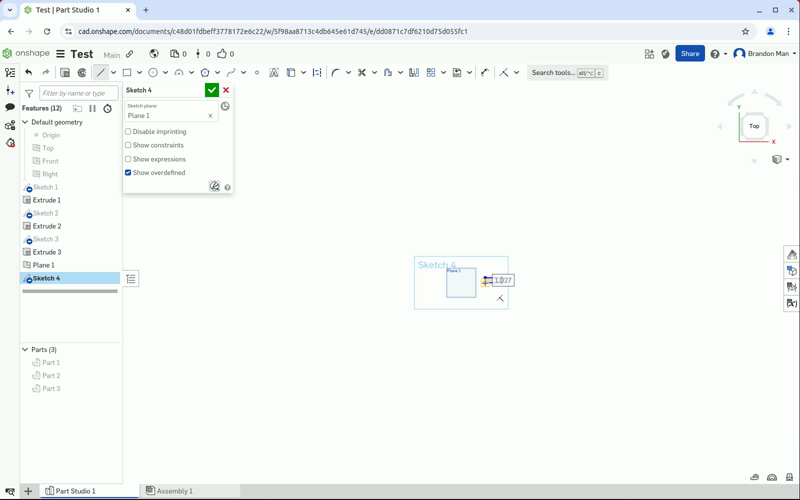
key(esc)
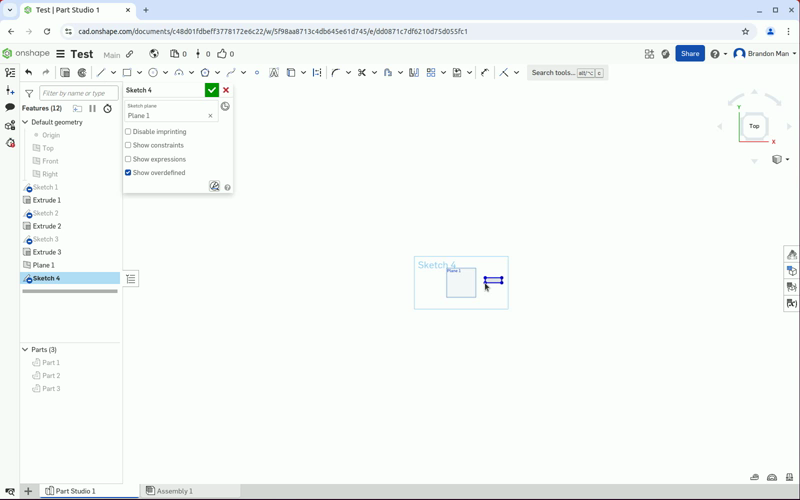
mouse_move(488, 282)
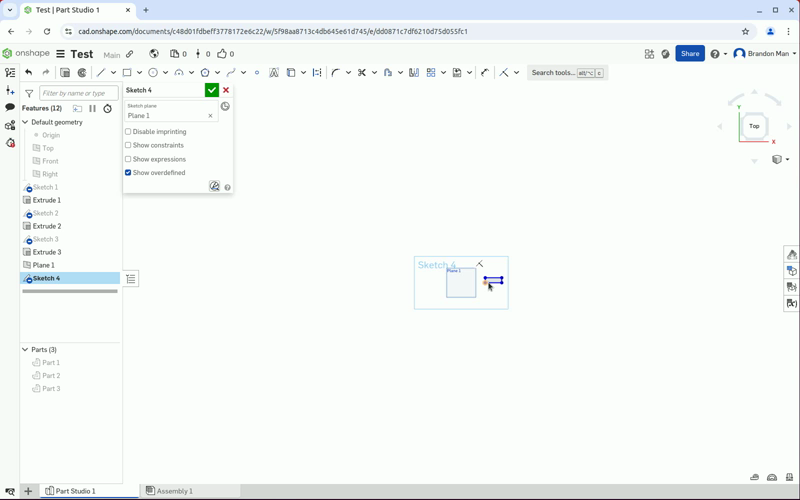
scroll(6)
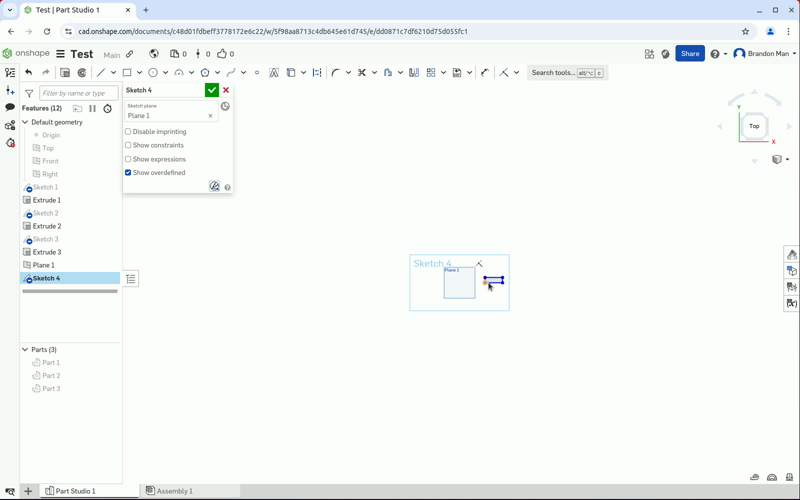
scroll(6)
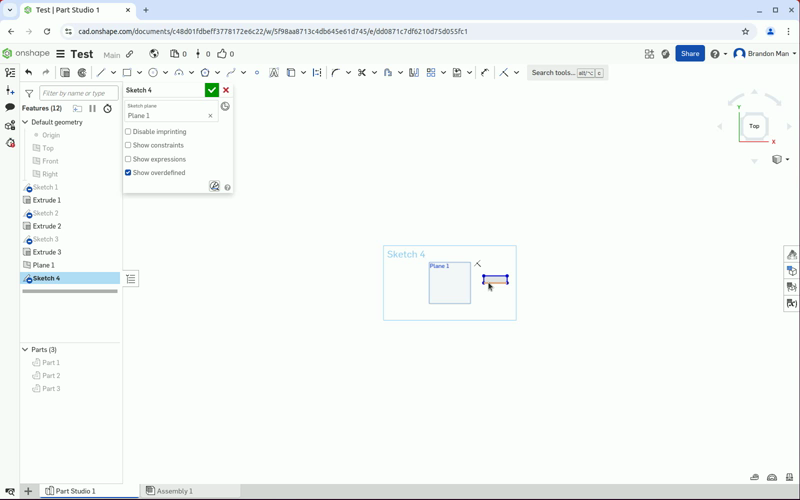
scroll(6)
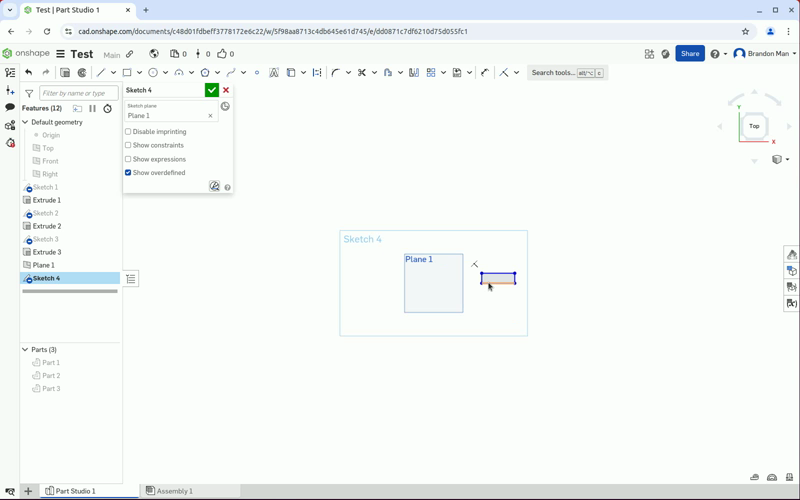
scroll(6)
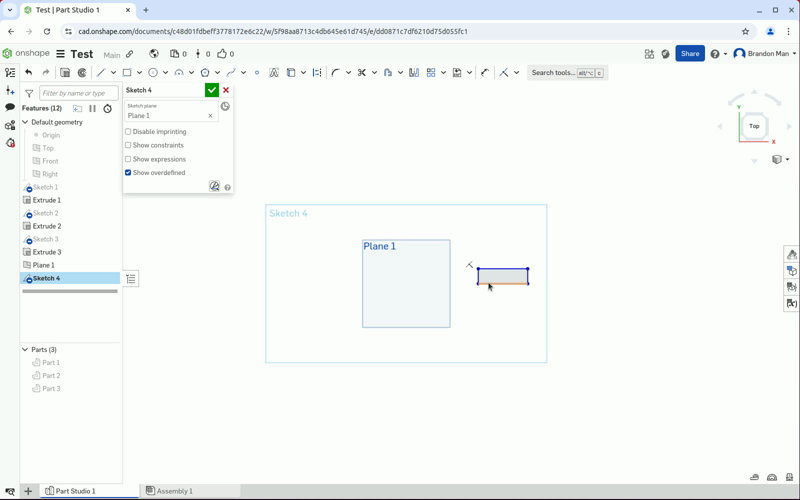
scroll(6)
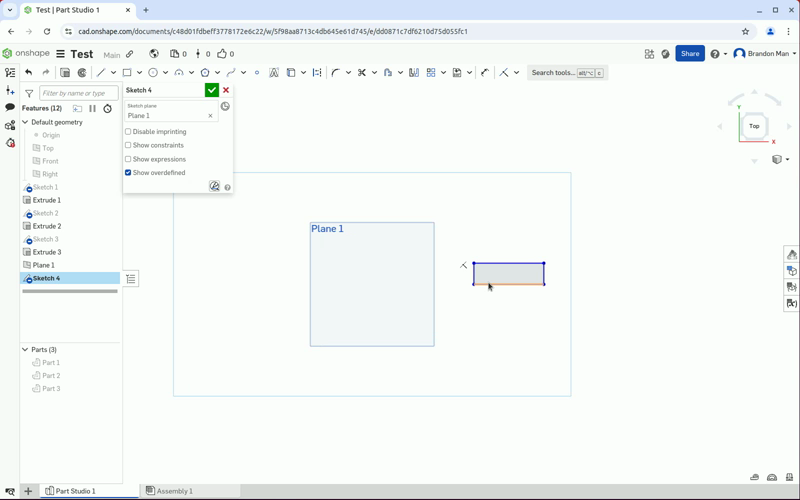
scroll(6)
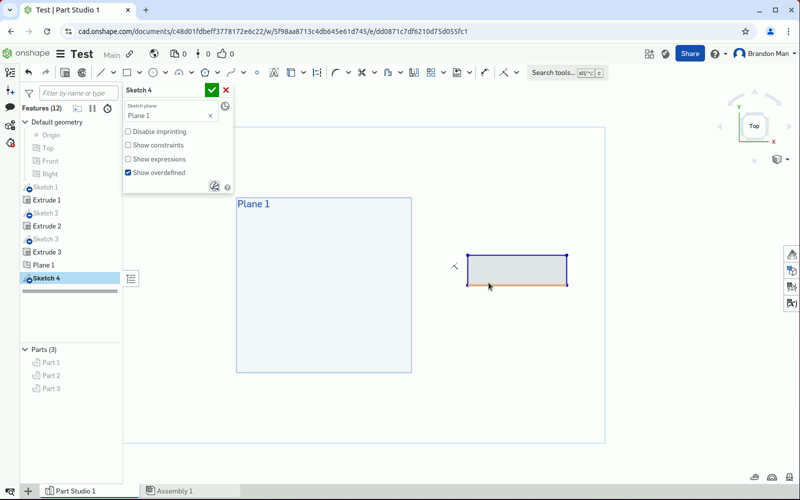
scroll(6)
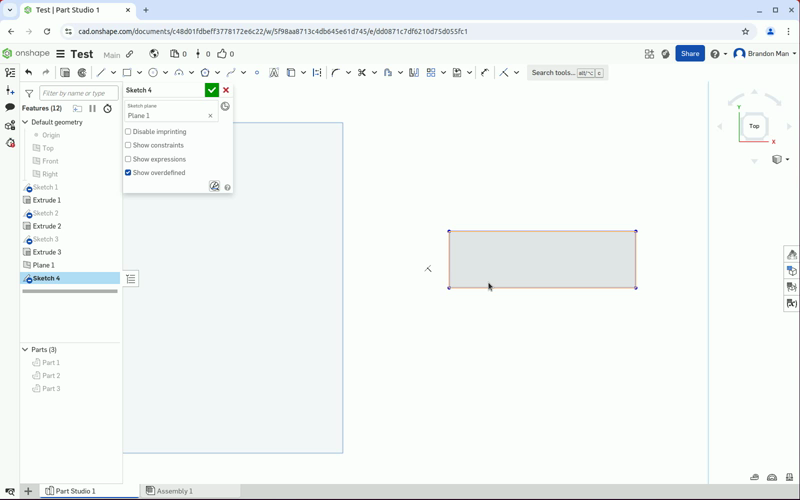
click(488, 282)
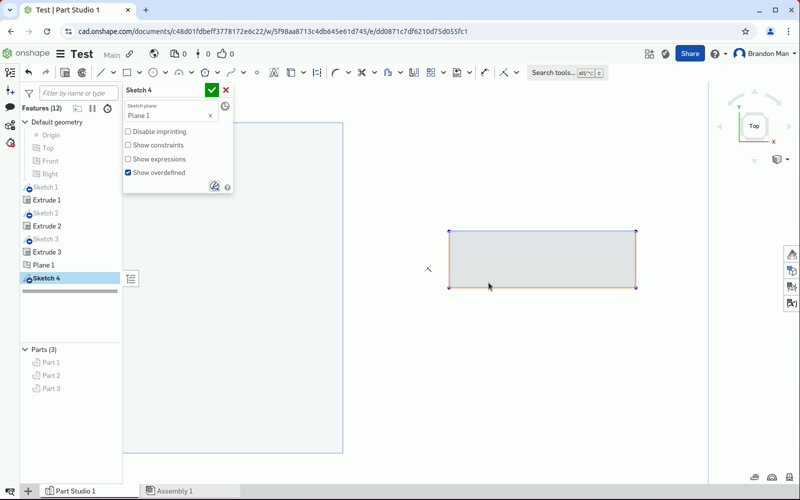
scroll(-6)
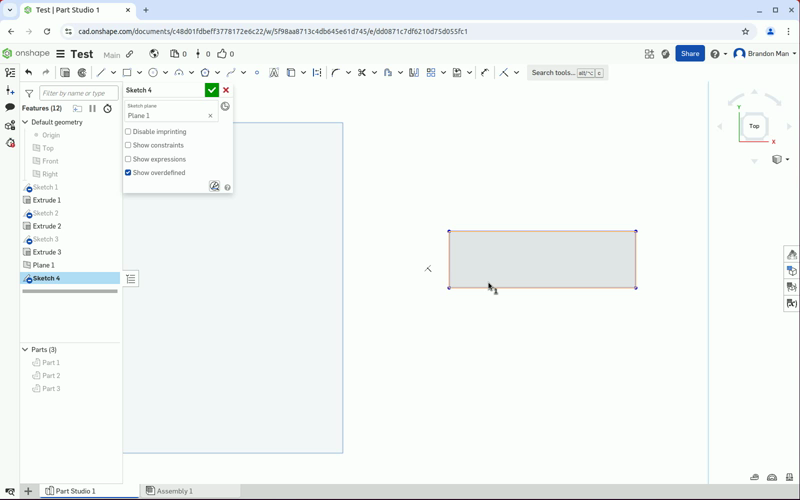
scroll(-6)
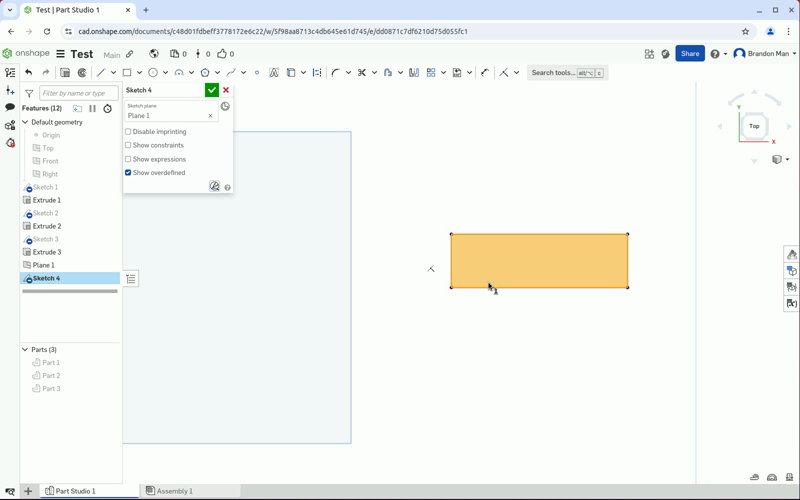
scroll(-6)
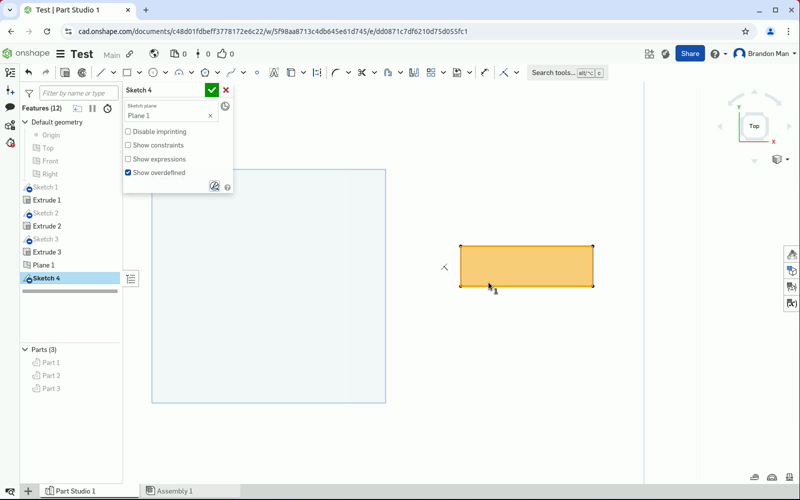
scroll(-6)
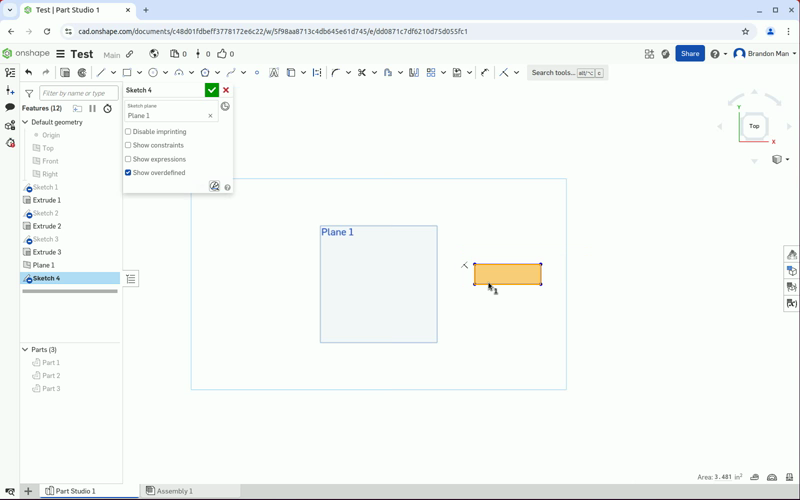
scroll(-6)
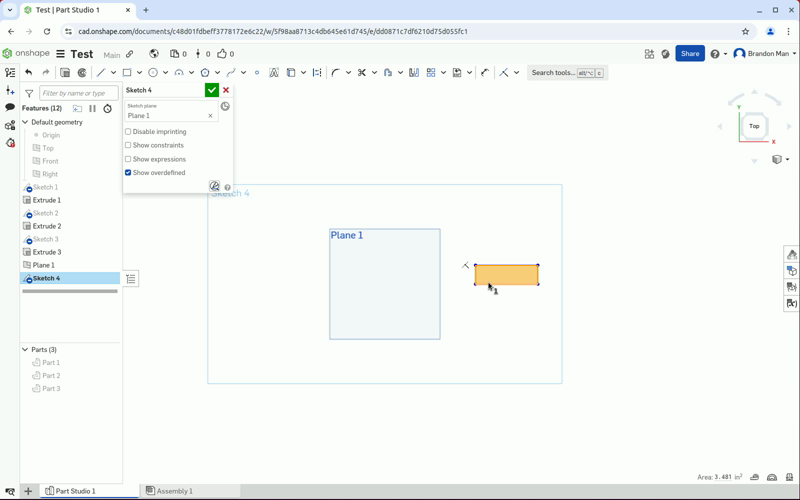
scroll(-6)
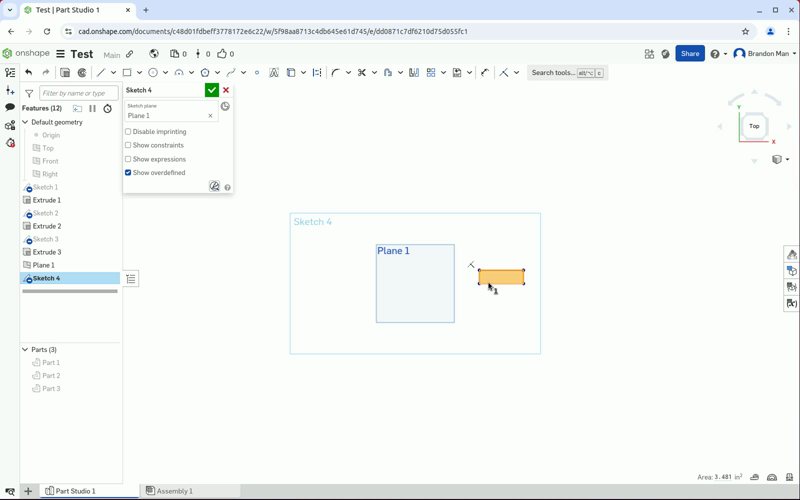
scroll(-6)
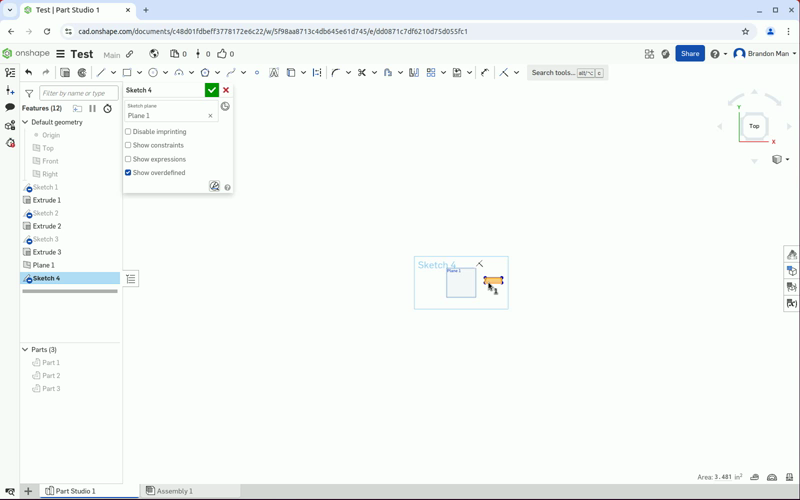
mouse_move(73, 352)
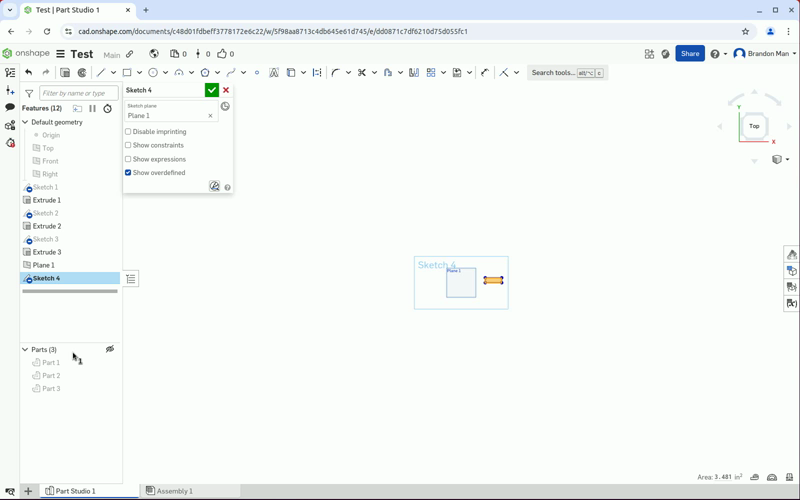
key(shift+y)
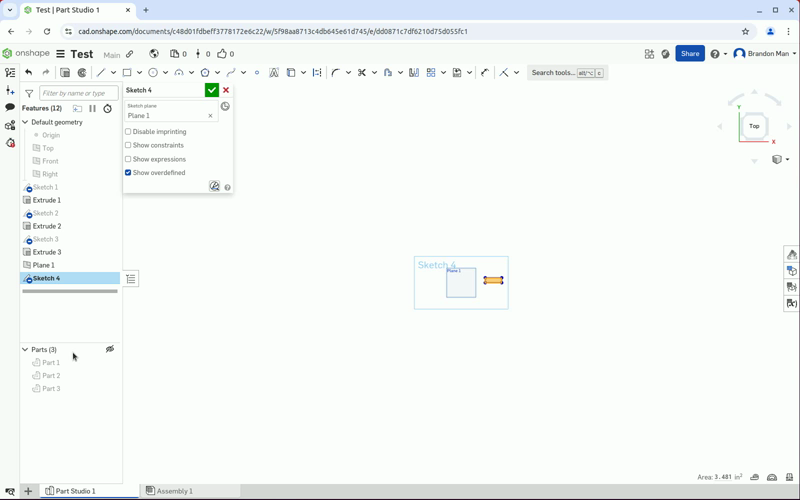
key(shift+e)
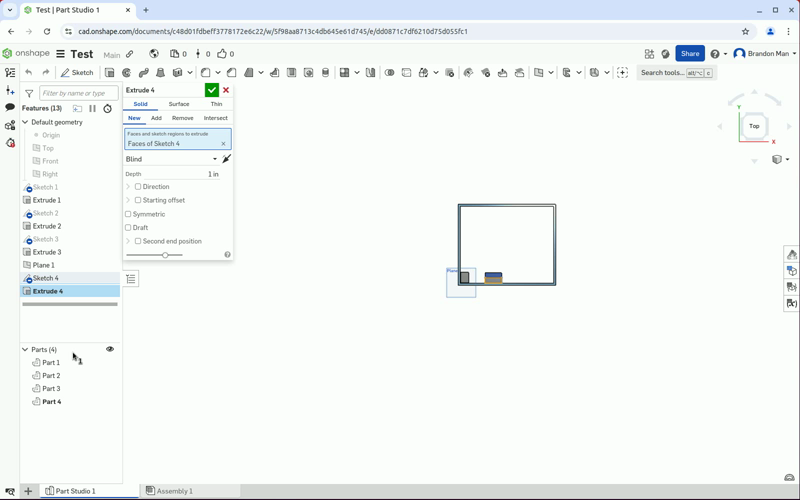
mouse_move(143, 106)
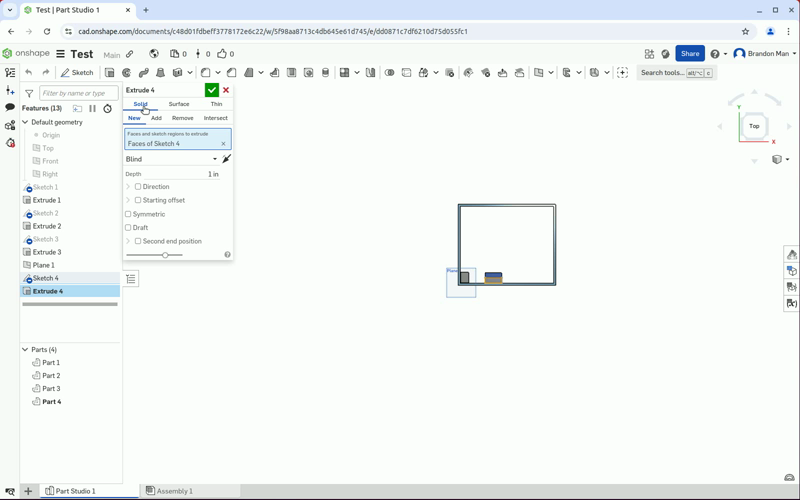
click(143, 106)
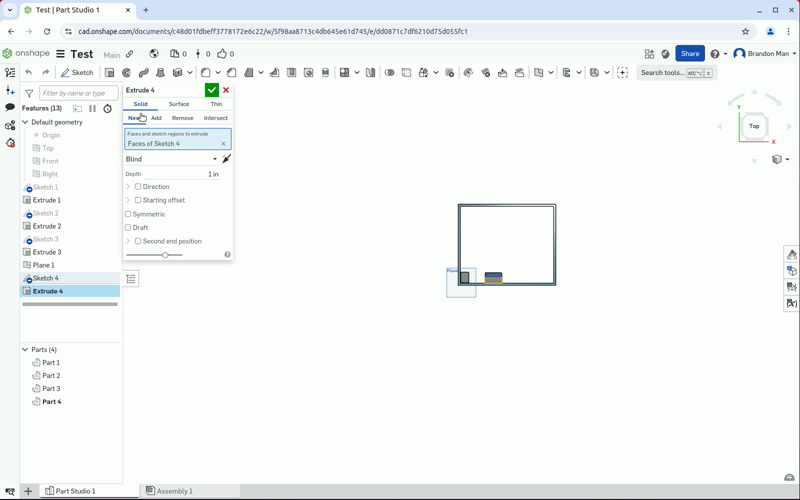
mouse_move(137, 120)
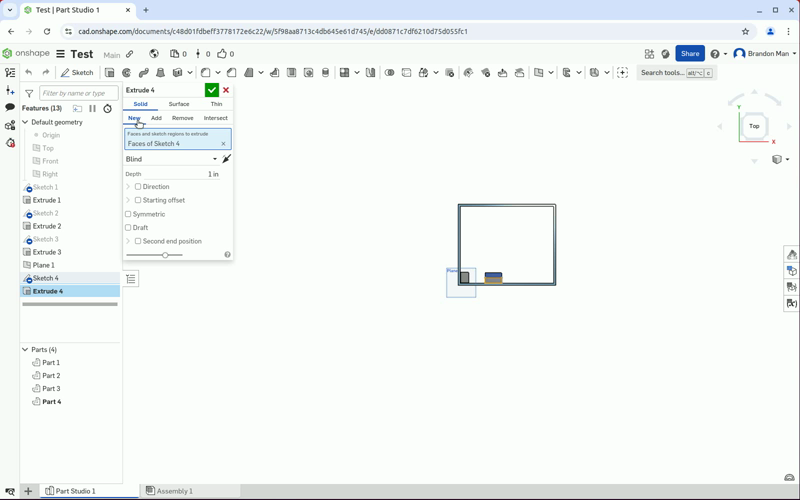
click(137, 120)
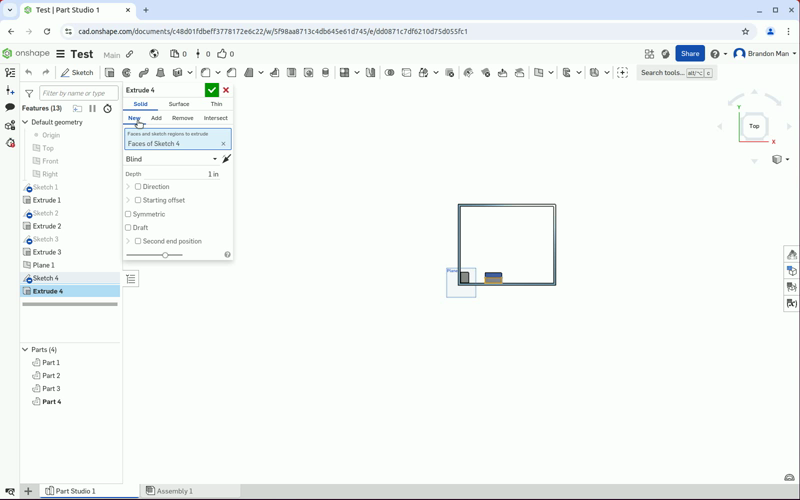
key(tab, 4)
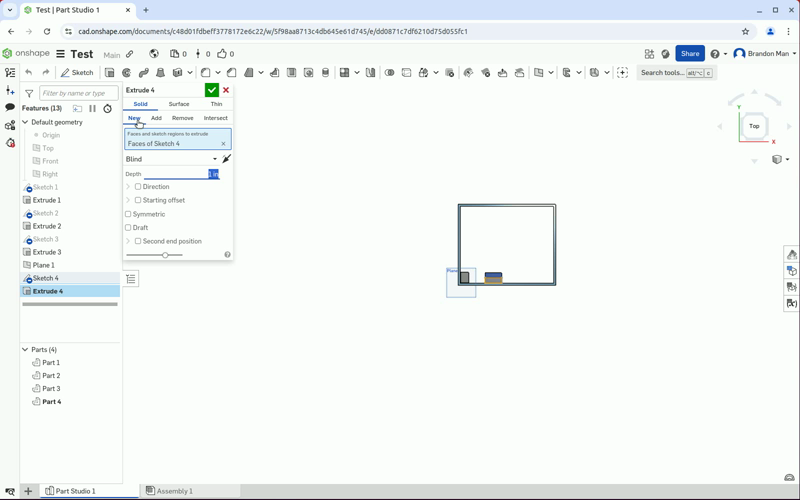
text(0.481)
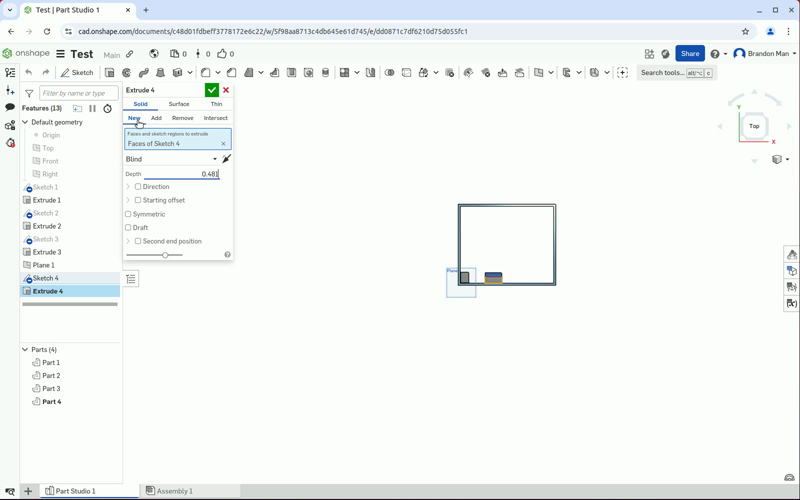
key(enter)
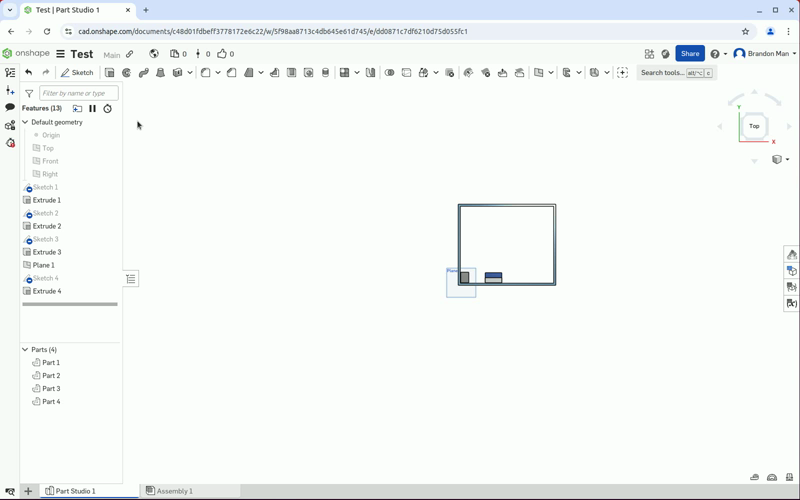
key(shift+h)
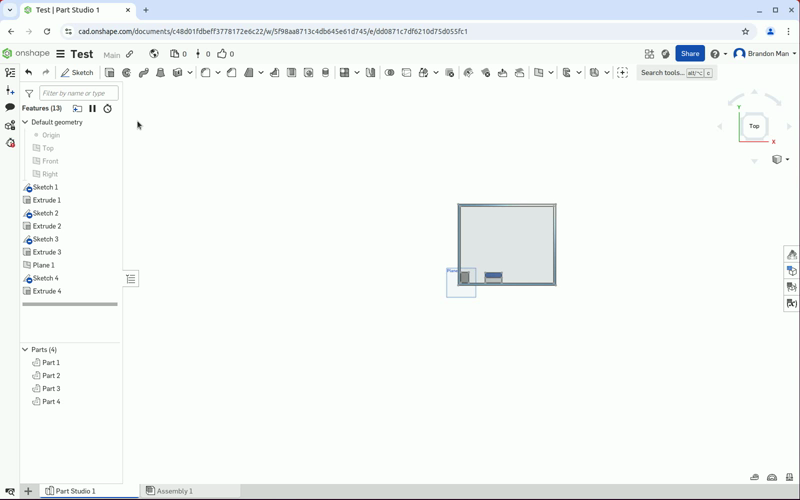
key(shift+h)
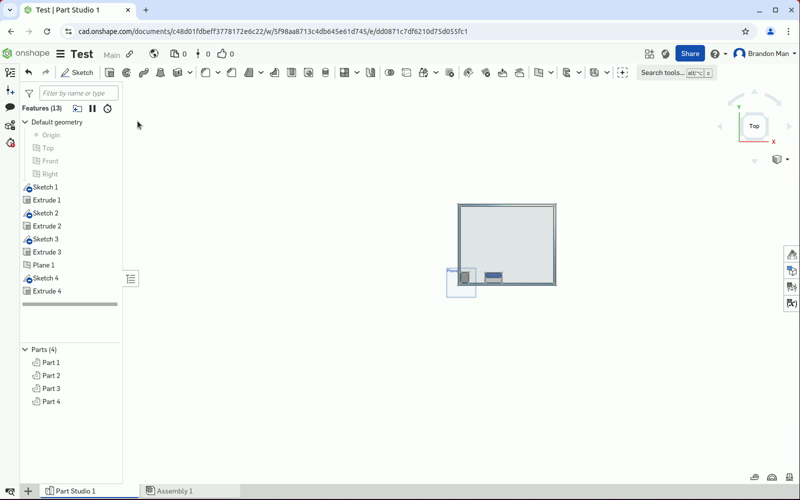
key(shift+7)
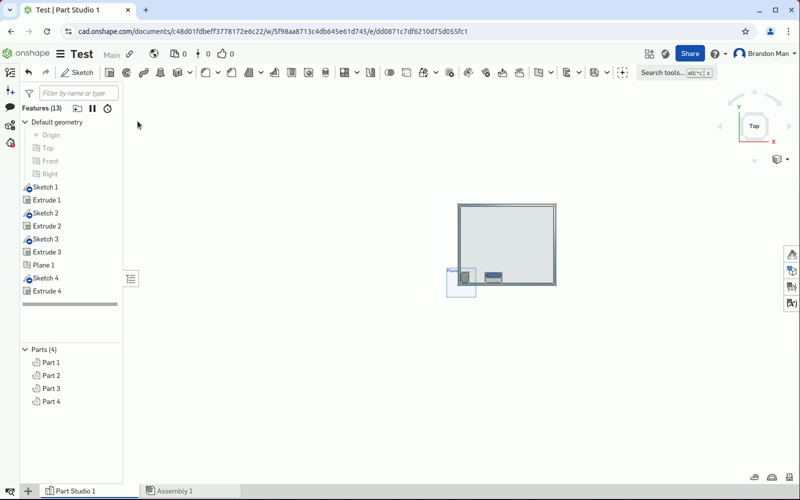
key(up, 3)
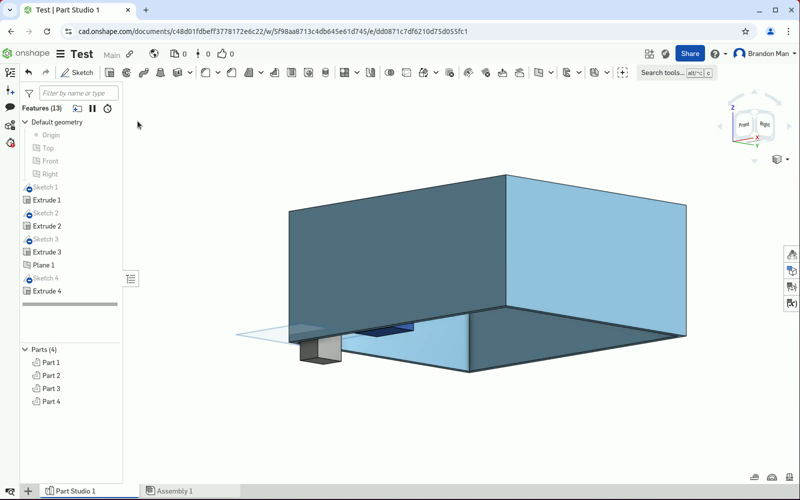
key(left, 3)
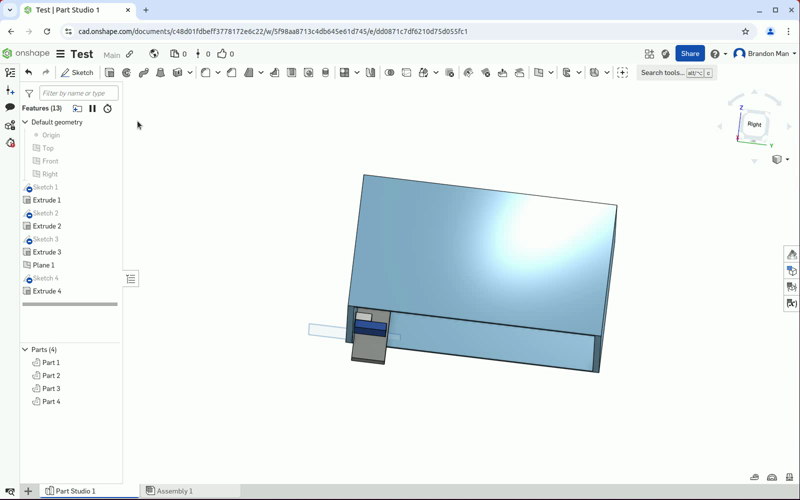
key(right, 3)
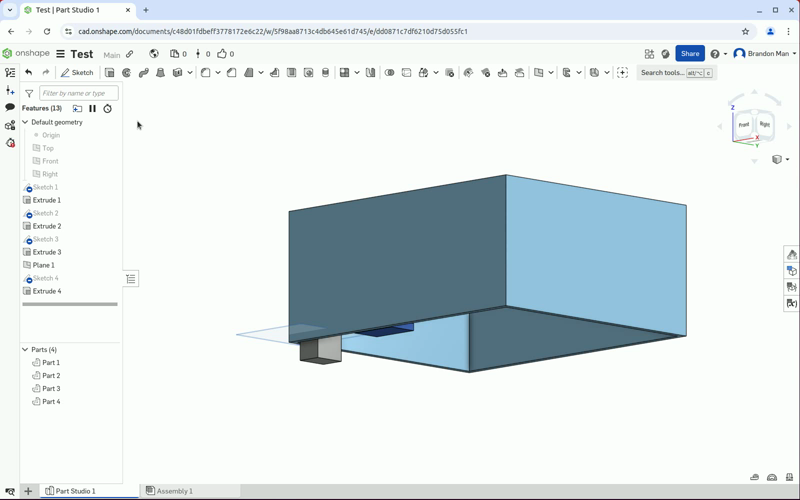
key(down, 3)
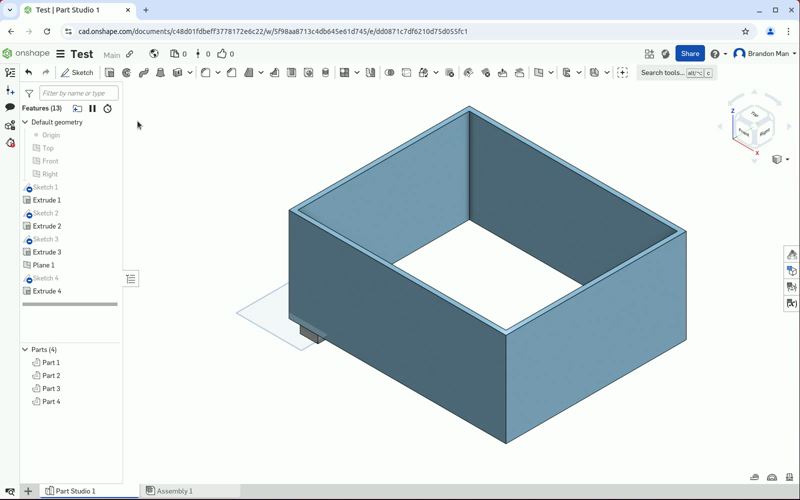
mouse_move(73, 189)
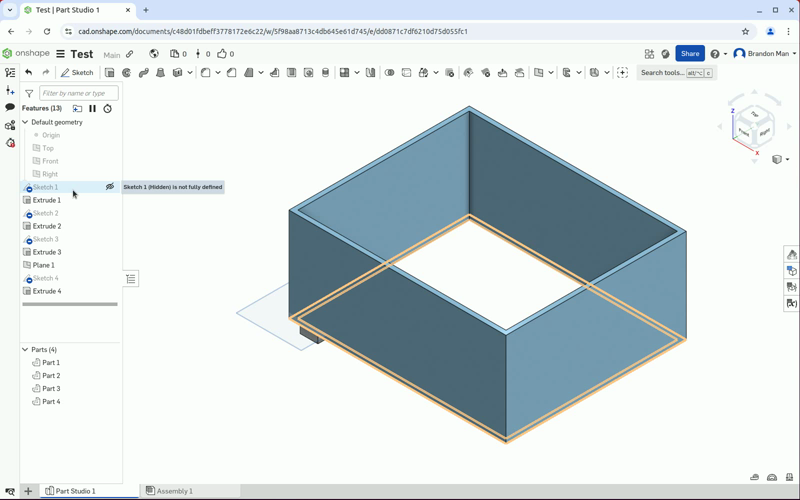
click(73, 189)